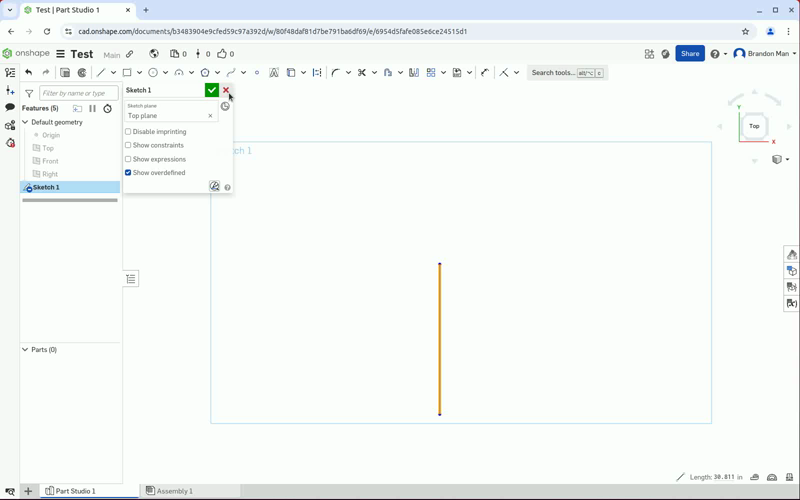
key(shift+h)
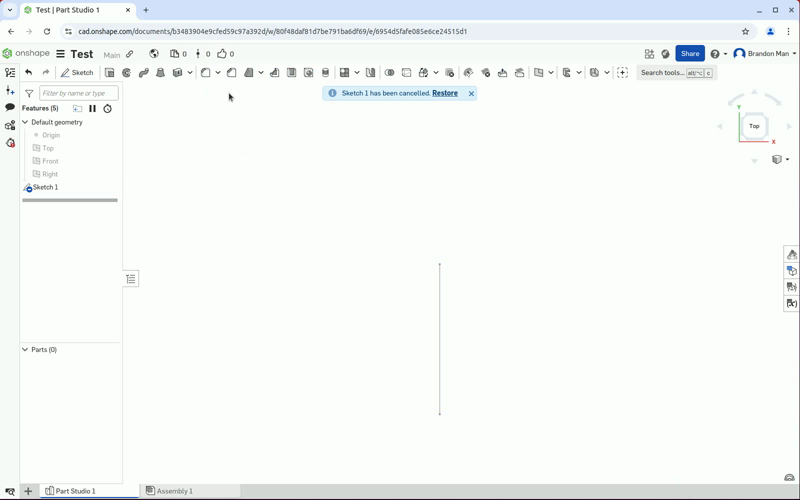
key(shift+s)
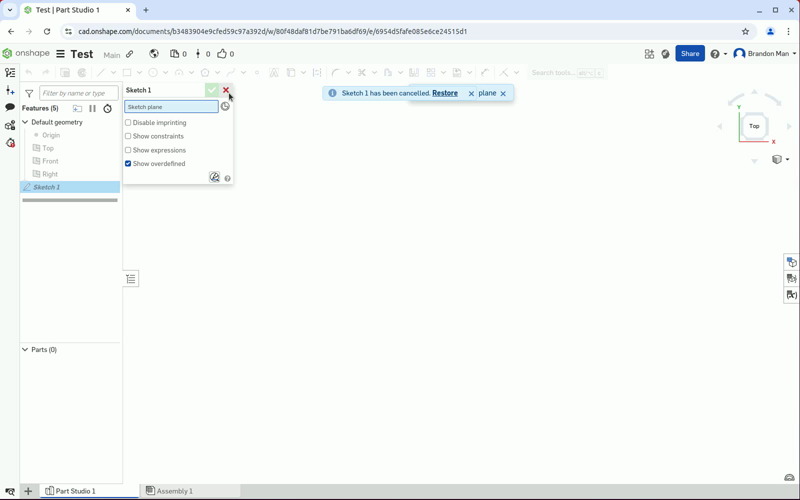
mouse_move(73, 150)
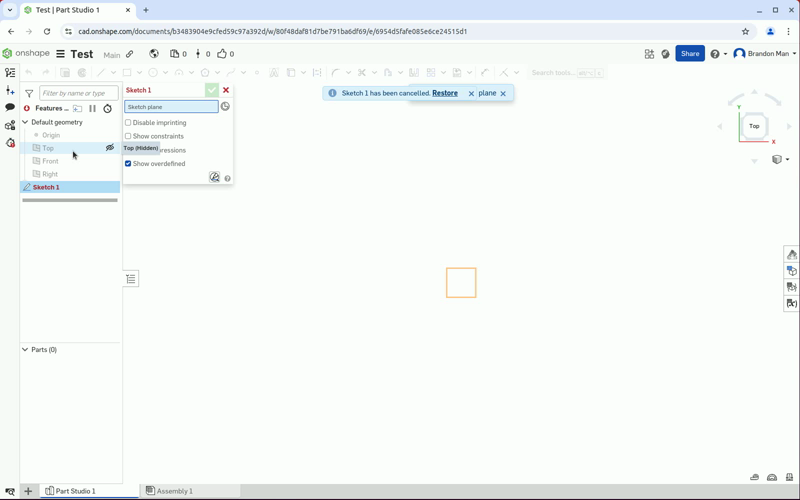
click(73, 150)
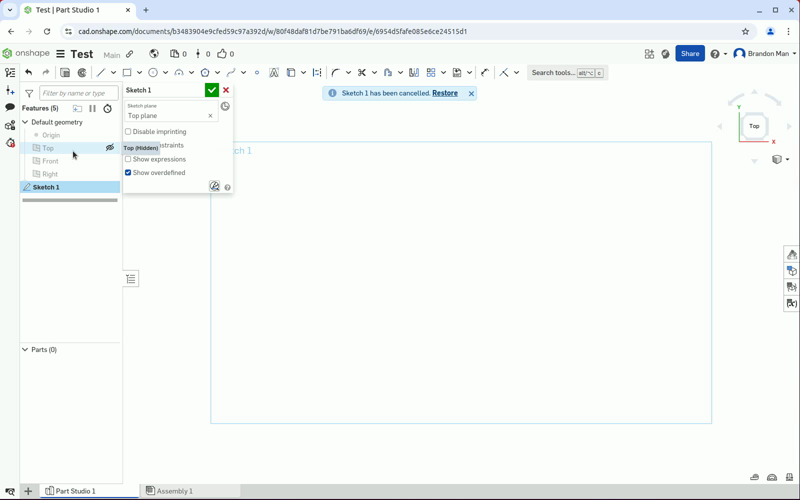
mouse_move(73, 352)
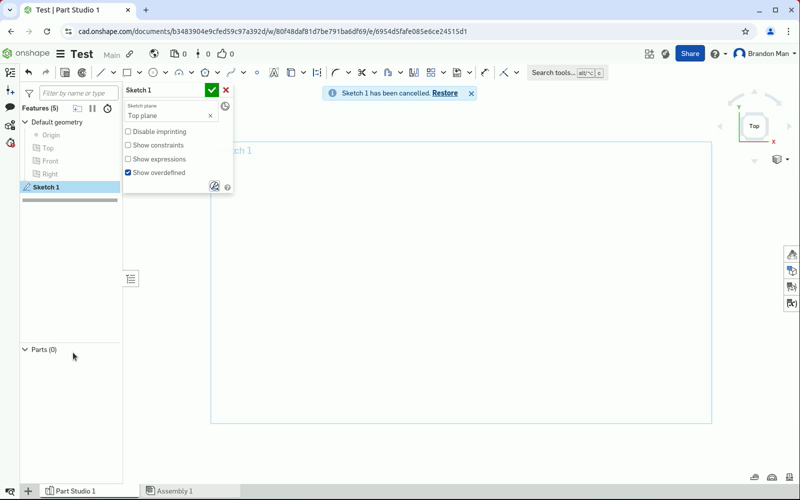
key(y)
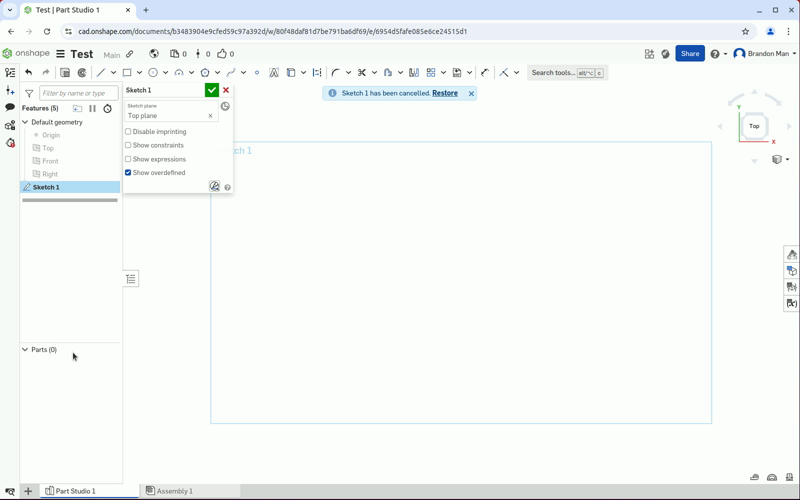
key(l)
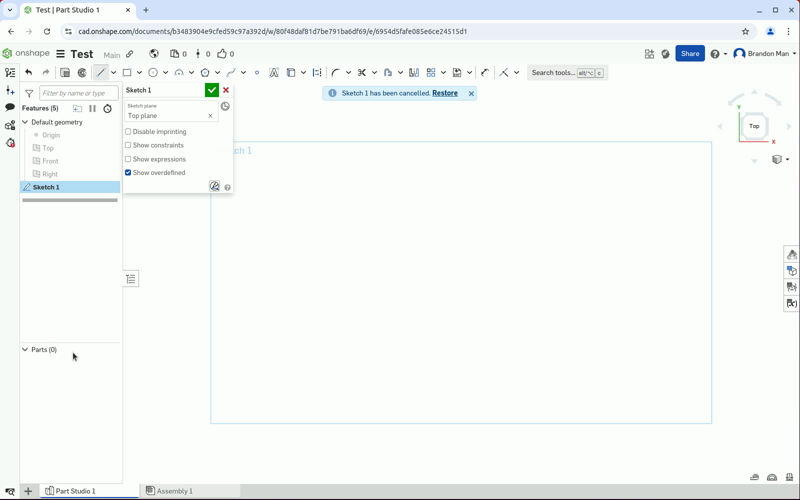
key_down(shift)
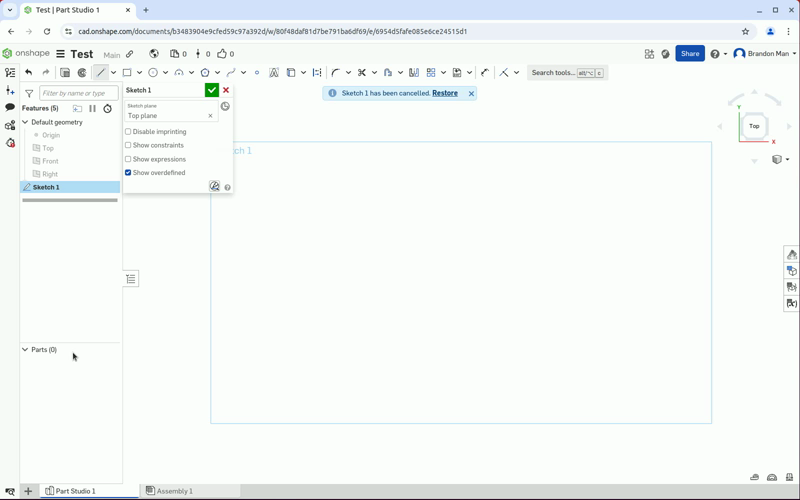
mouse_move(409, 313)
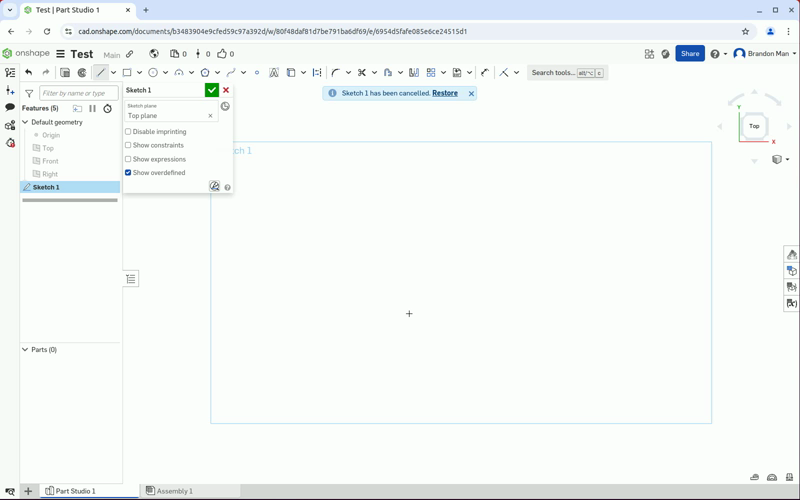
click(409, 313)
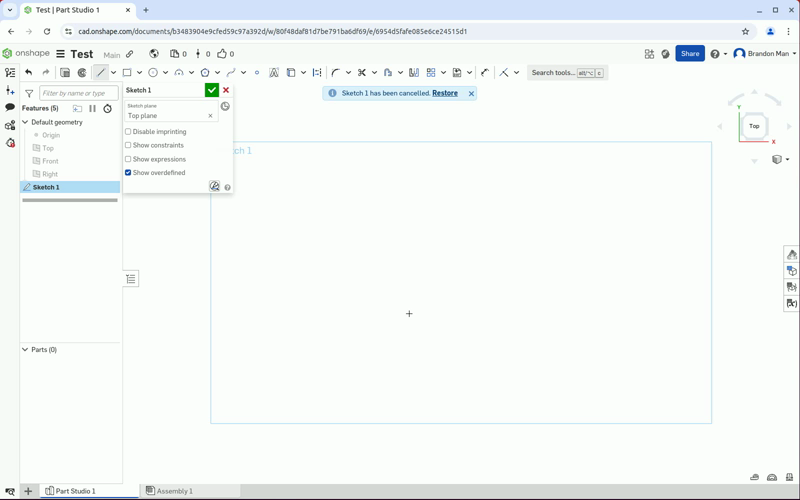
key_up(shift)
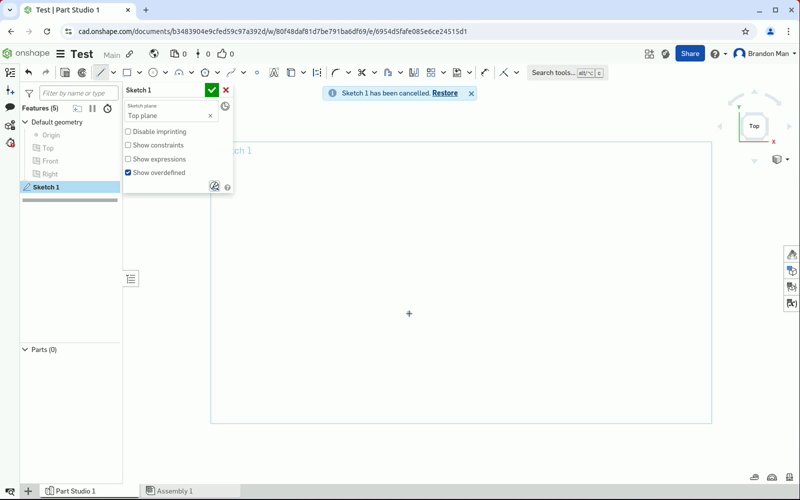
key_down(shift)
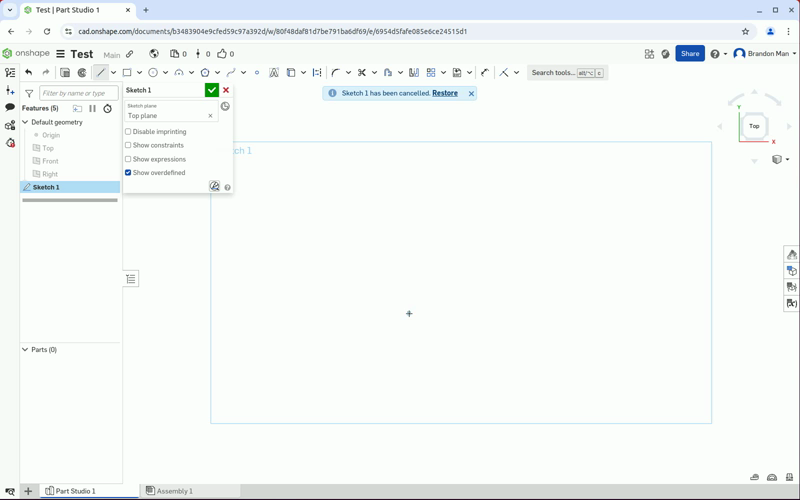
mouse_move(439, 313)
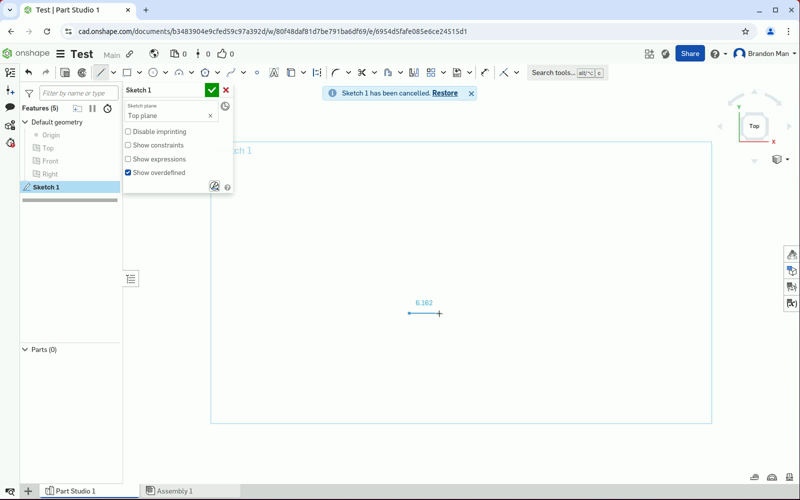
mouse_move(460, 313)
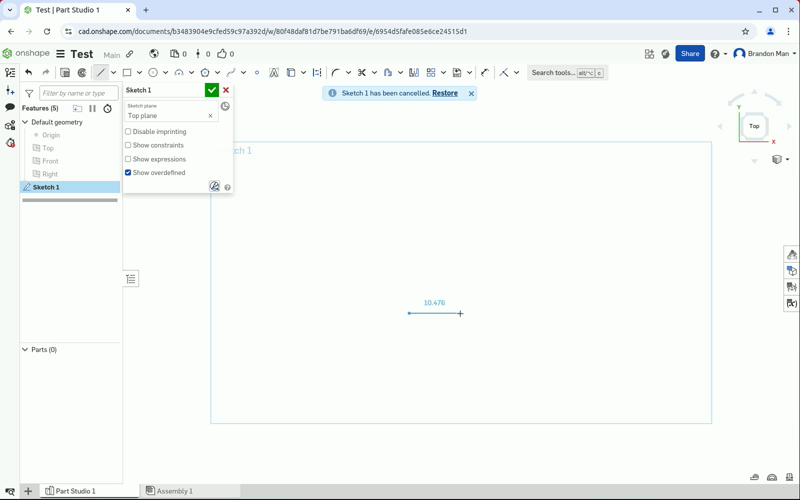
click(460, 313)
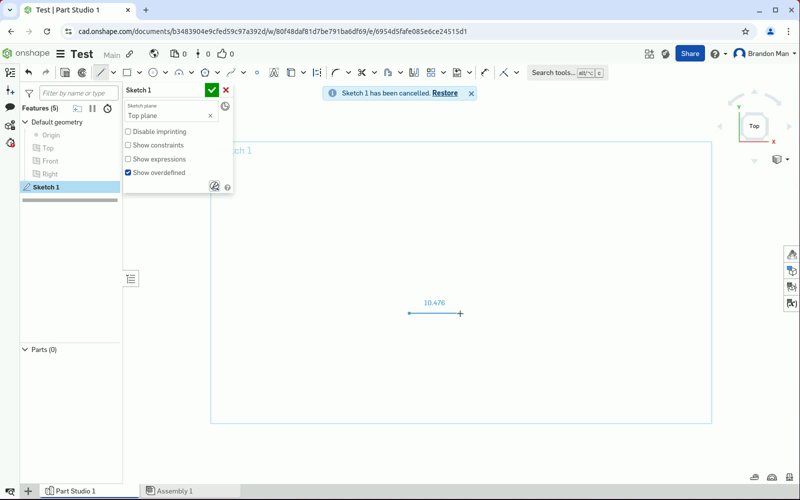
key_up(shift)
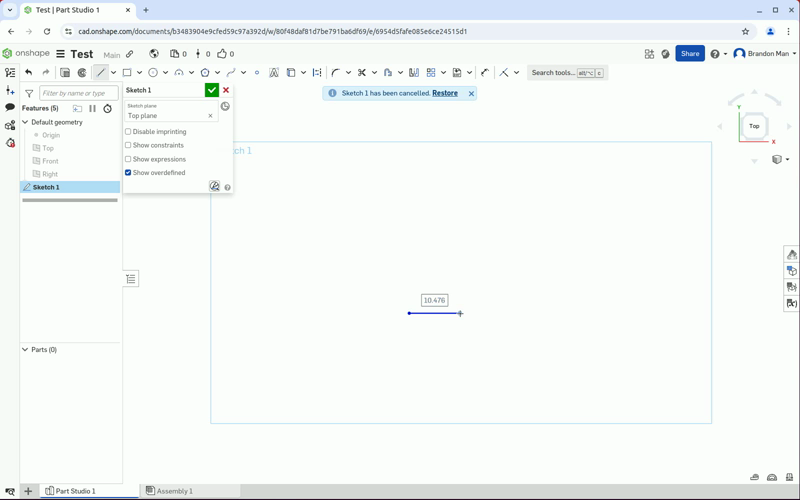
key(esc)
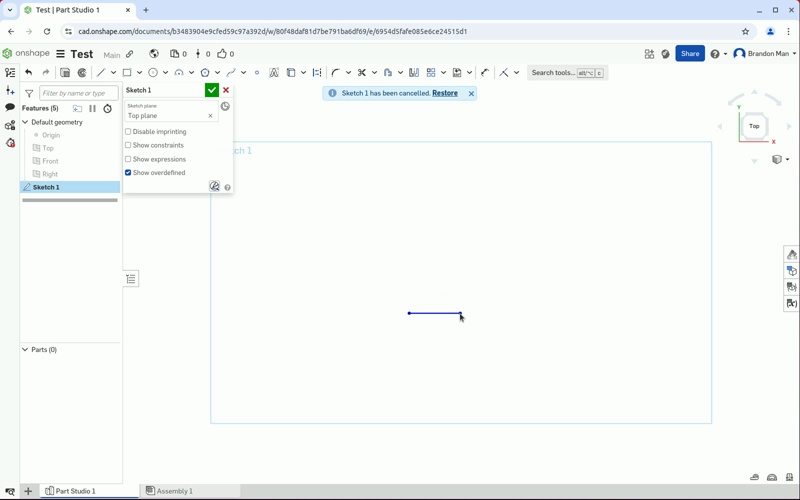
key(a)
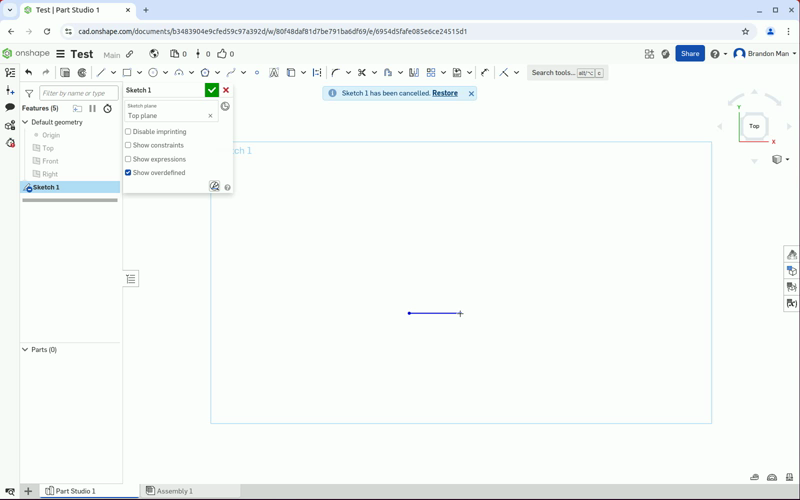
mouse_move(460, 313)
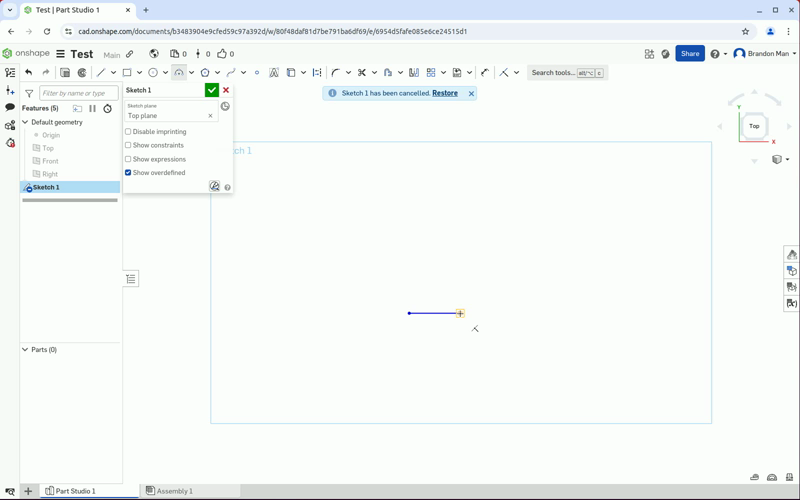
click(460, 313)
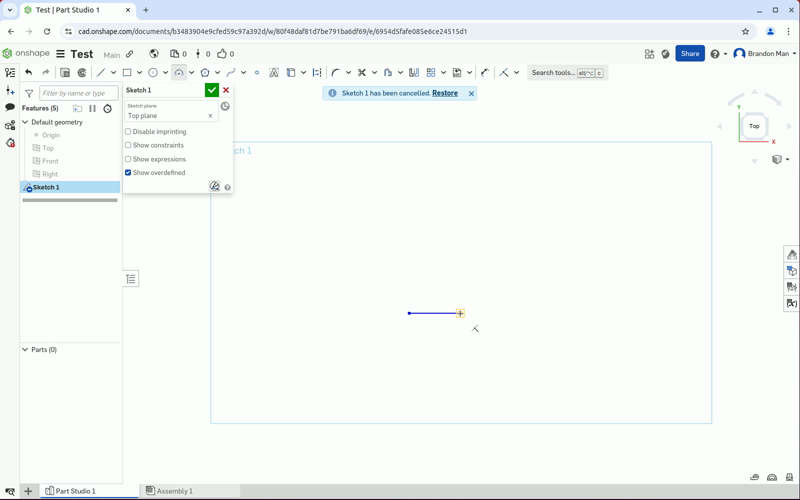
key_down(shift)
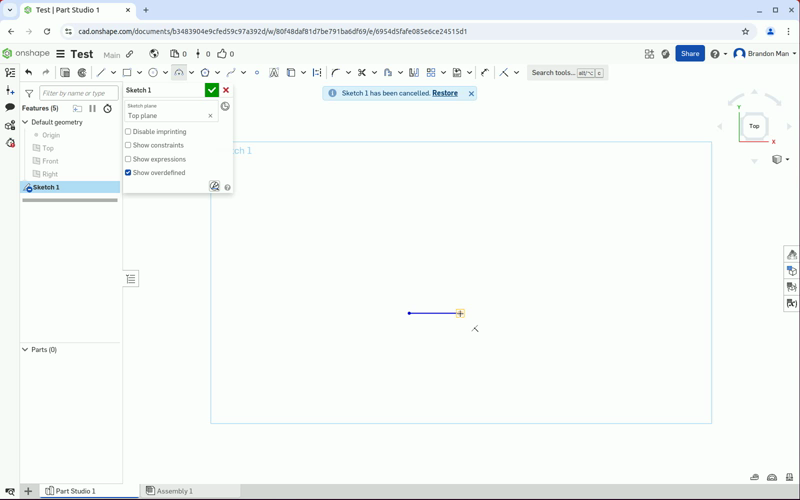
mouse_move(460, 252)
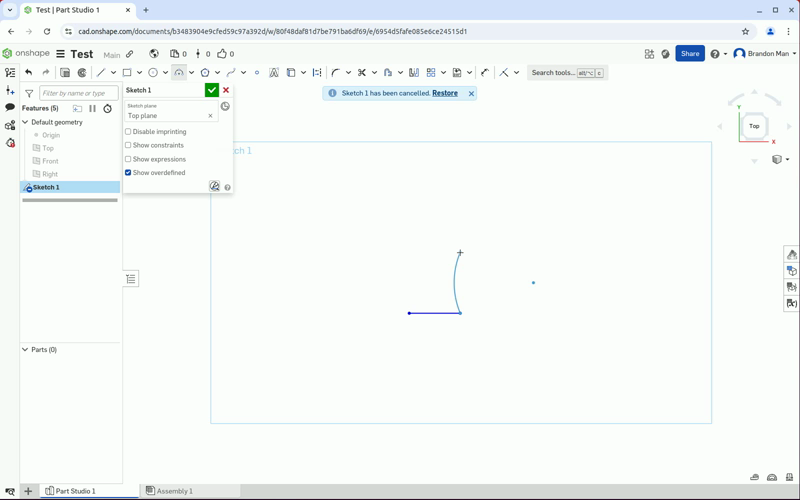
click(460, 252)
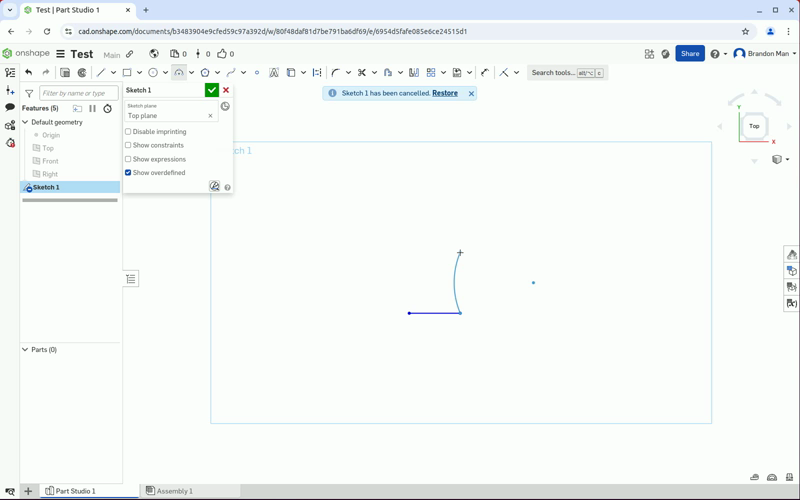
mouse_move(429, 282)
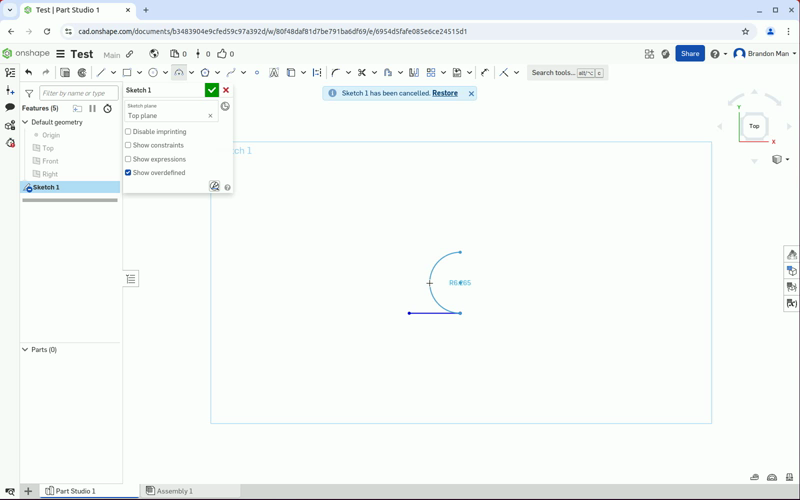
click(429, 282)
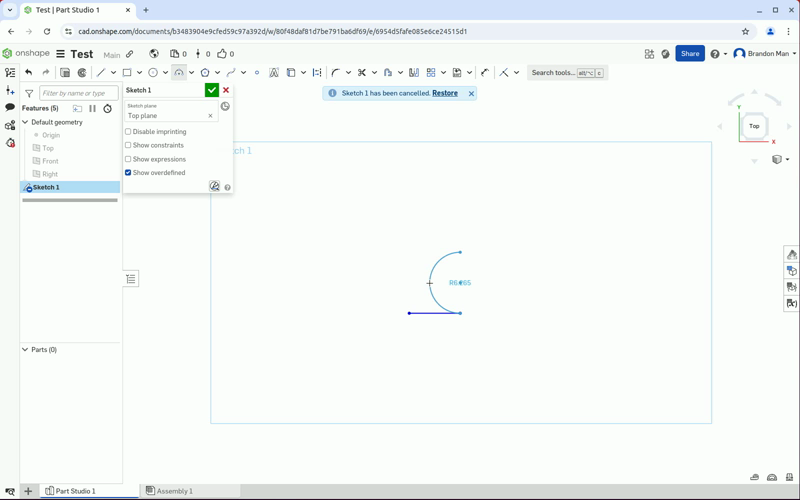
key_up(shift)
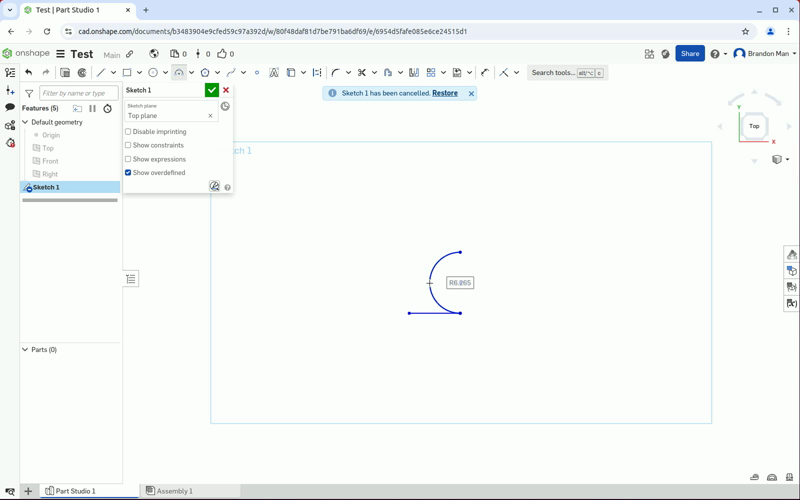
key(esc)
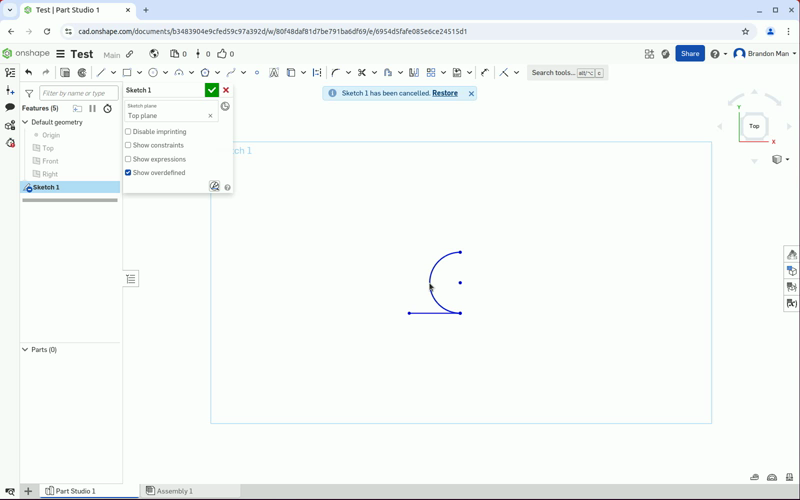
key(l)
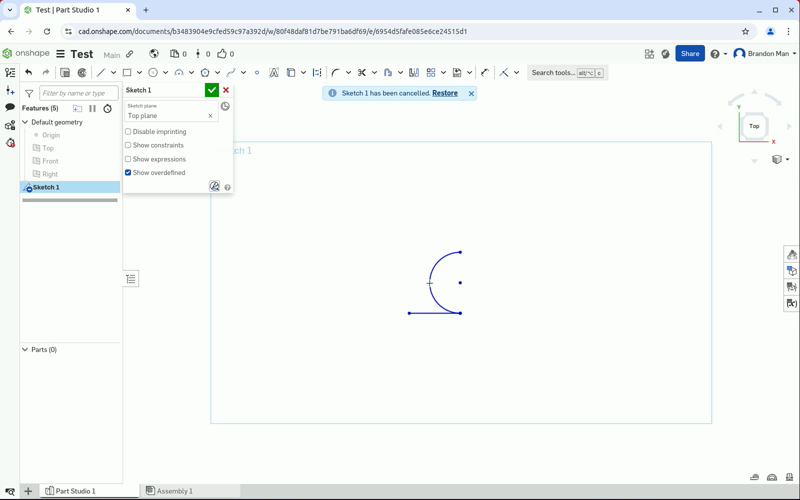
mouse_move(460, 252)
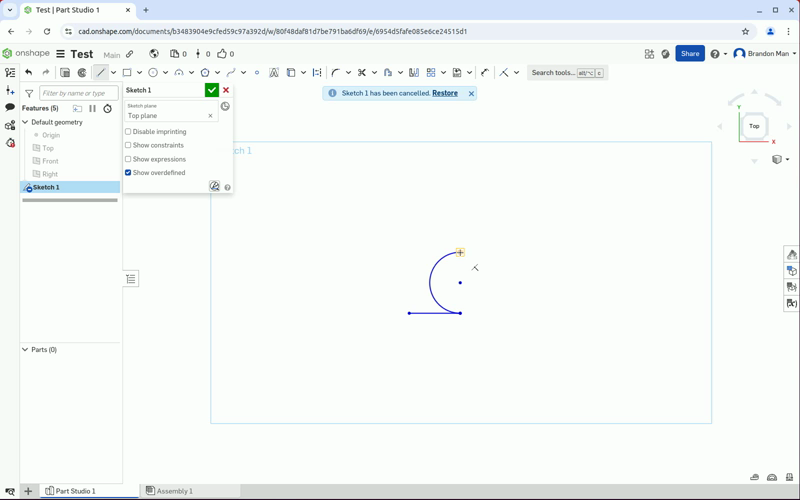
click(460, 252)
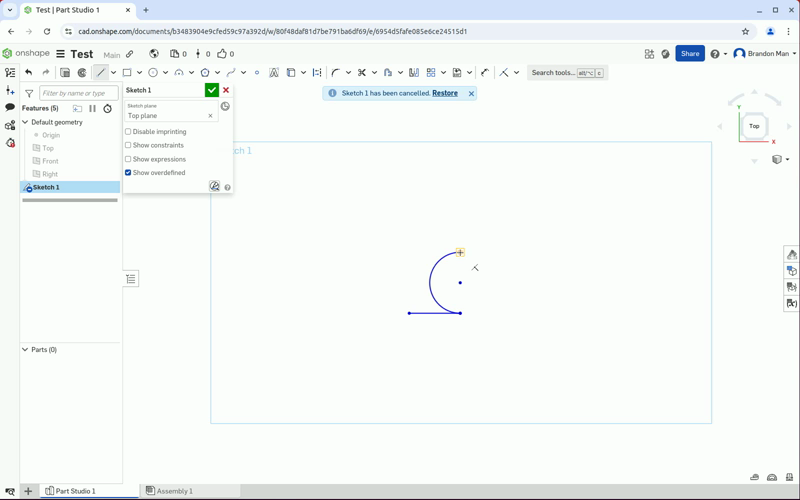
key_down(shift)
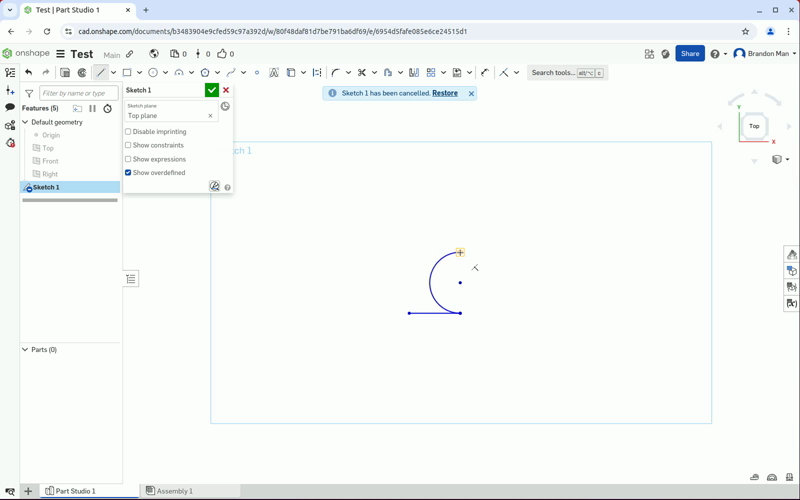
mouse_move(490, 252)
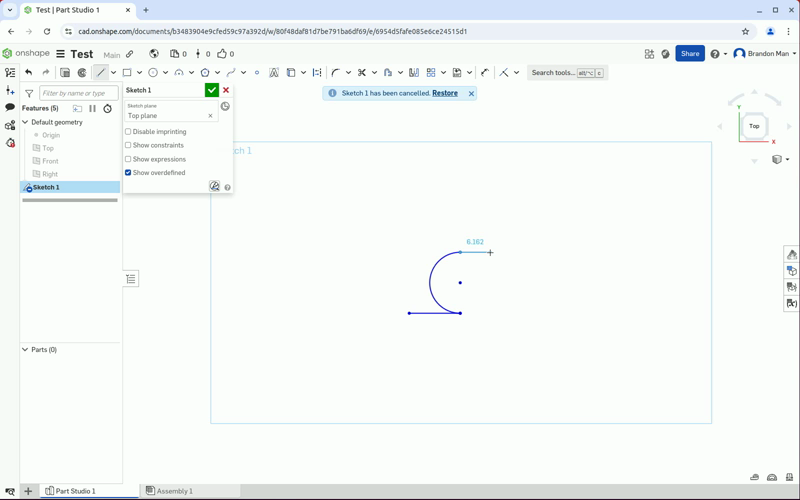
mouse_move(409, 252)
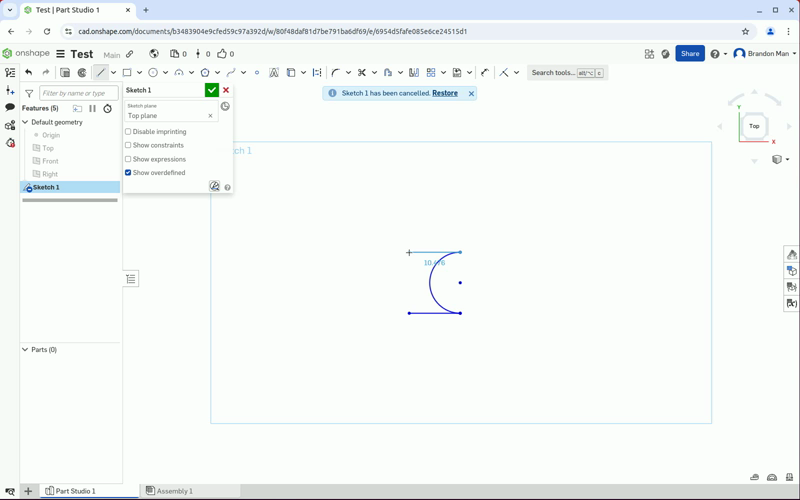
click(409, 252)
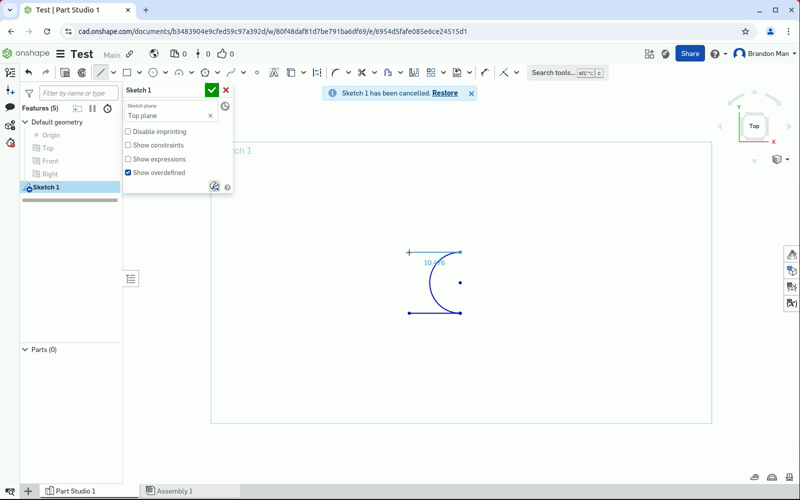
key_up(shift)
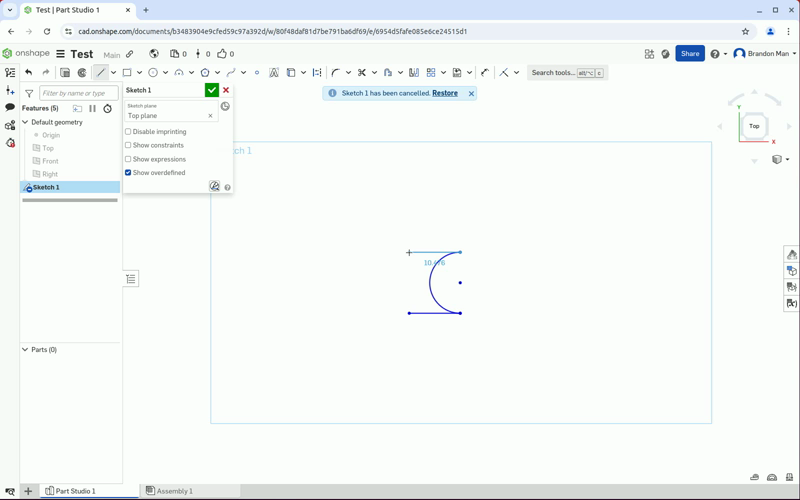
key_down(shift)
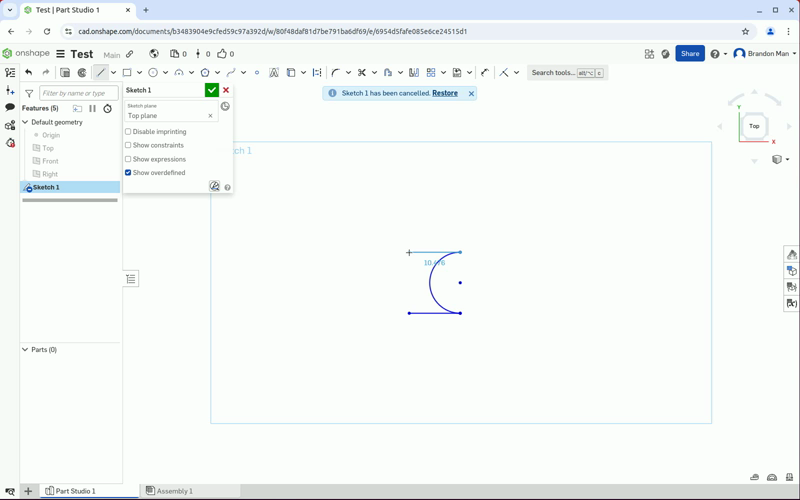
mouse_move(409, 313)
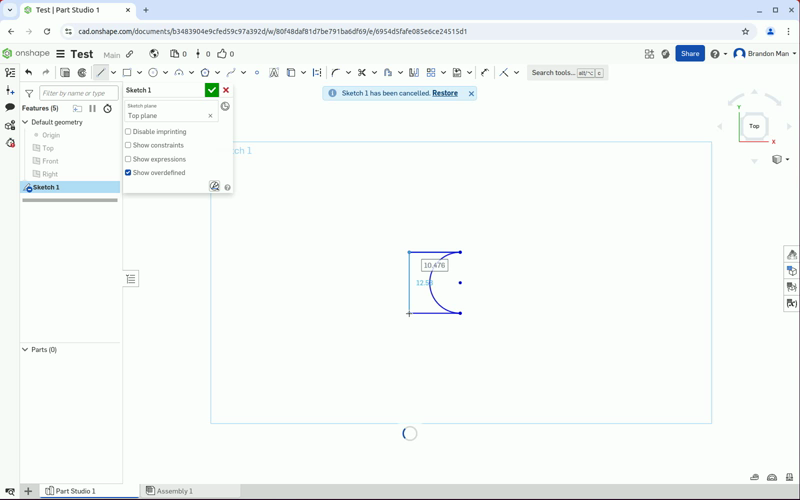
key_up(shift)
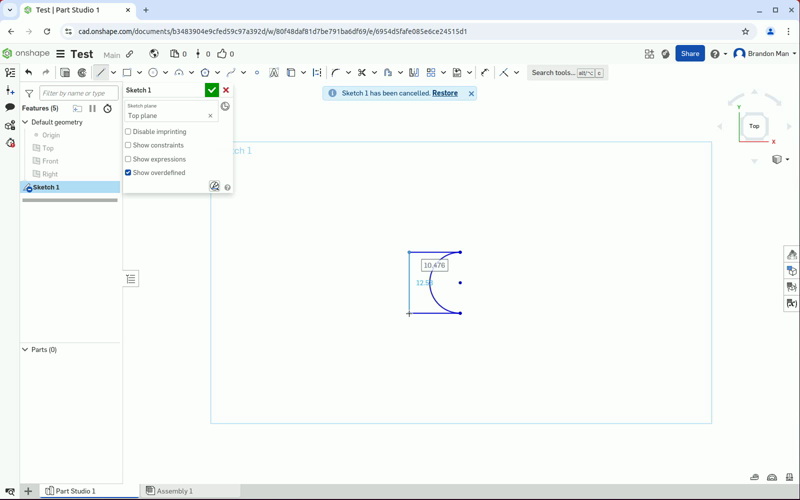
click(409, 313)
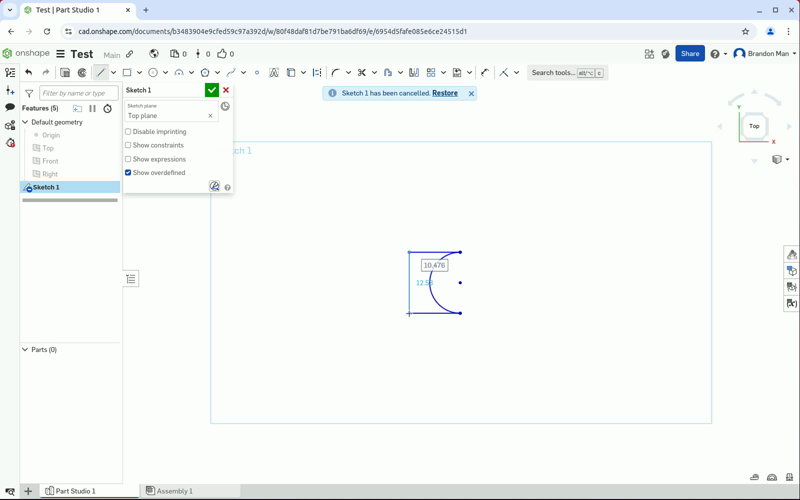
key(esc)
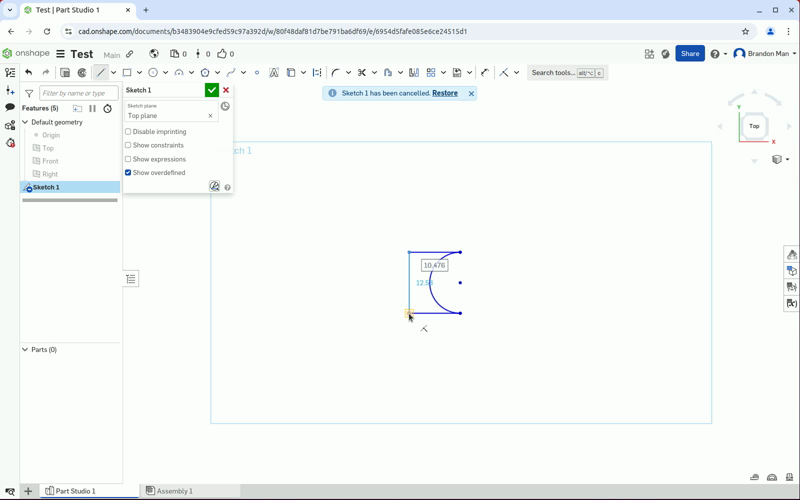
mouse_move(430, 307)
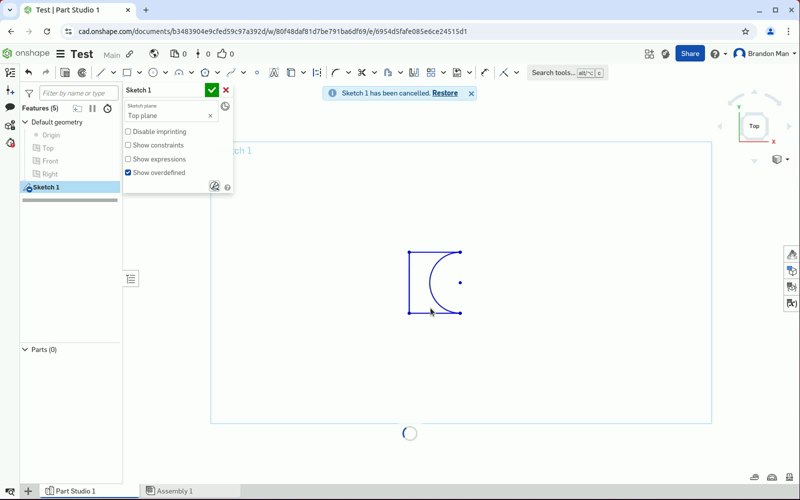
scroll(6)
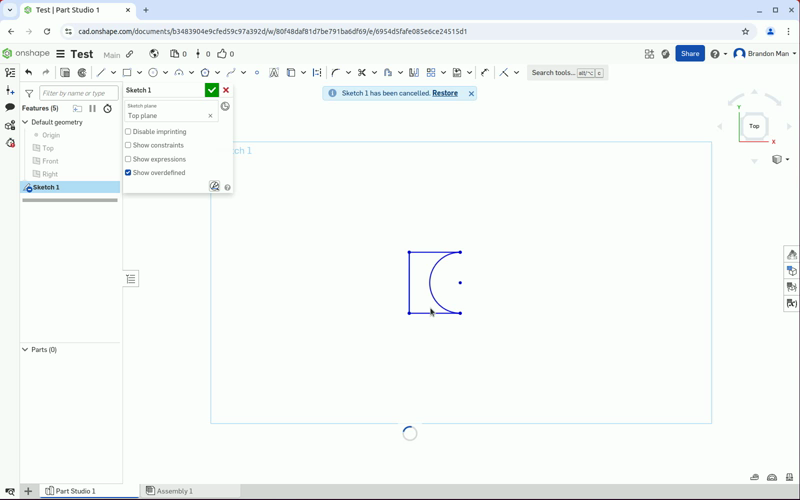
scroll(6)
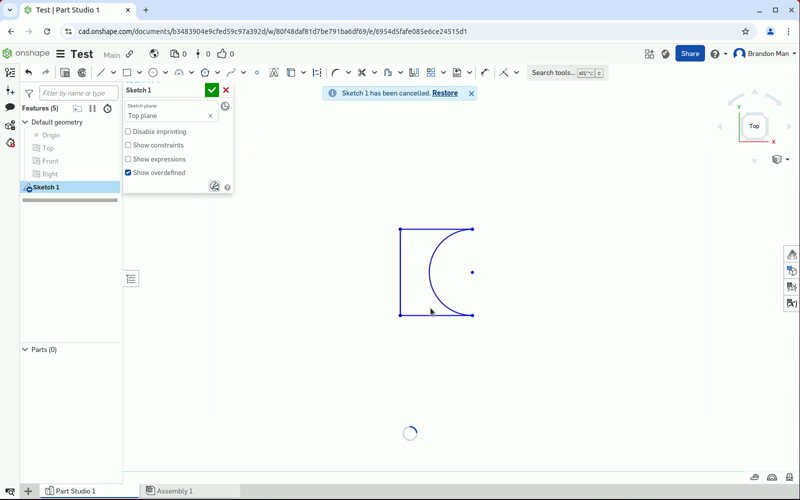
scroll(6)
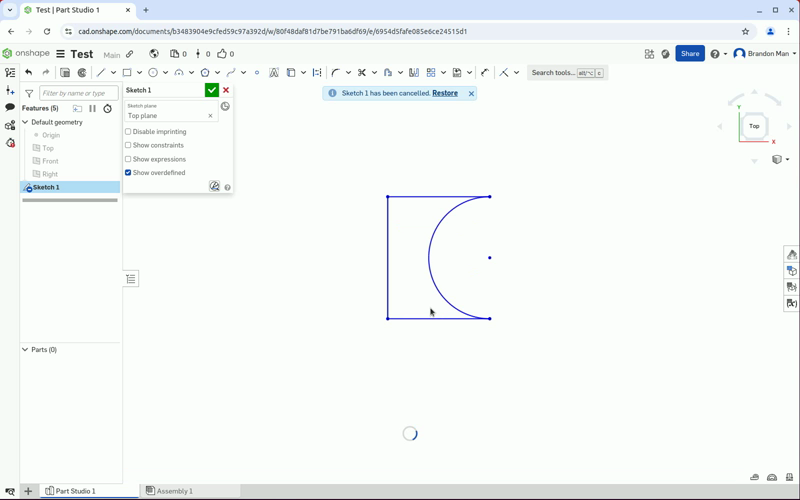
scroll(6)
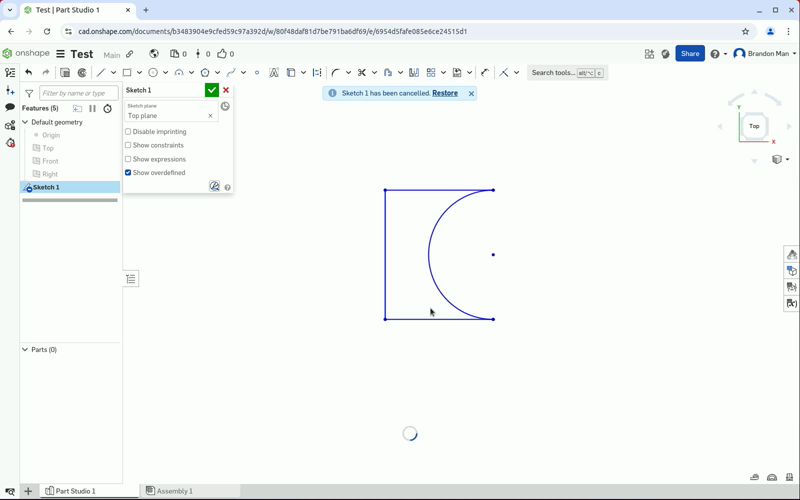
scroll(6)
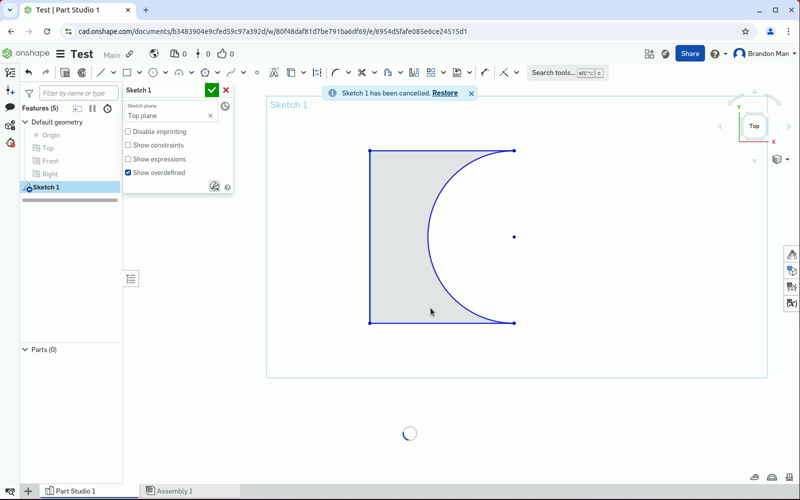
scroll(6)
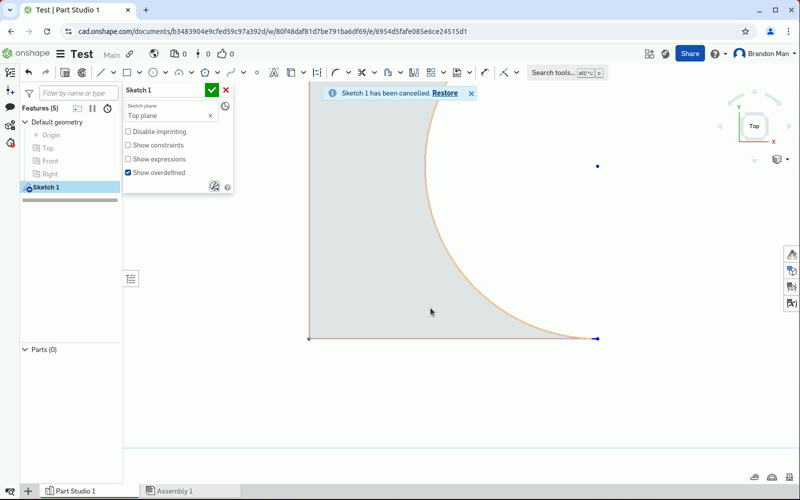
scroll(6)
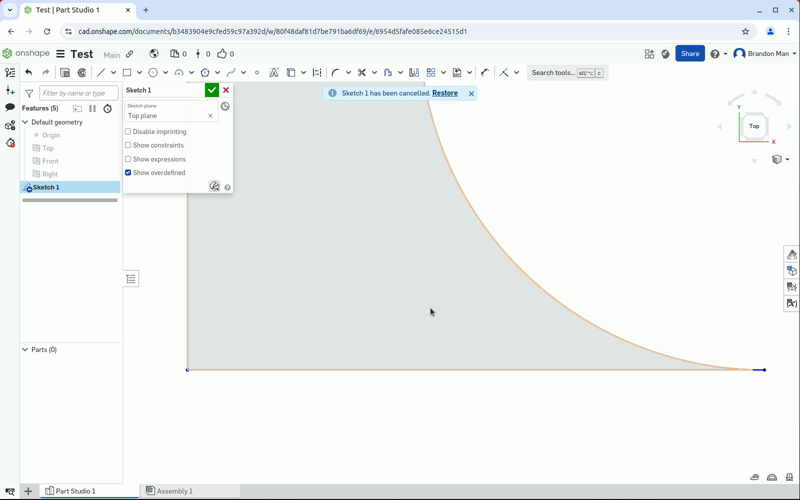
click(430, 307)
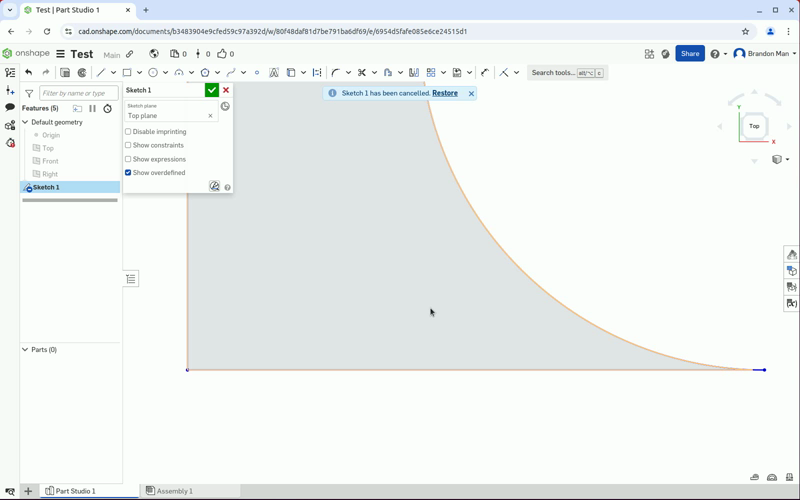
scroll(-6)
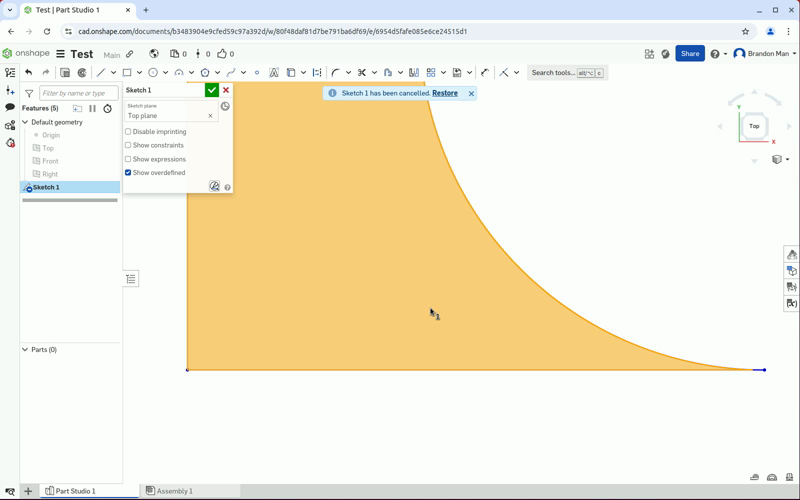
scroll(-6)
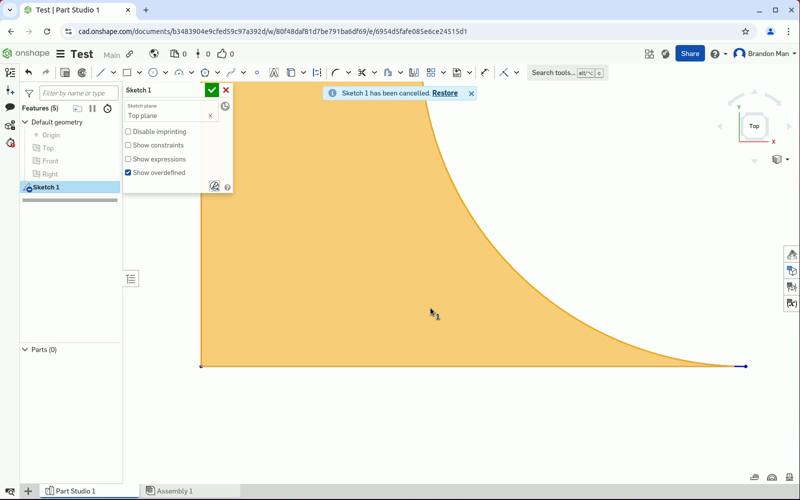
scroll(-6)
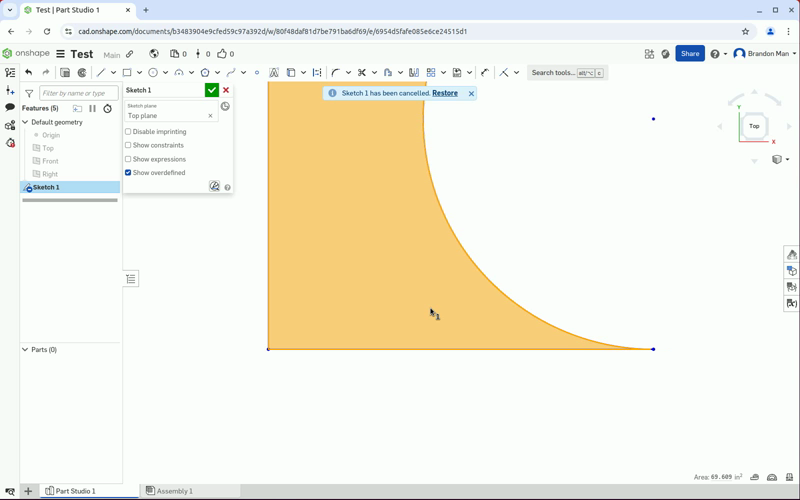
scroll(-6)
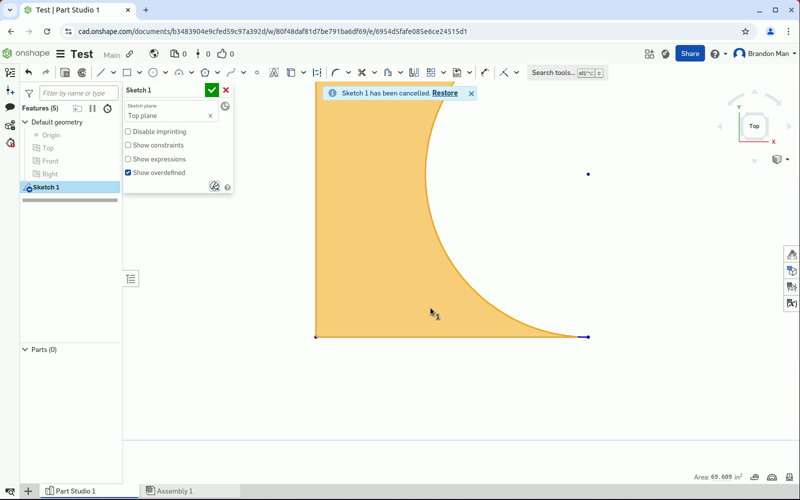
scroll(-6)
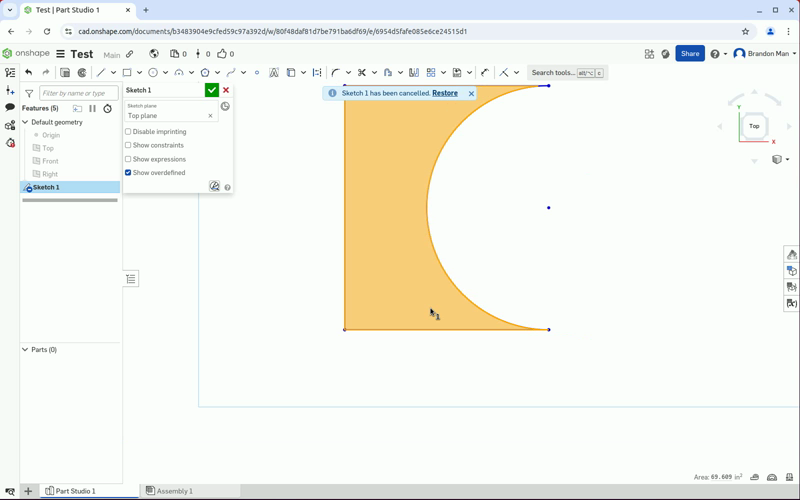
scroll(-6)
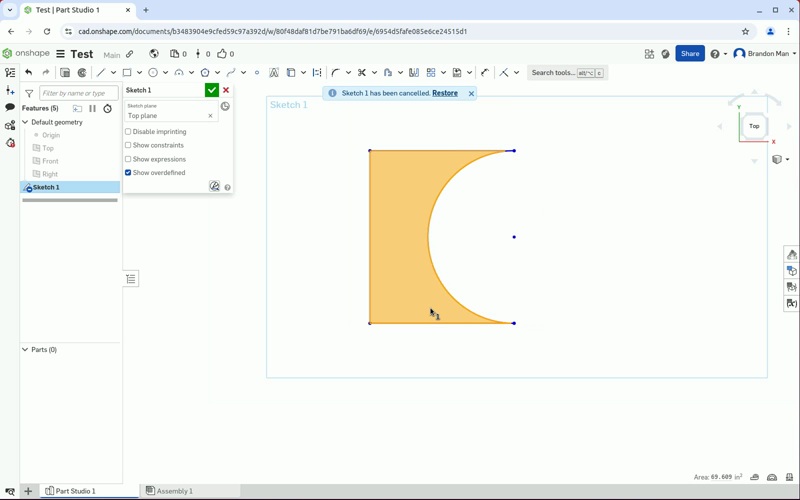
scroll(-6)
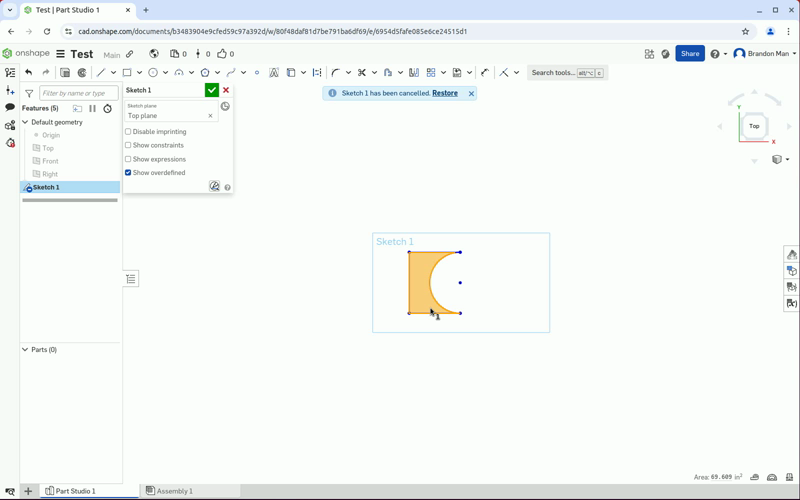
mouse_move(73, 352)
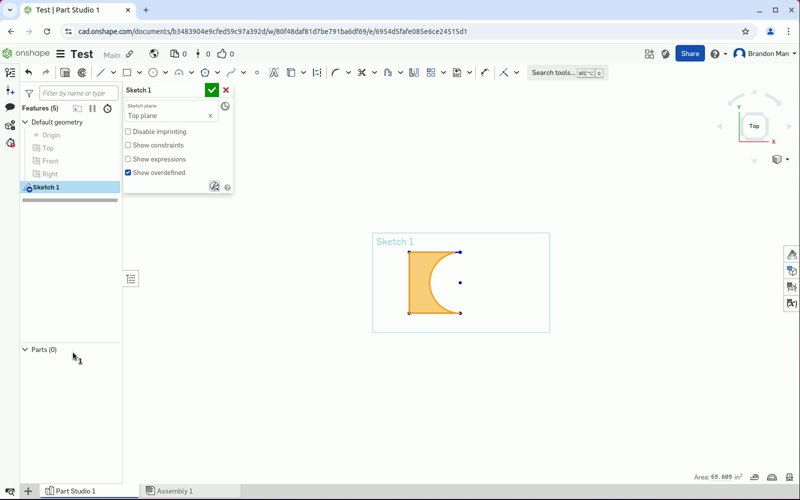
key(shift+y)
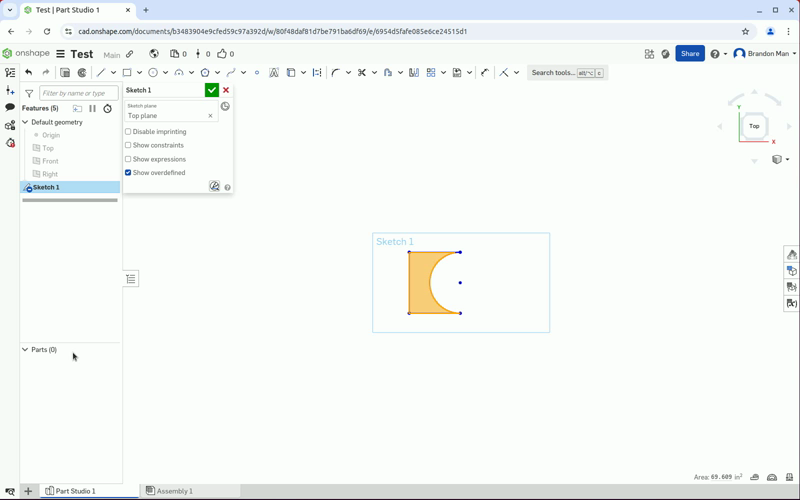
key(shift+e)
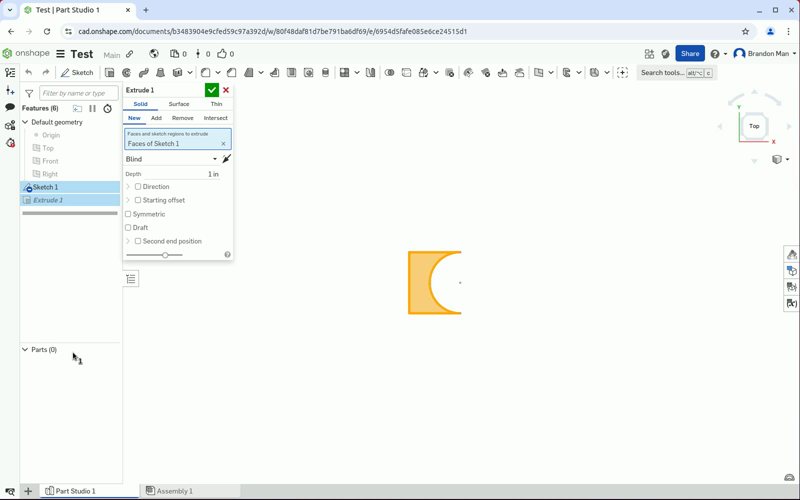
mouse_move(143, 106)
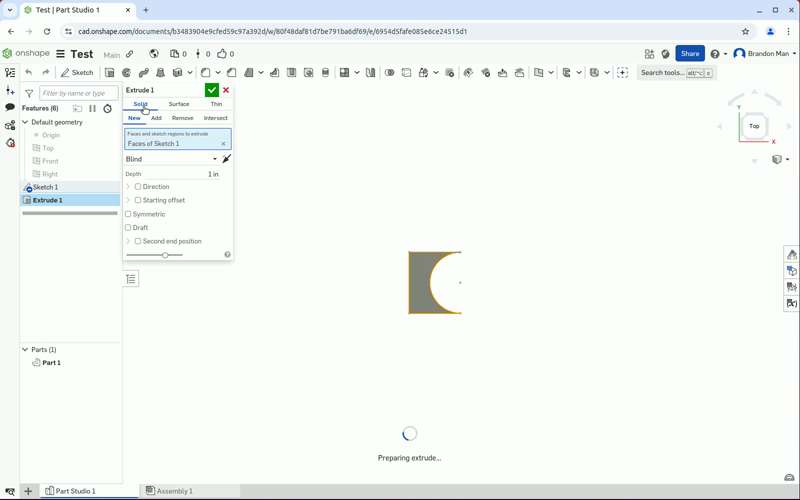
click(143, 106)
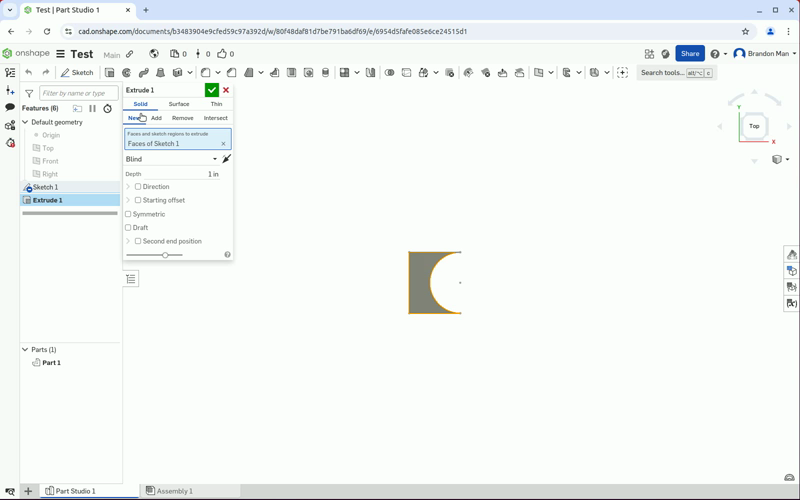
mouse_move(137, 120)
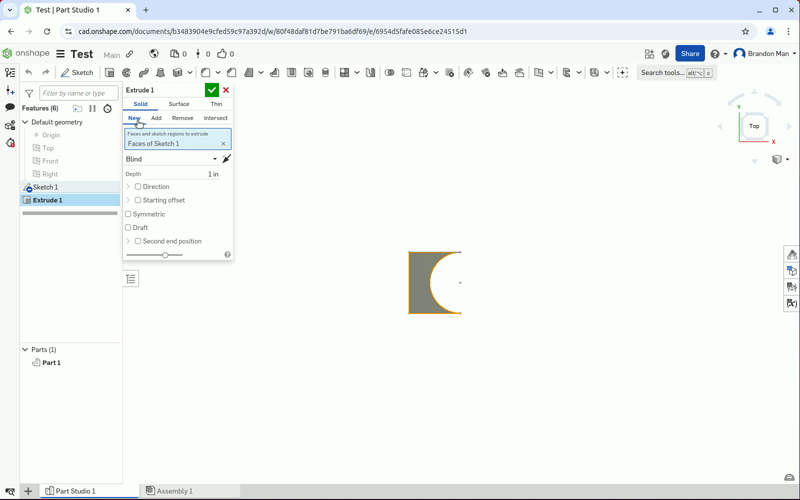
click(137, 120)
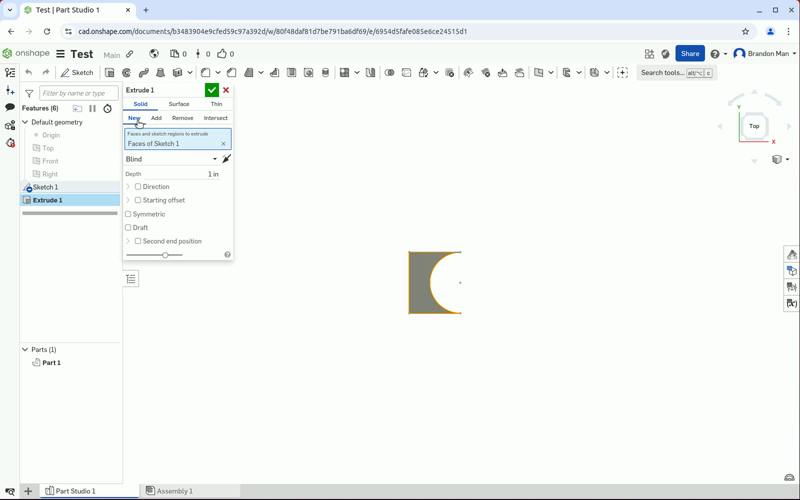
key(tab, 4)
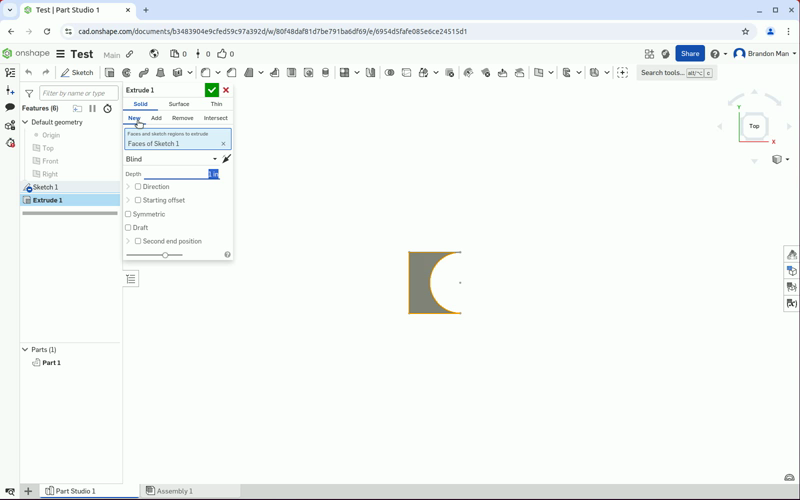
text(0.722)
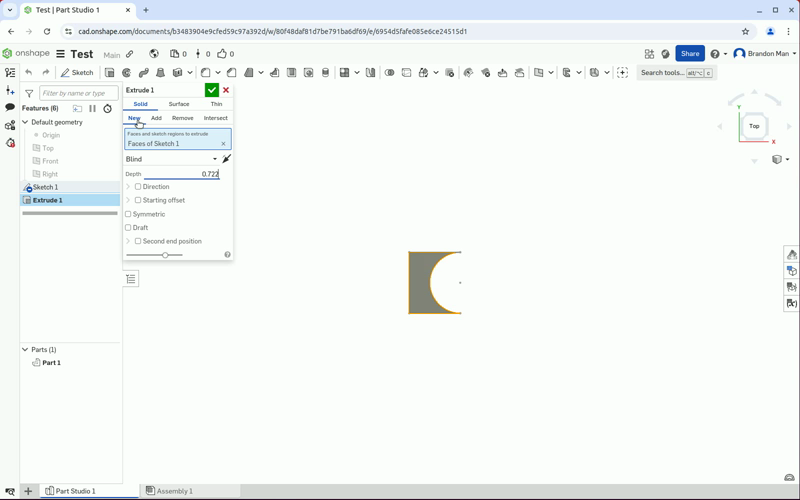
key(enter)
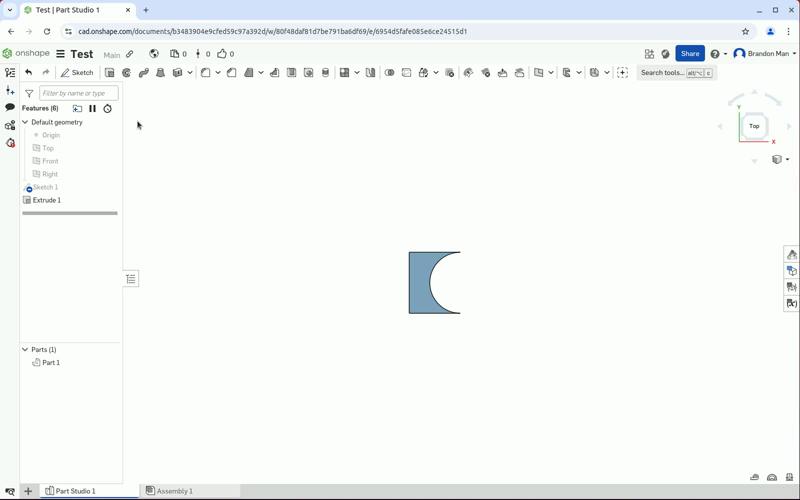
key(shift+h)
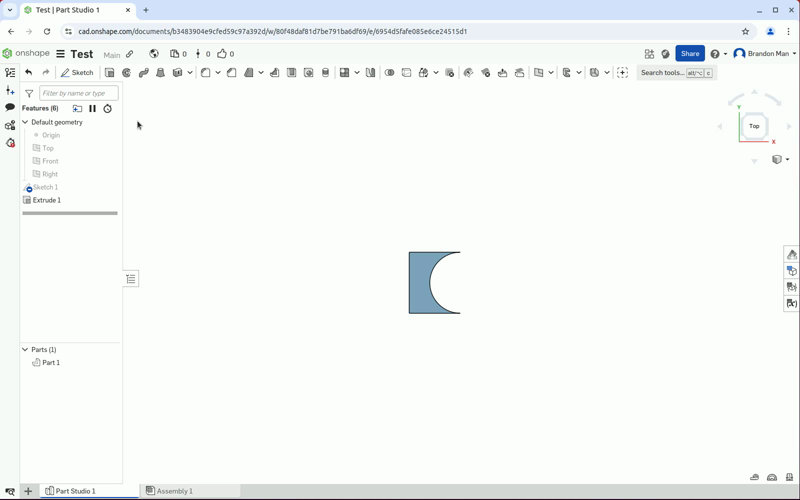
key(shift+h)
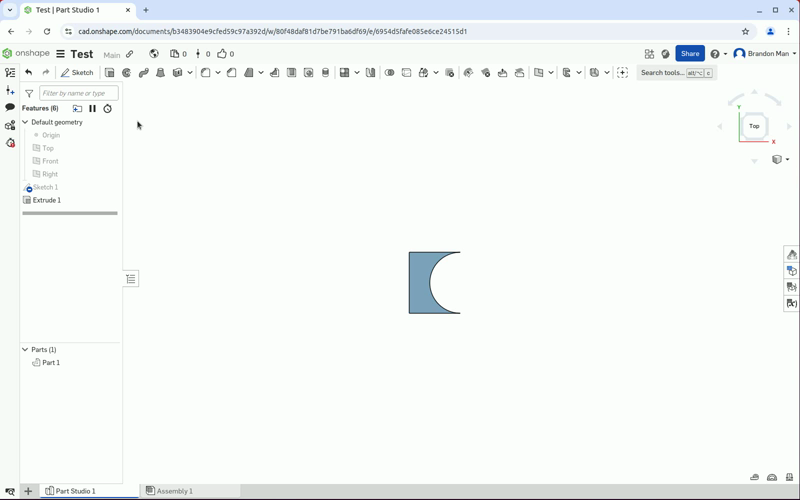
mouse_move(73, 189)
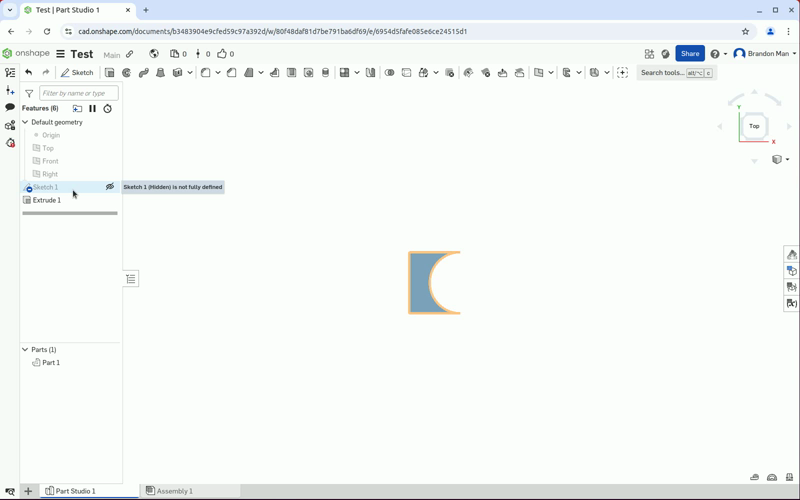
click(73, 189)
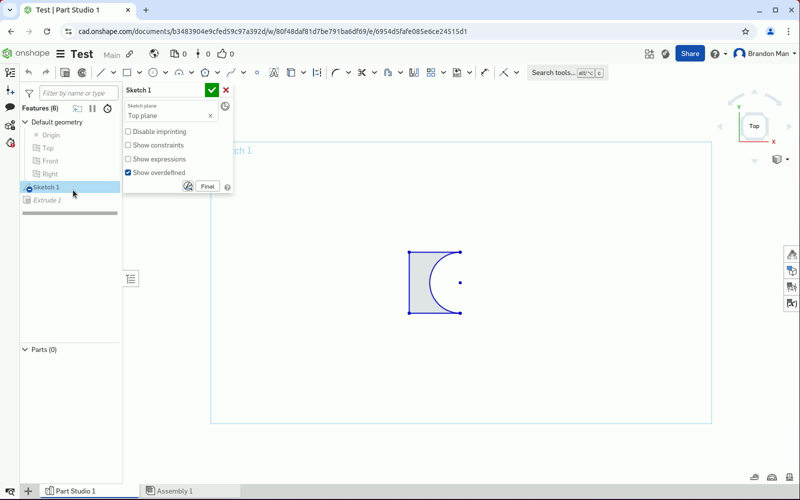
mouse_move(229, 92)
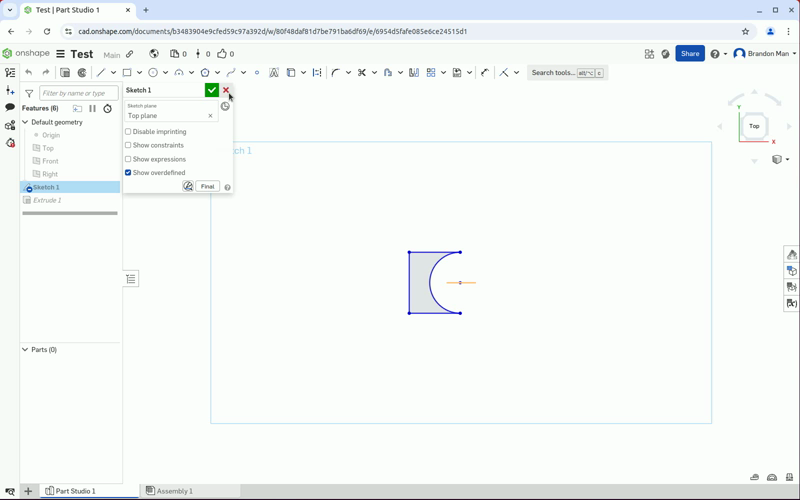
click(229, 92)
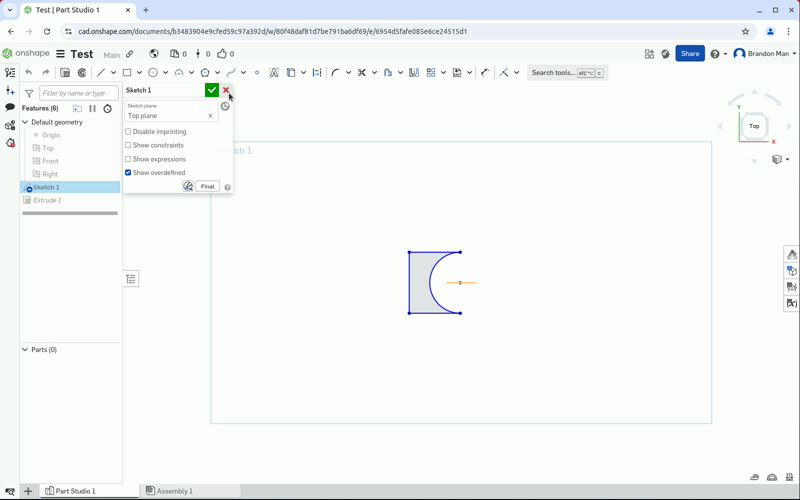
key(shift+s)
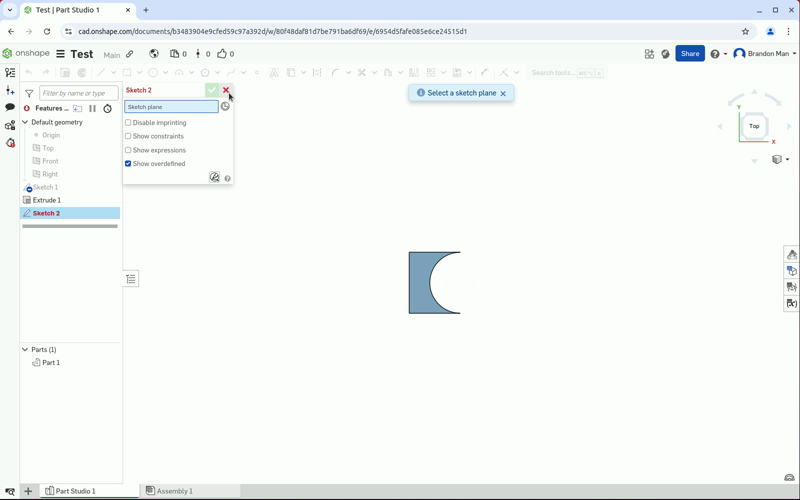
mouse_move(73, 150)
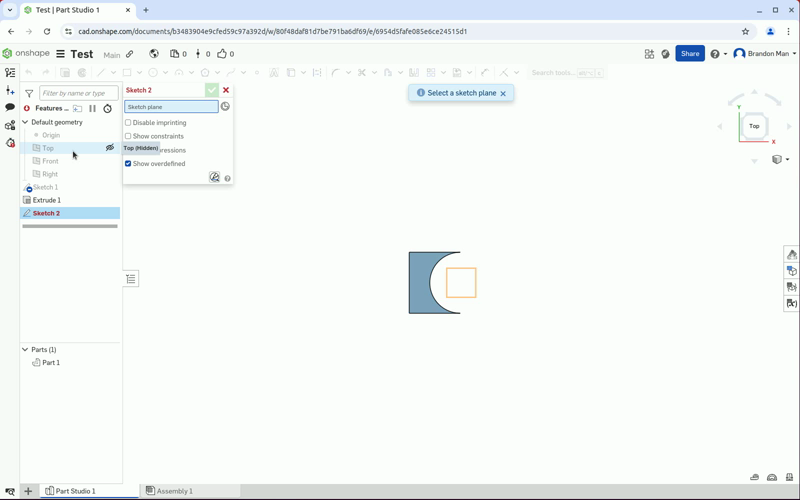
click(73, 150)
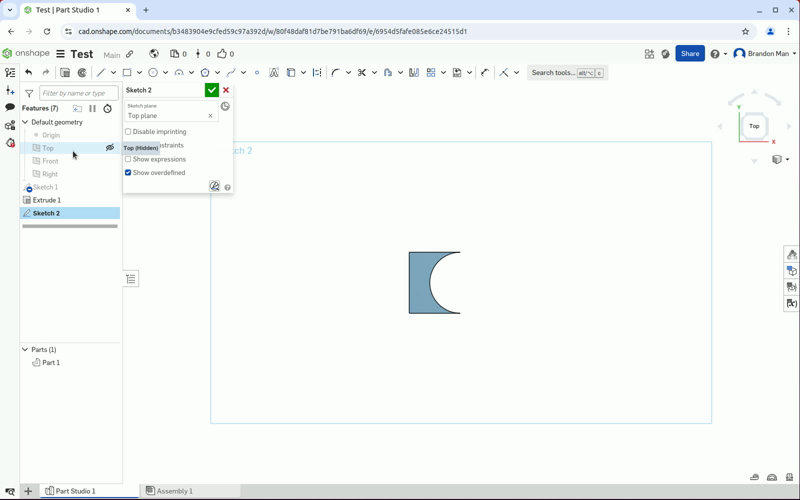
mouse_move(73, 352)
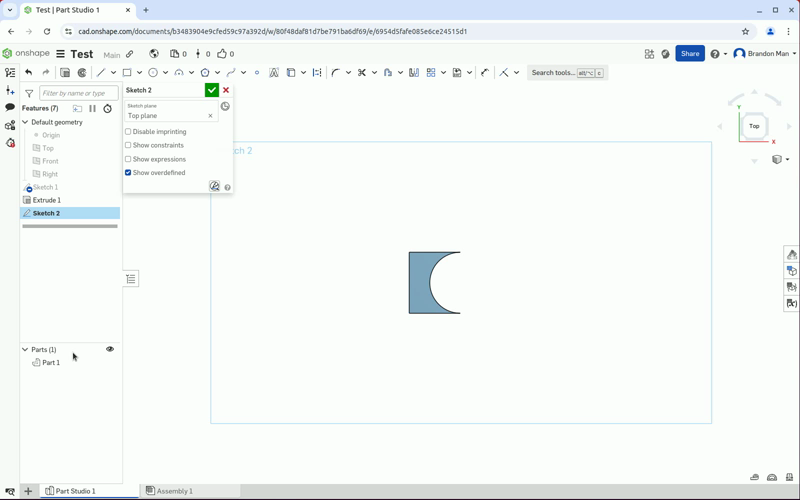
key(y)
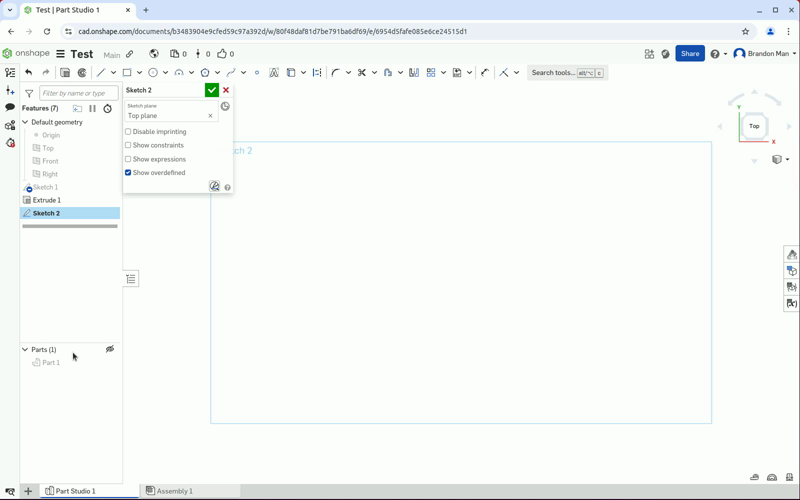
key(l)
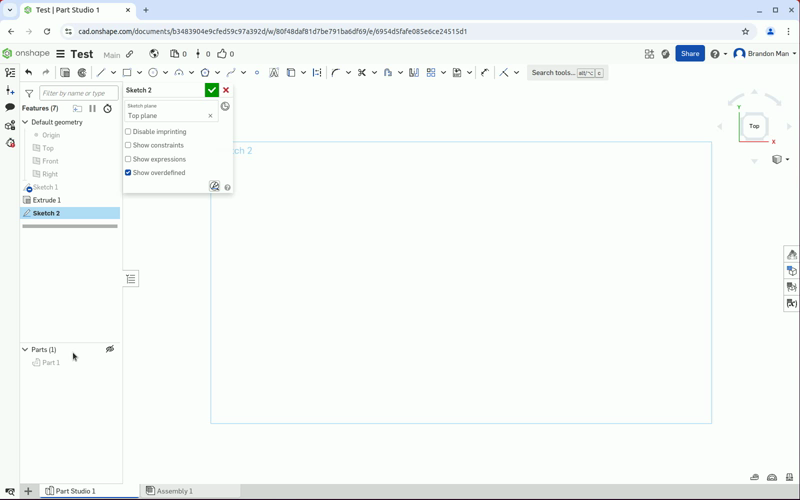
key_down(shift)
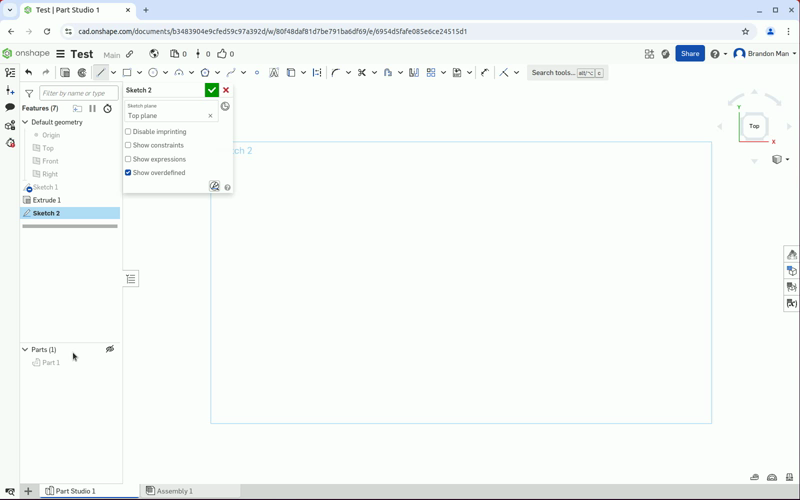
mouse_move(460, 313)
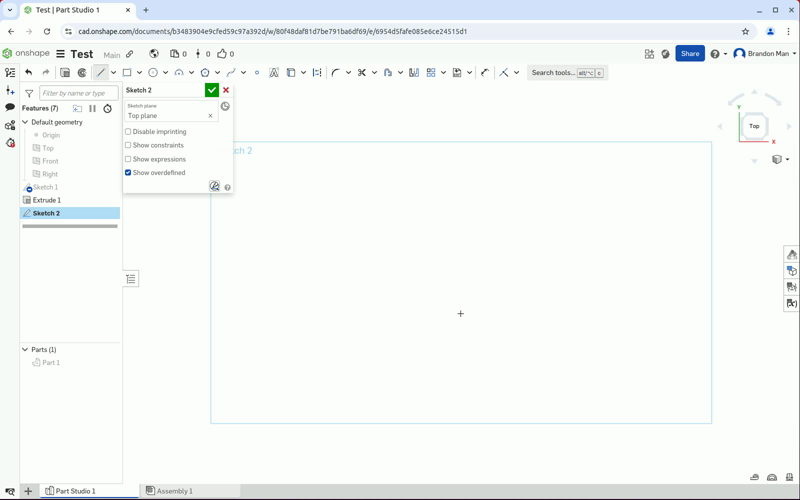
click(460, 313)
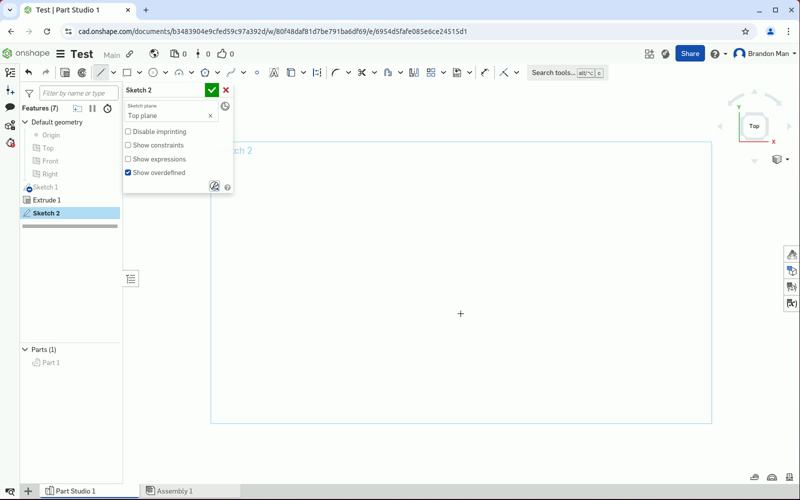
key_up(shift)
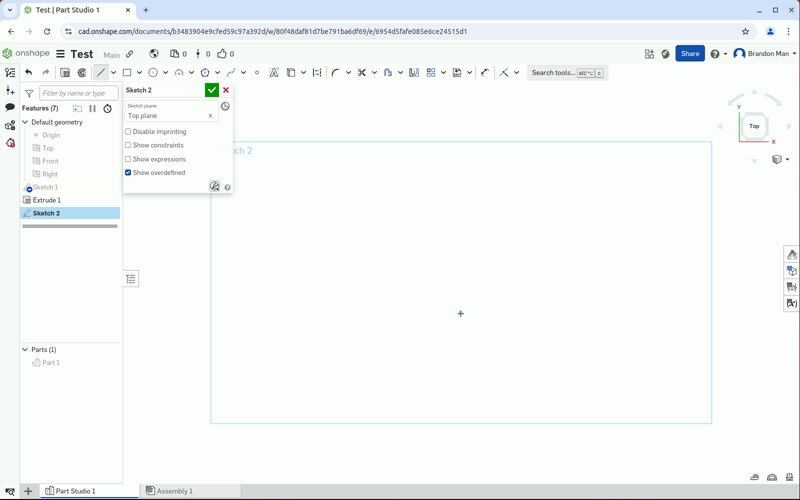
key_down(shift)
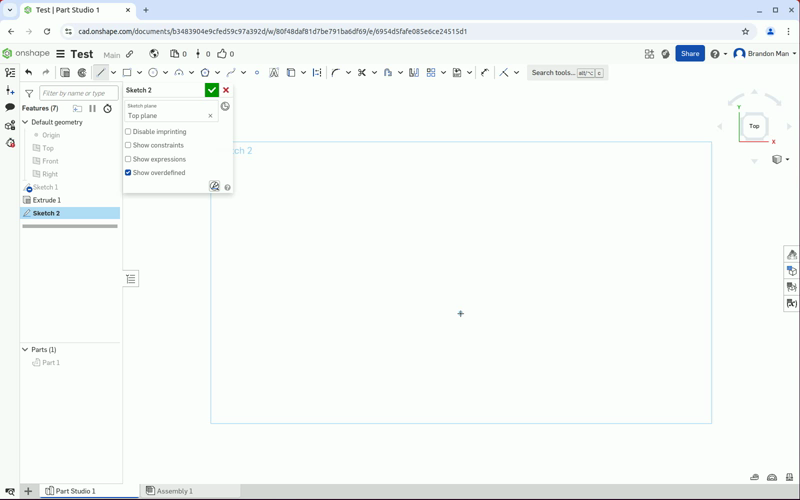
mouse_move(490, 313)
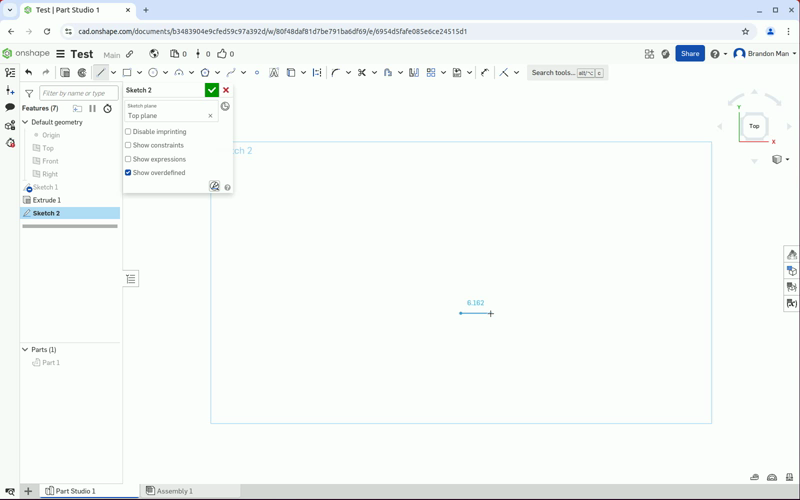
mouse_move(511, 313)
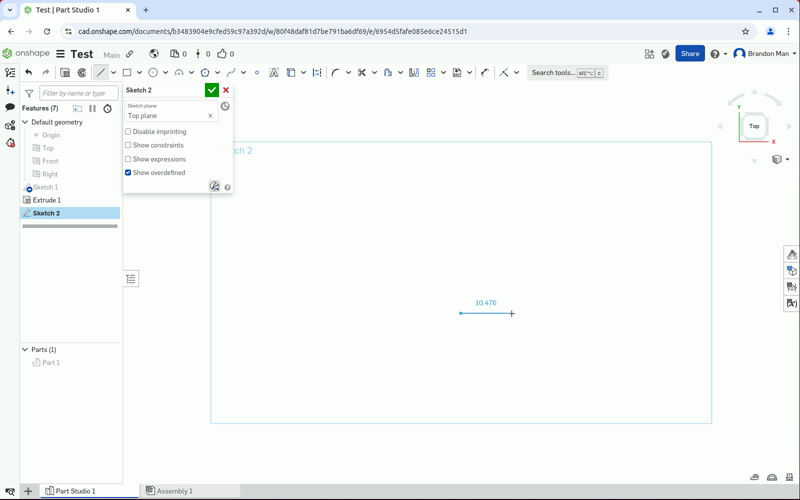
click(511, 313)
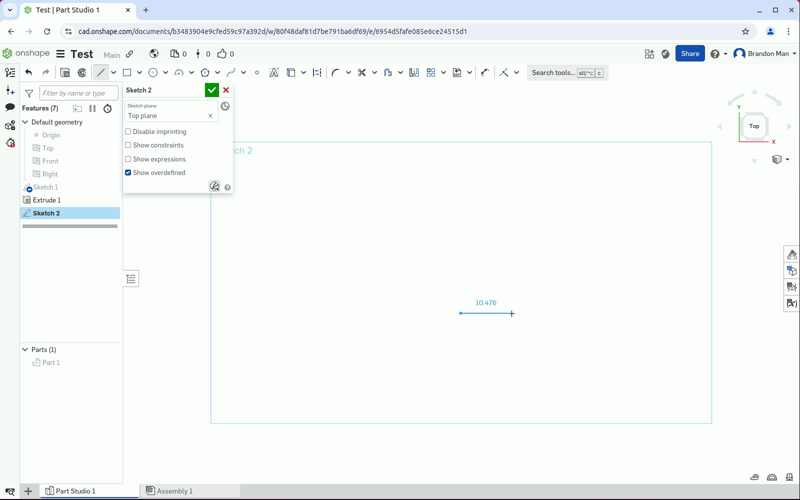
key_up(shift)
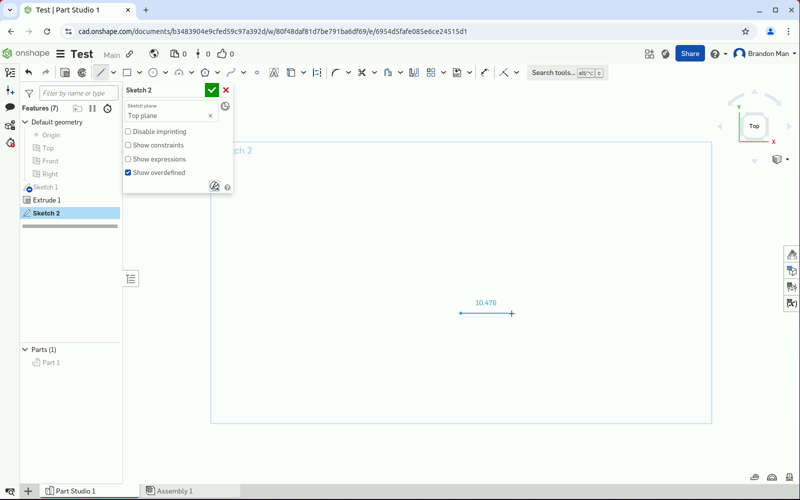
key_down(shift)
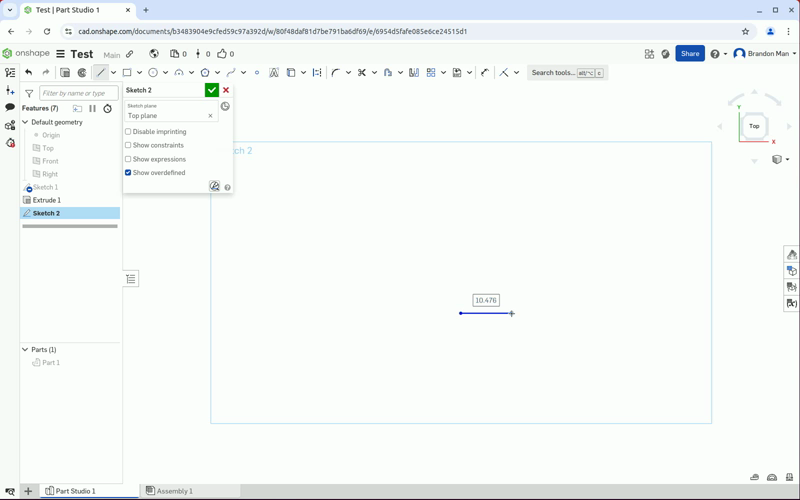
mouse_move(511, 252)
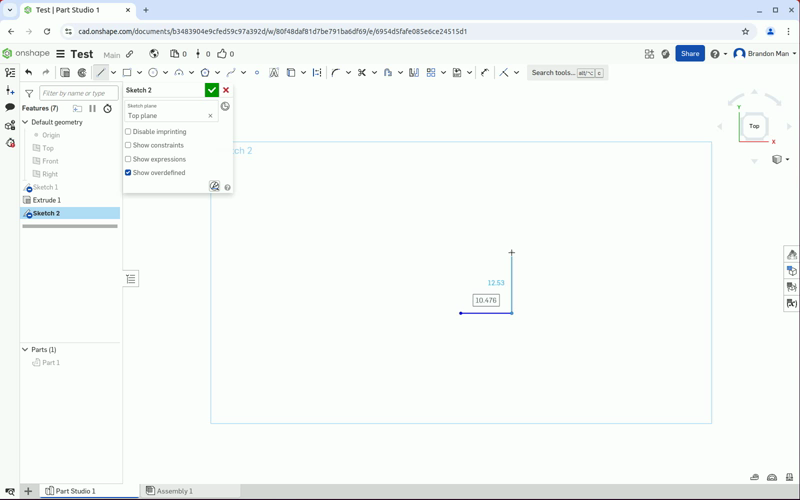
click(511, 252)
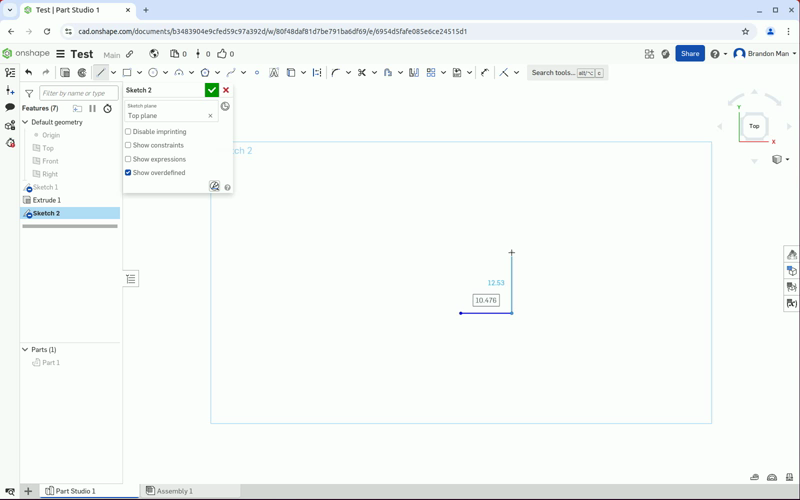
key_up(shift)
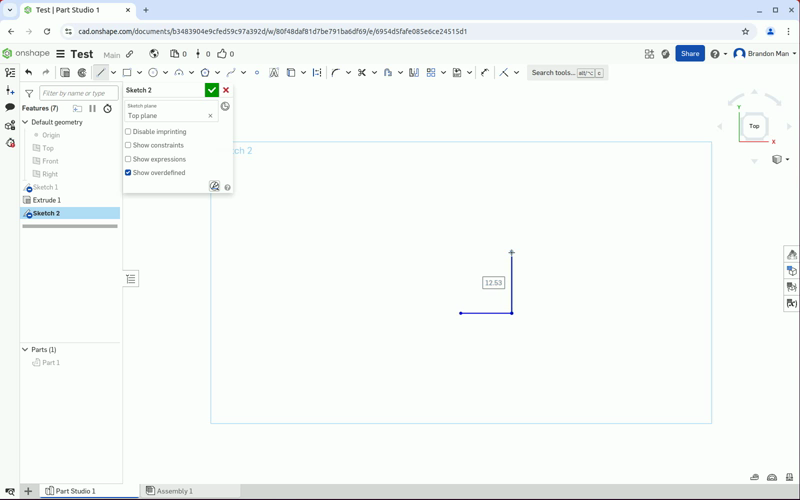
key_down(shift)
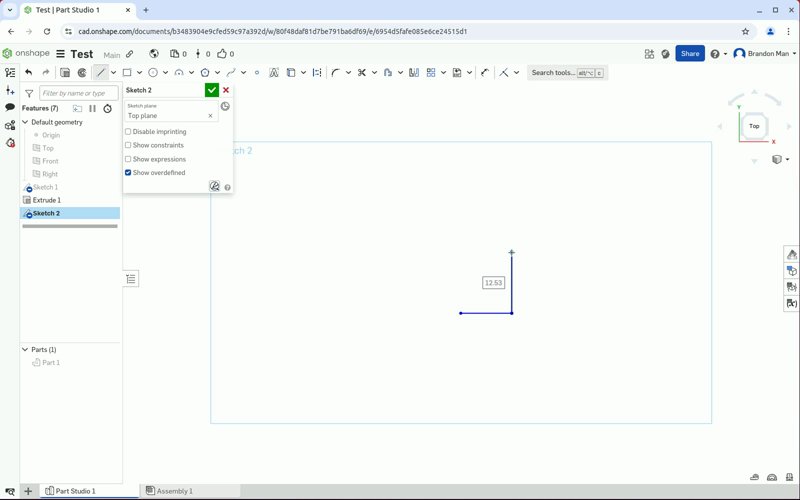
mouse_move(541, 252)
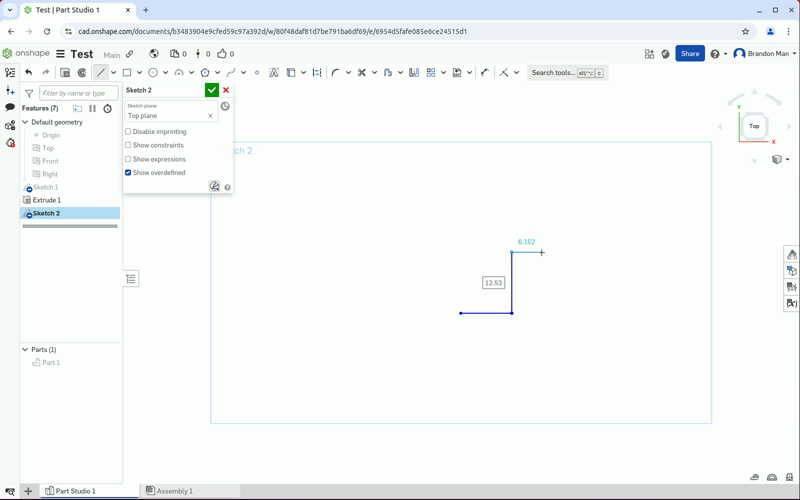
mouse_move(460, 252)
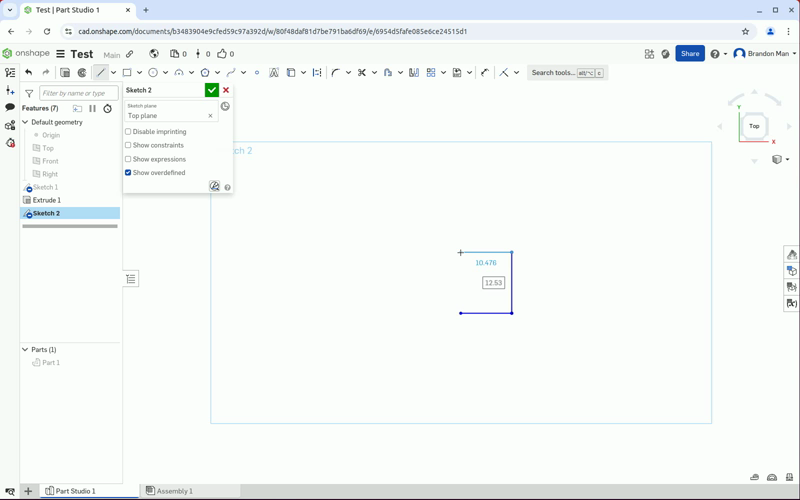
click(460, 252)
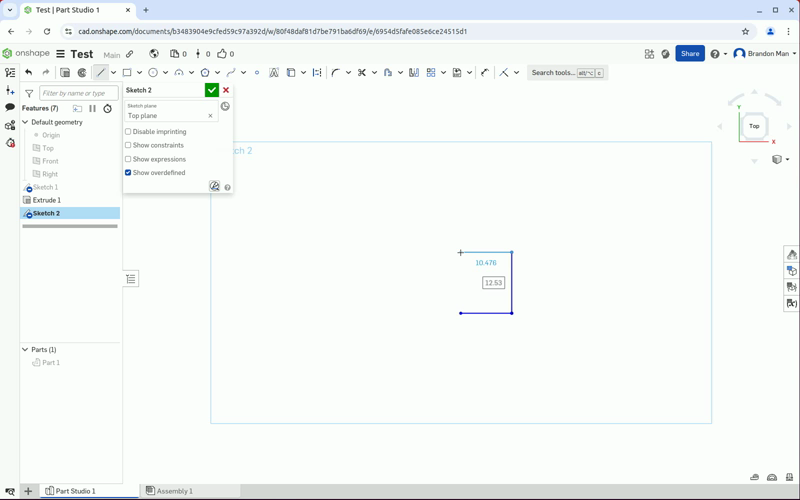
key_up(shift)
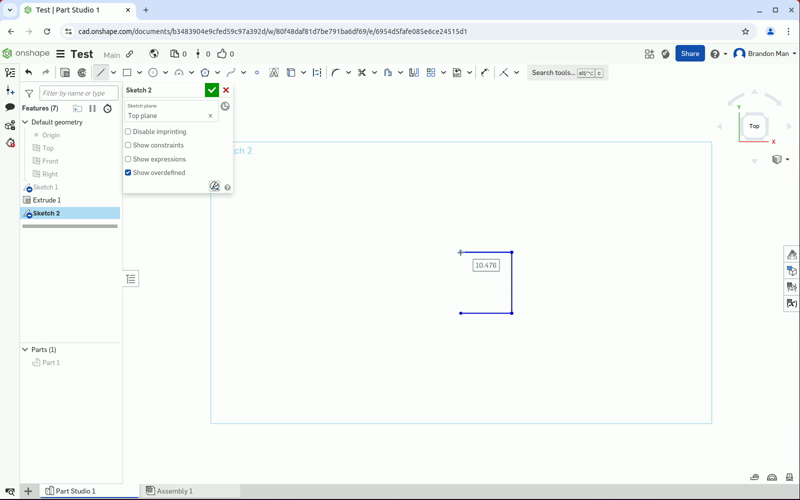
key(esc)
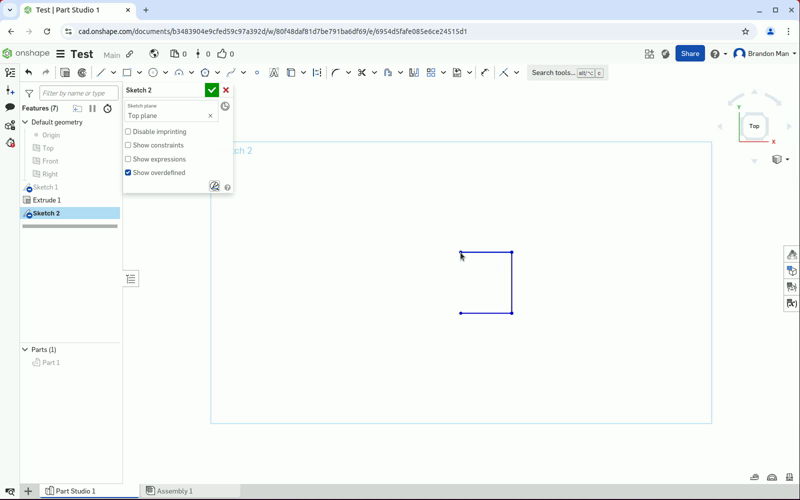
key(a)
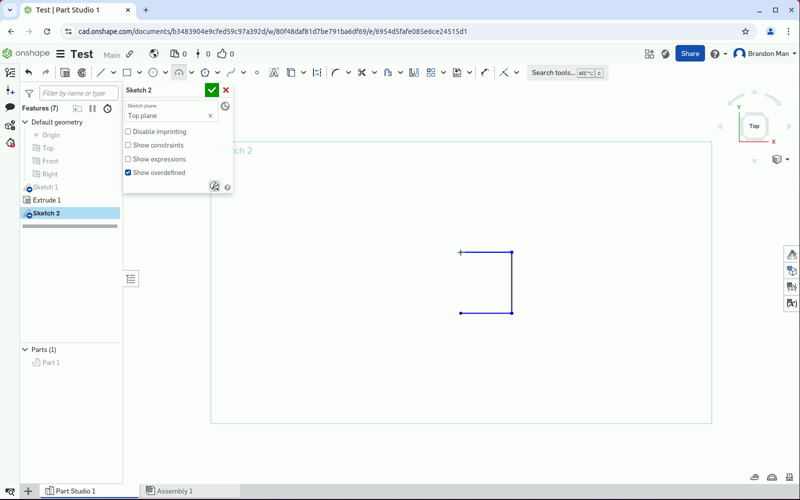
mouse_move(460, 252)
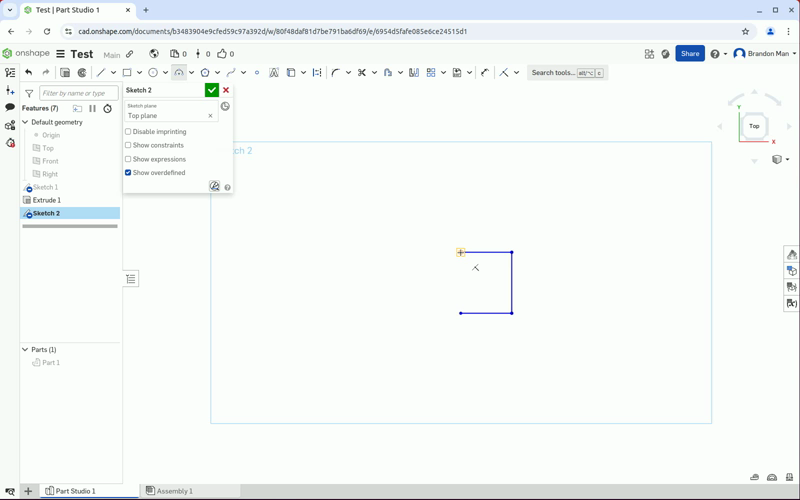
click(460, 252)
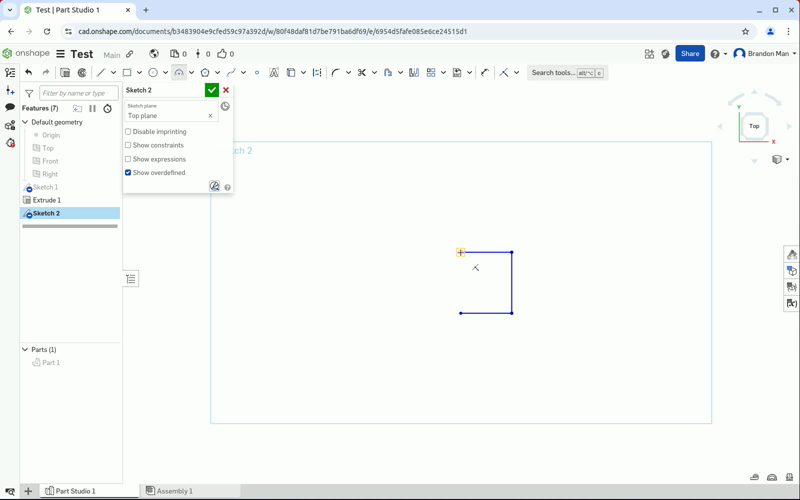
mouse_move(460, 313)
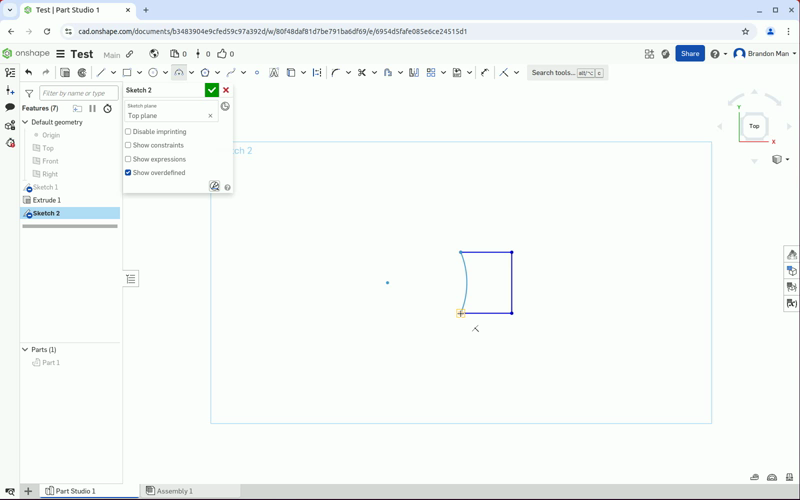
click(460, 313)
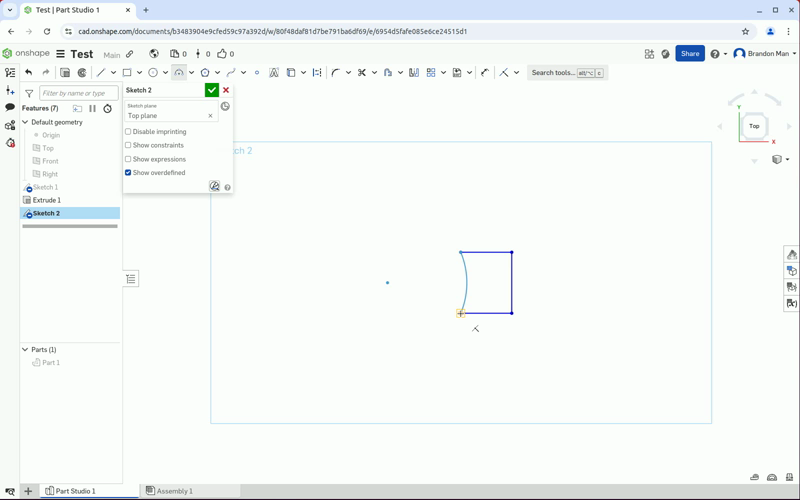
key_down(shift)
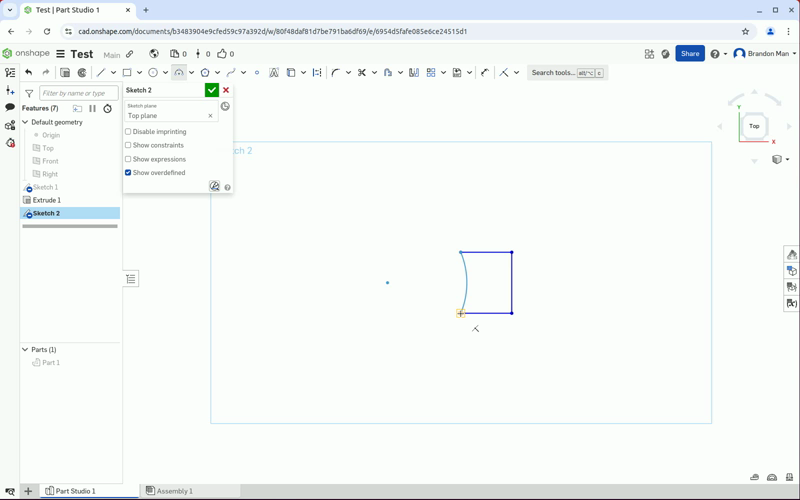
mouse_move(491, 282)
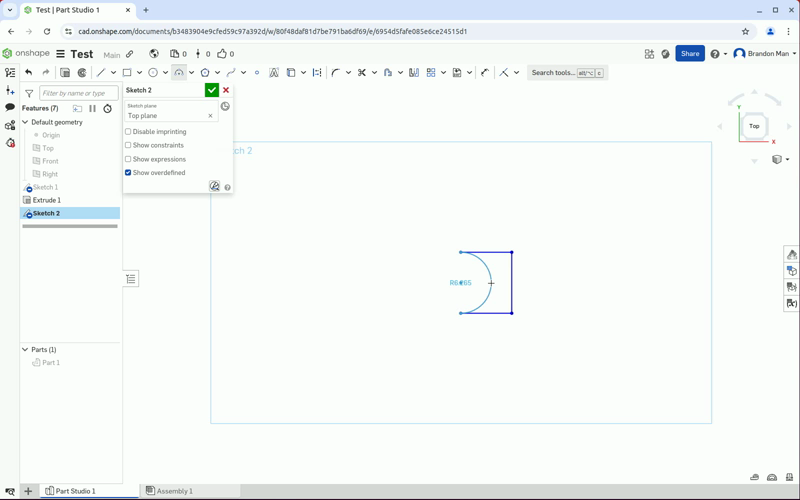
click(491, 282)
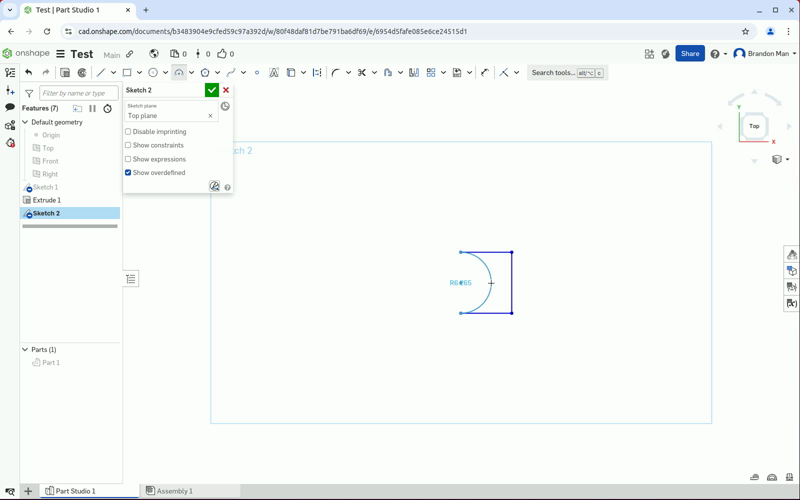
key_up(shift)
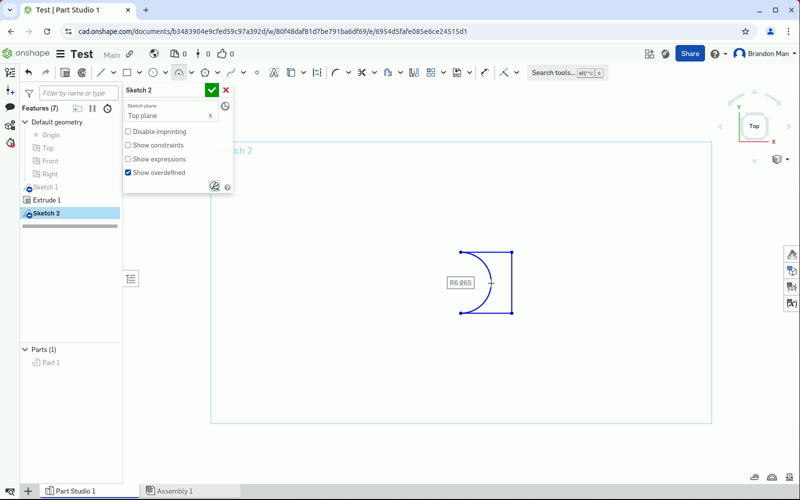
key(esc)
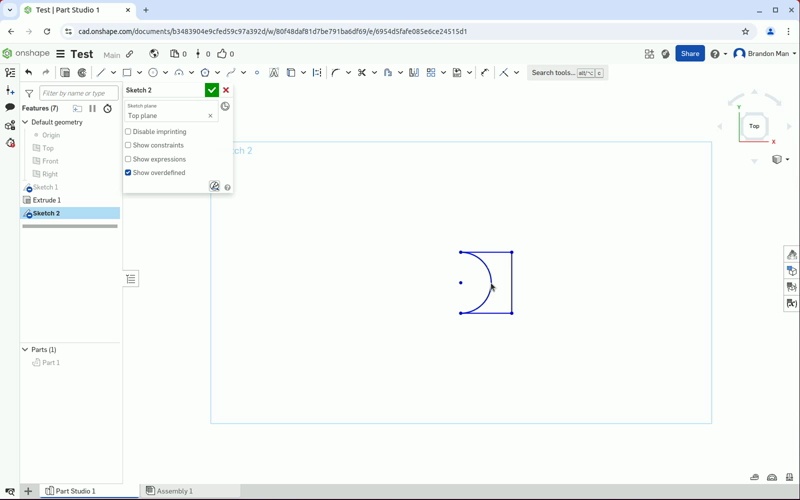
mouse_move(495, 264)
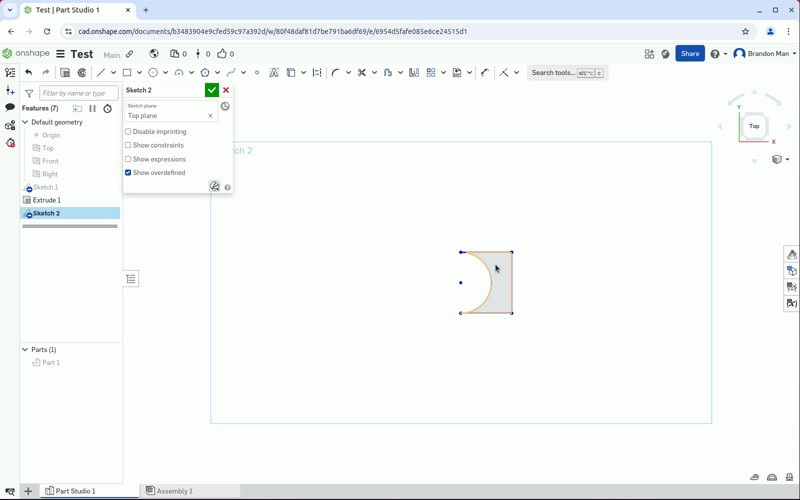
scroll(6)
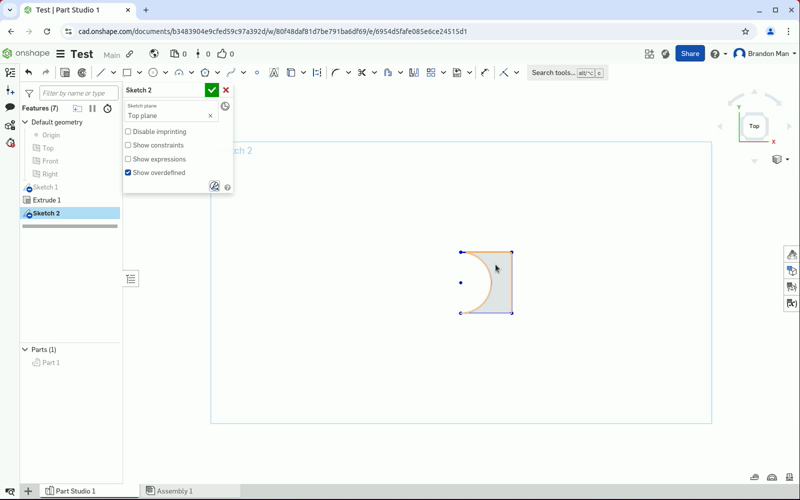
scroll(6)
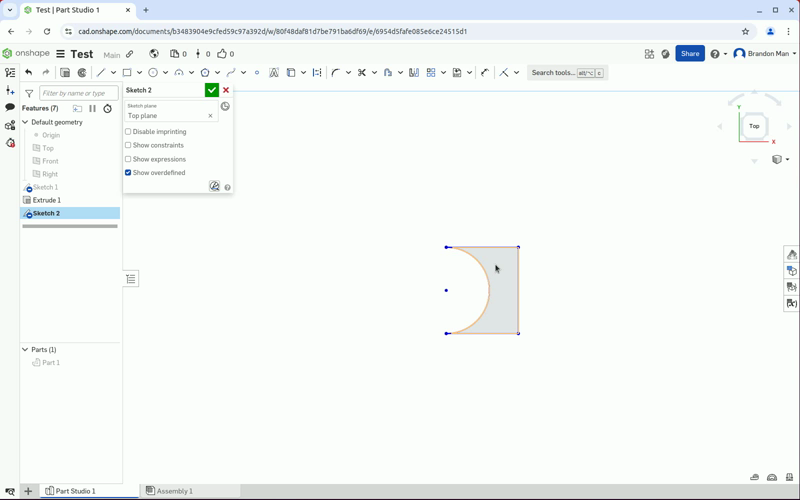
scroll(6)
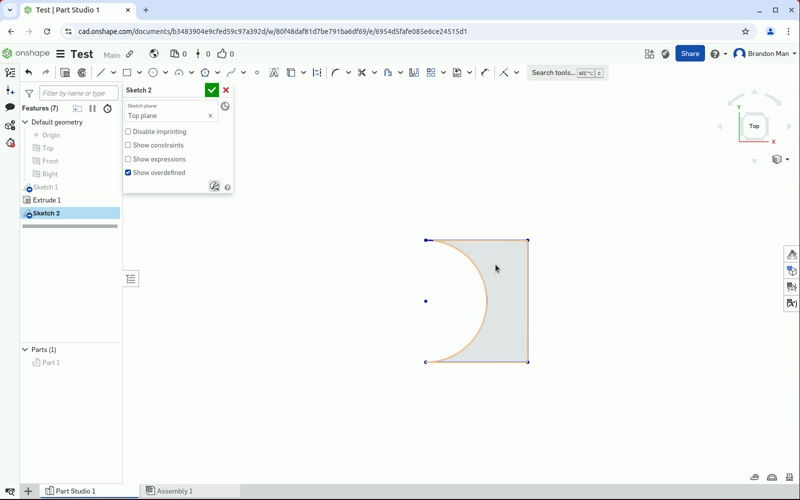
scroll(6)
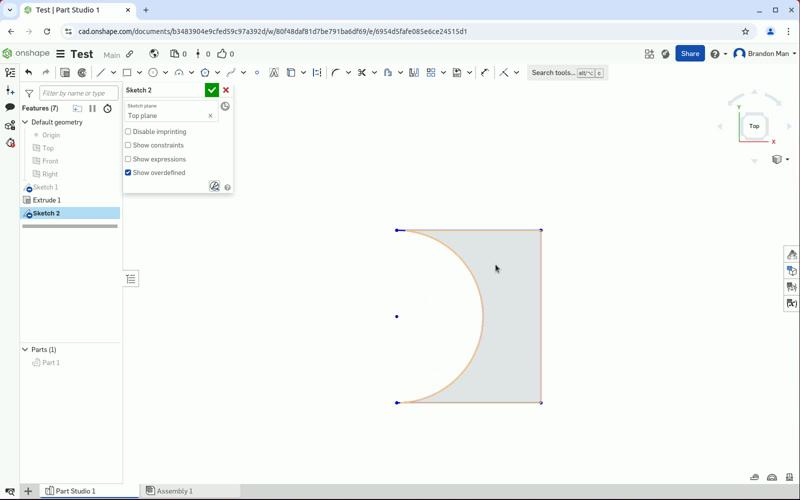
scroll(6)
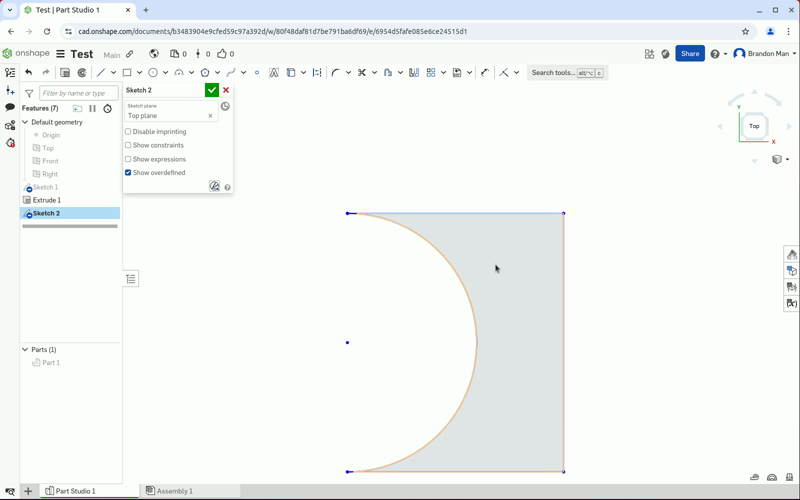
scroll(6)
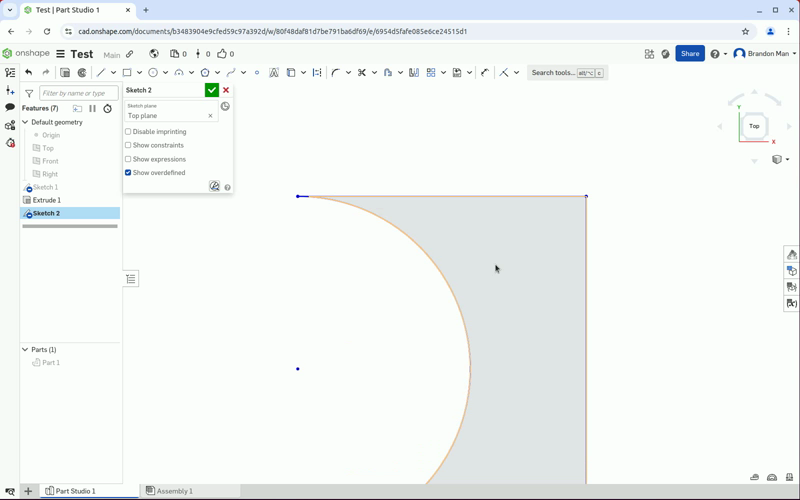
scroll(6)
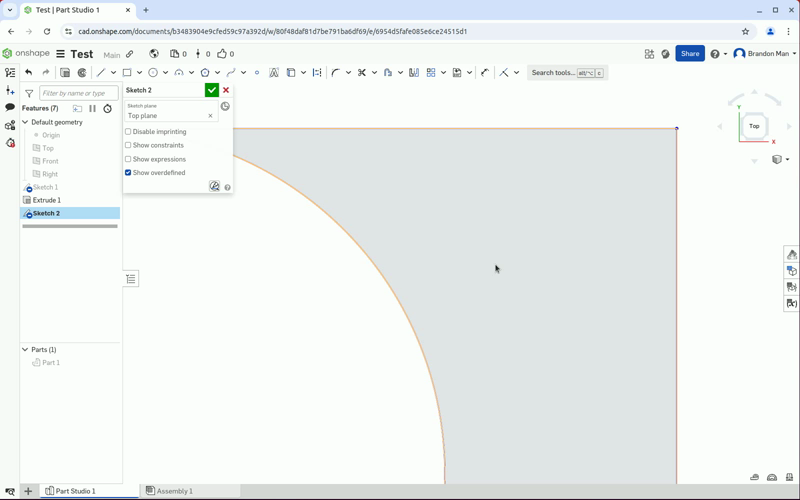
click(495, 264)
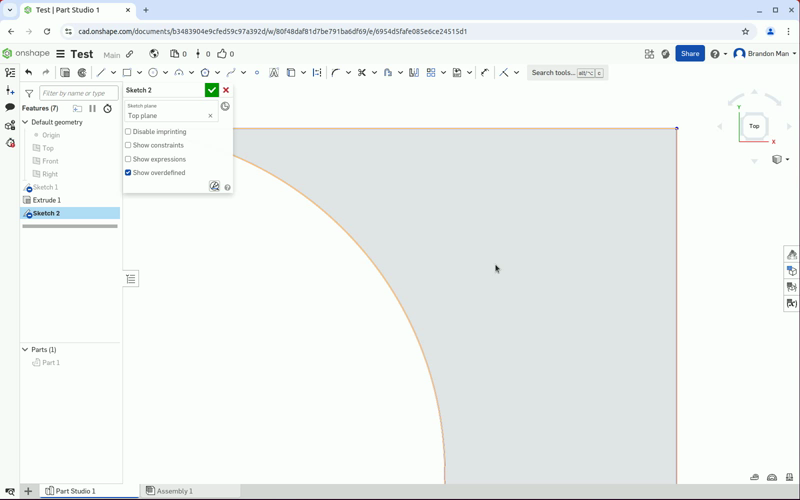
scroll(-6)
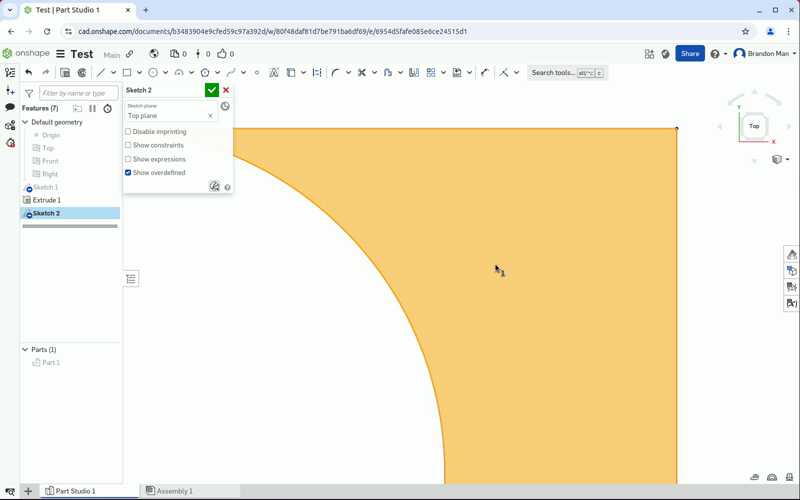
scroll(-6)
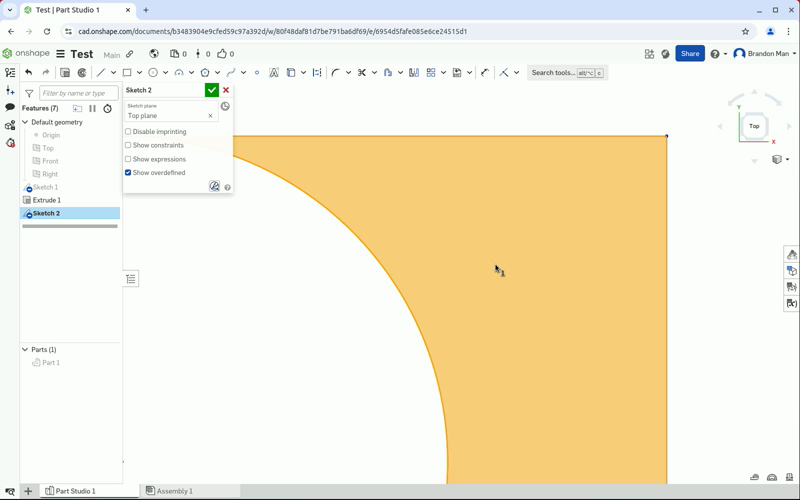
scroll(-6)
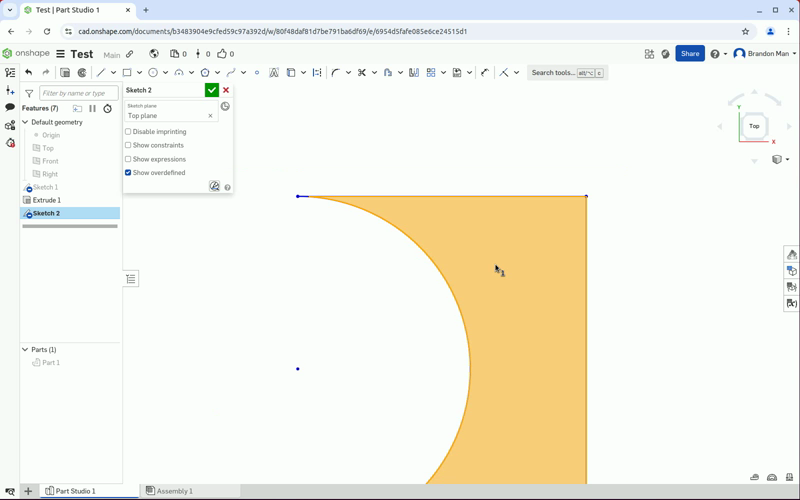
scroll(-6)
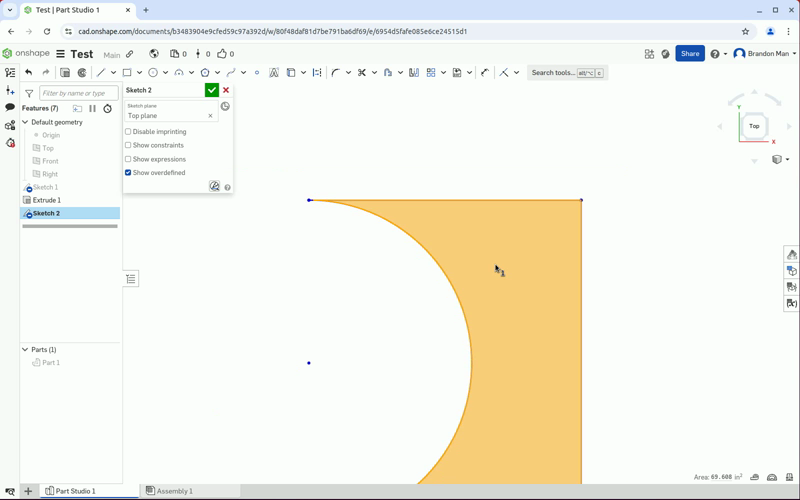
scroll(-6)
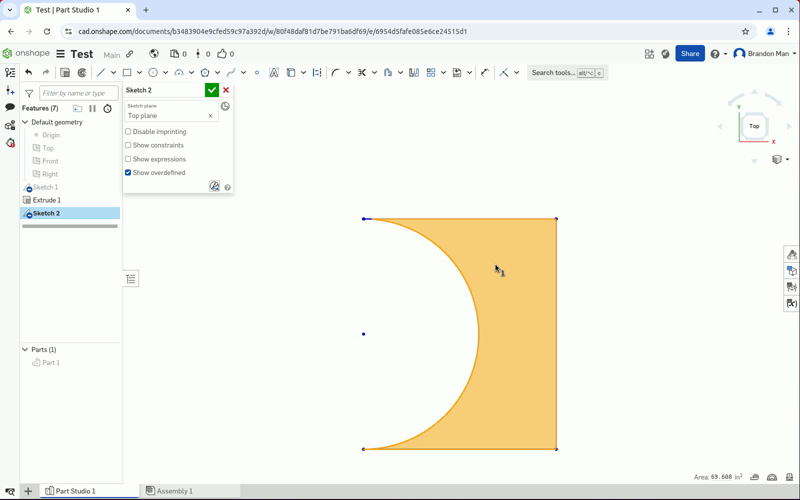
scroll(-6)
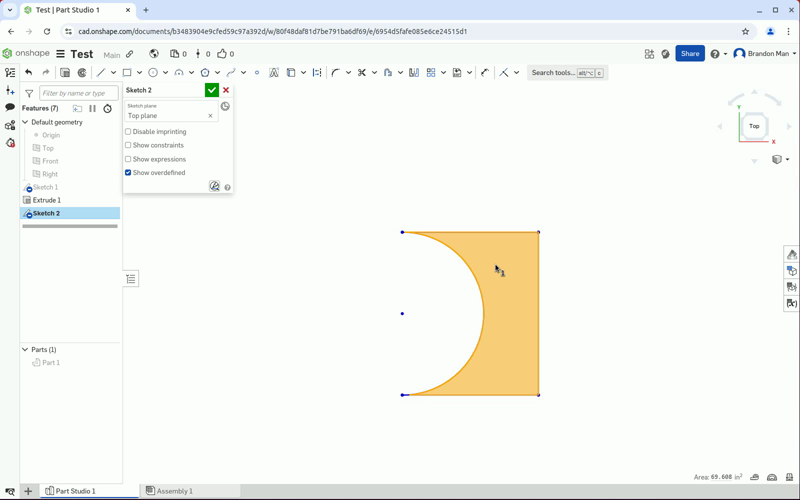
scroll(-6)
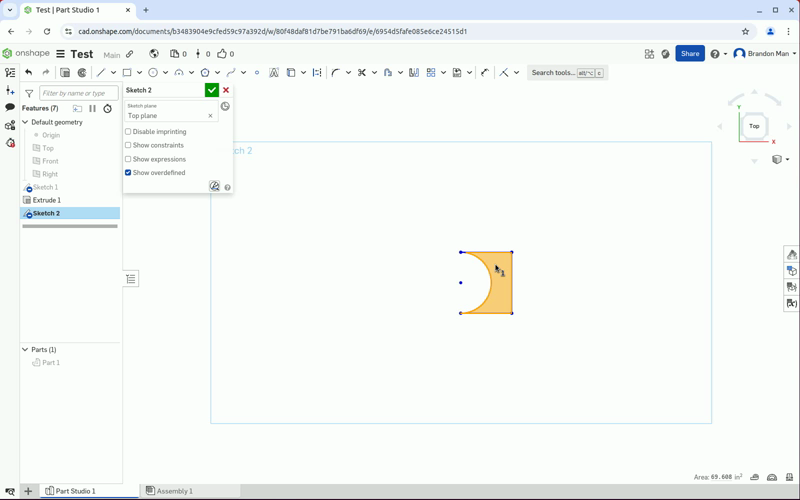
mouse_move(73, 352)
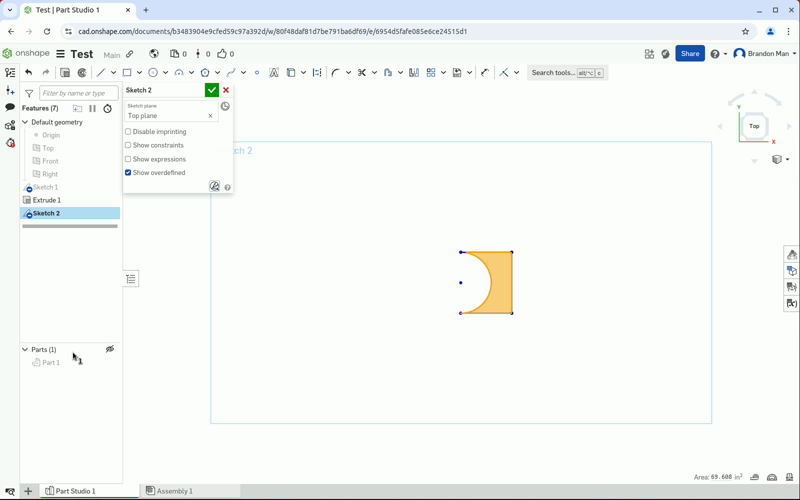
key(shift+y)
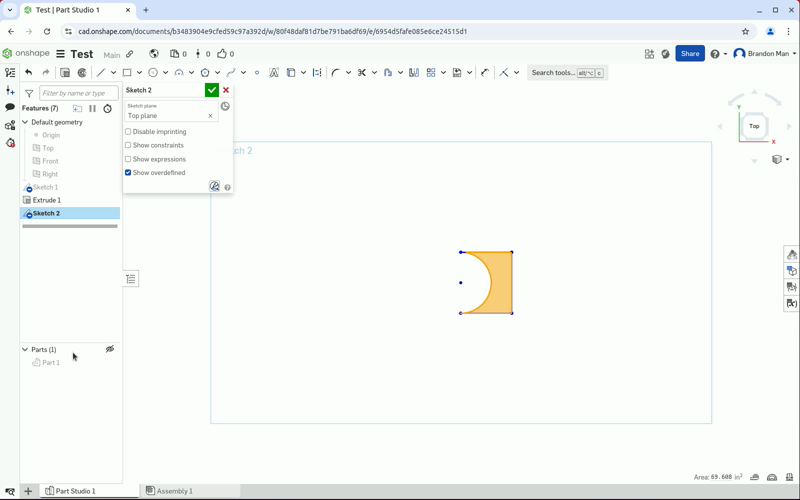
key(shift+e)
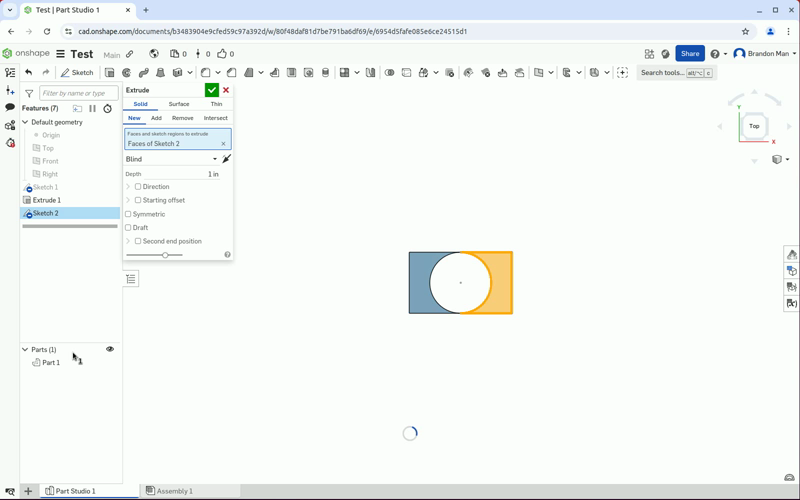
mouse_move(143, 106)
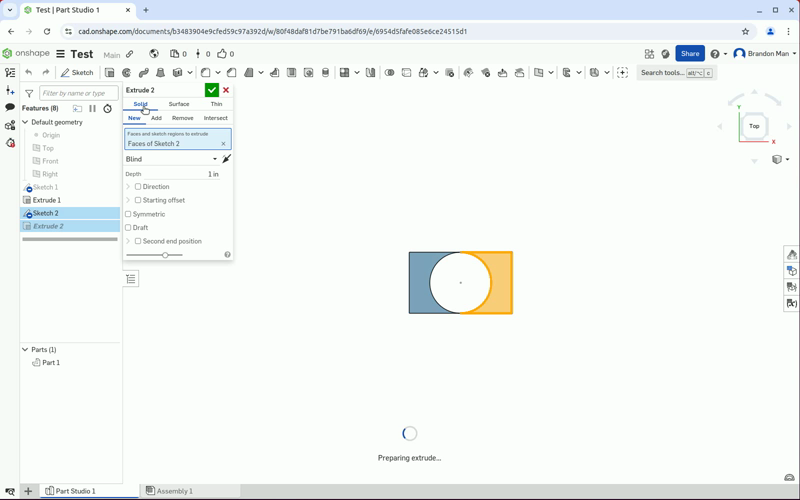
click(143, 106)
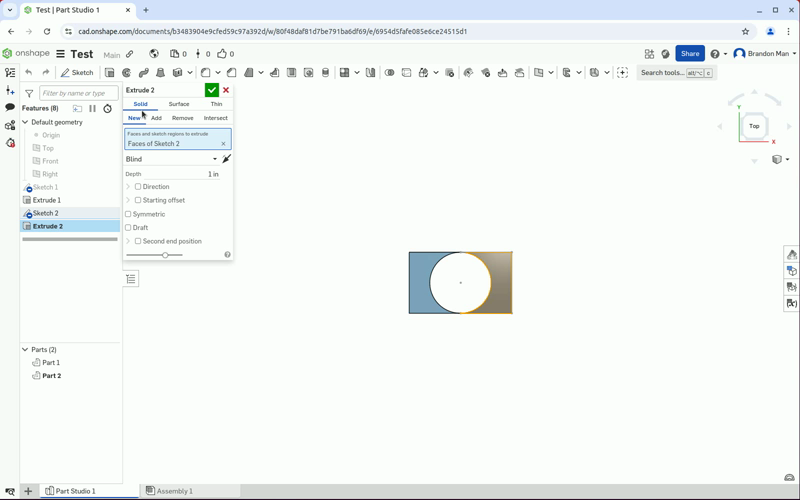
mouse_move(137, 120)
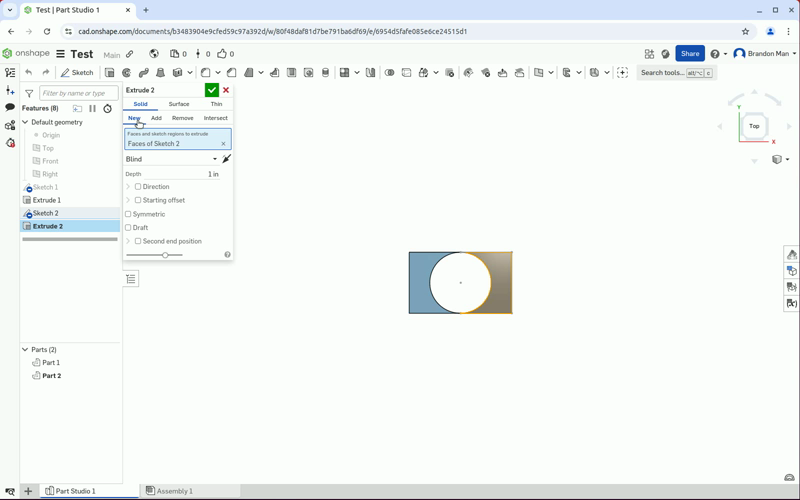
click(137, 120)
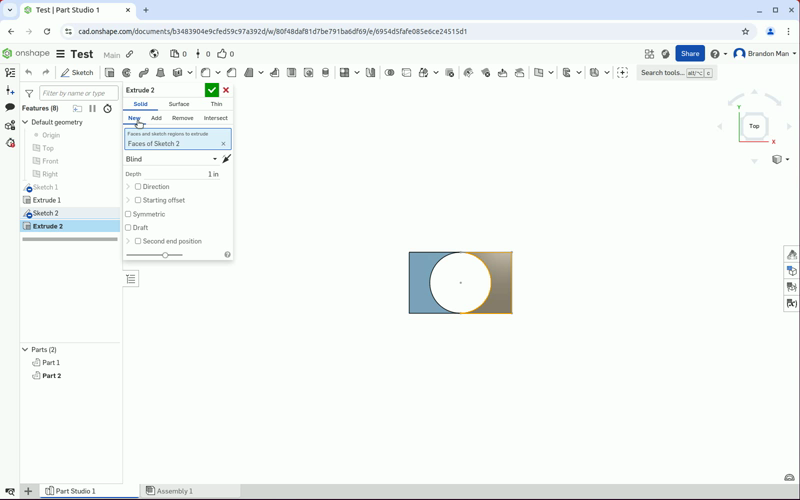
key(tab, 4)
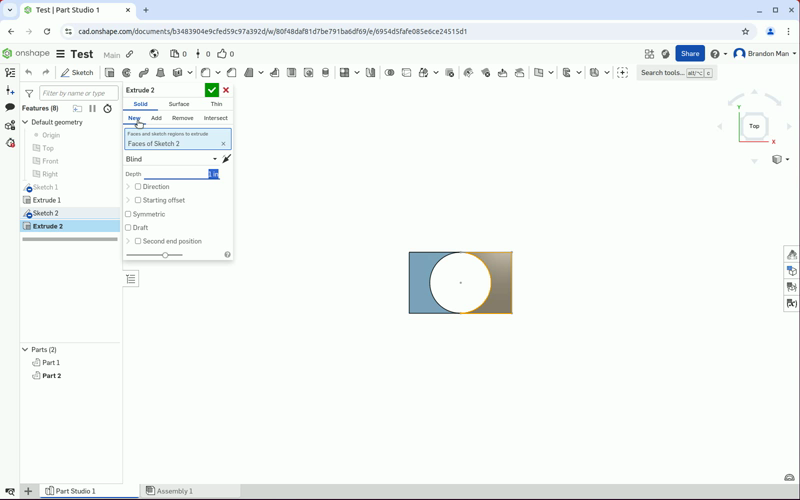
text(0.722)
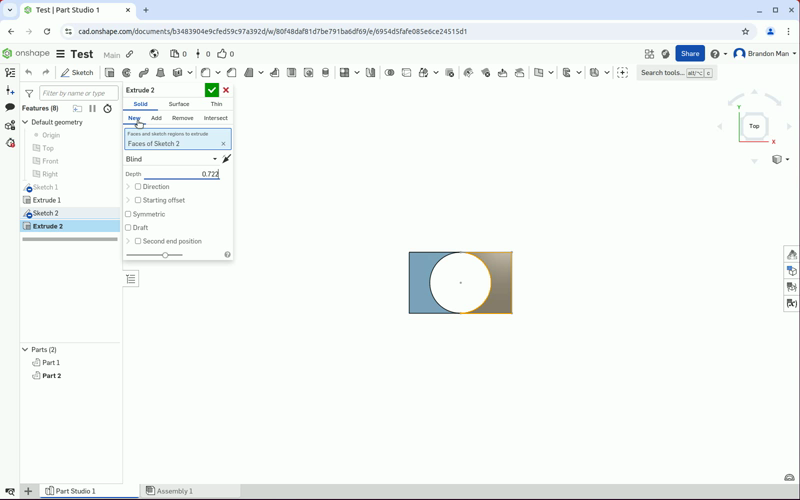
key(enter)
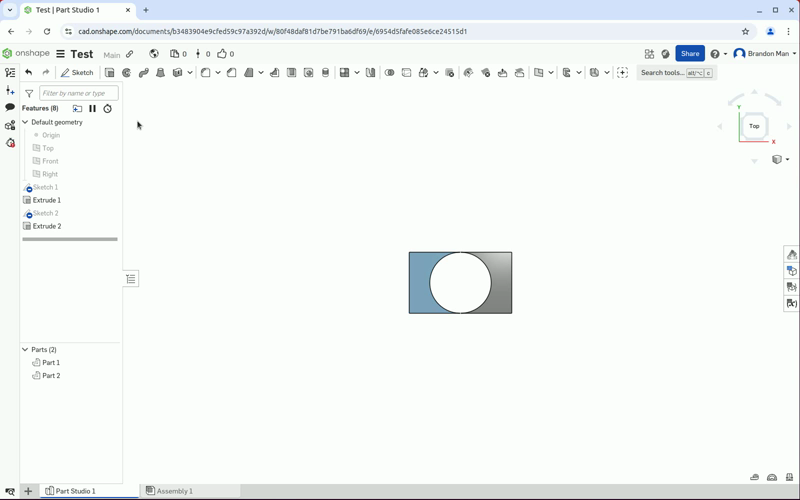
key(shift+h)
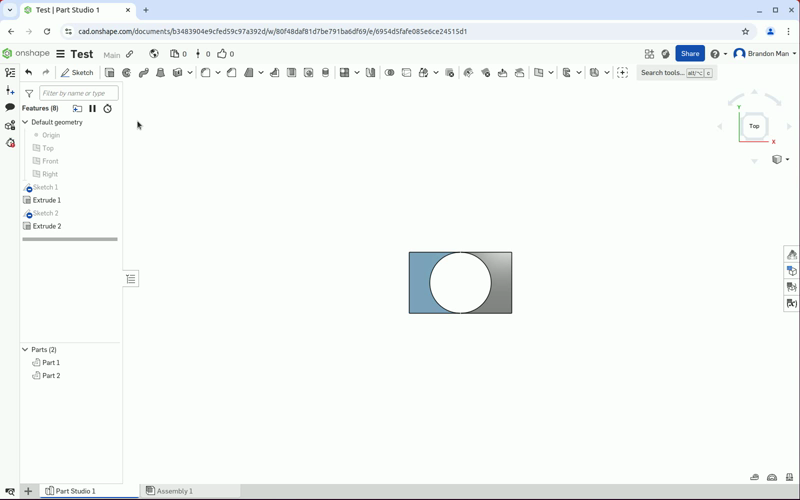
key(shift+h)
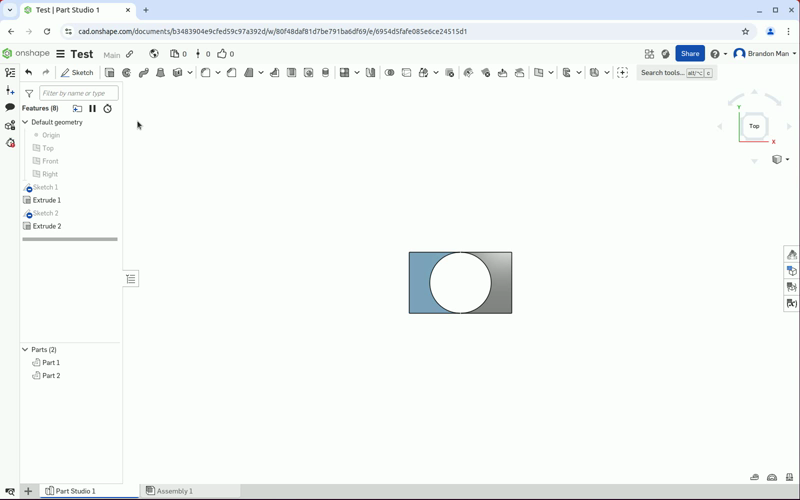
mouse_move(73, 189)
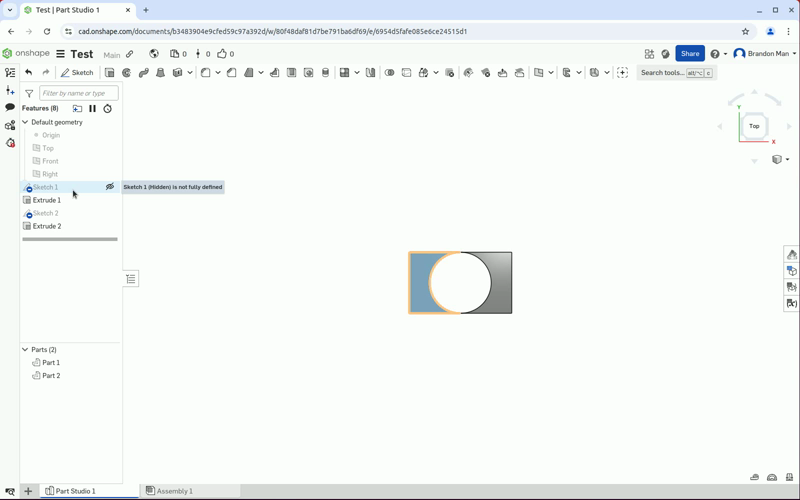
click(73, 189)
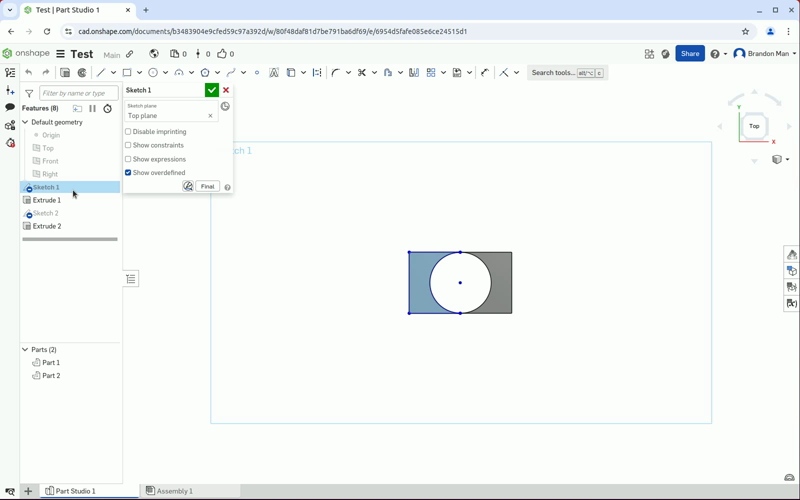
mouse_move(229, 92)
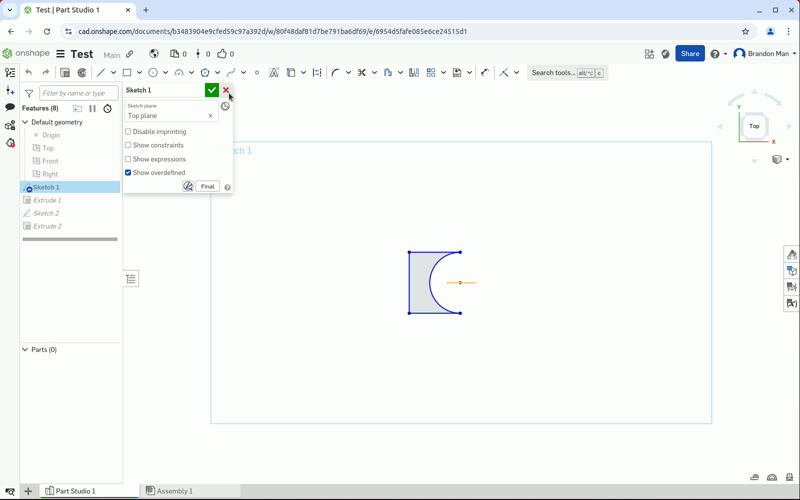
click(229, 92)
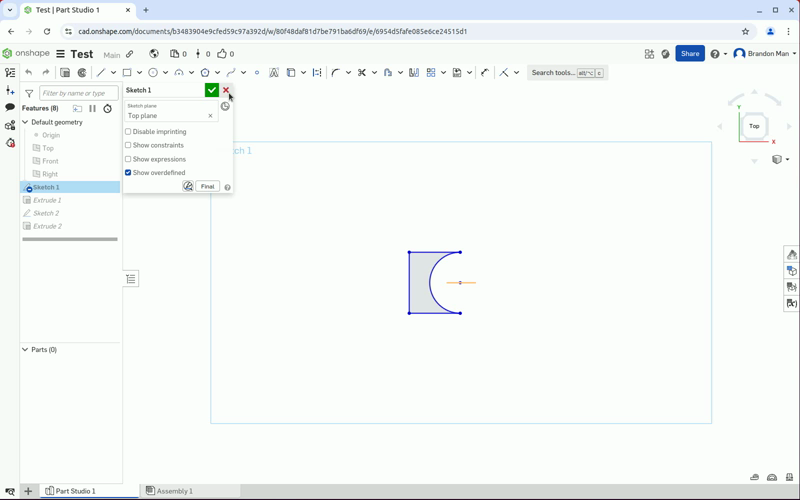
key(shift+s)
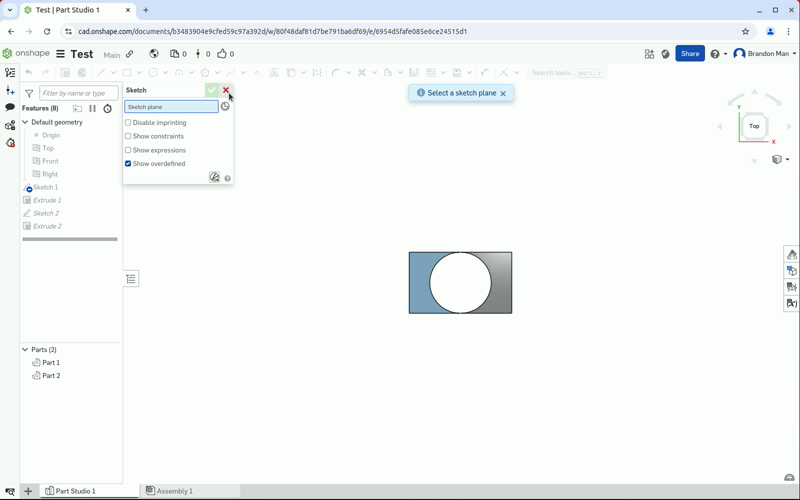
mouse_move(73, 150)
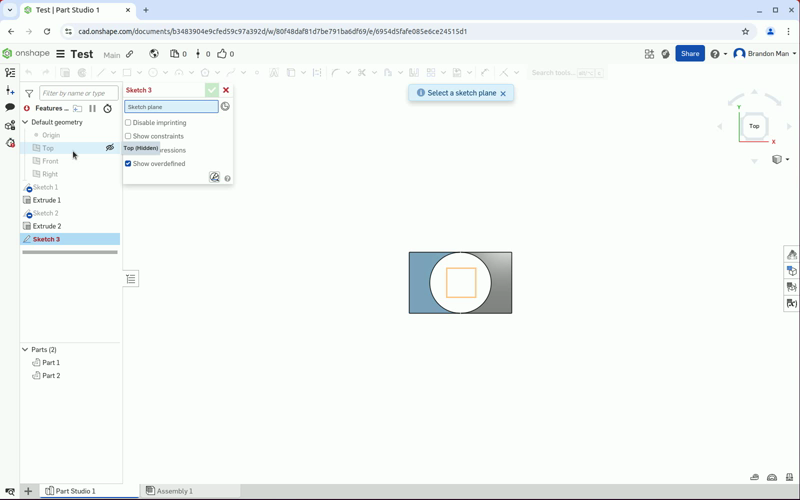
click(73, 150)
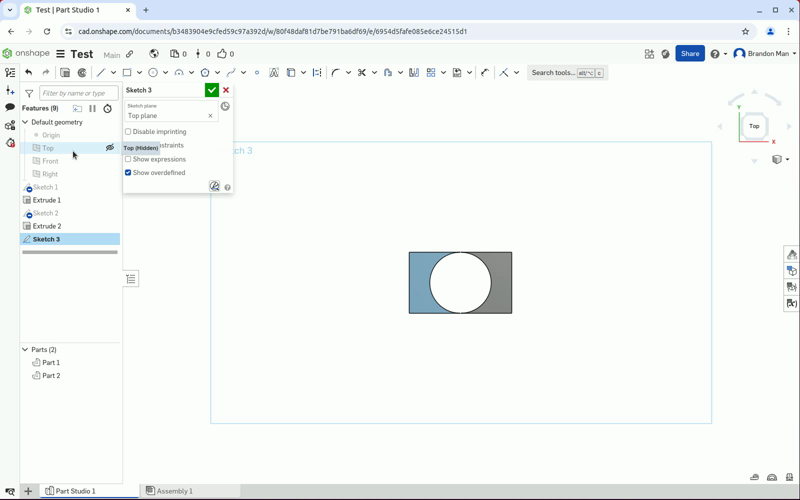
mouse_move(73, 352)
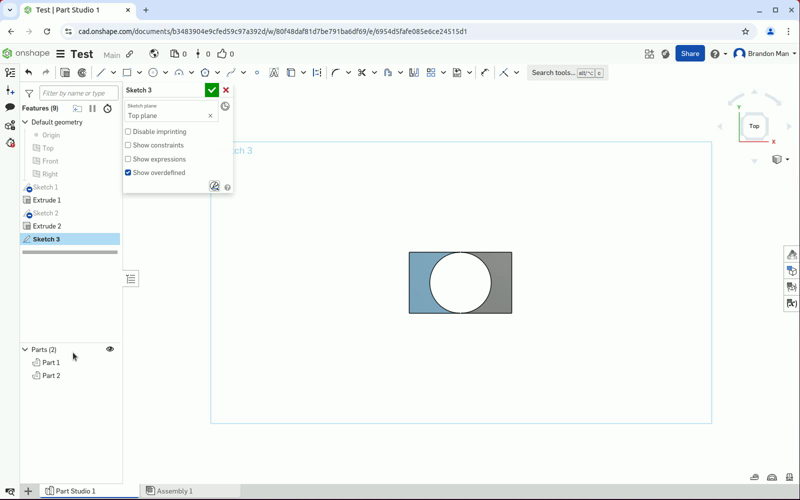
key(y)
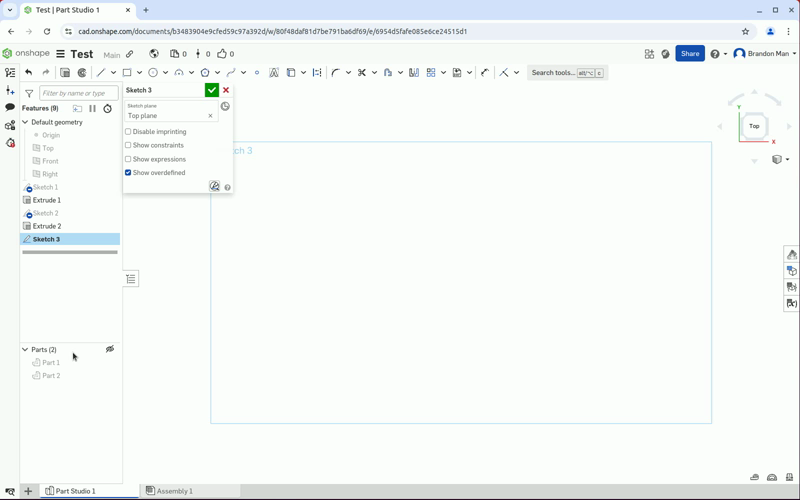
key(l)
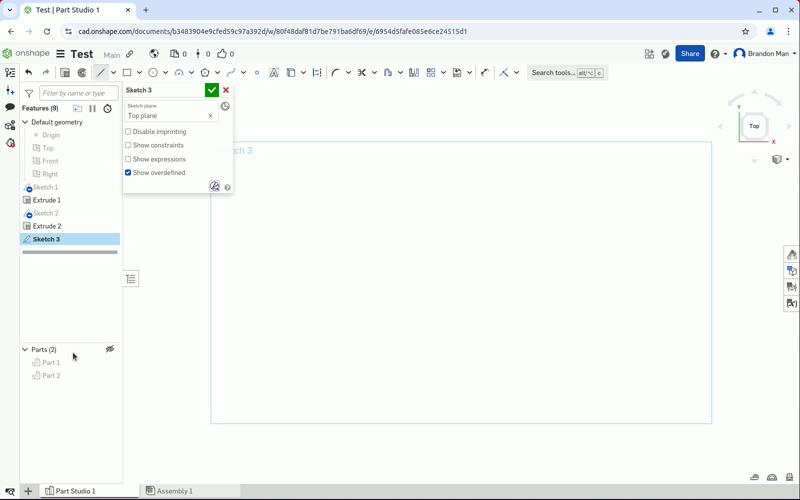
key_down(shift)
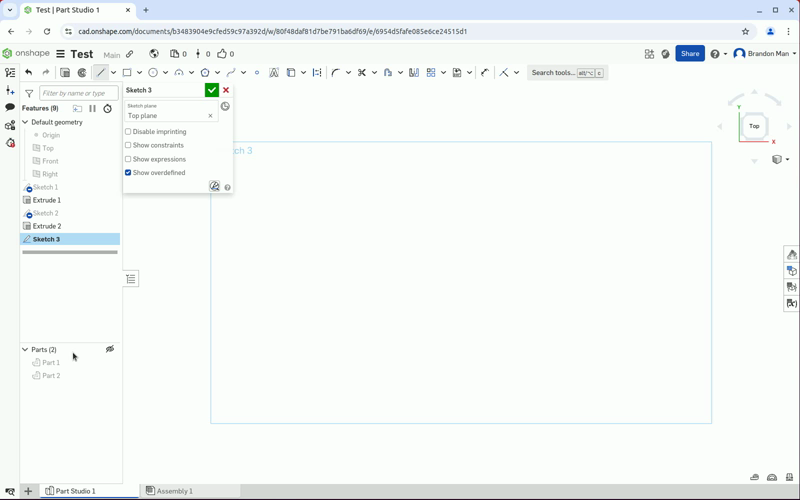
mouse_move(409, 231)
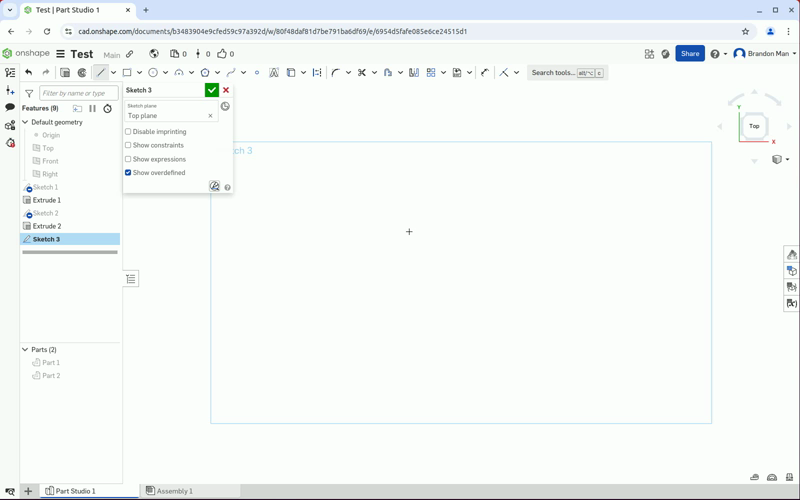
click(409, 231)
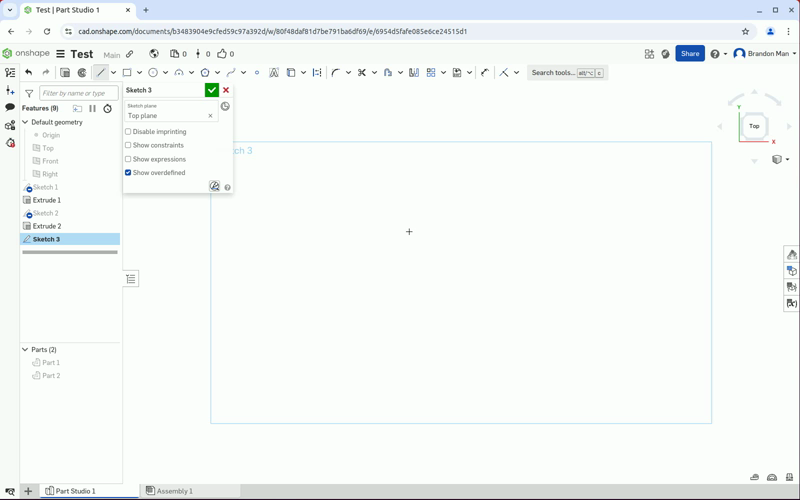
key_up(shift)
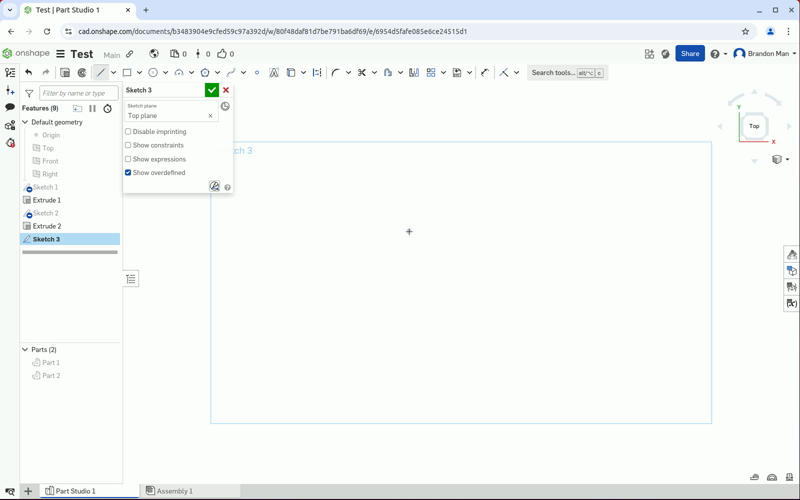
key_down(shift)
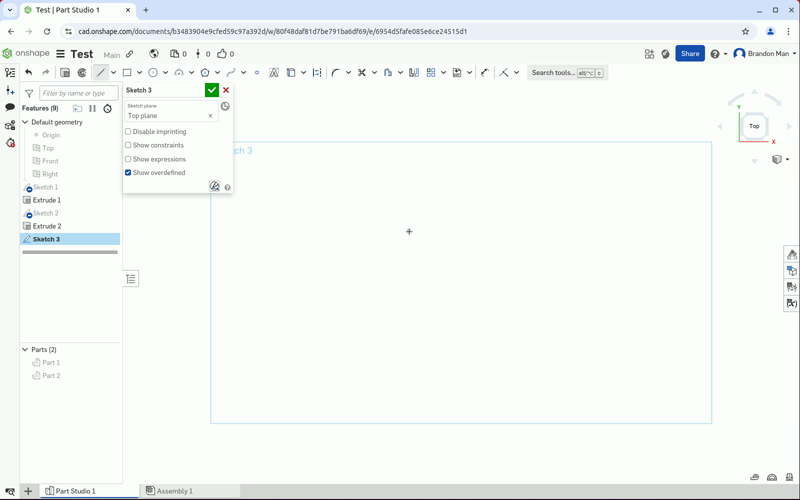
mouse_move(511, 231)
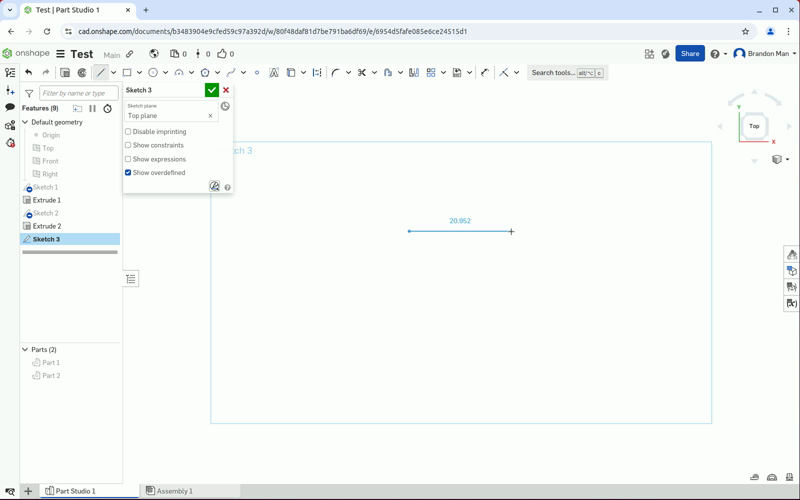
click(511, 231)
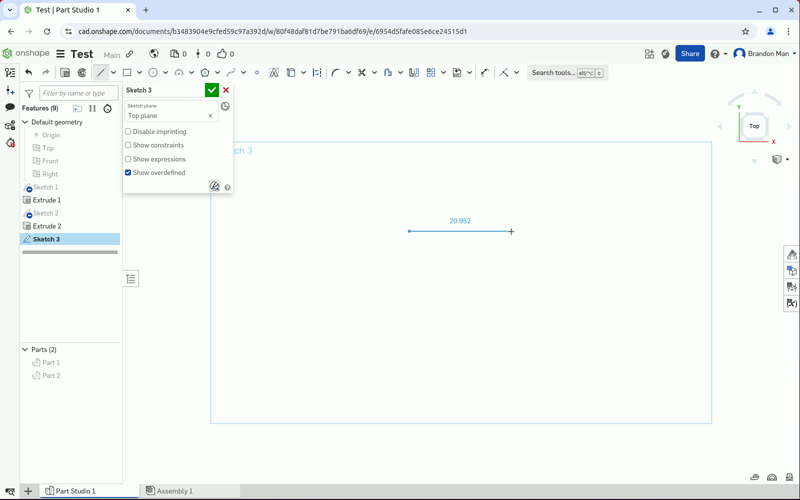
key_up(shift)
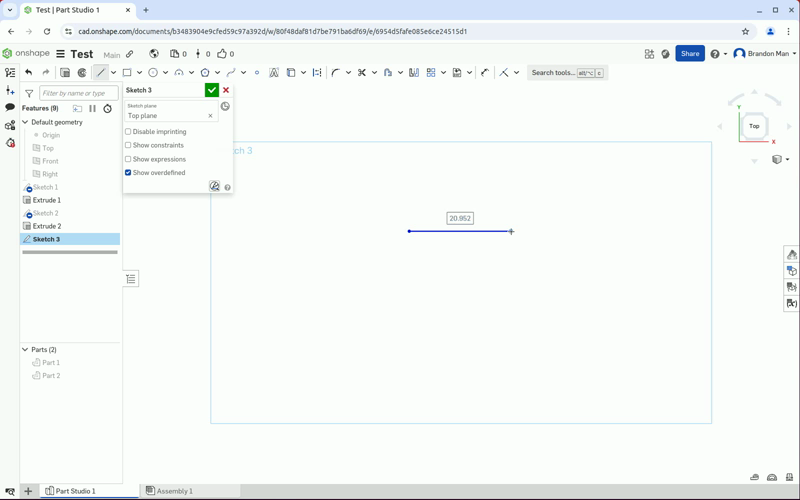
key_down(shift)
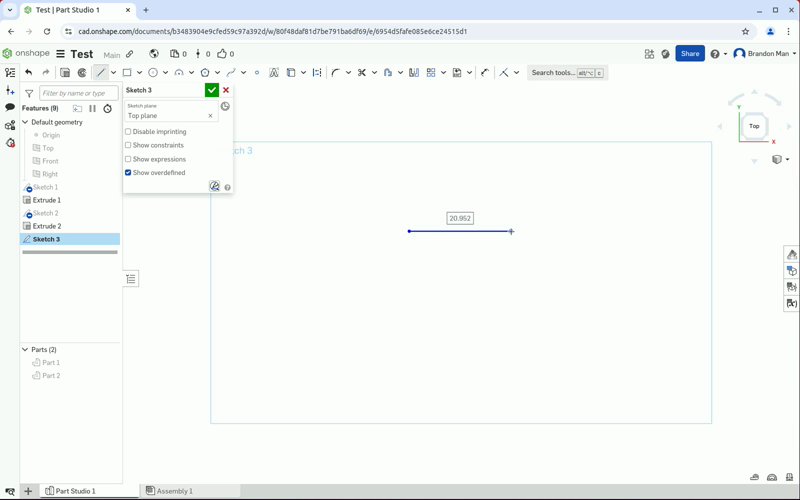
mouse_move(511, 170)
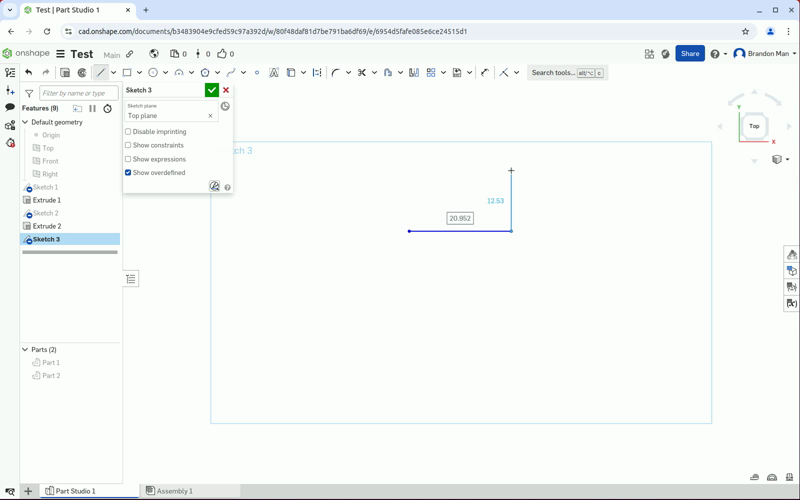
click(511, 170)
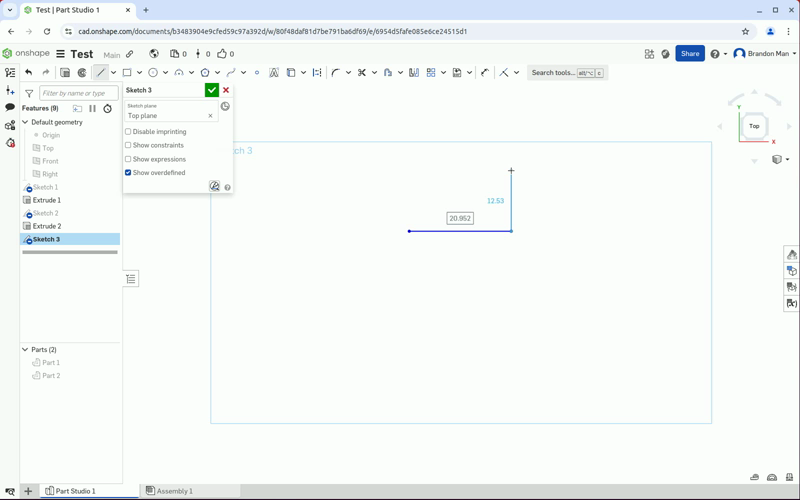
key_up(shift)
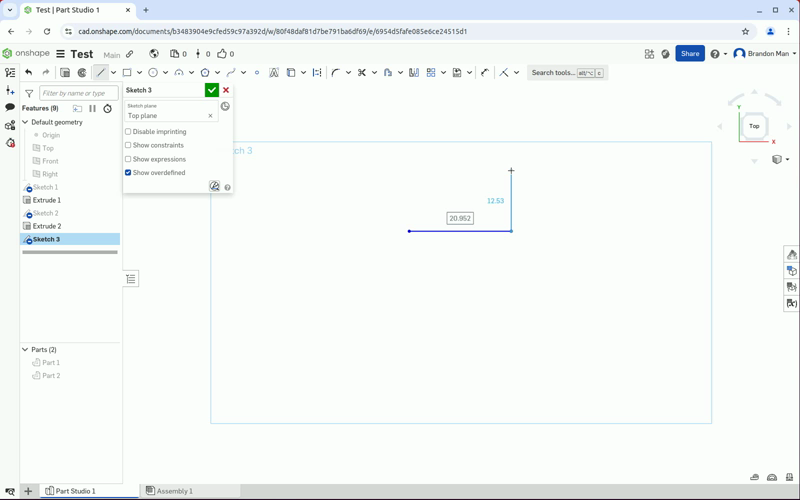
key_down(shift)
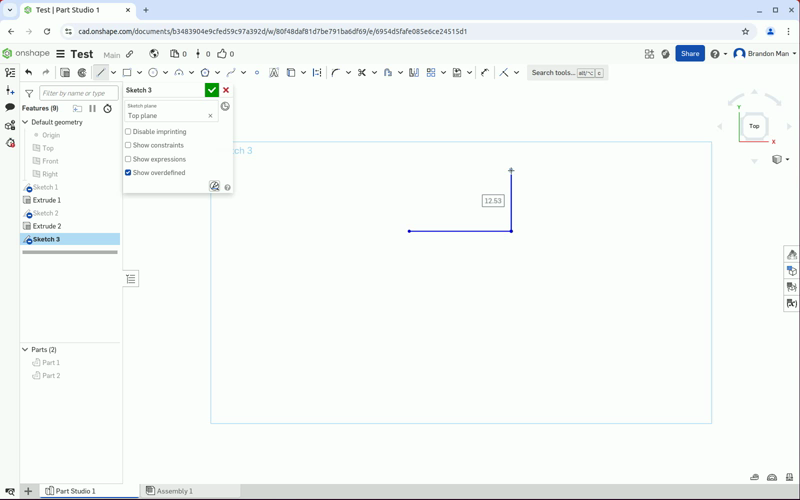
mouse_move(409, 170)
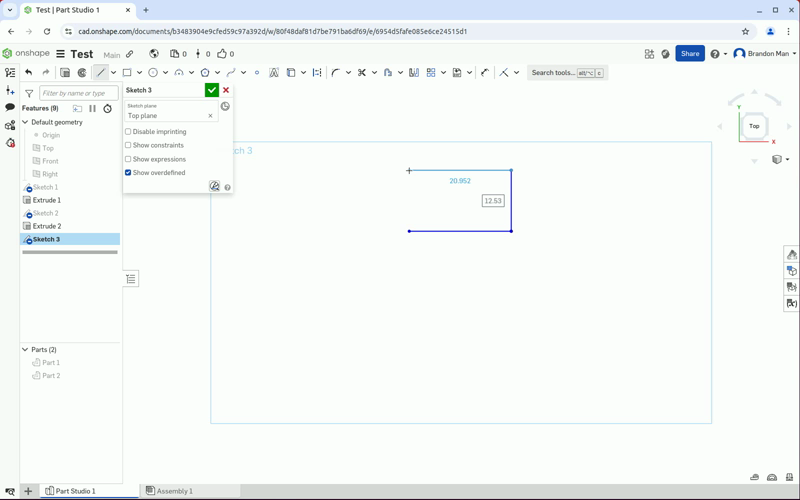
click(409, 170)
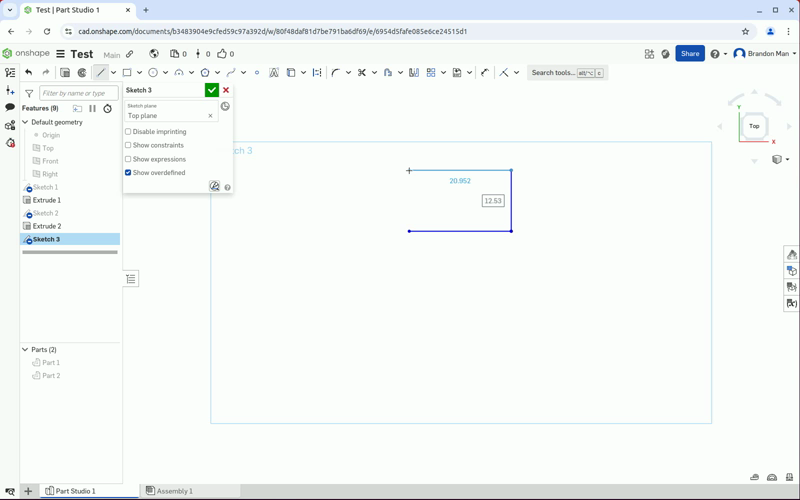
key_up(shift)
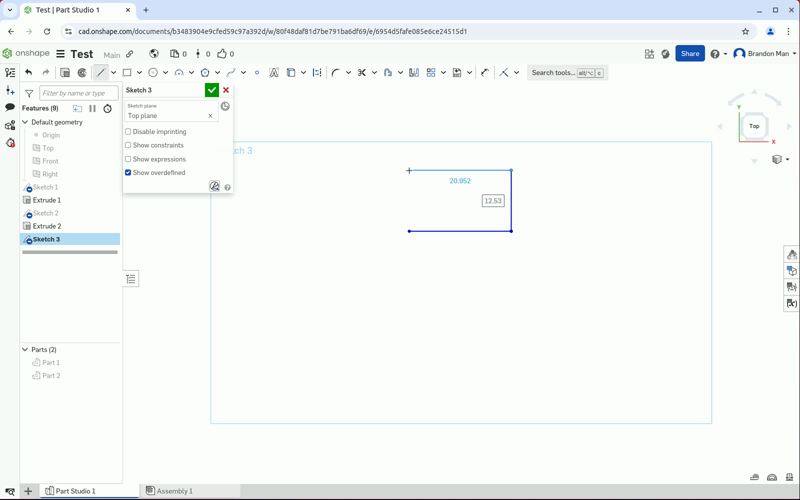
key_down(shift)
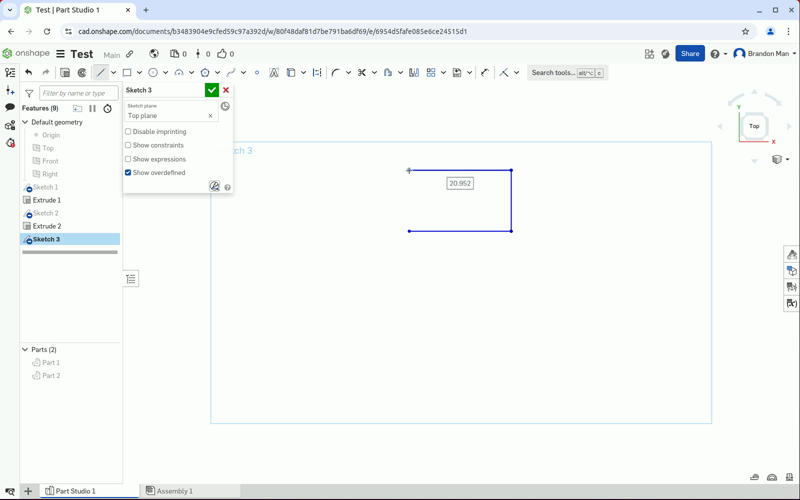
mouse_move(409, 231)
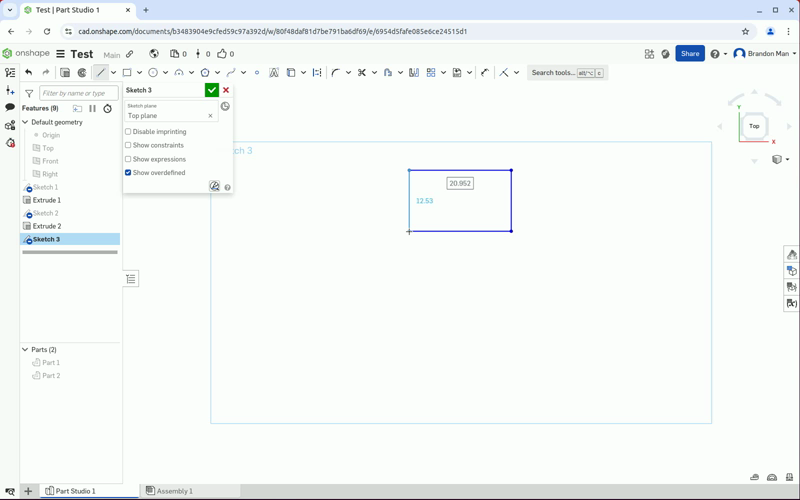
key_up(shift)
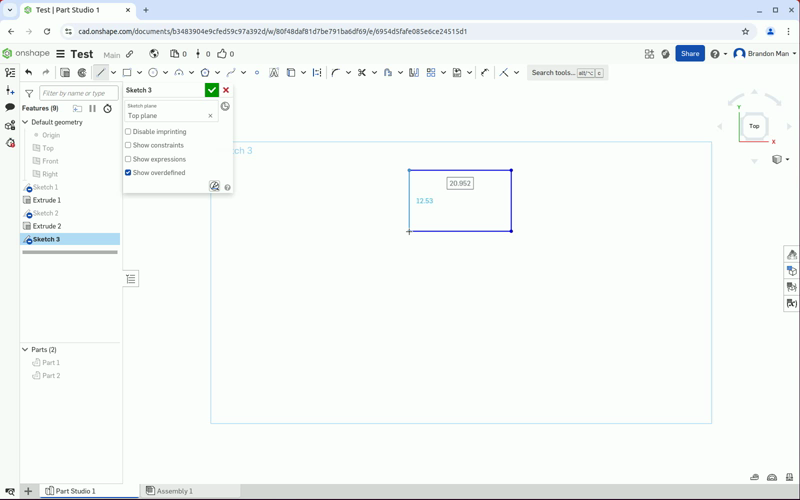
click(409, 231)
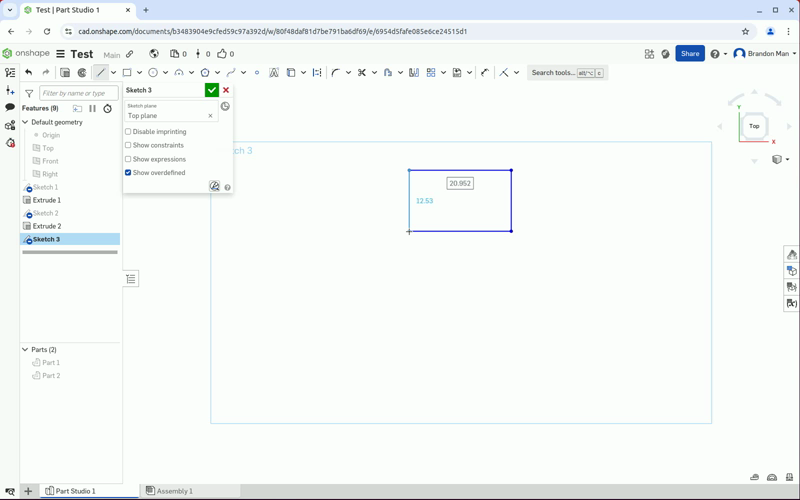
key(esc)
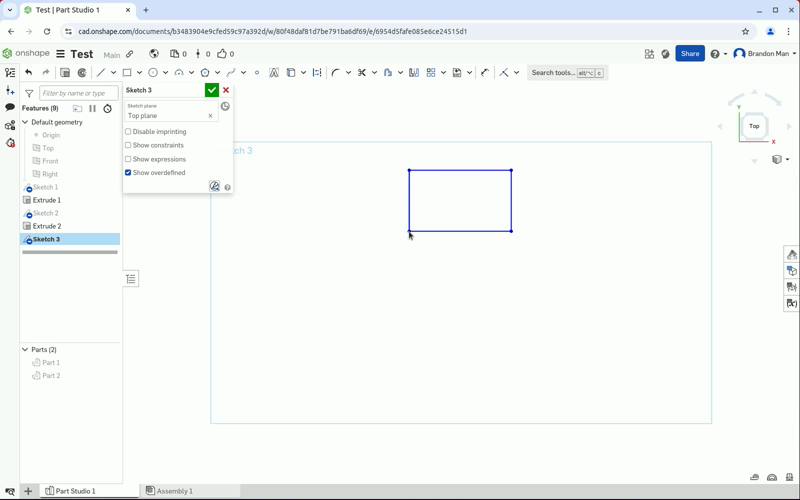
key(c)
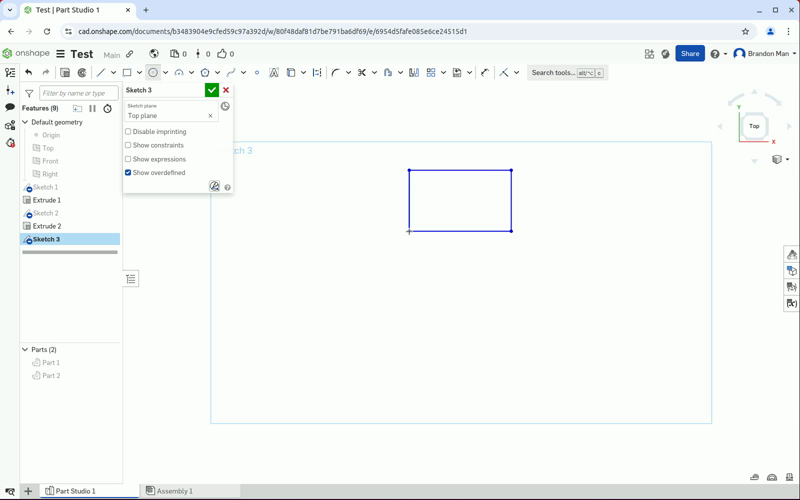
key_down(shift)
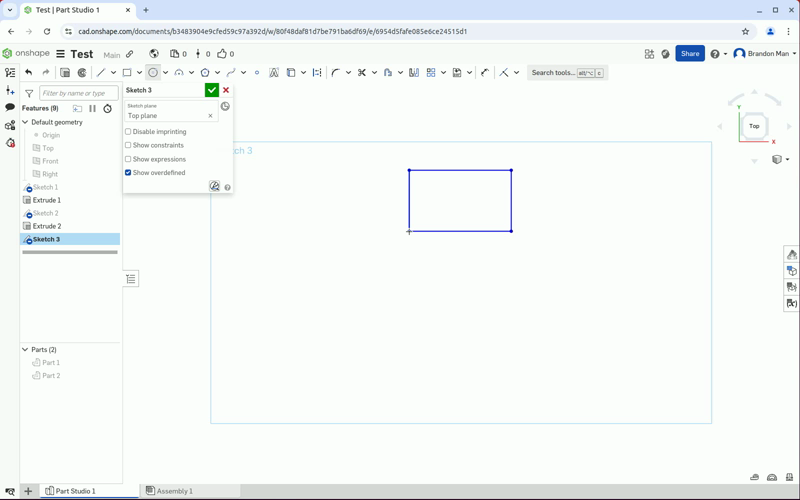
mouse_move(460, 201)
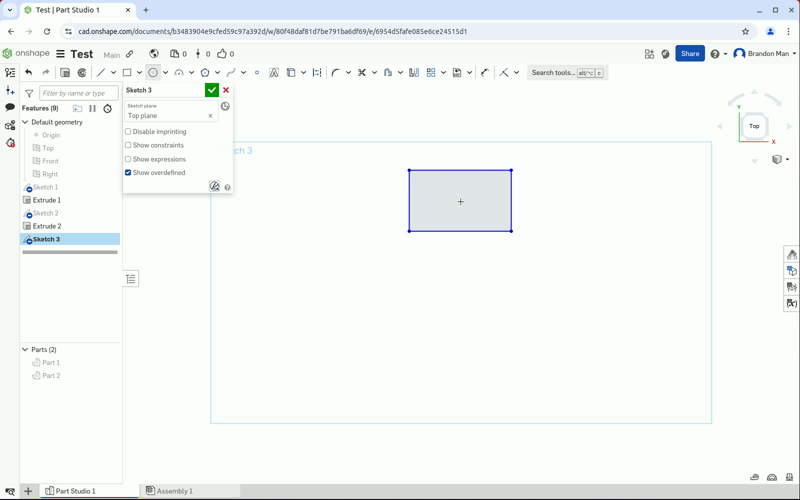
click(460, 201)
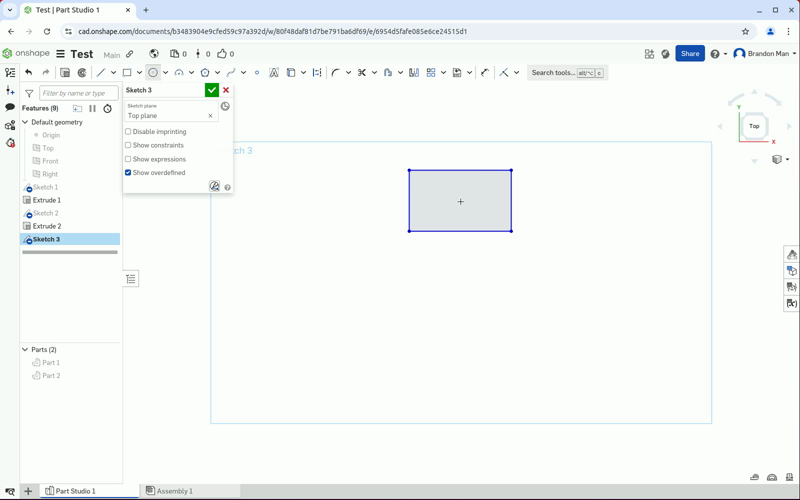
key_up(shift)
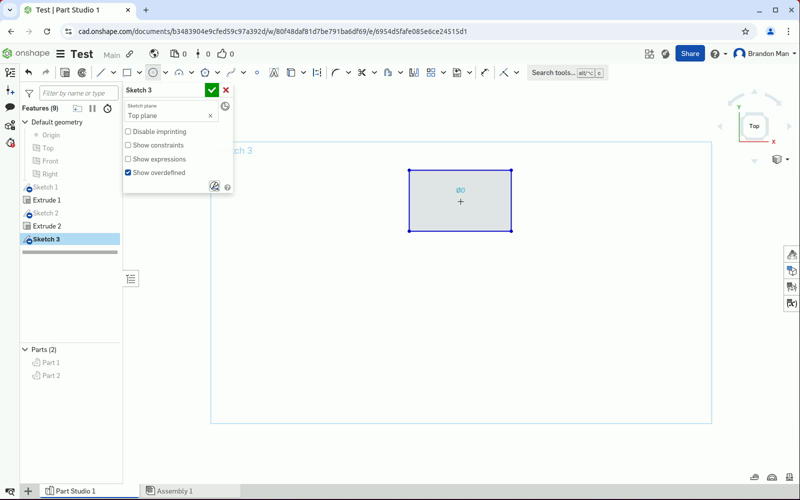
mouse_move(481, 201)
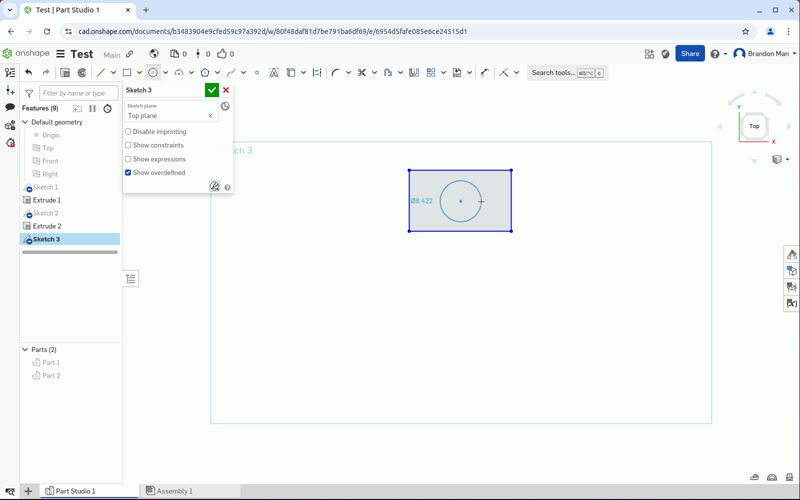
click(481, 201)
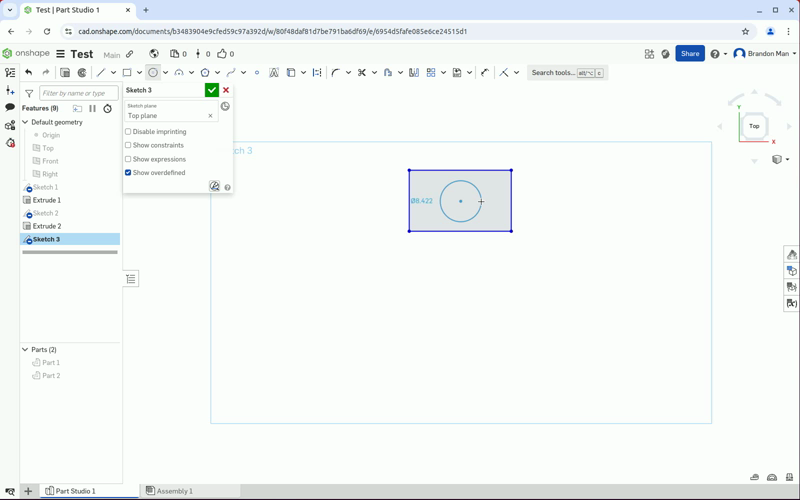
key(esc)
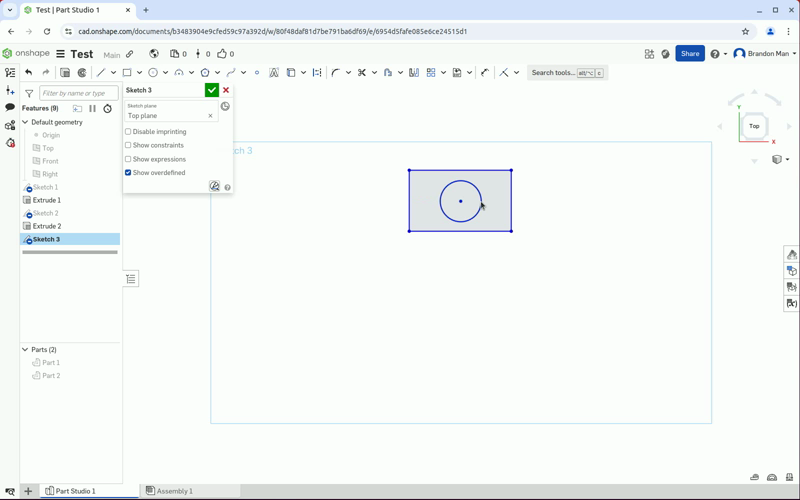
mouse_move(494, 193)
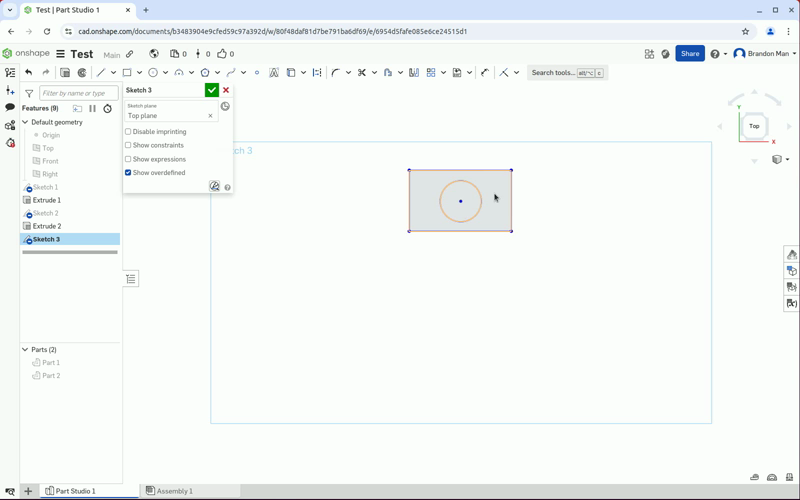
click(494, 193)
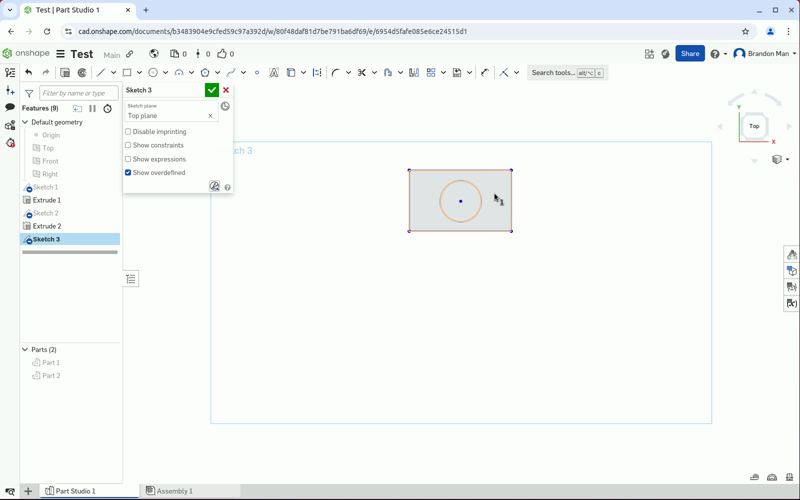
mouse_move(73, 352)
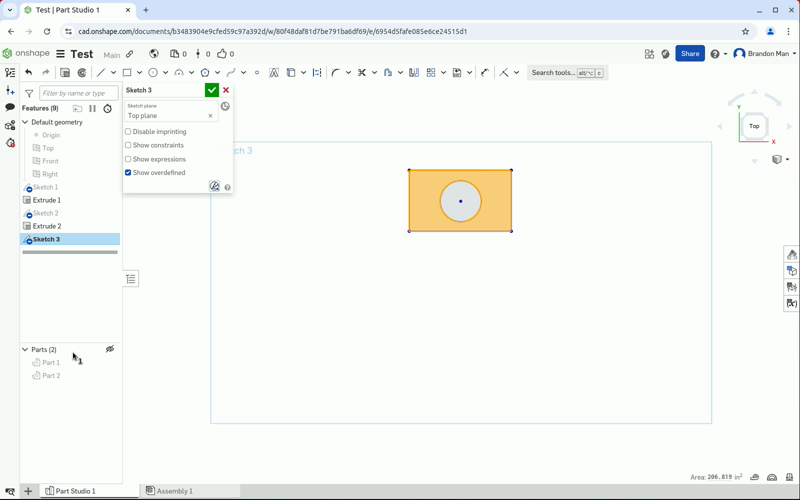
key(shift+y)
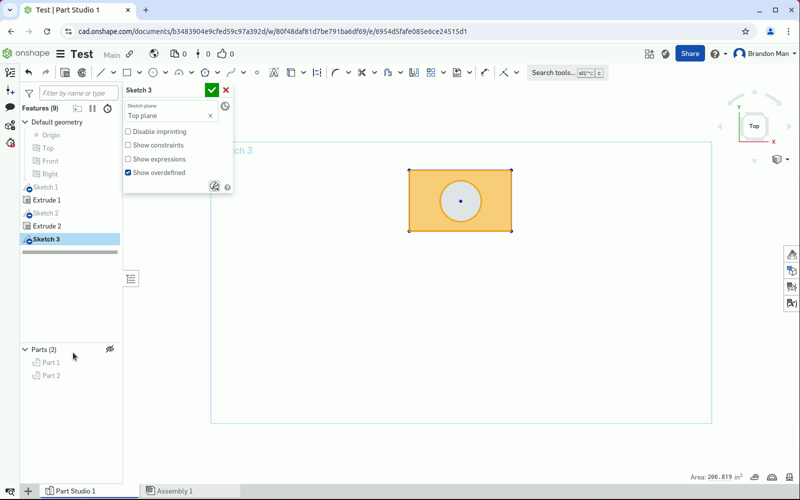
key(shift+e)
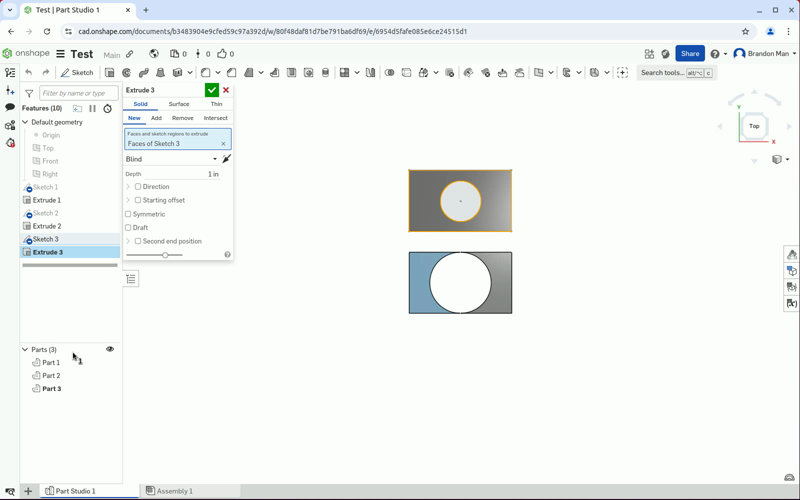
mouse_move(143, 106)
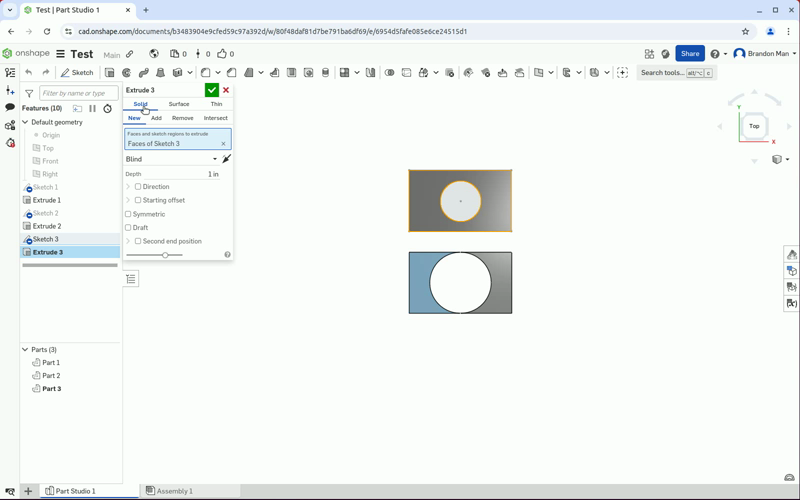
click(143, 106)
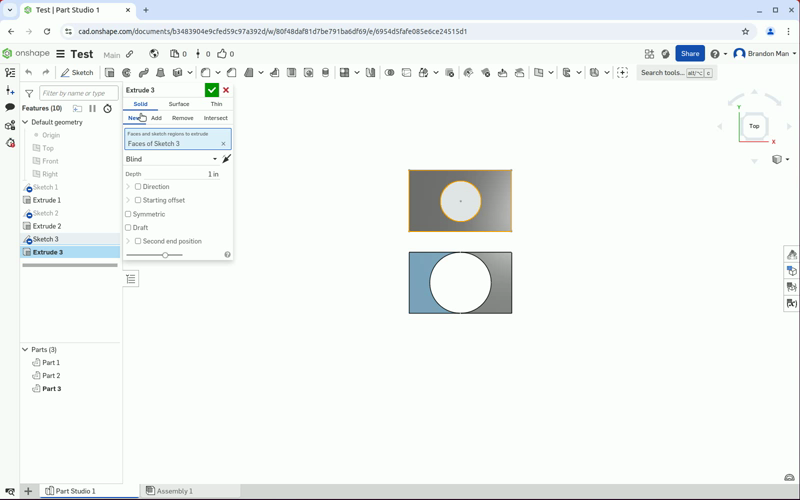
mouse_move(137, 120)
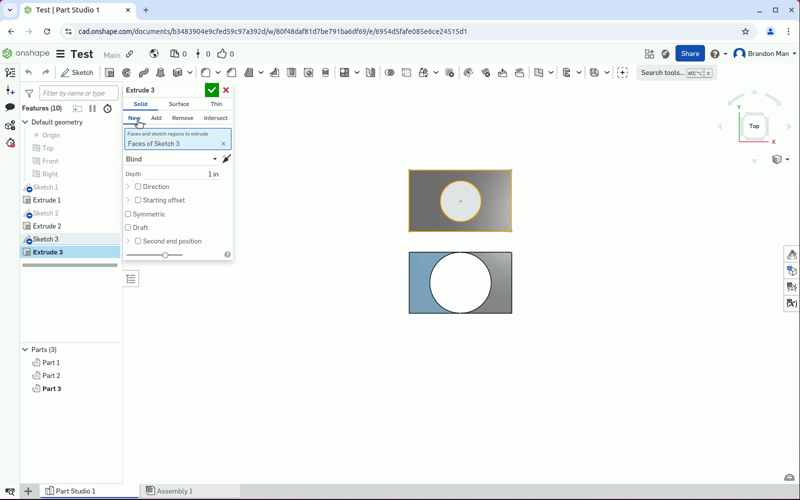
click(137, 120)
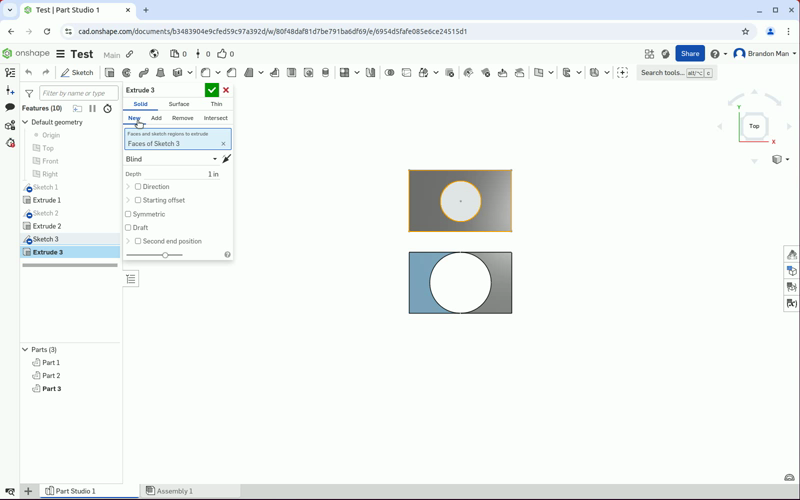
key(tab, 4)
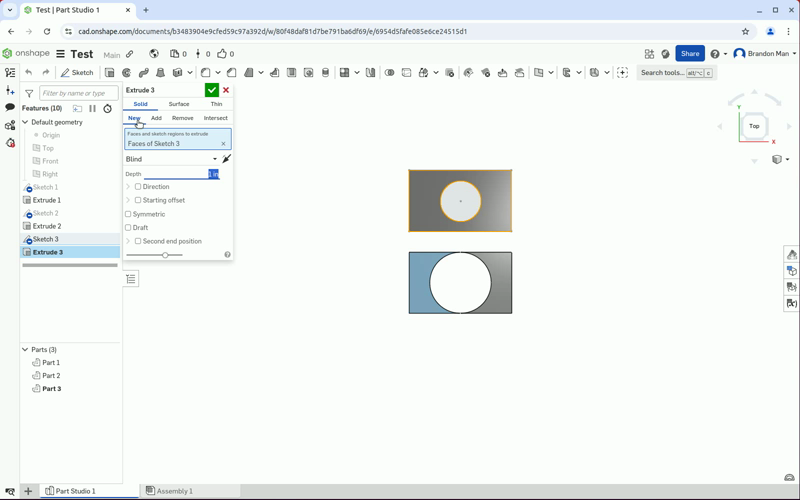
text(0.722)
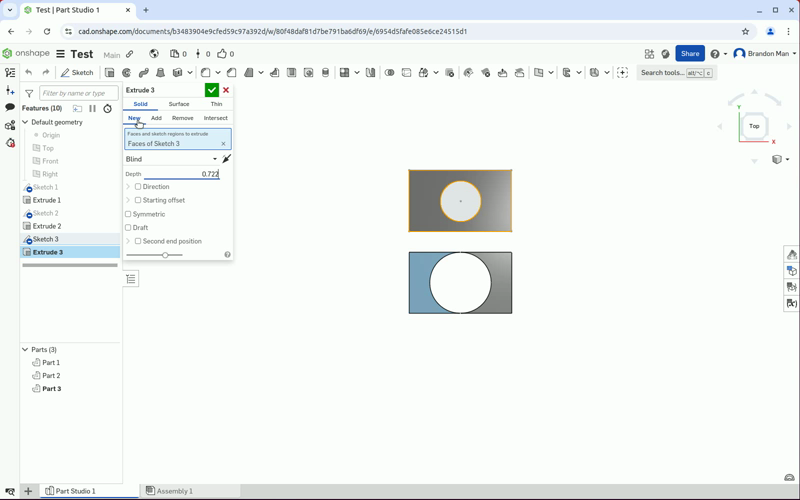
key(enter)
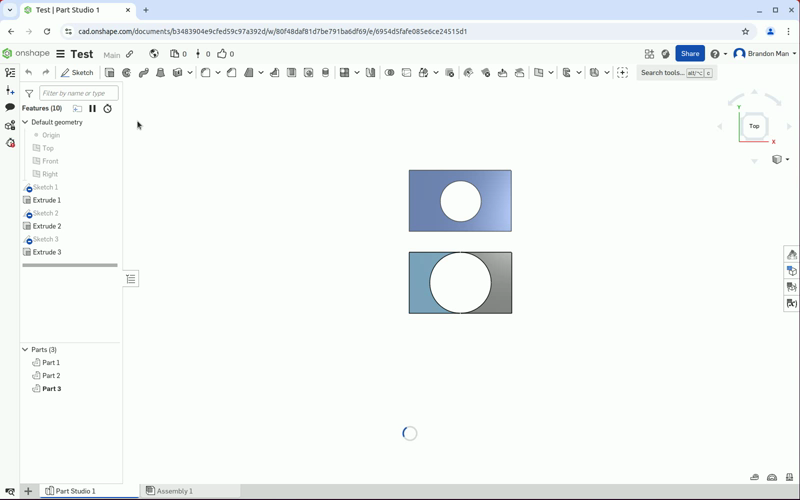
key(shift+h)
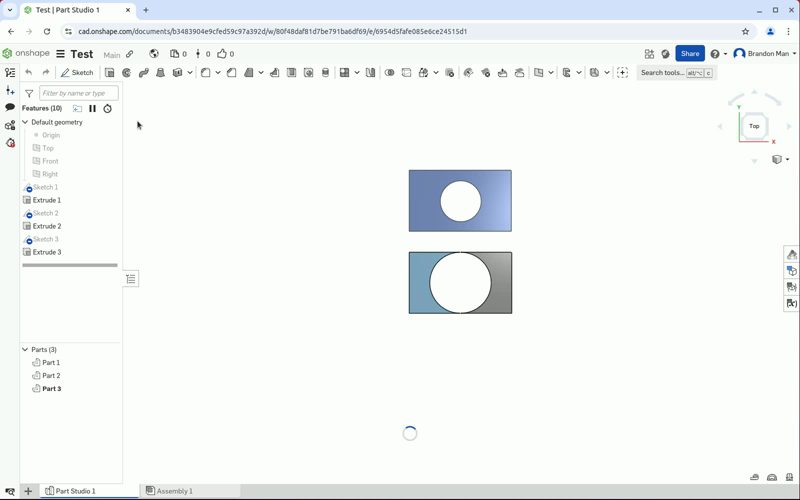
key(shift+h)
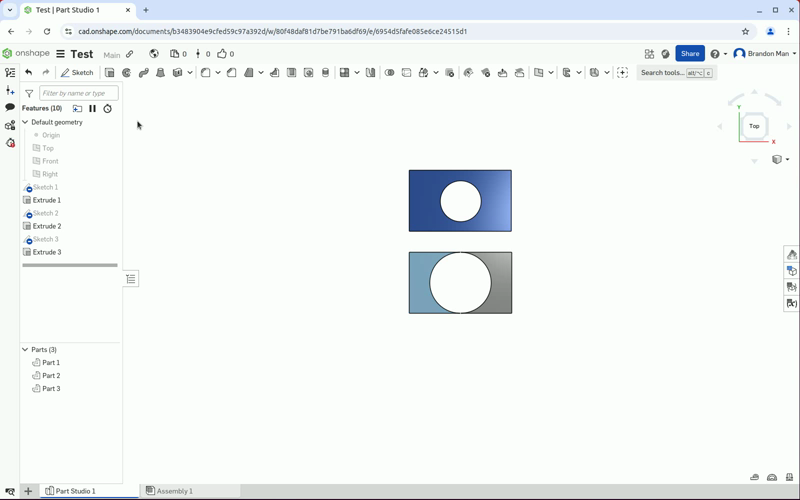
mouse_move(73, 189)
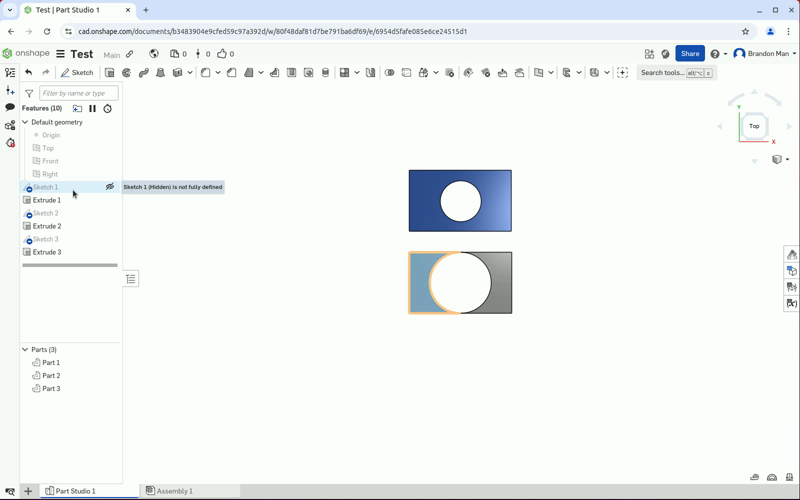
click(73, 189)
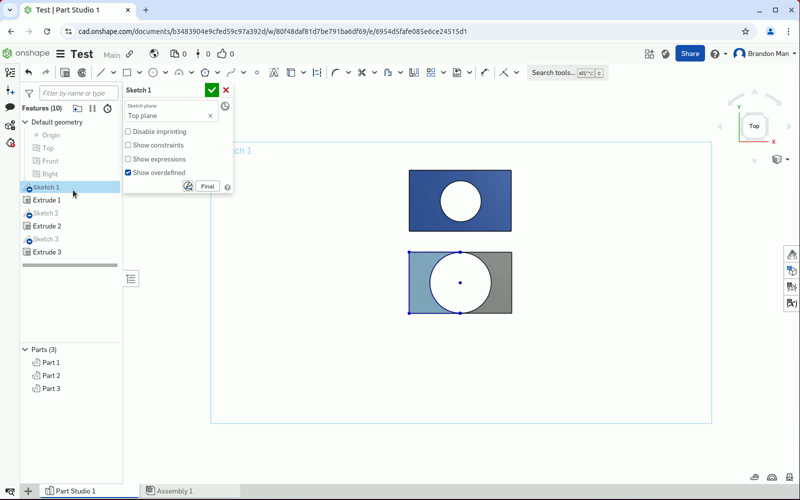
mouse_move(229, 92)
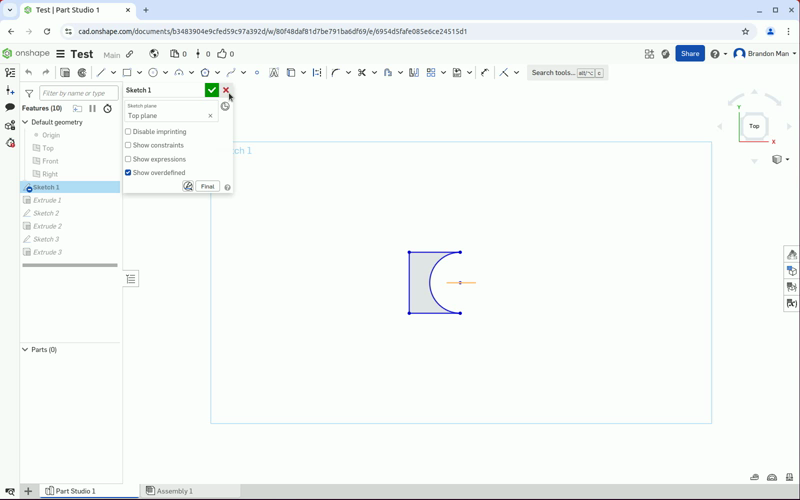
click(229, 92)
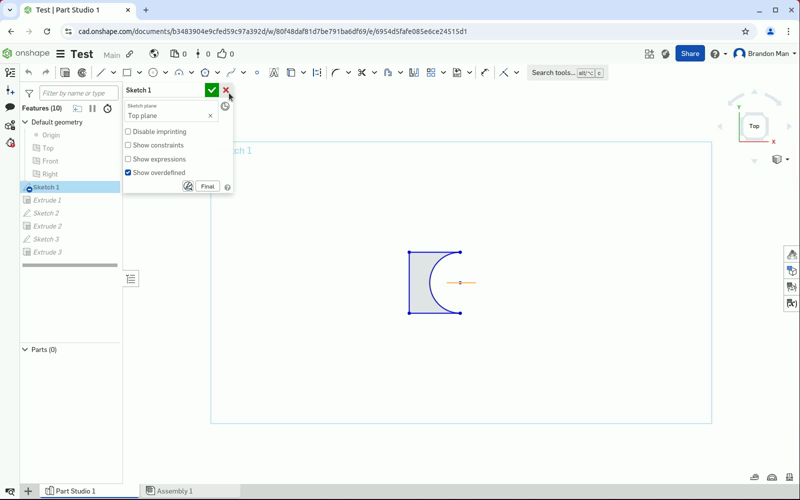
key(shift+s)
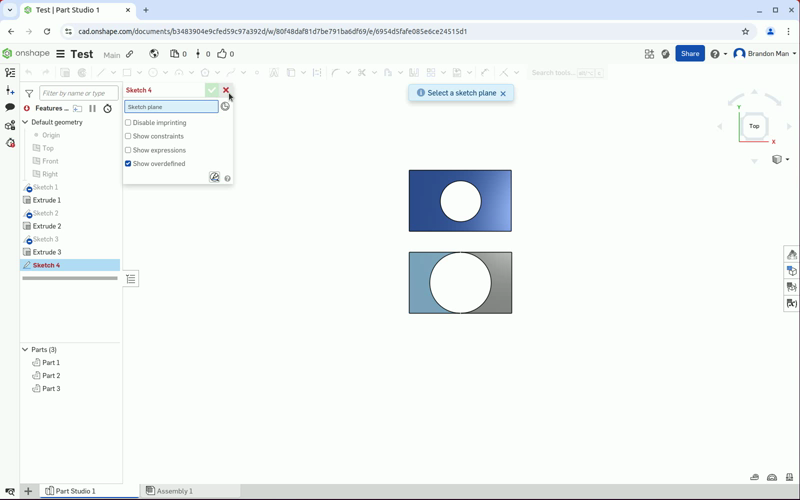
mouse_move(73, 150)
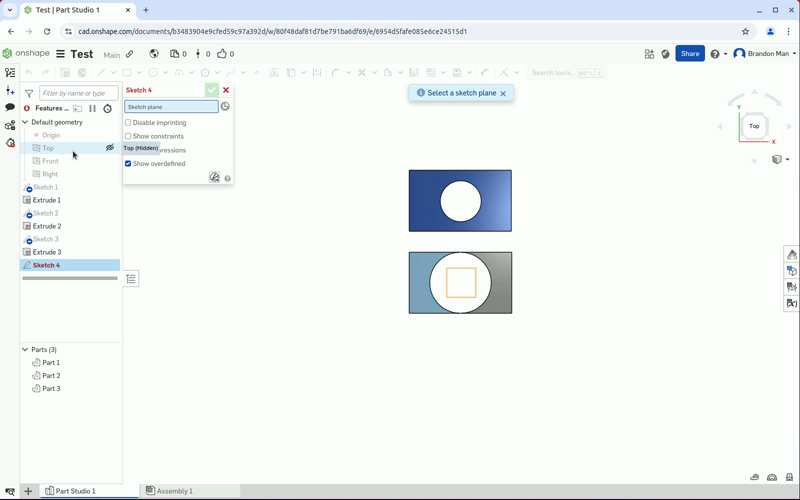
click(73, 150)
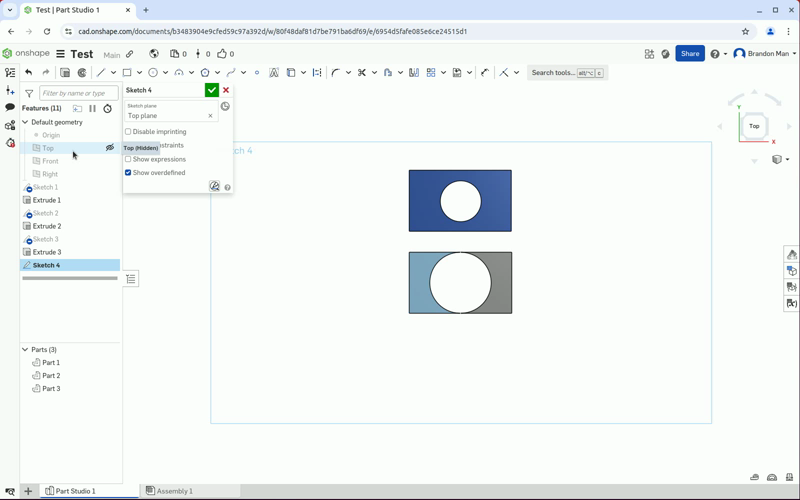
mouse_move(73, 352)
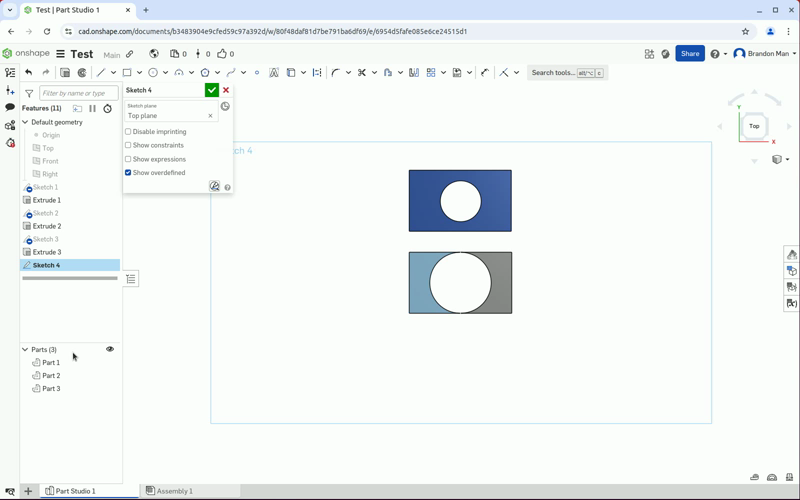
key(y)
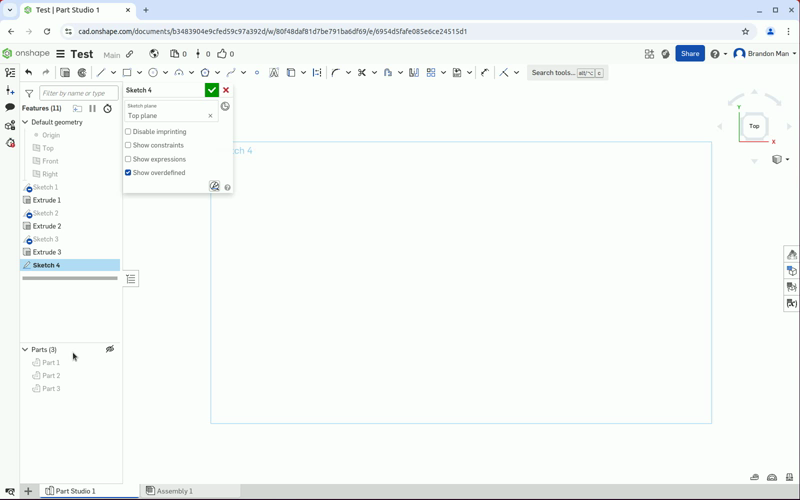
key(l)
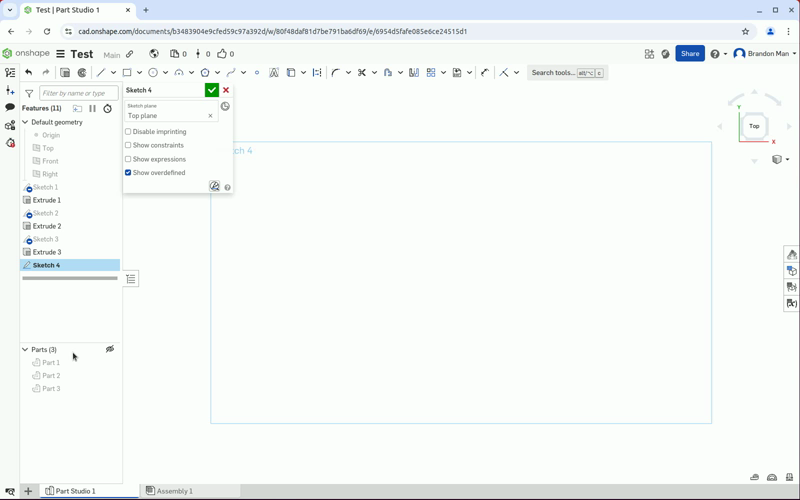
key_down(shift)
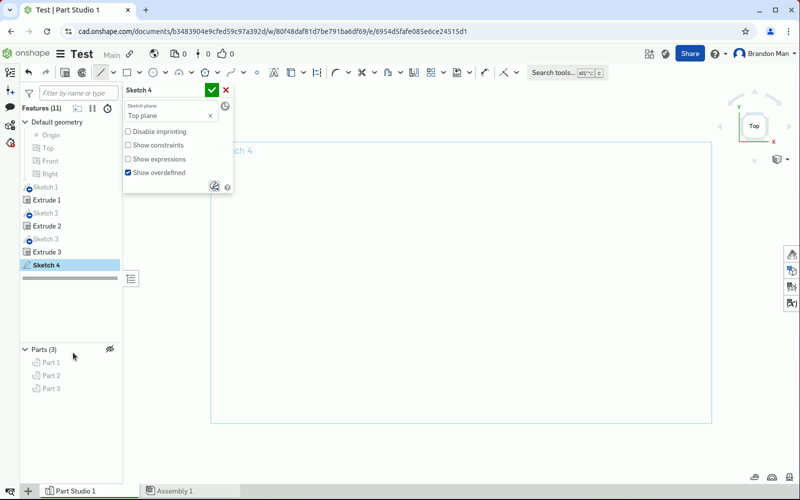
mouse_move(409, 395)
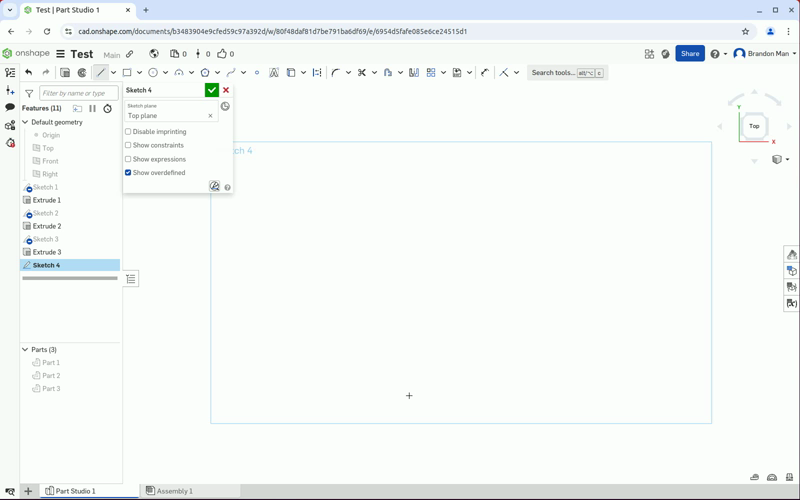
click(409, 395)
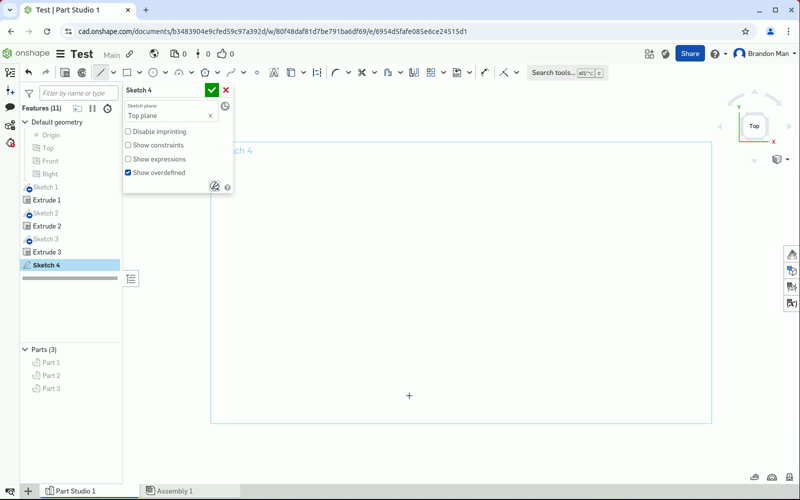
key_up(shift)
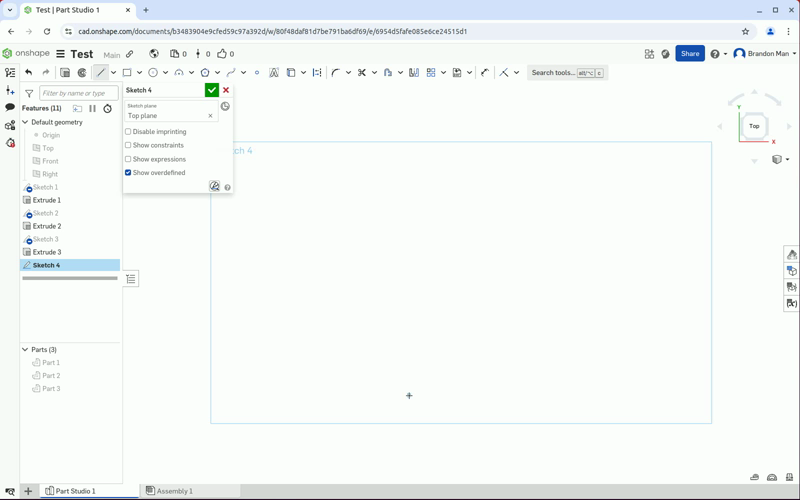
key_down(shift)
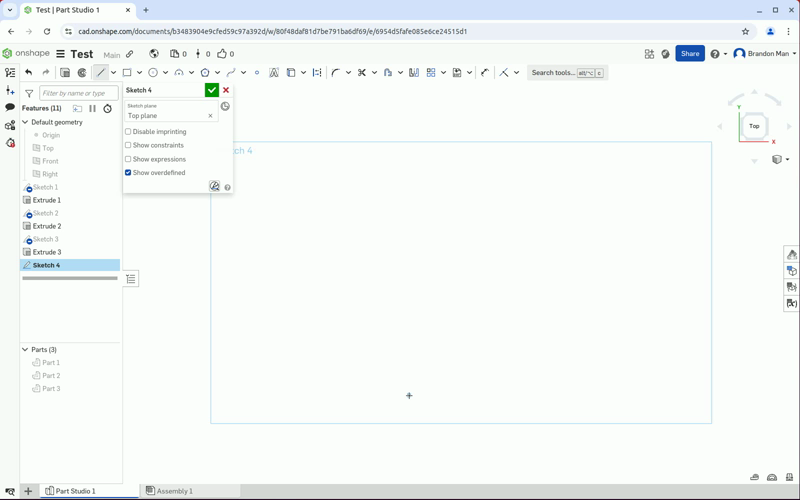
mouse_move(511, 395)
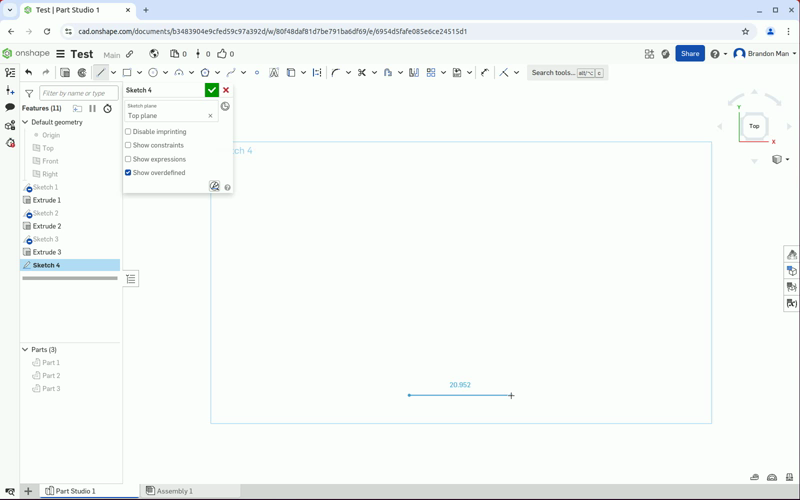
click(511, 395)
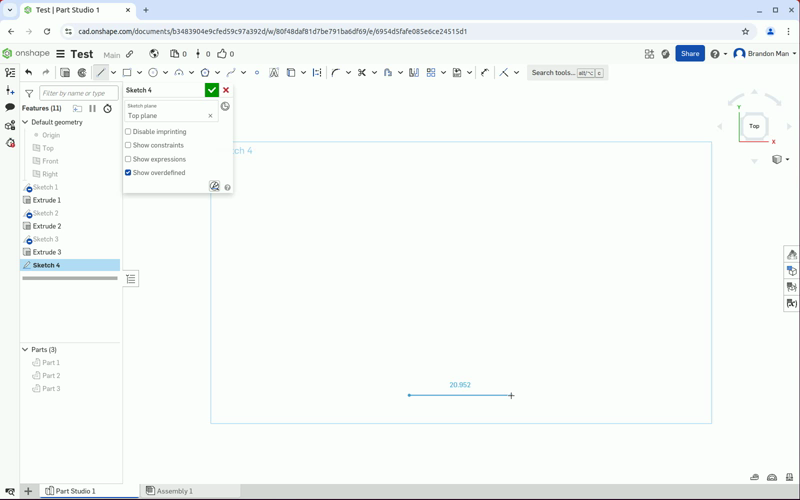
key_up(shift)
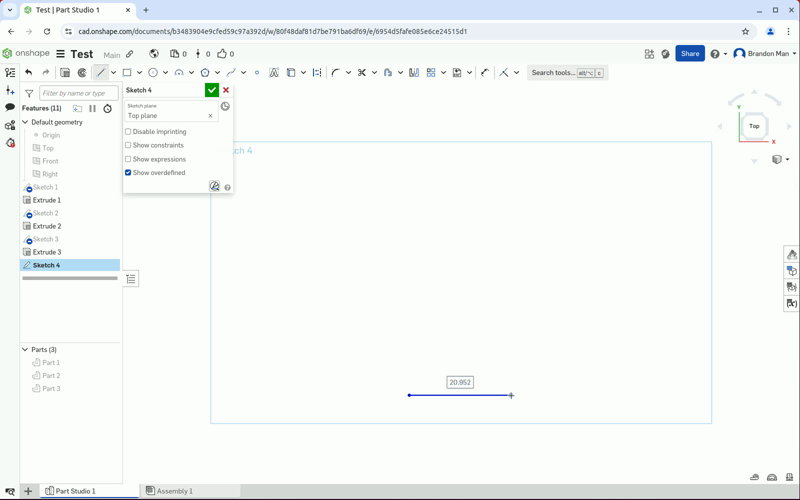
key_down(shift)
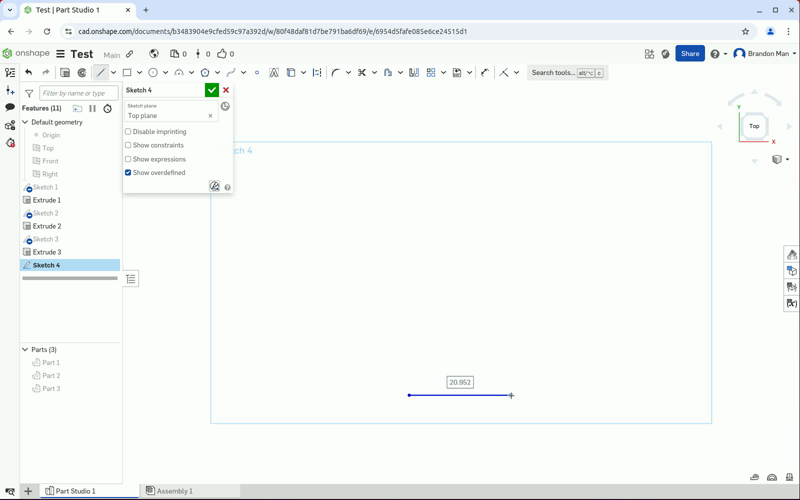
mouse_move(511, 334)
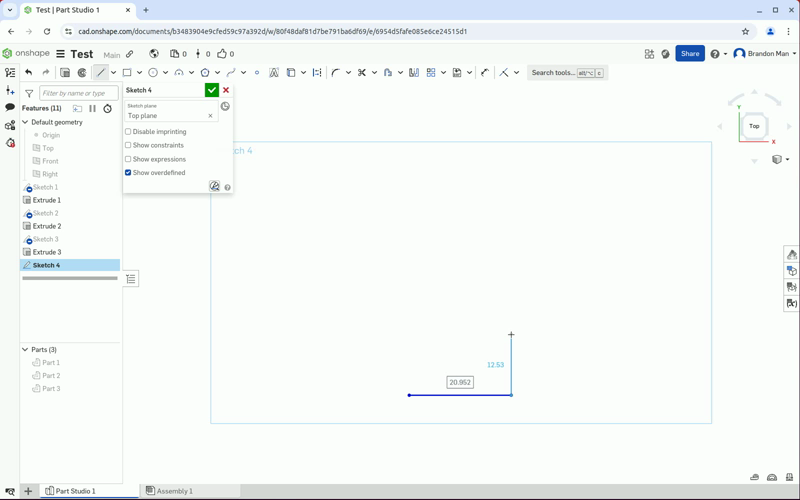
click(511, 334)
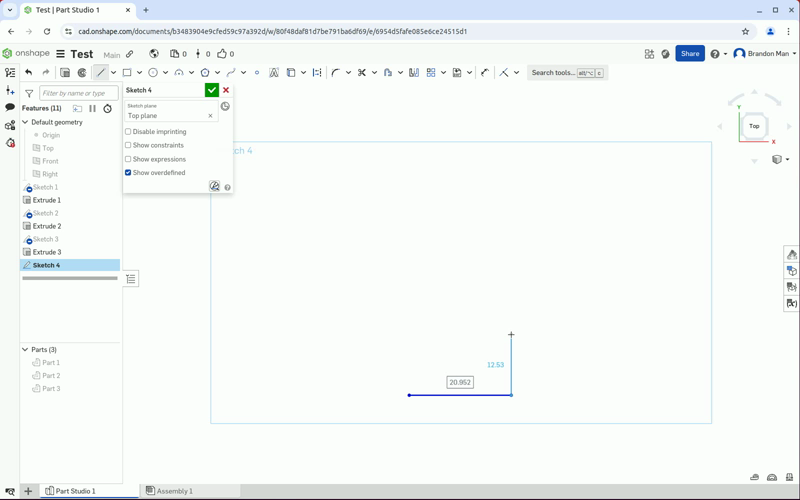
key_up(shift)
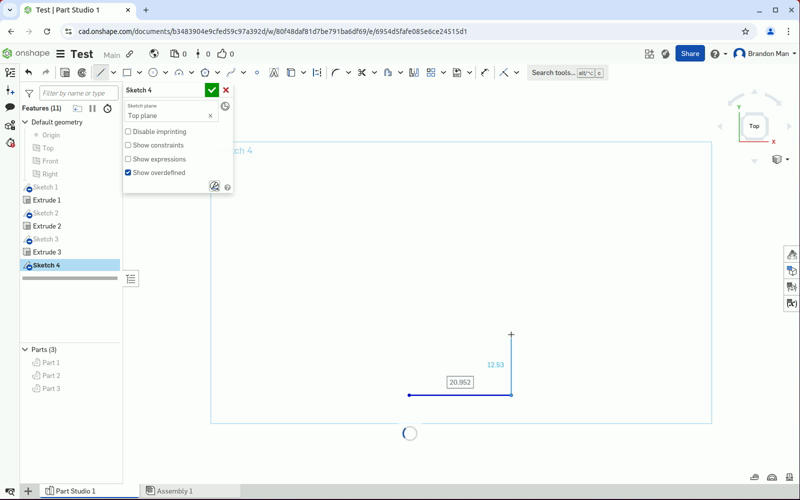
key_down(shift)
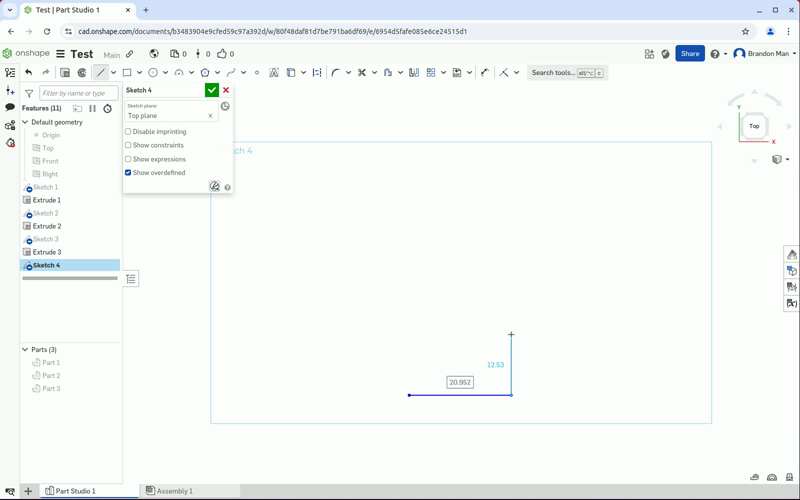
mouse_move(409, 334)
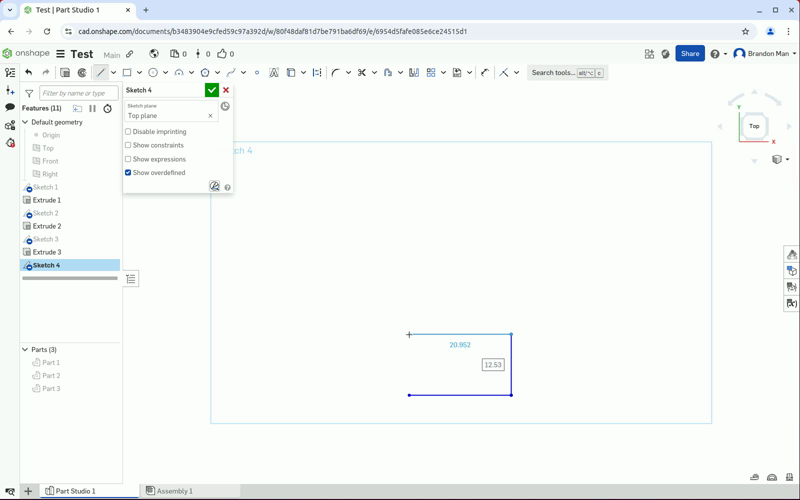
click(409, 334)
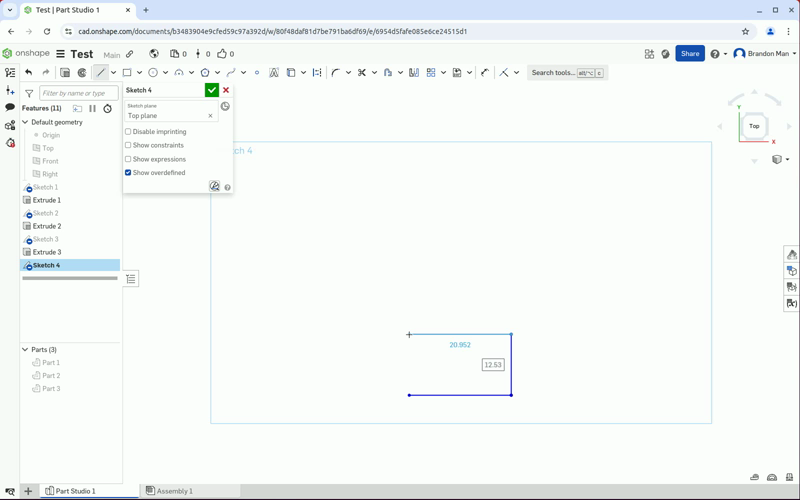
key_up(shift)
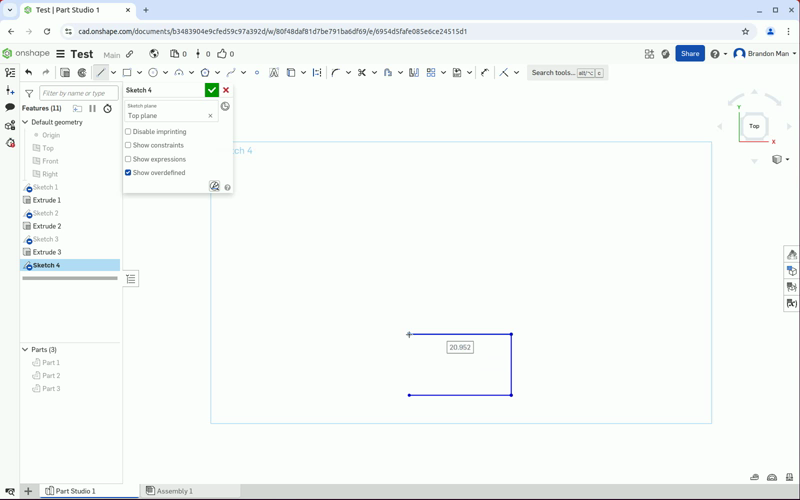
key_down(shift)
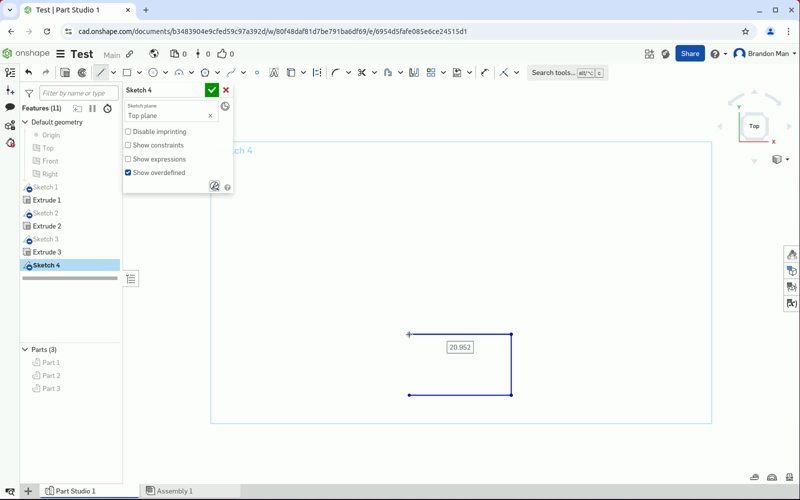
mouse_move(409, 395)
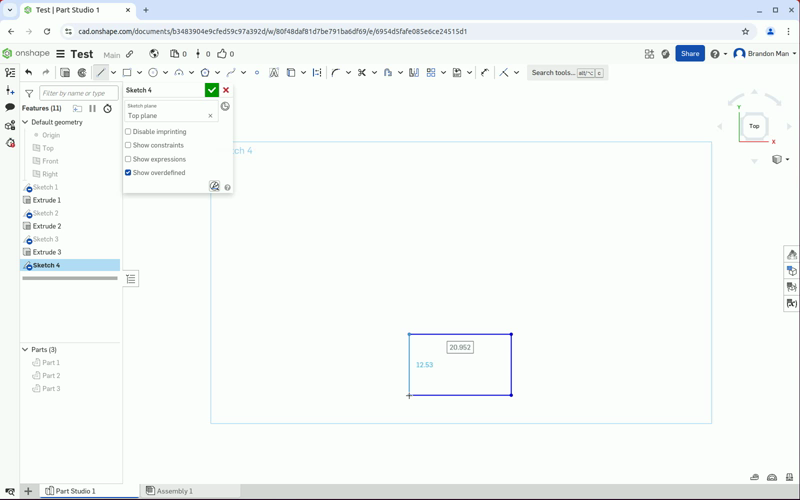
key_up(shift)
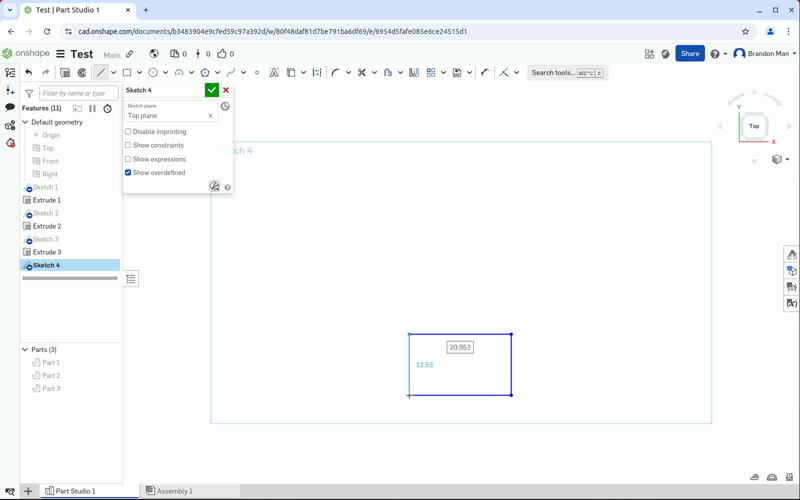
click(409, 395)
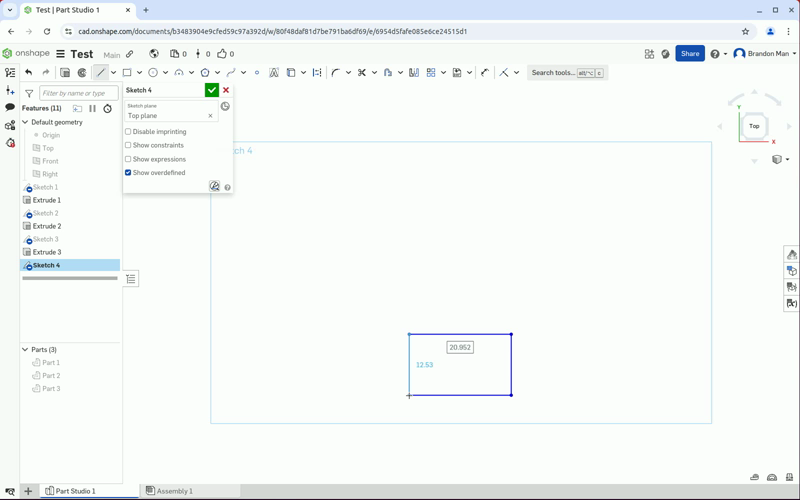
key(esc)
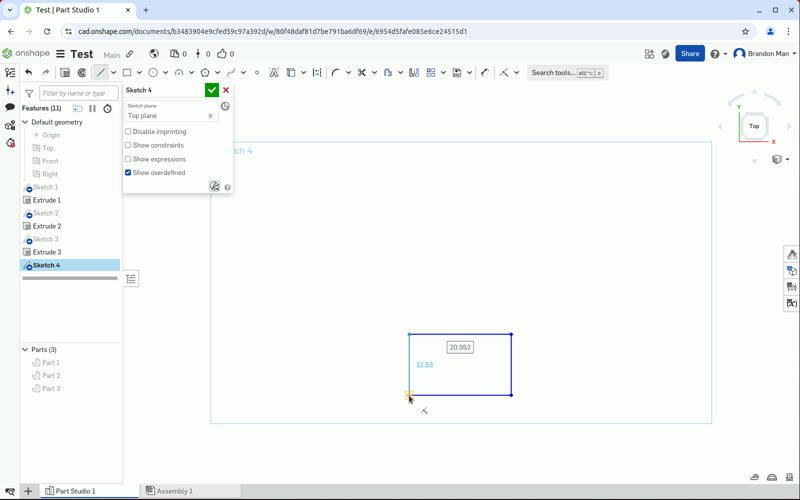
key(c)
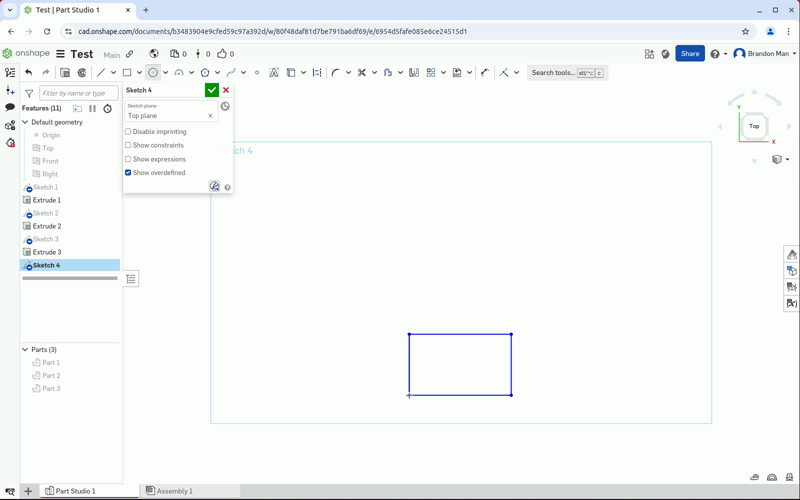
key_down(shift)
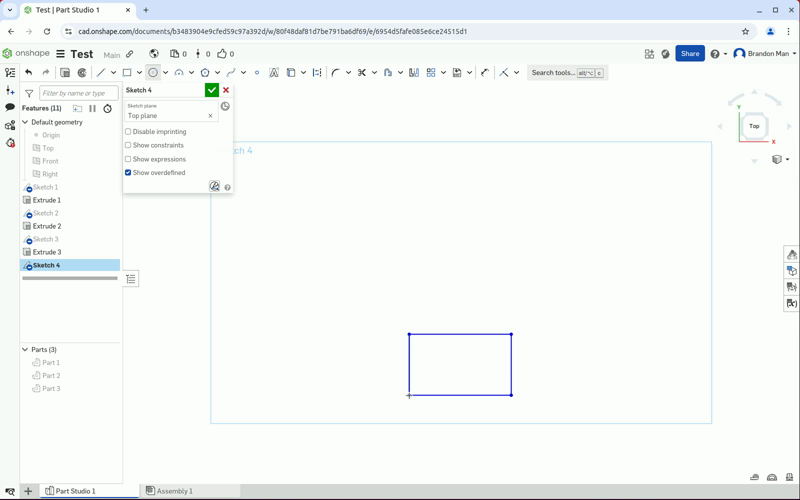
mouse_move(460, 365)
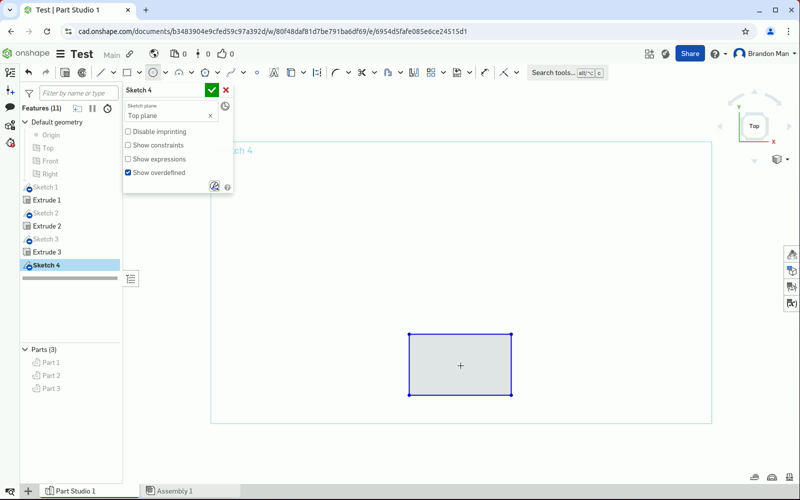
click(460, 365)
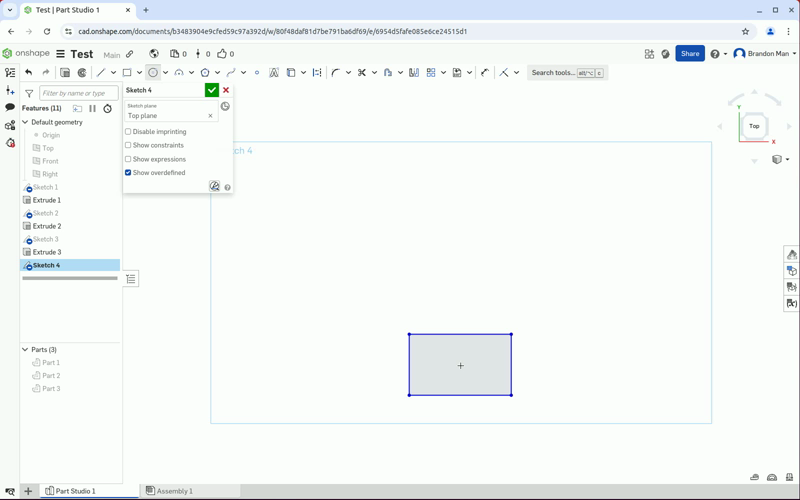
key_up(shift)
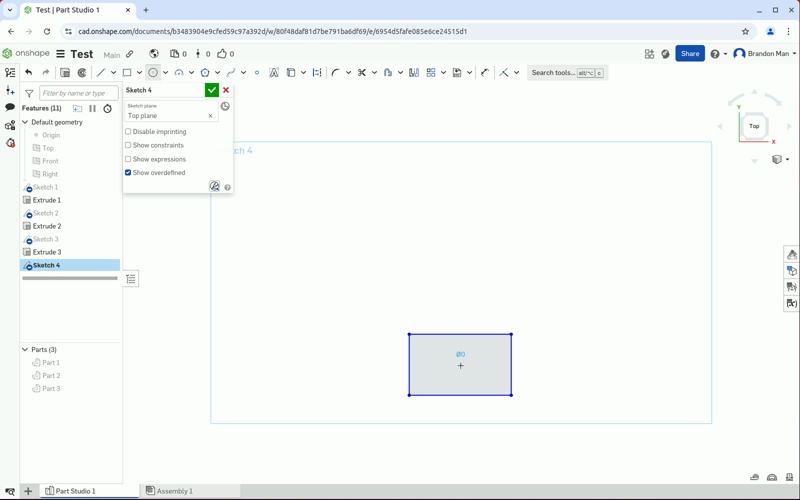
mouse_move(481, 365)
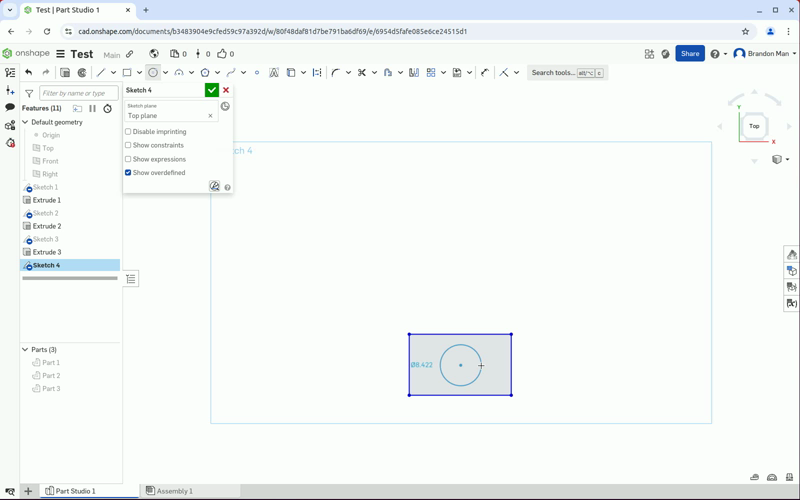
click(481, 365)
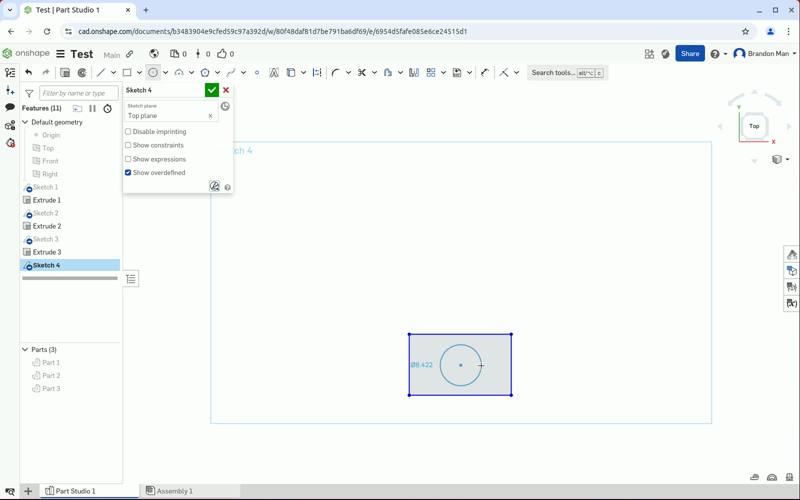
key(esc)
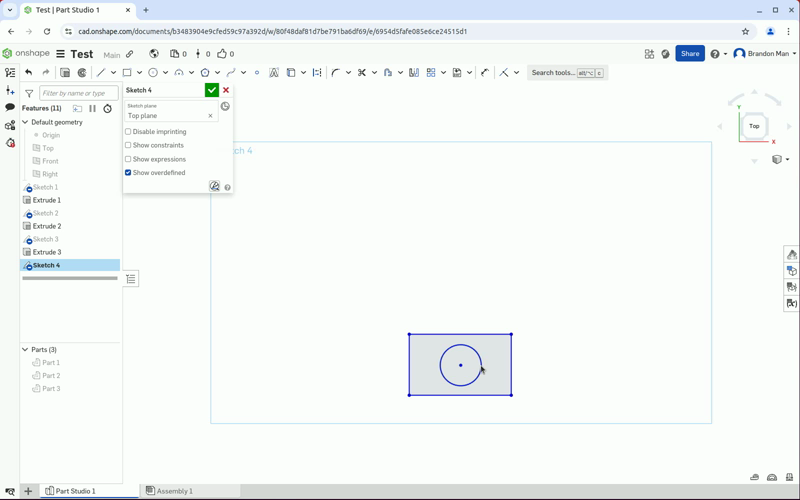
mouse_move(415, 378)
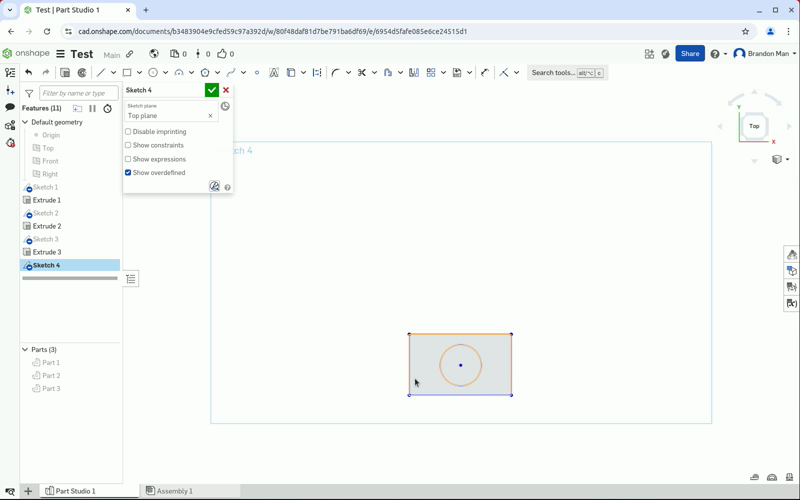
click(415, 378)
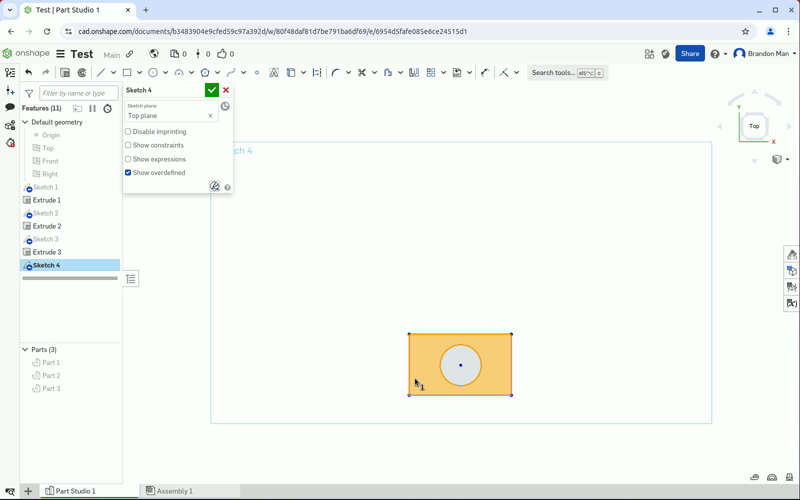
mouse_move(73, 352)
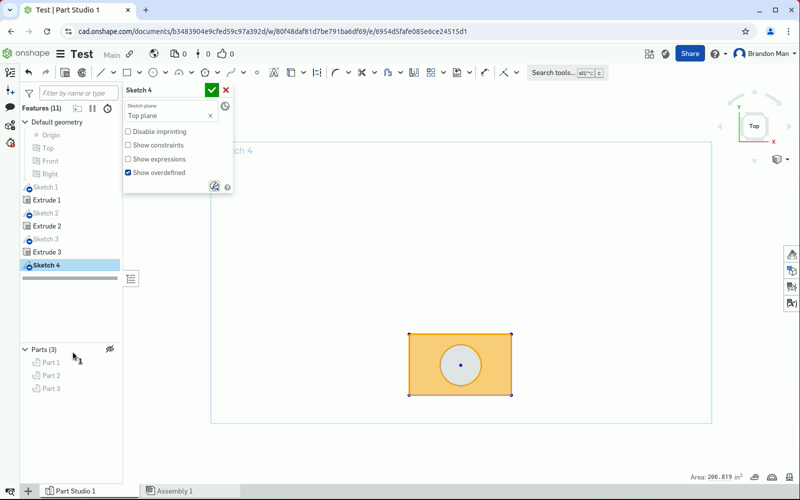
key(shift+y)
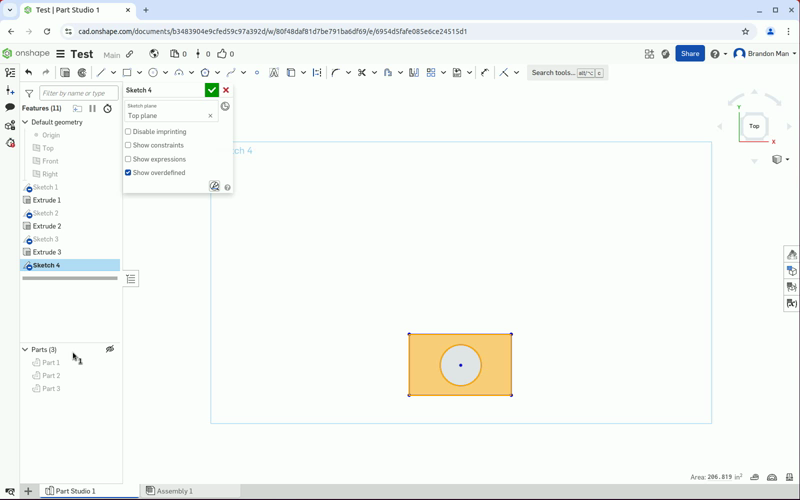
key(shift+e)
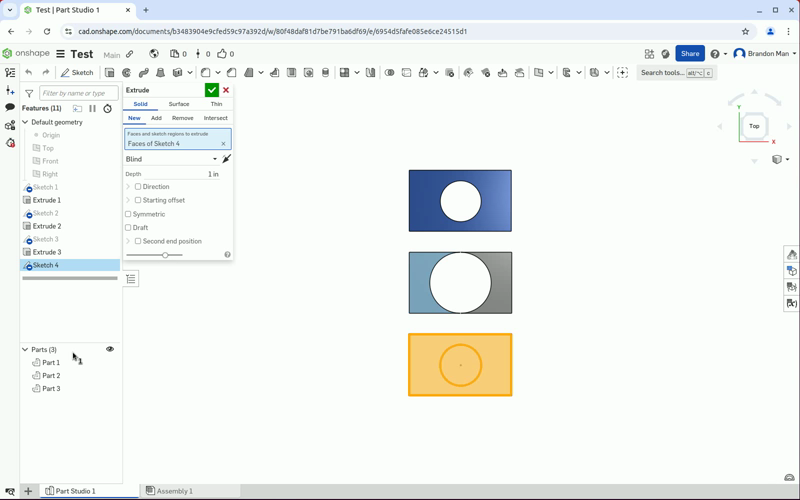
mouse_move(143, 106)
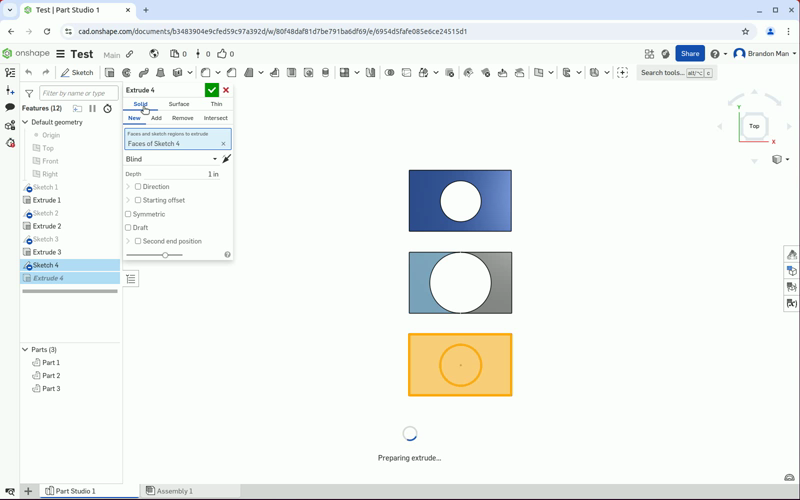
click(143, 106)
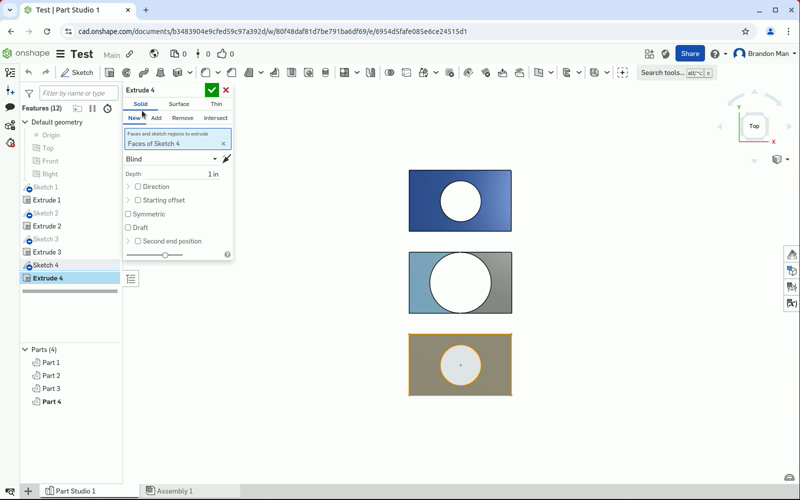
mouse_move(137, 120)
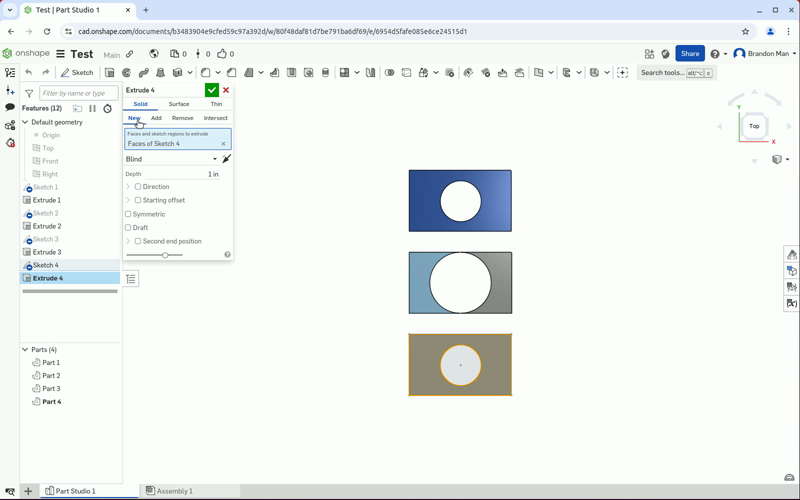
click(137, 120)
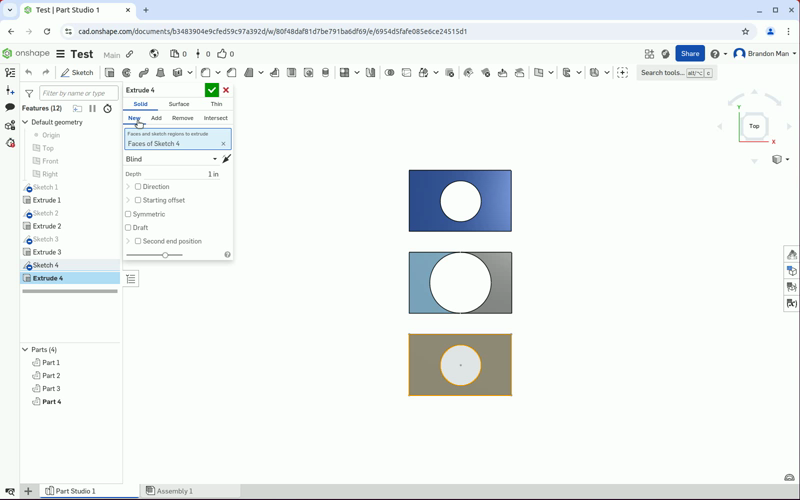
key(tab, 4)
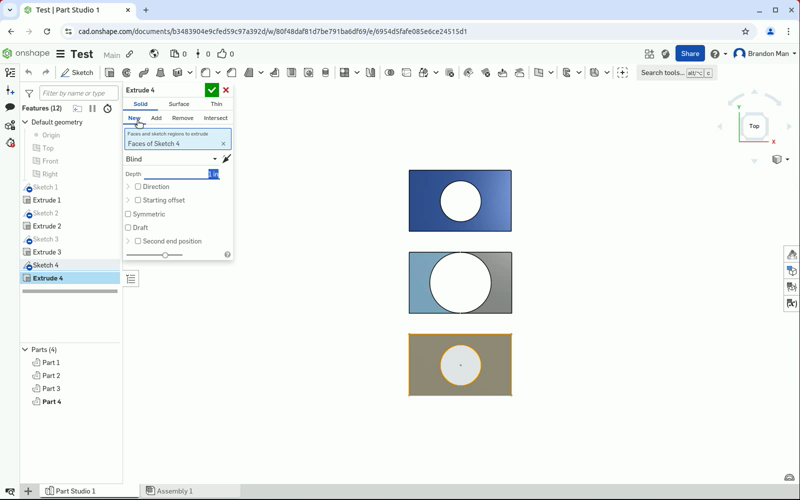
text(0.722)
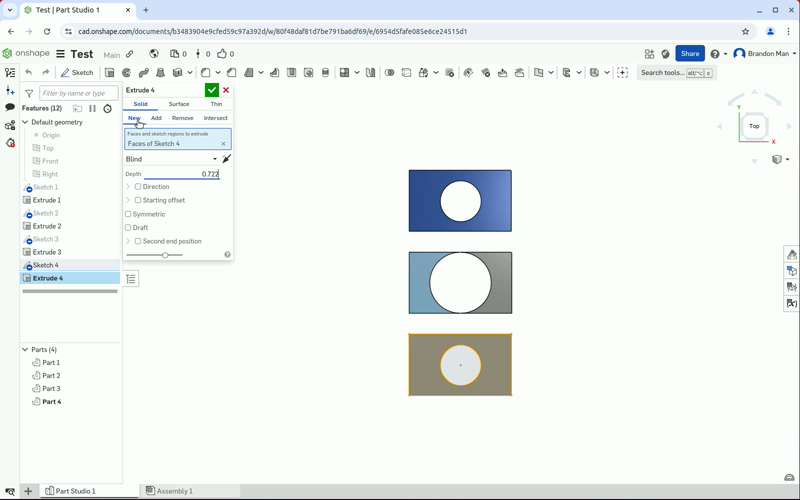
key(enter)
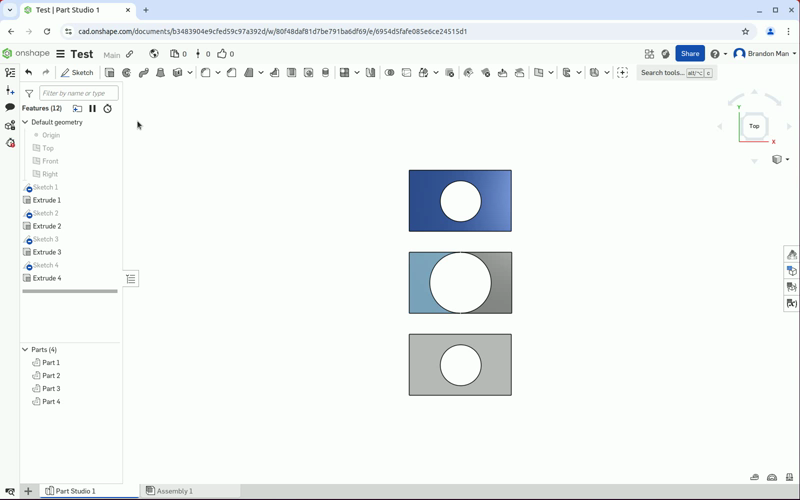
key(shift+h)
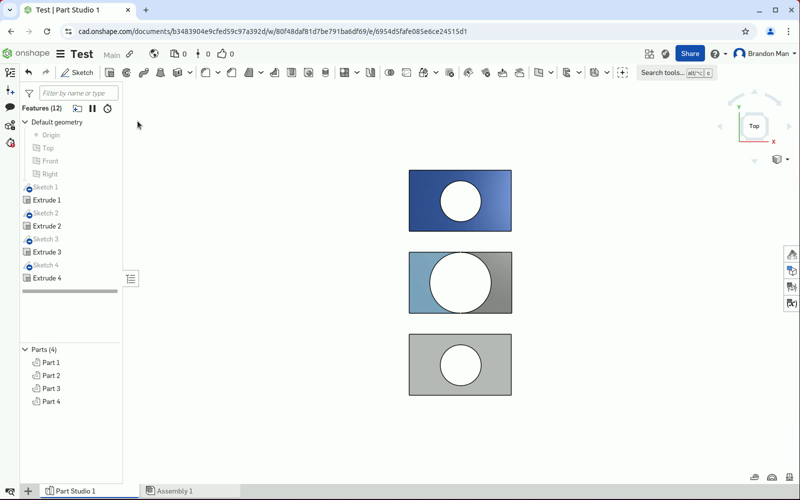
key(shift+h)
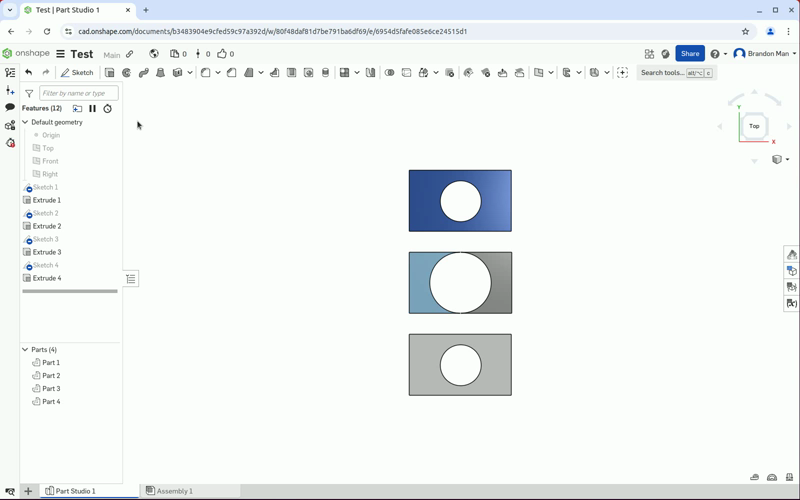
mouse_move(73, 189)
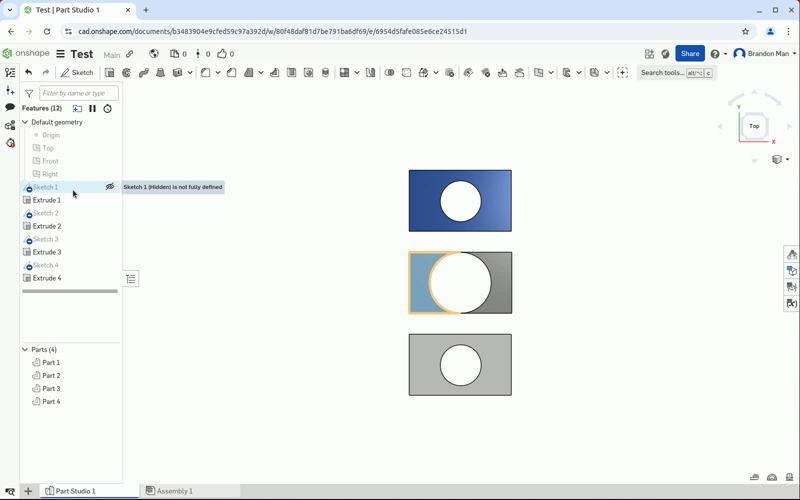
click(73, 189)
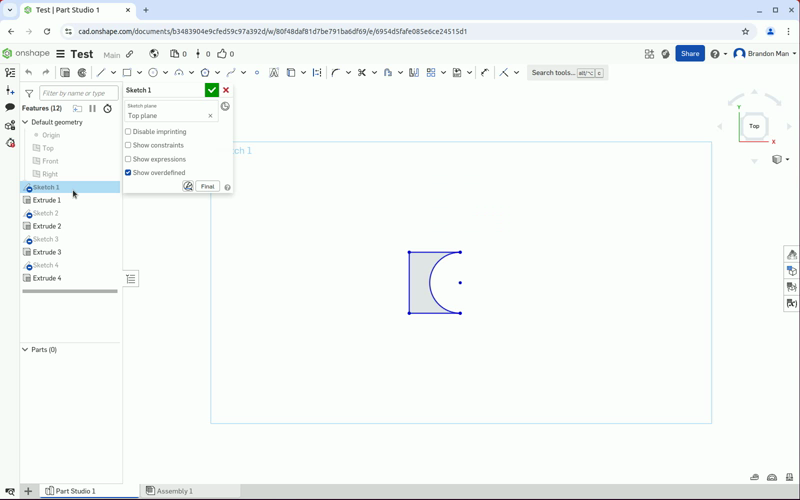
mouse_move(229, 92)
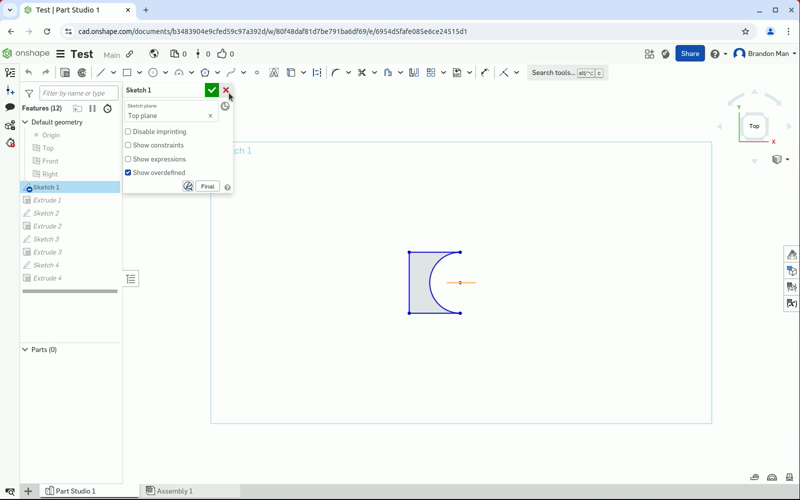
click(229, 92)
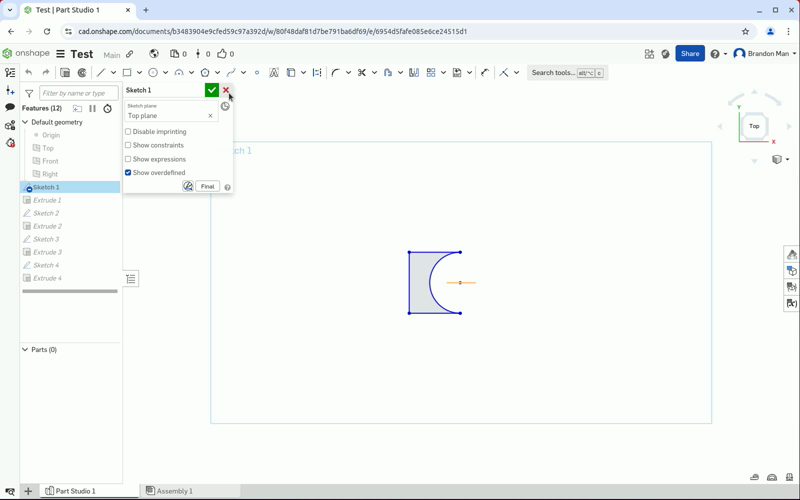
key(shift+s)
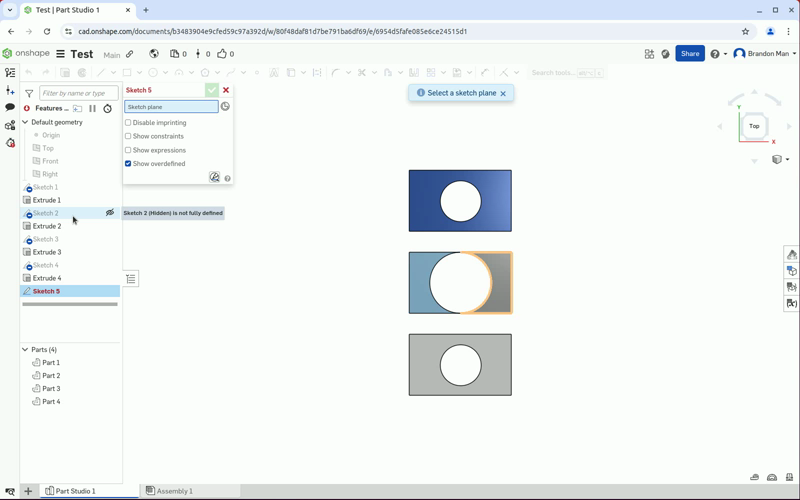
scroll(3)
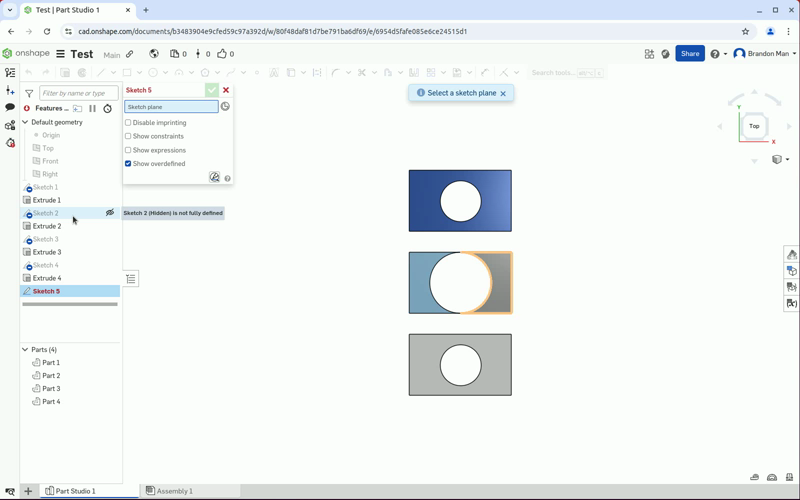
mouse_move(73, 150)
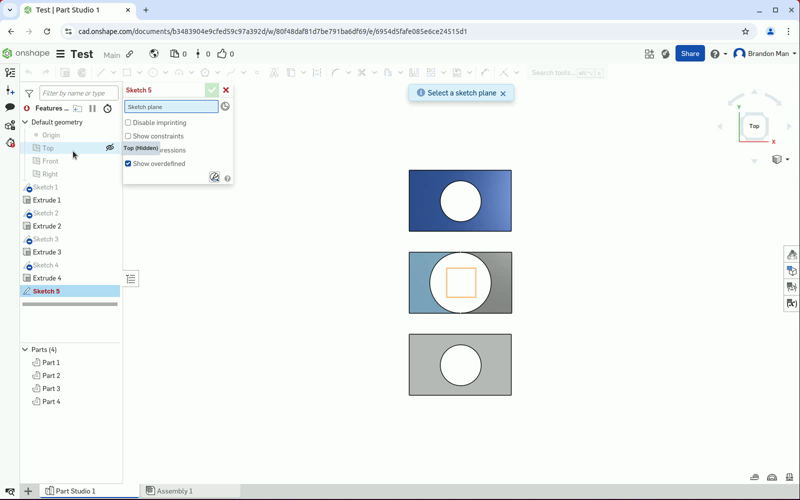
click(73, 150)
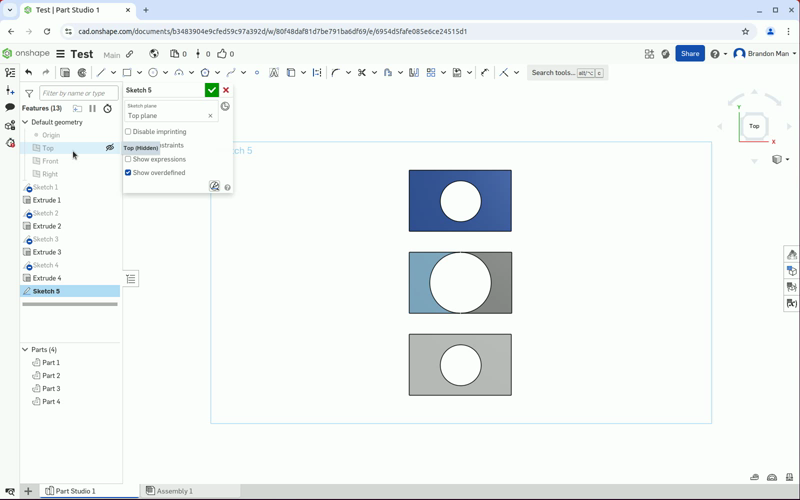
mouse_move(73, 352)
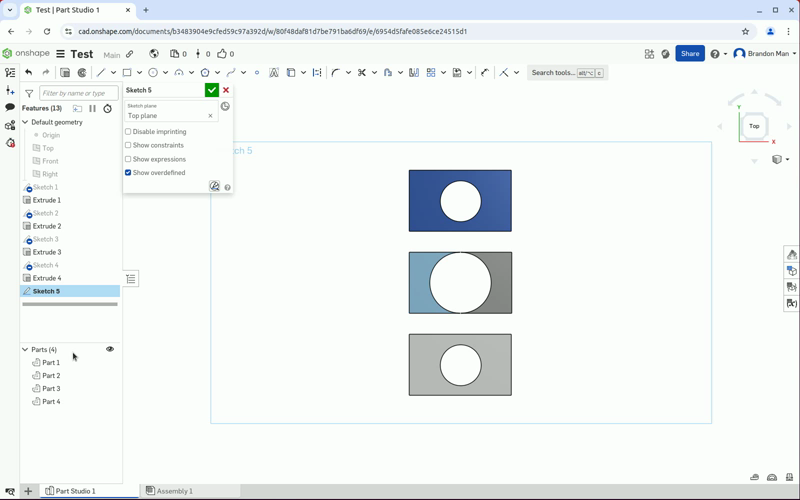
key(y)
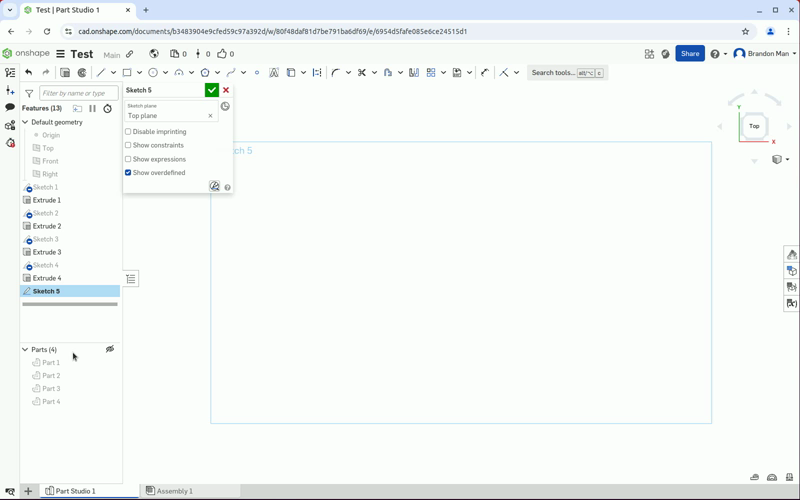
key(c)
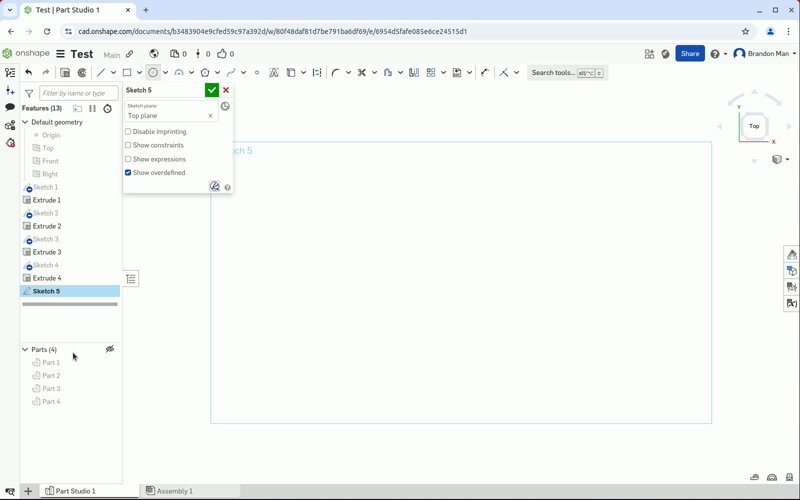
key_down(shift)
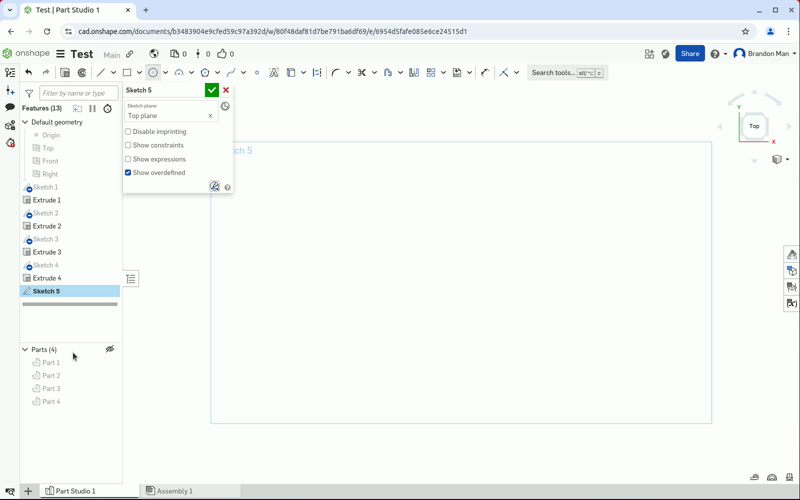
mouse_move(461, 282)
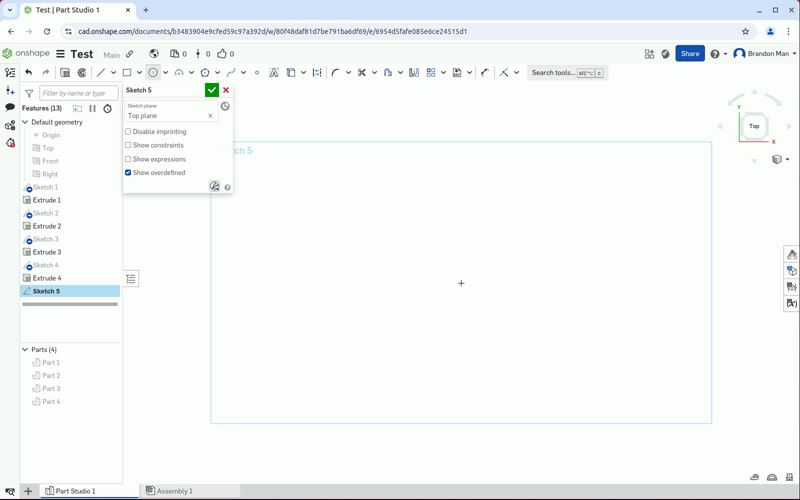
click(461, 282)
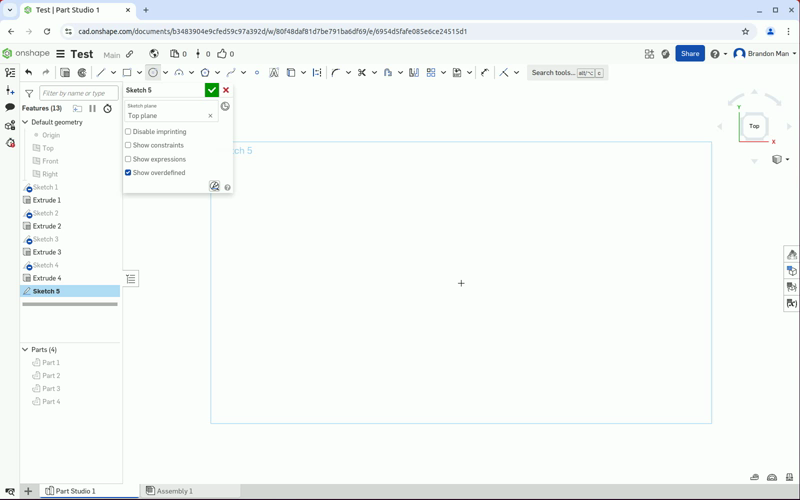
key_up(shift)
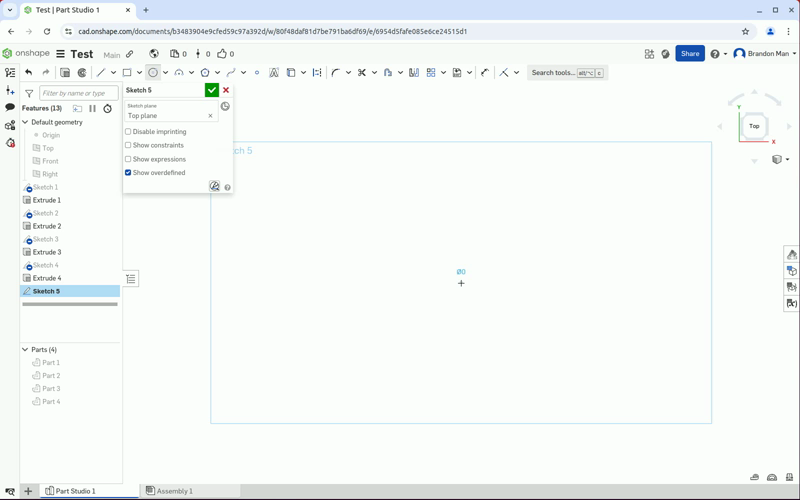
mouse_move(492, 282)
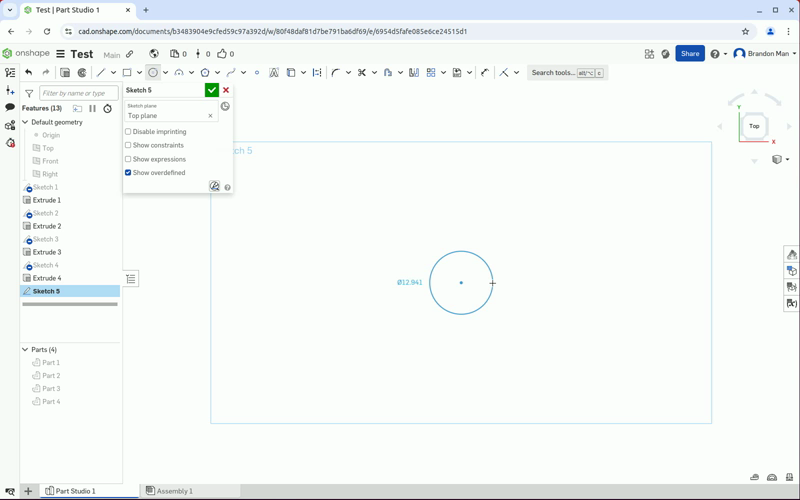
click(492, 282)
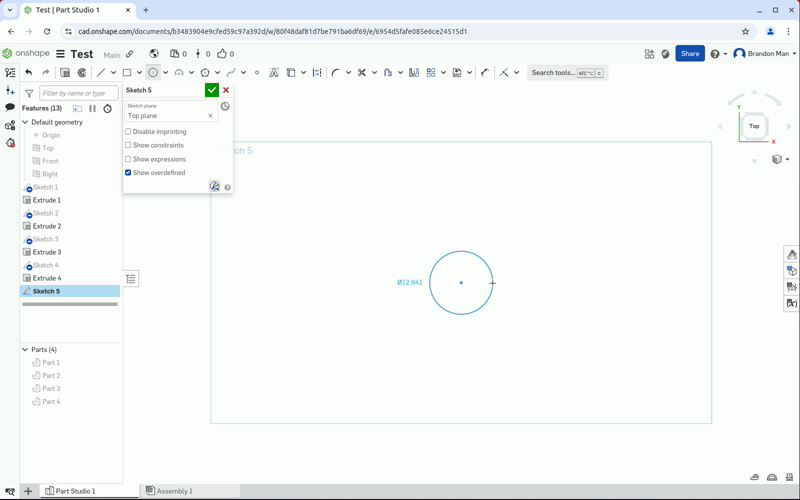
key(esc)
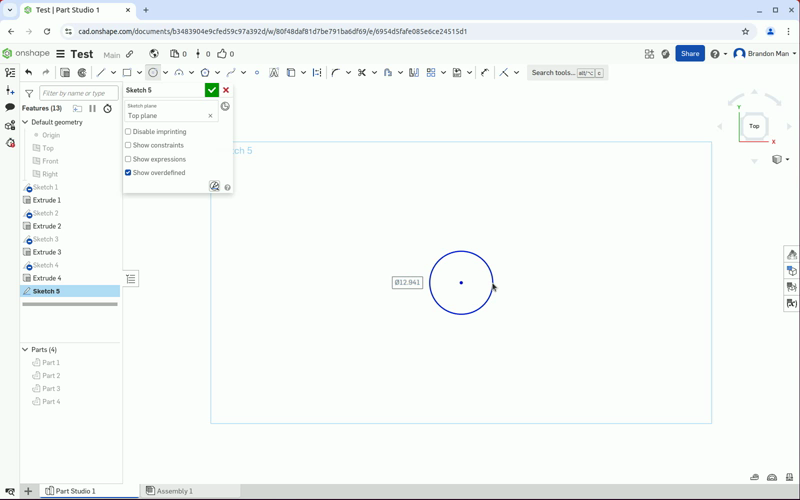
key(c)
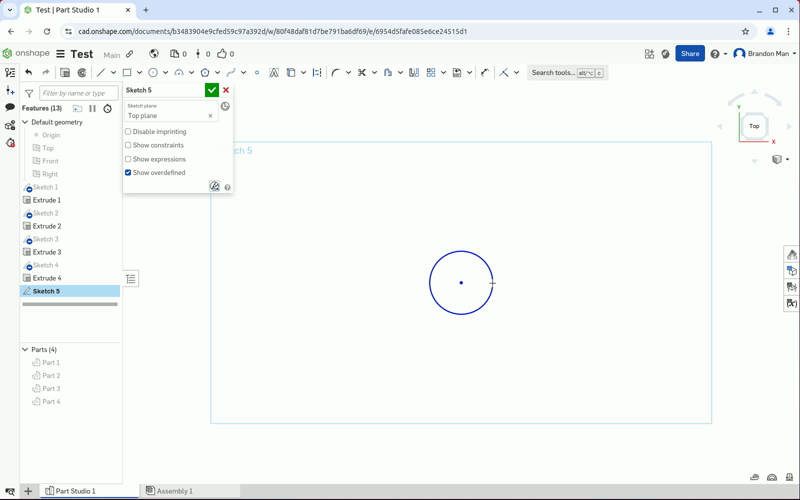
key_down(shift)
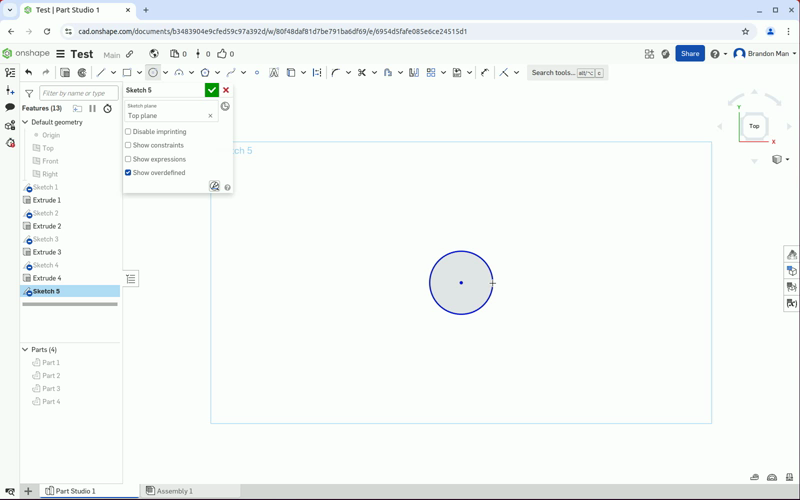
mouse_move(461, 282)
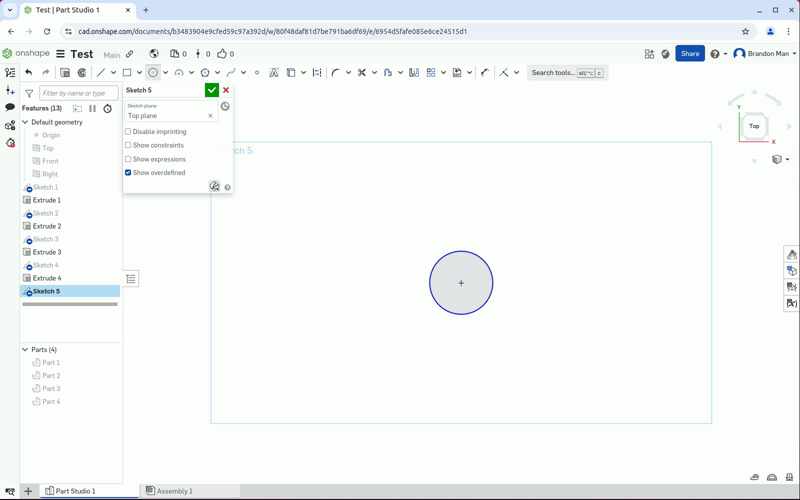
click(461, 282)
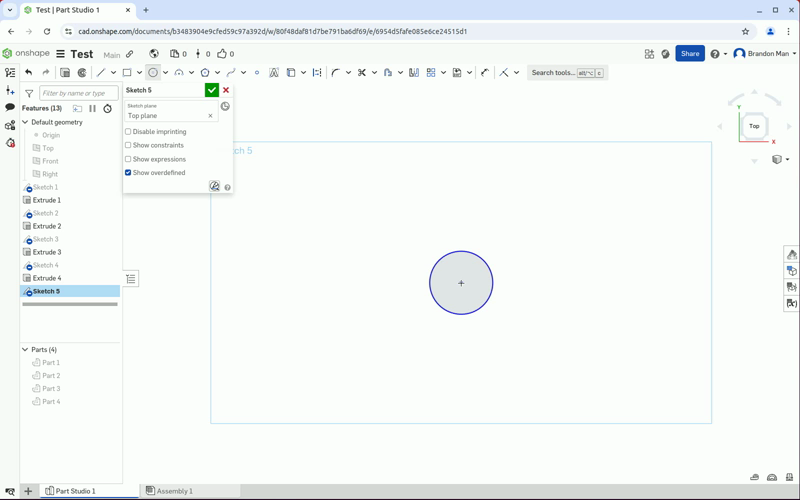
key_up(shift)
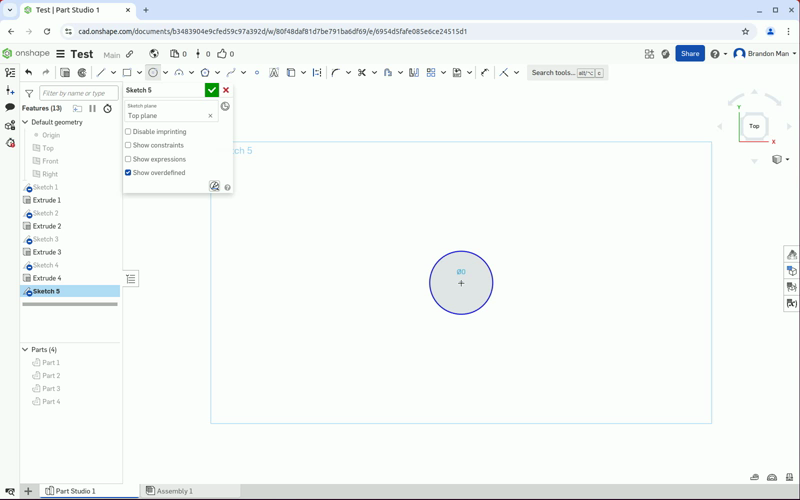
mouse_move(487, 282)
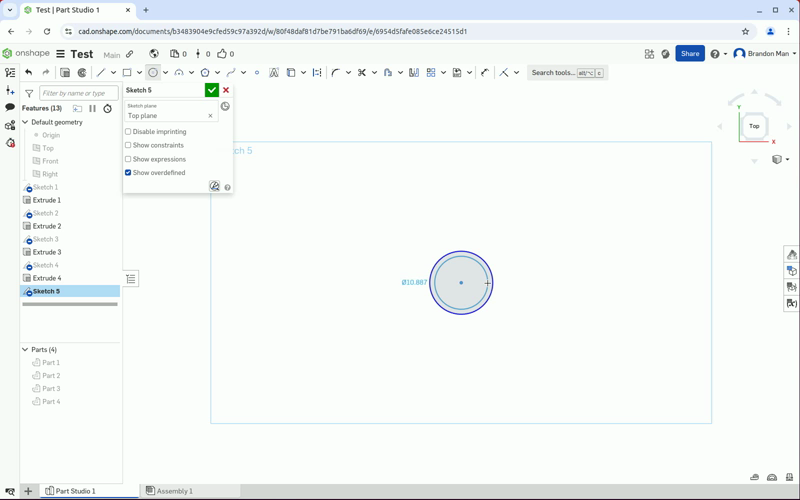
click(487, 282)
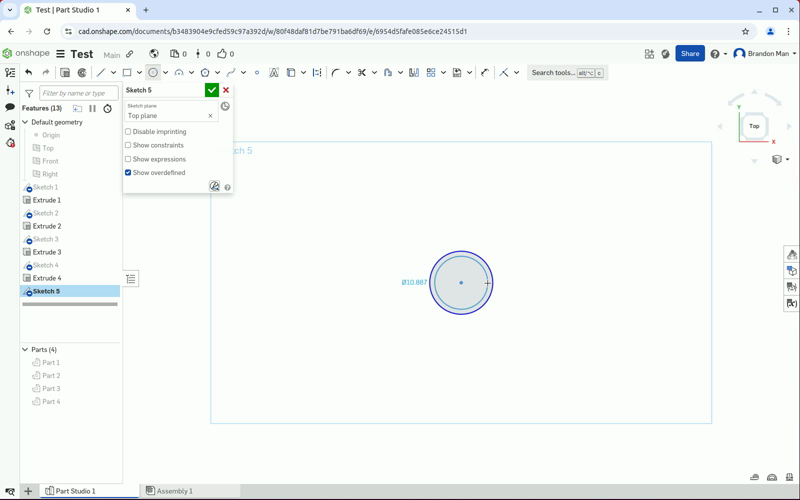
key(esc)
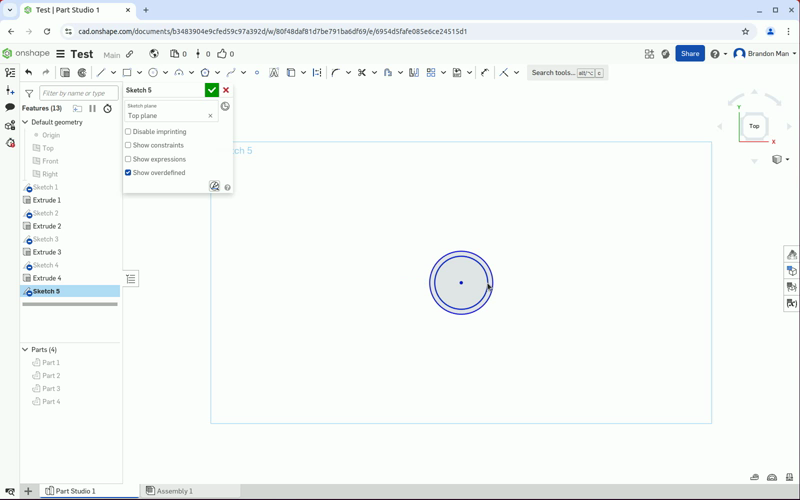
mouse_move(453, 254)
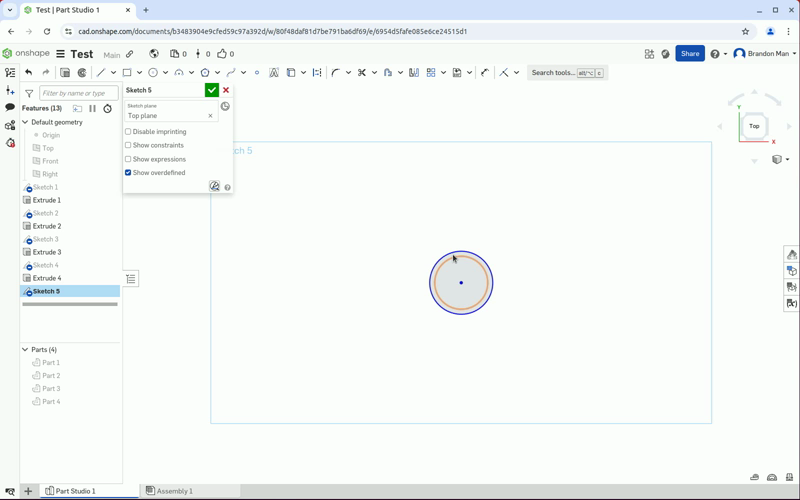
scroll(6)
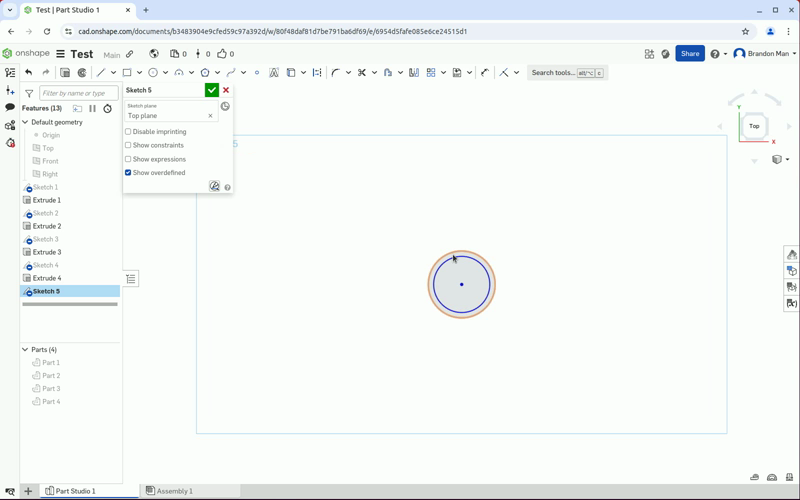
scroll(6)
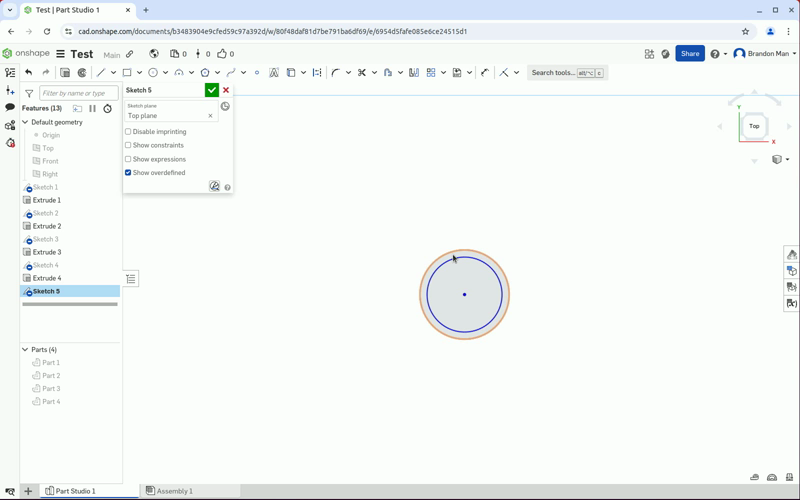
scroll(6)
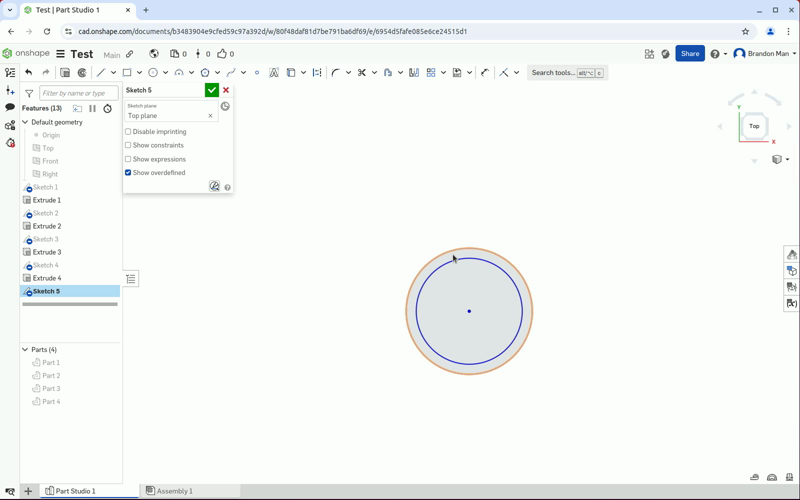
scroll(6)
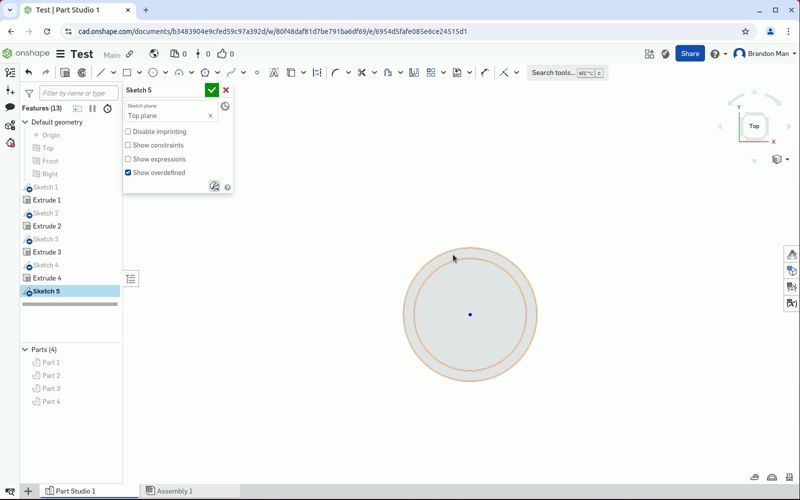
scroll(6)
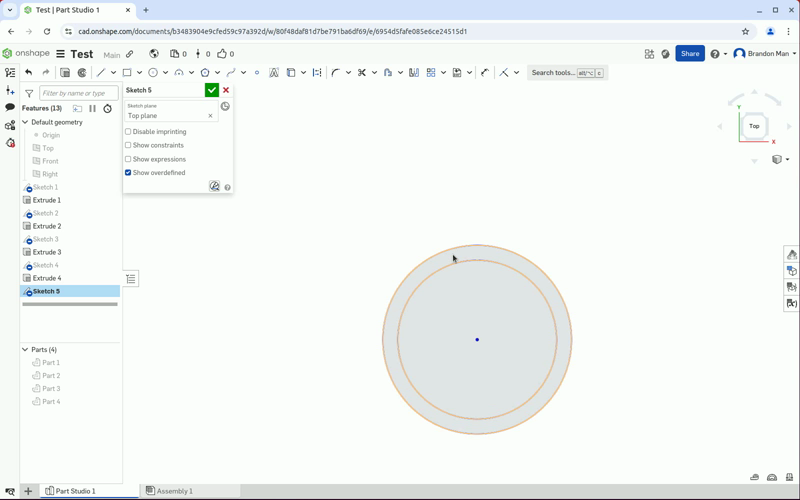
scroll(6)
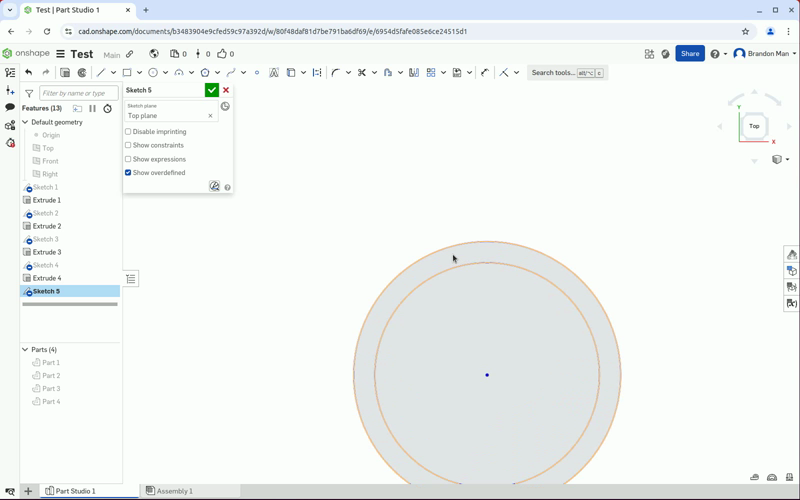
scroll(6)
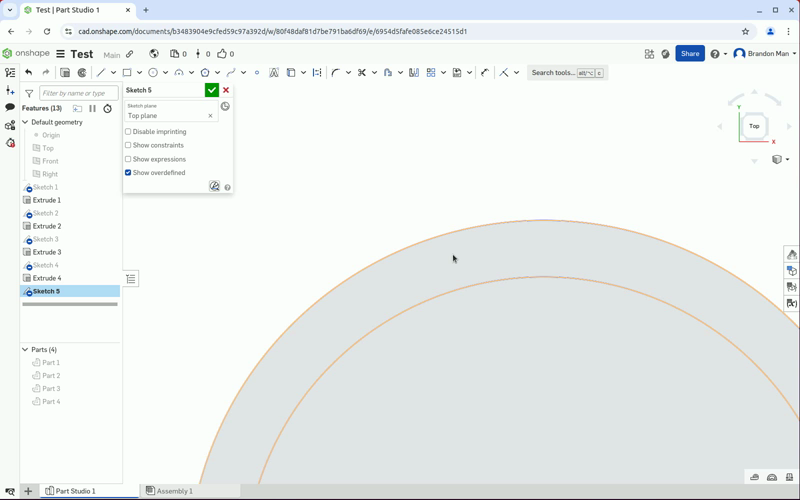
click(453, 254)
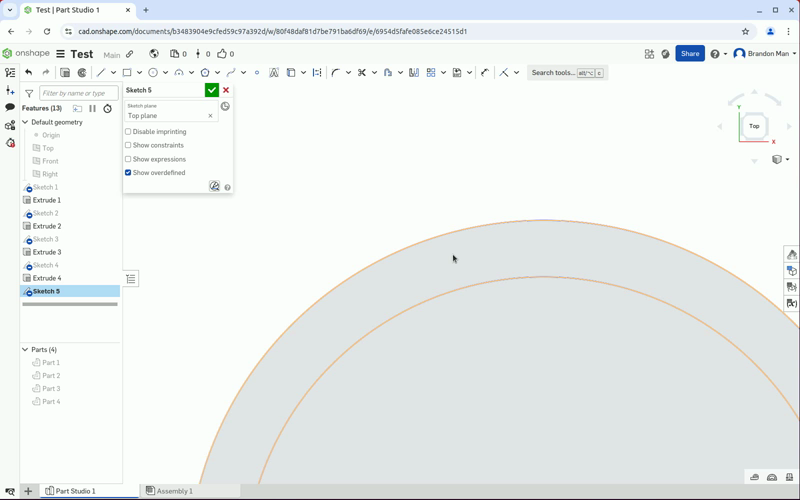
scroll(-6)
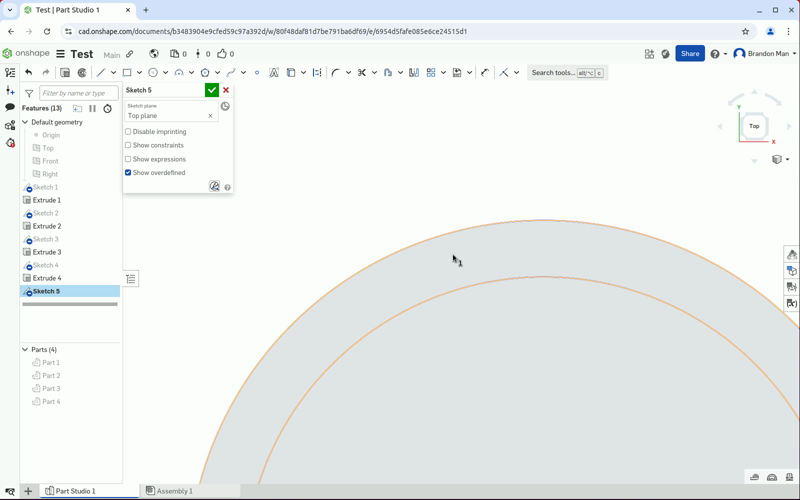
scroll(-6)
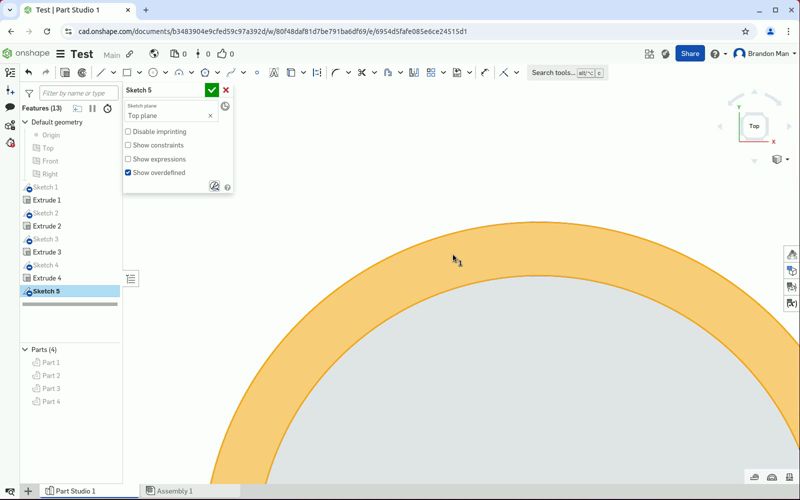
scroll(-6)
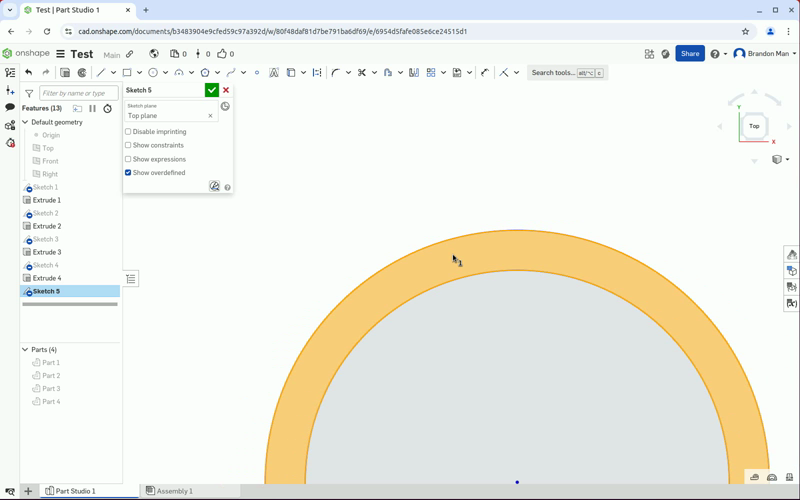
scroll(-6)
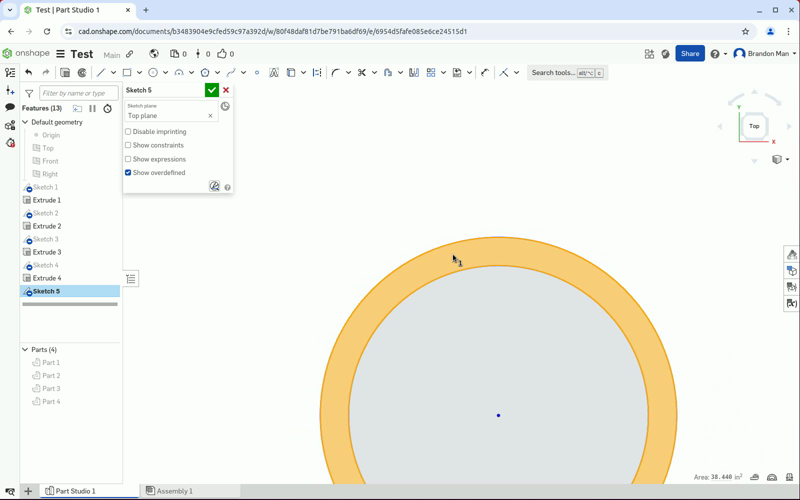
scroll(-6)
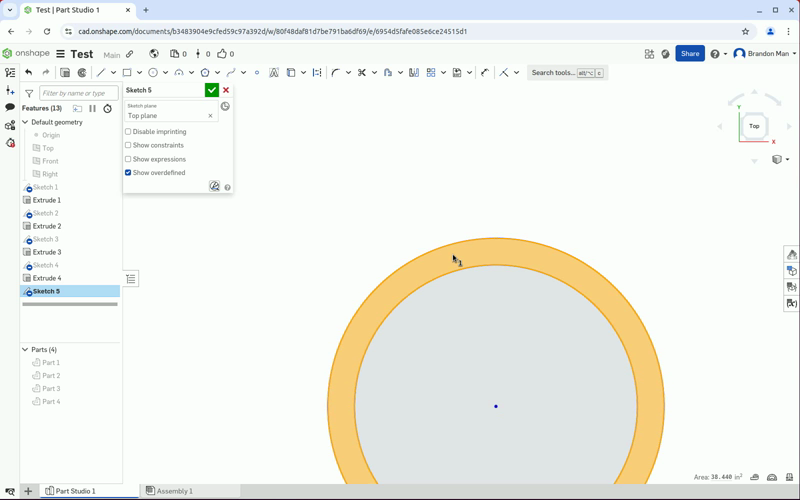
scroll(-6)
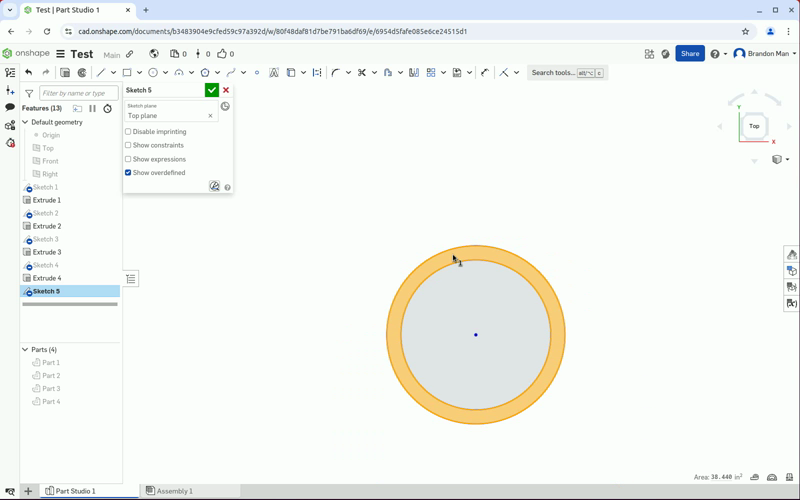
scroll(-6)
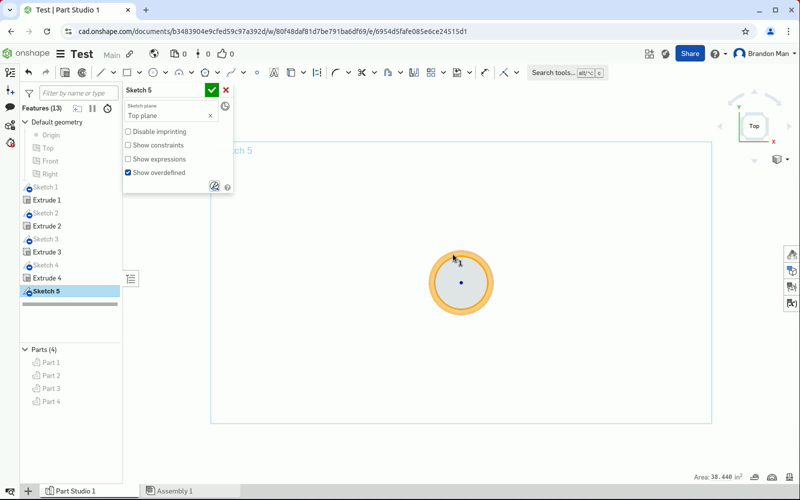
mouse_move(73, 352)
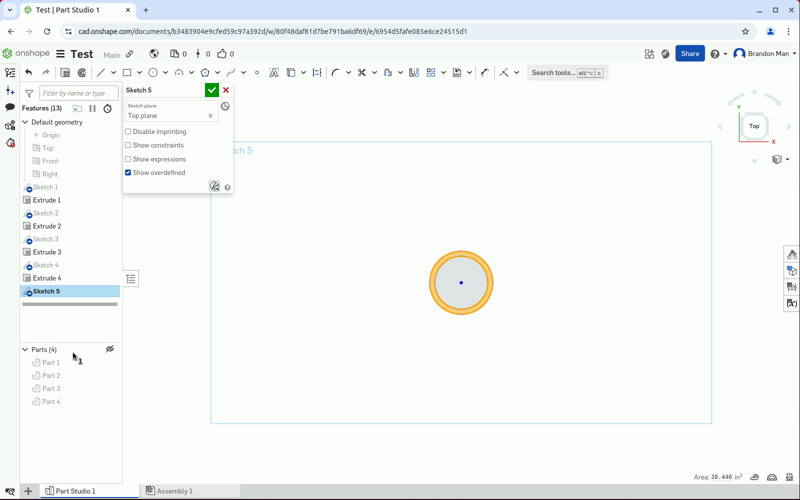
key(shift+y)
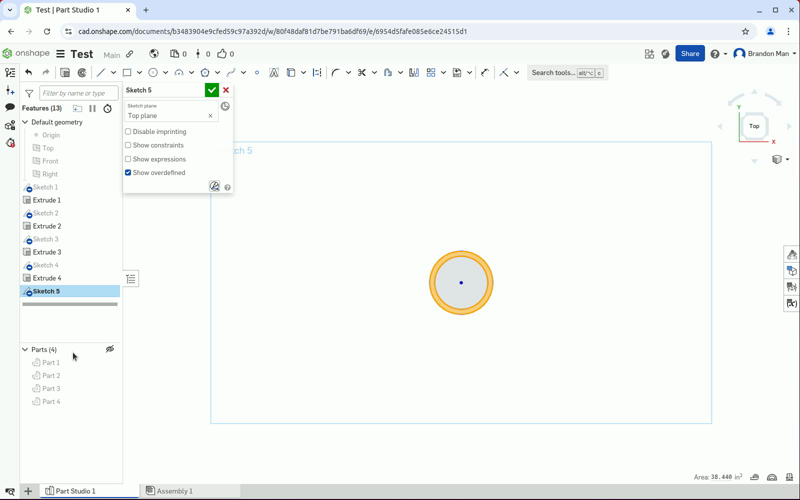
key(shift+e)
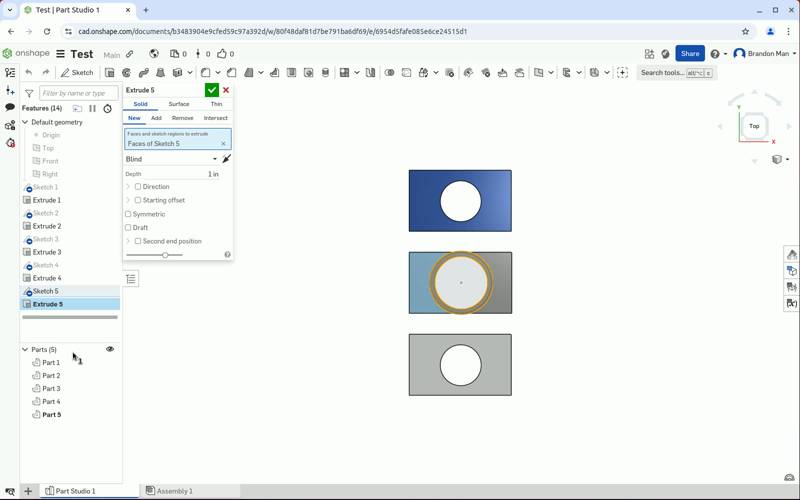
mouse_move(143, 106)
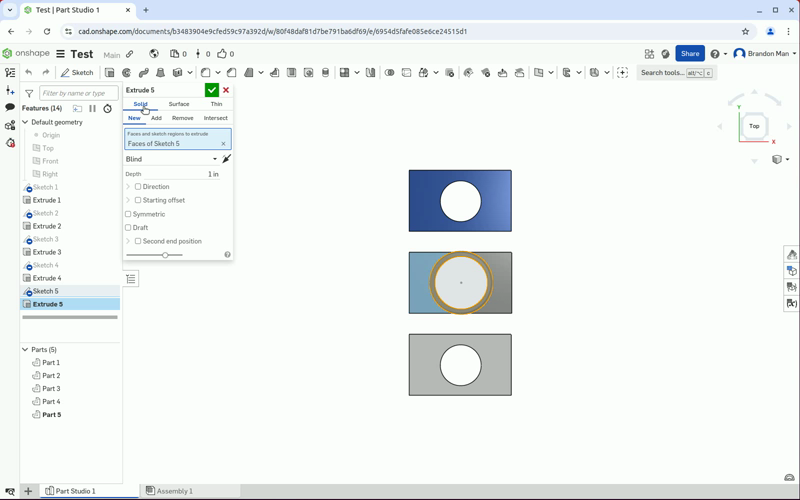
click(143, 106)
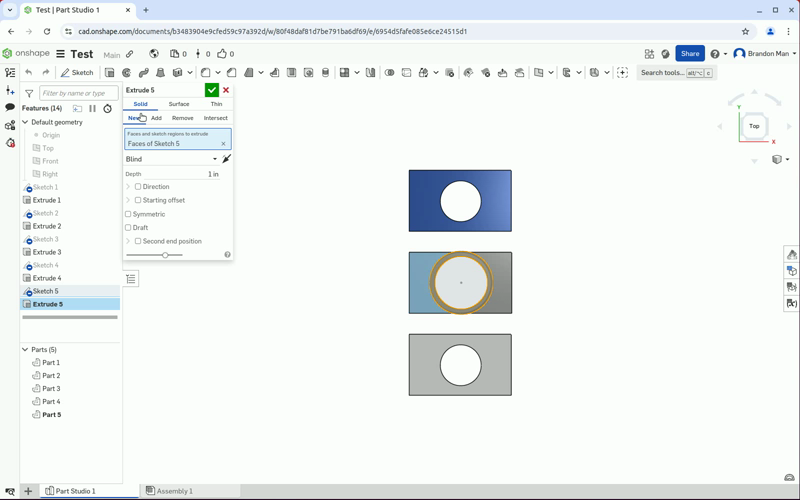
mouse_move(137, 120)
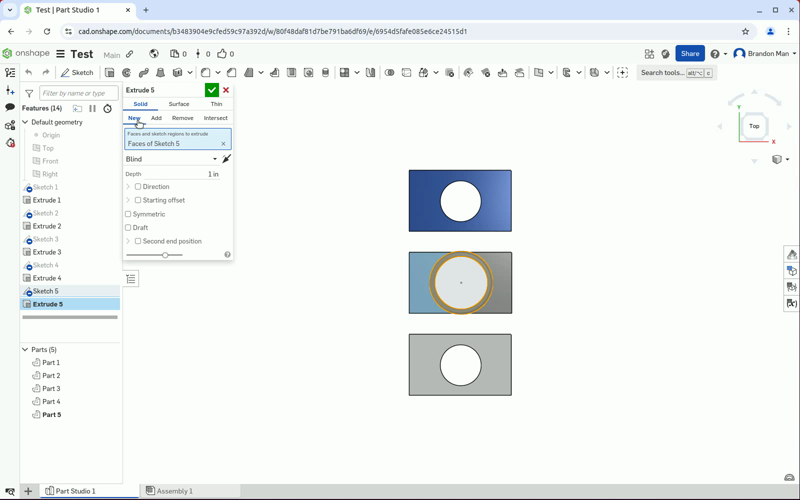
click(137, 120)
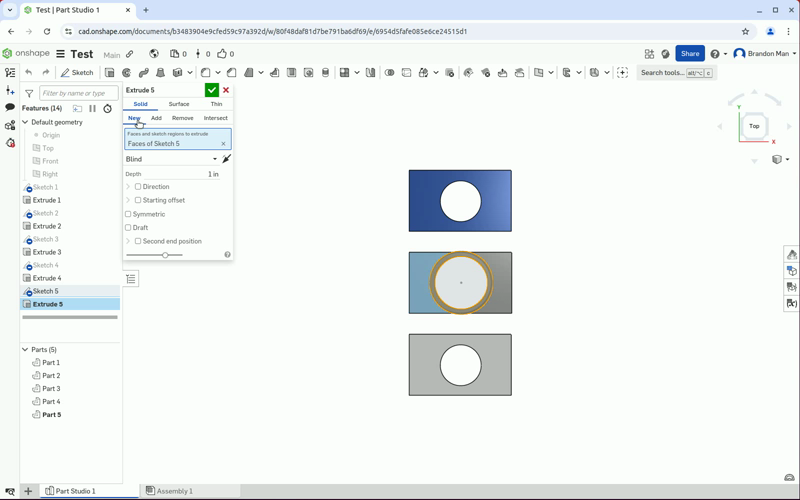
key(tab, 4)
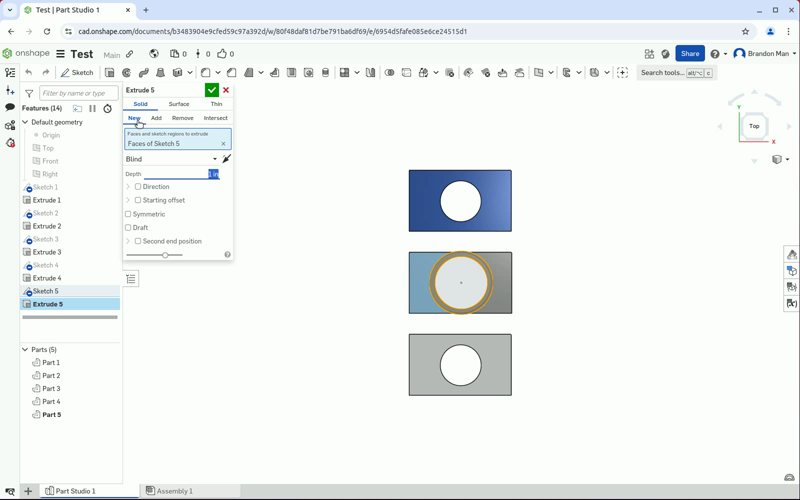
text(9.147)
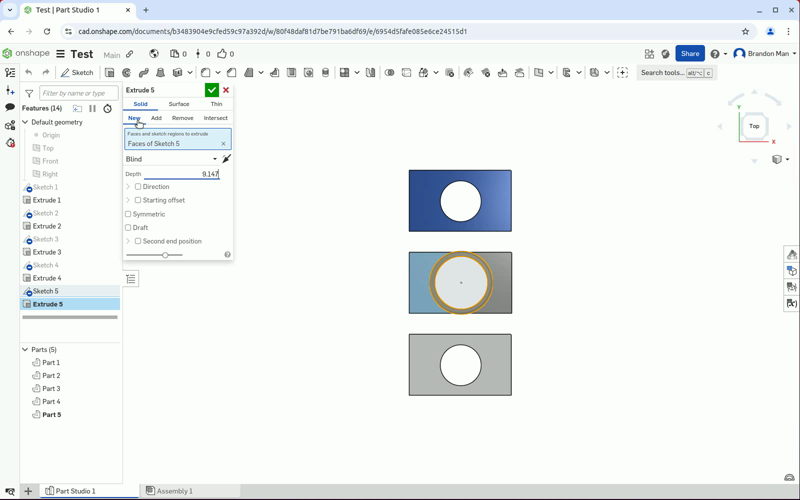
key(enter)
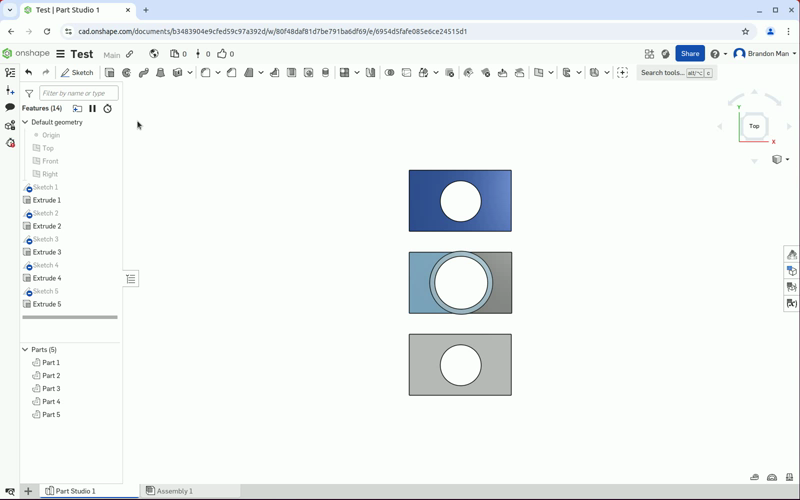
key(shift+h)
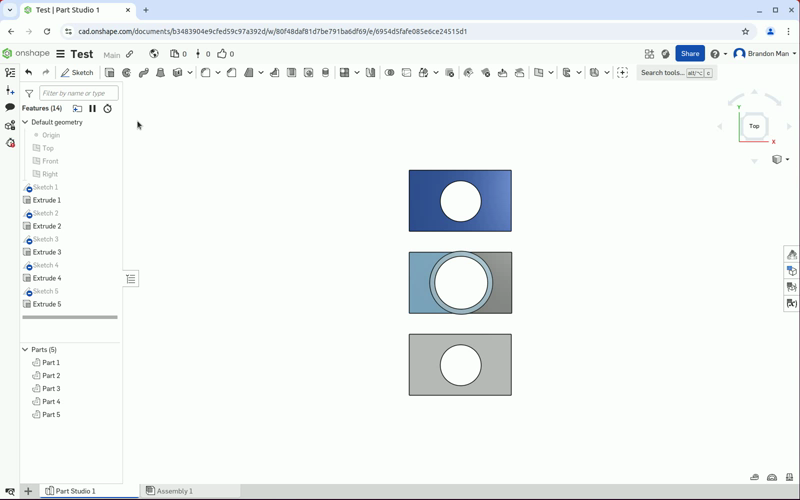
key(shift+h)
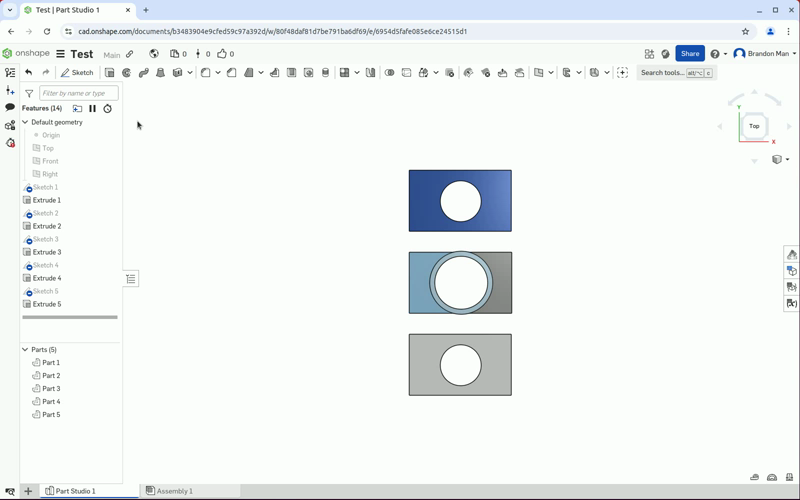
mouse_move(73, 189)
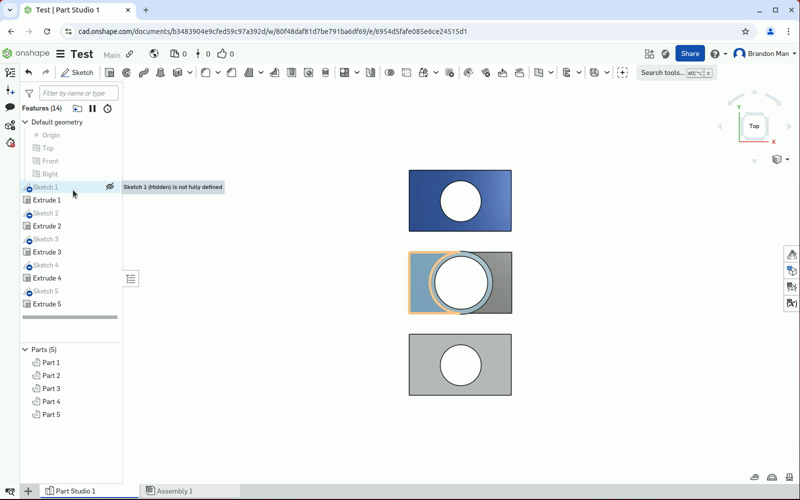
click(73, 189)
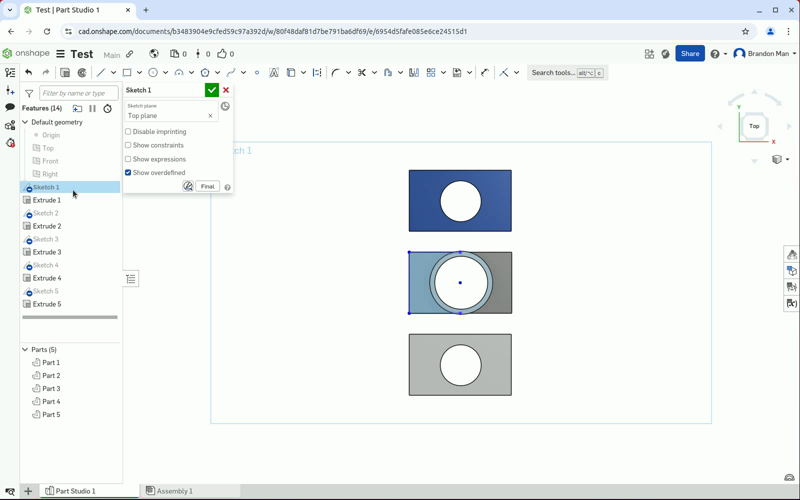
mouse_move(229, 92)
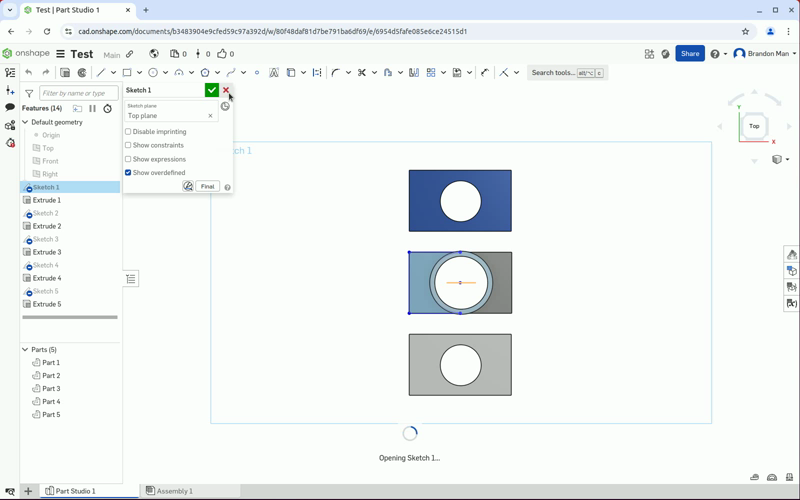
click(229, 92)
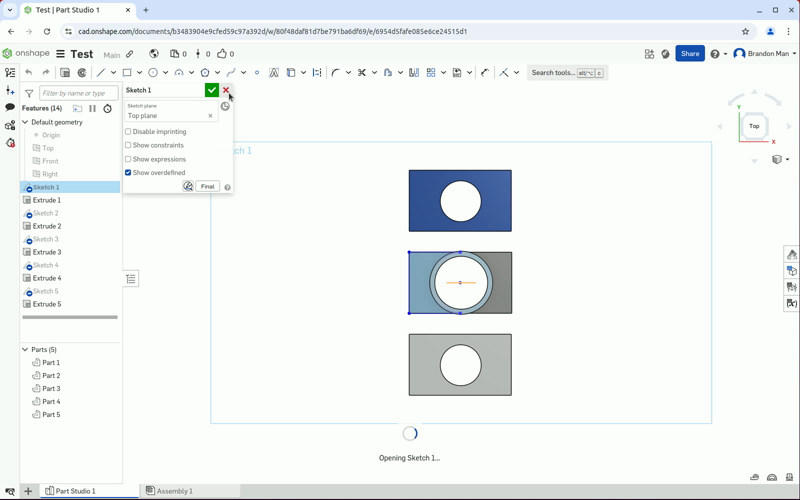
key(shift+s)
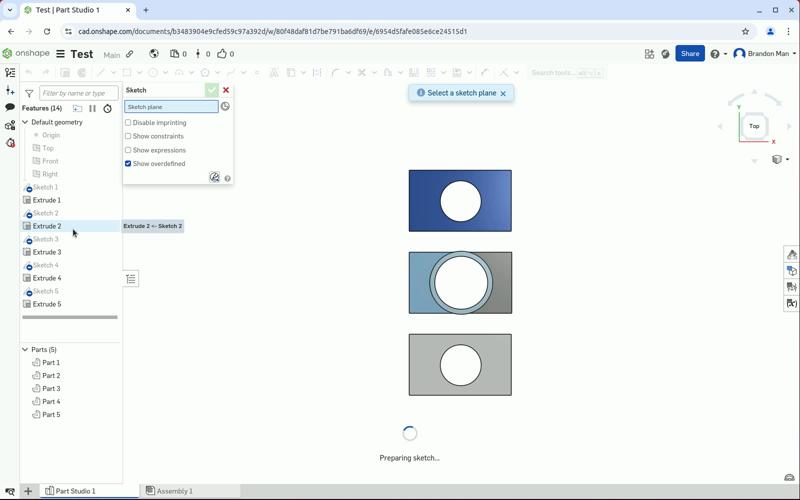
scroll(3)
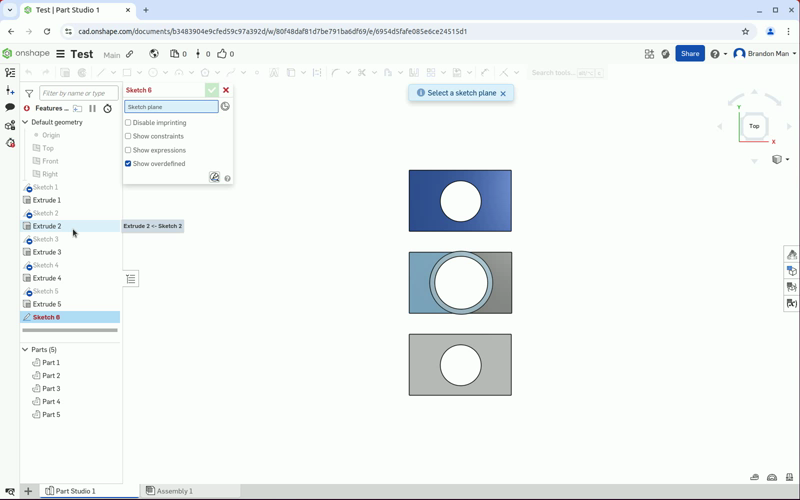
mouse_move(73, 150)
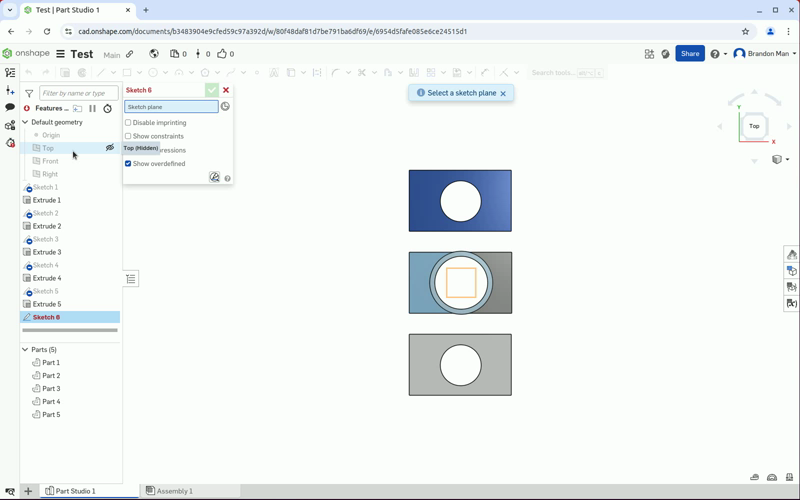
click(73, 150)
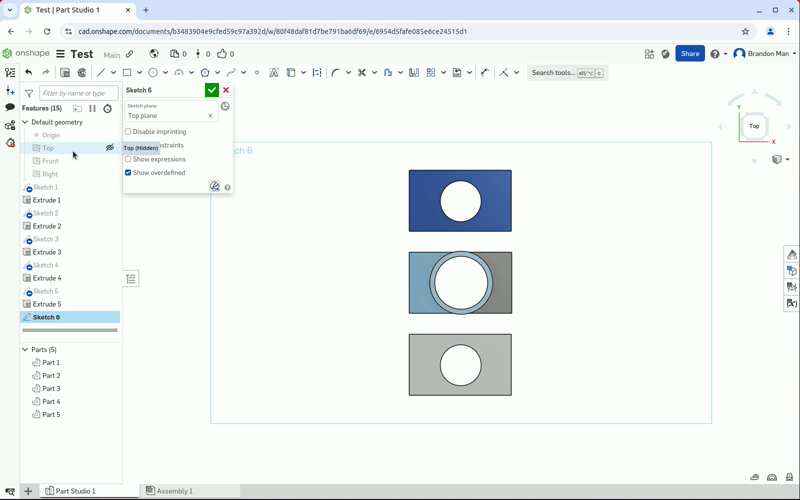
mouse_move(73, 352)
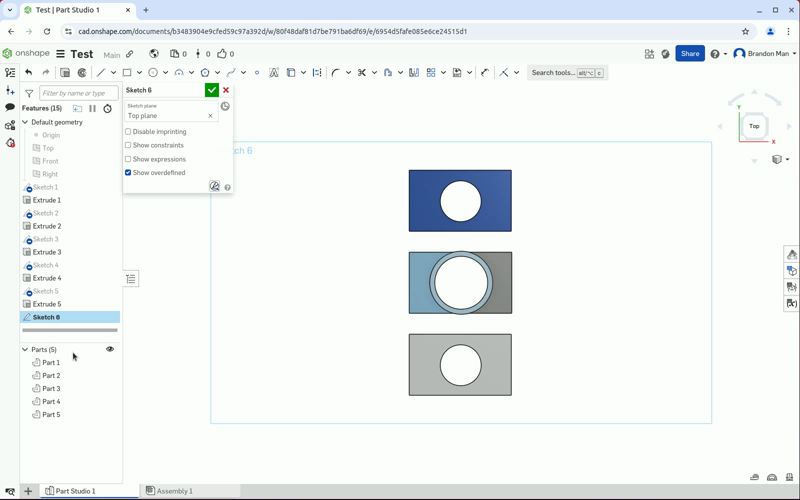
key(y)
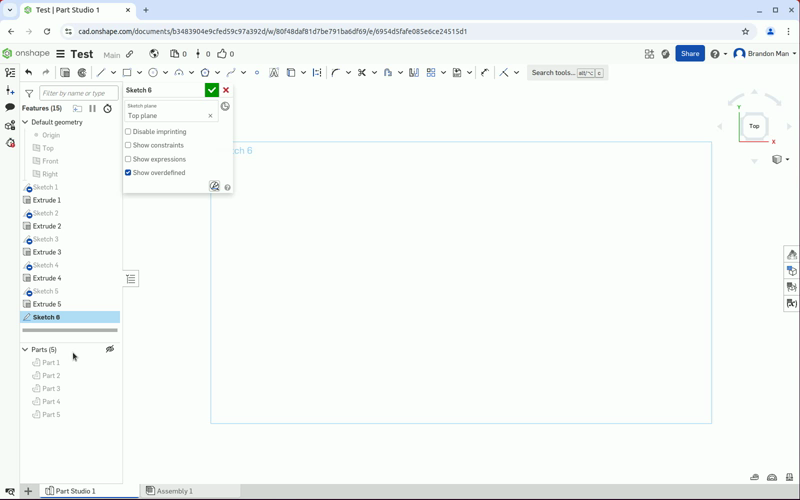
key(c)
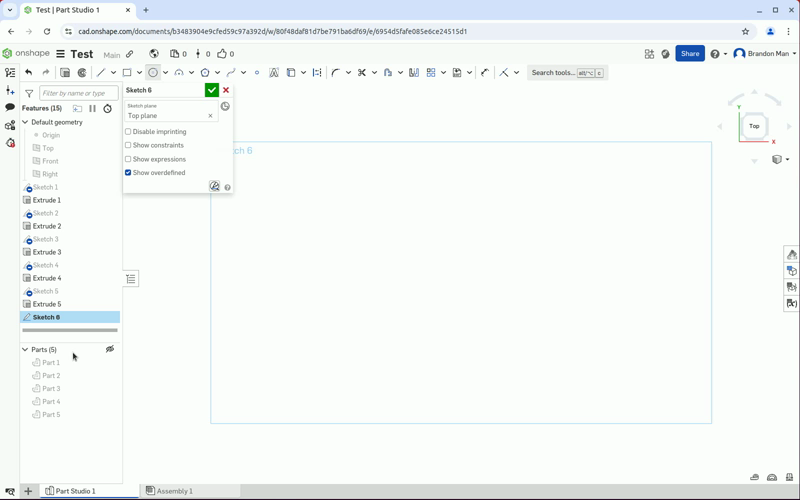
key_down(shift)
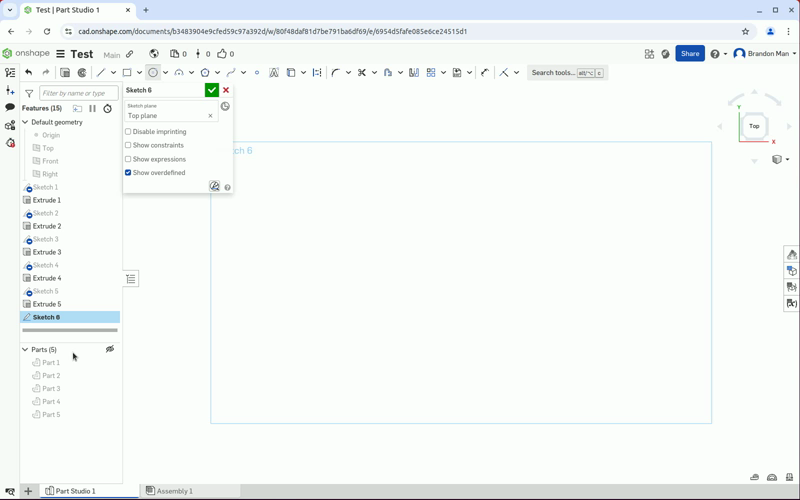
mouse_move(461, 200)
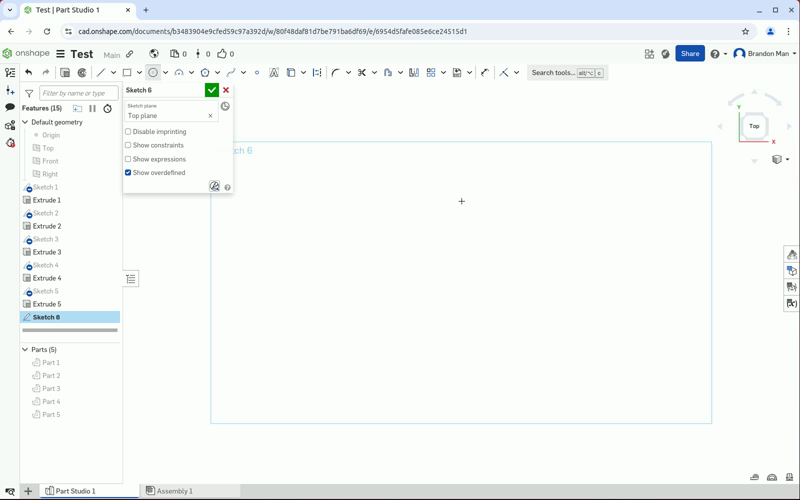
click(461, 200)
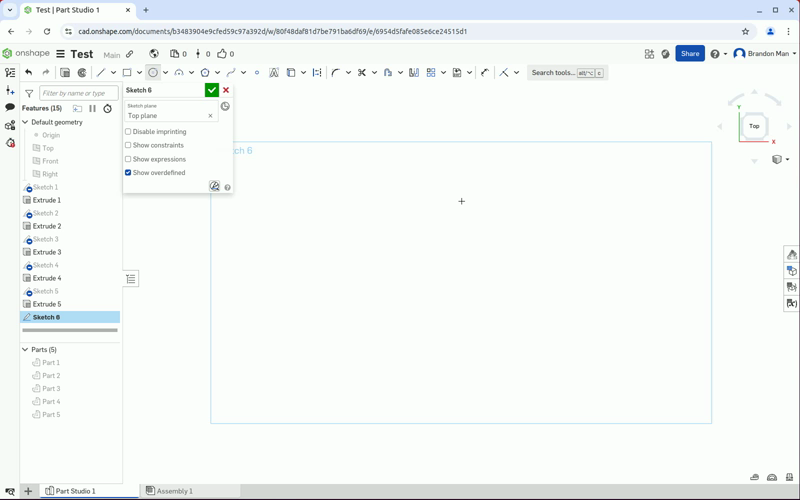
key_up(shift)
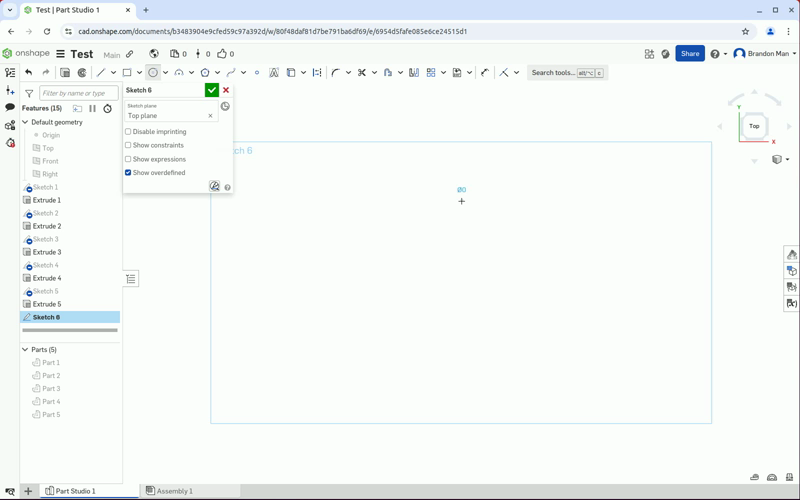
mouse_move(482, 200)
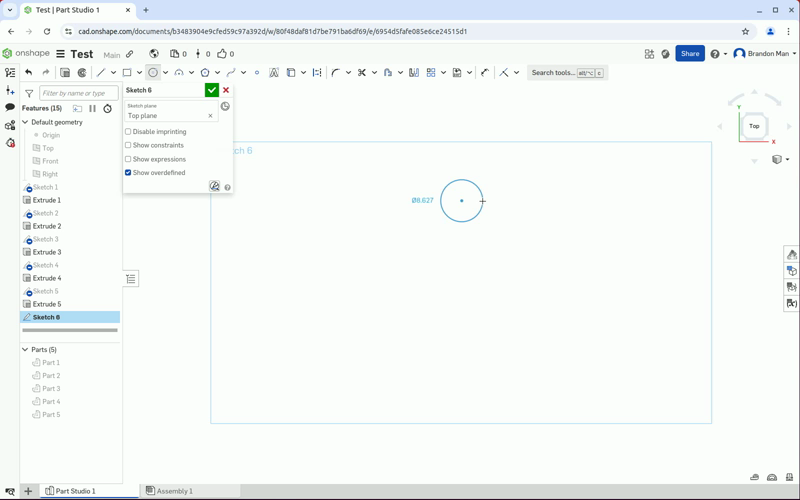
click(482, 200)
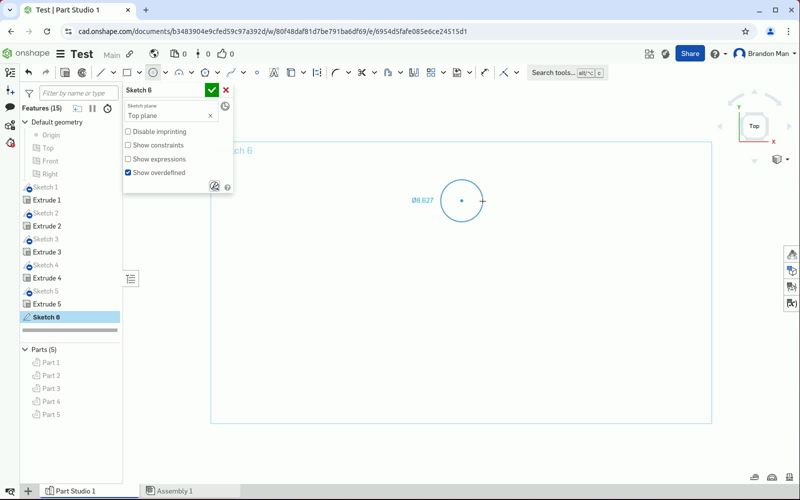
key(esc)
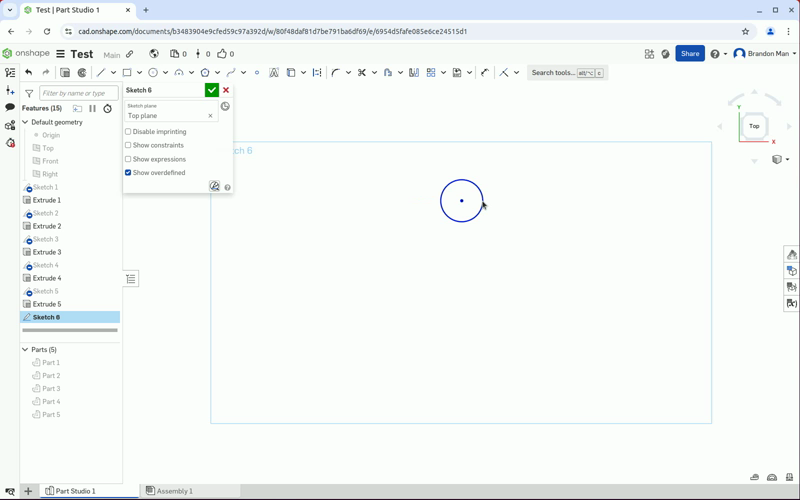
key(c)
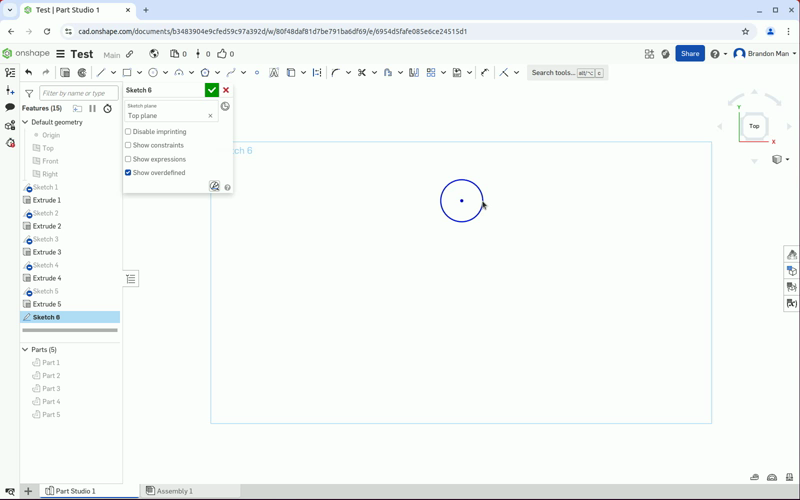
key_down(shift)
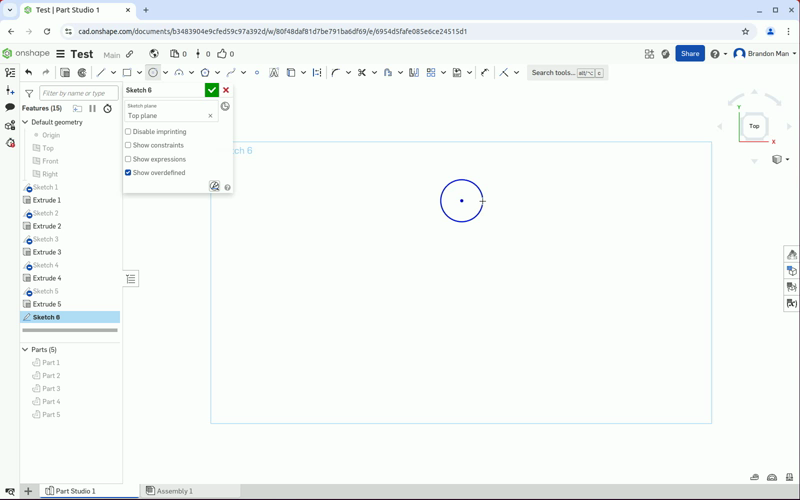
mouse_move(461, 200)
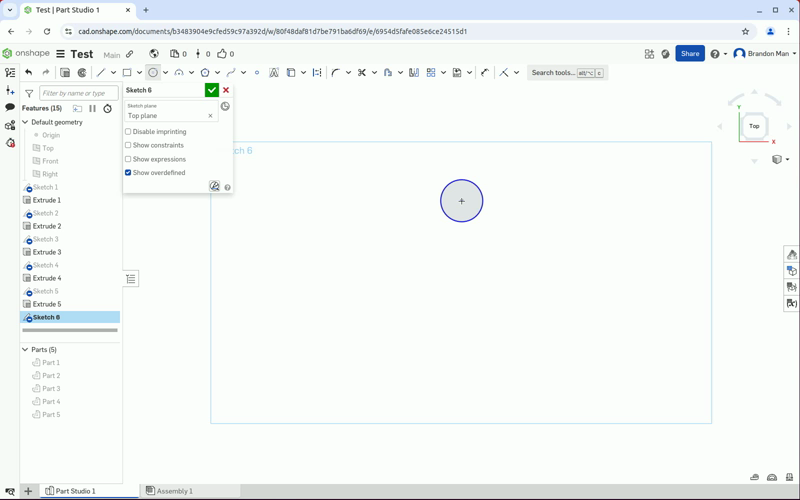
click(461, 200)
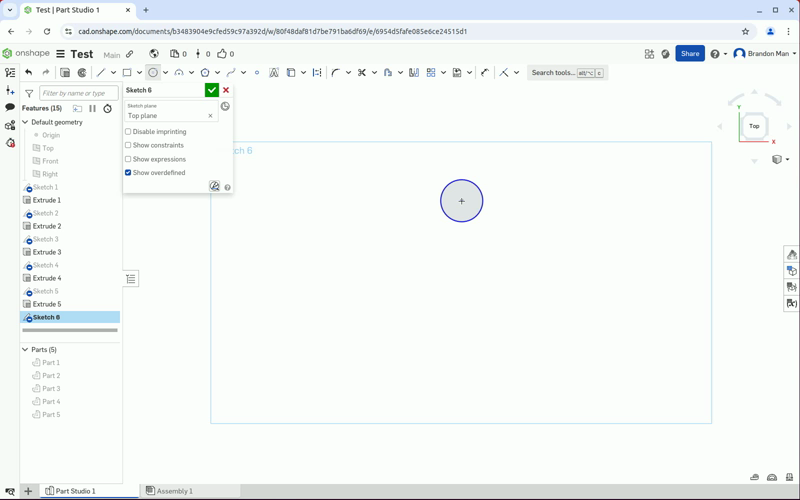
key_up(shift)
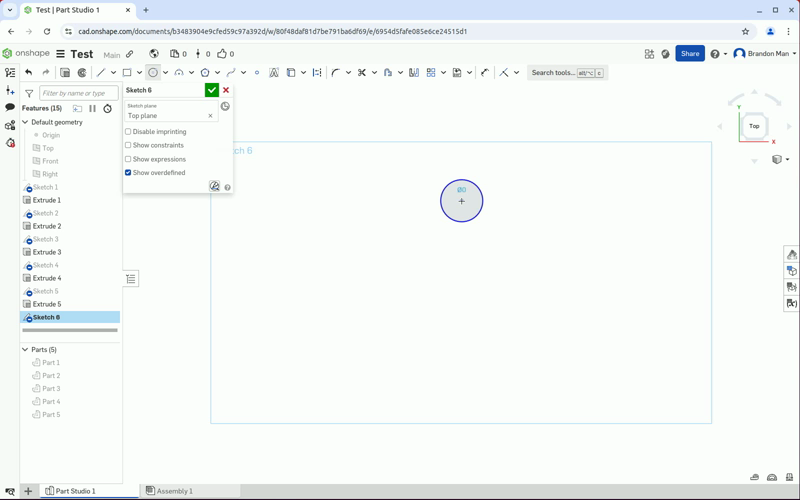
mouse_move(478, 200)
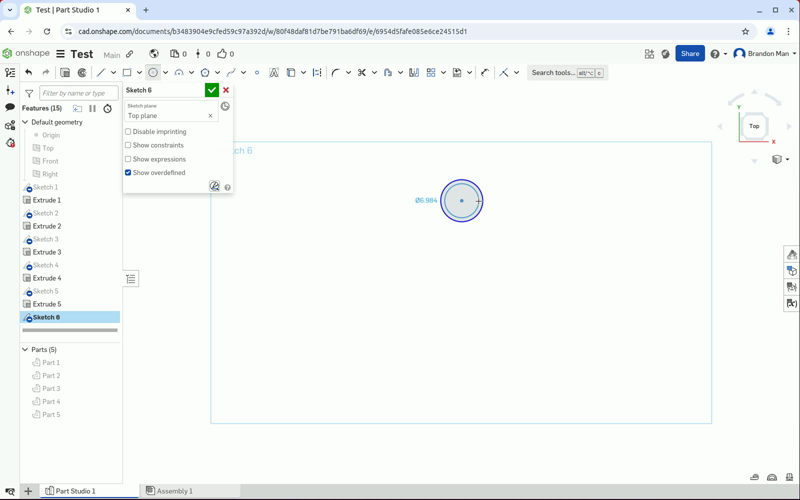
scroll(6)
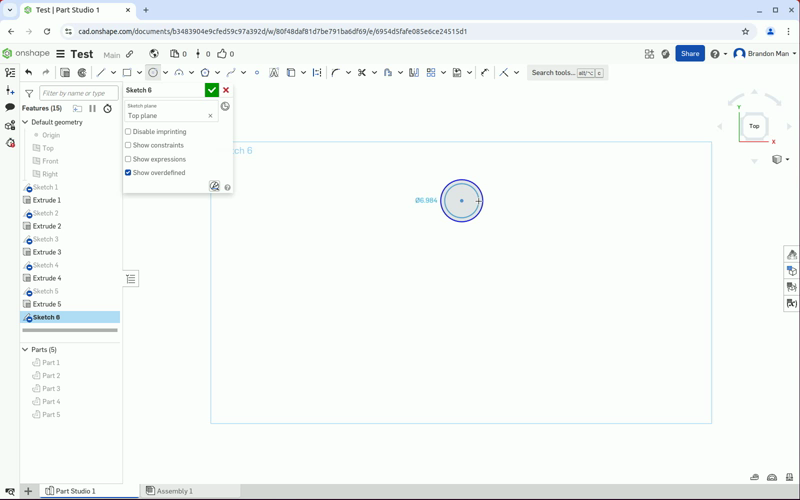
scroll(6)
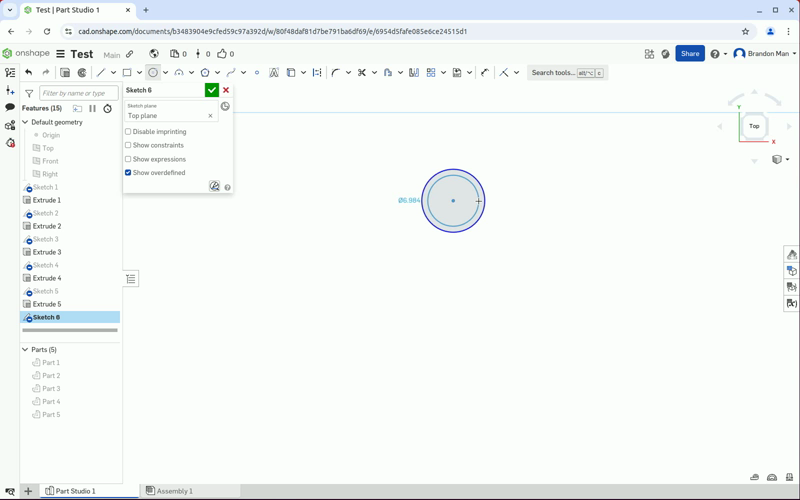
scroll(6)
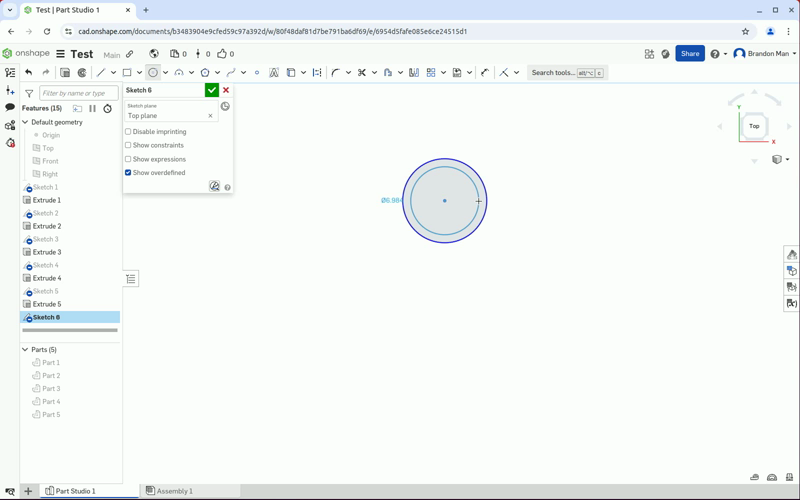
scroll(6)
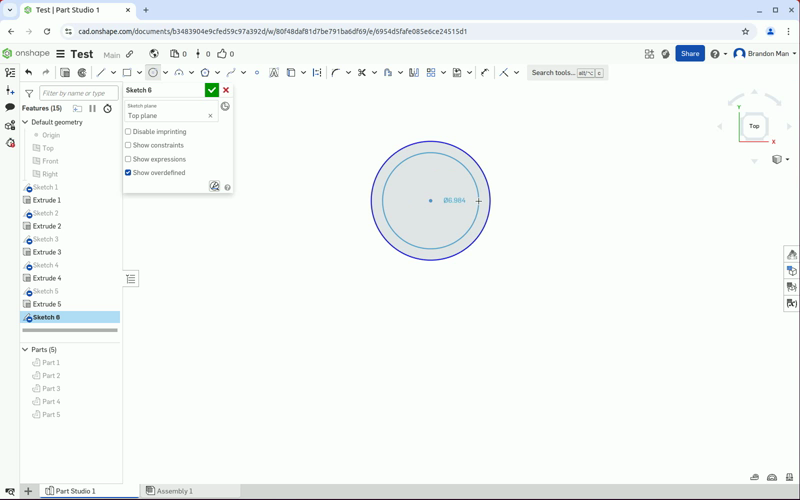
scroll(6)
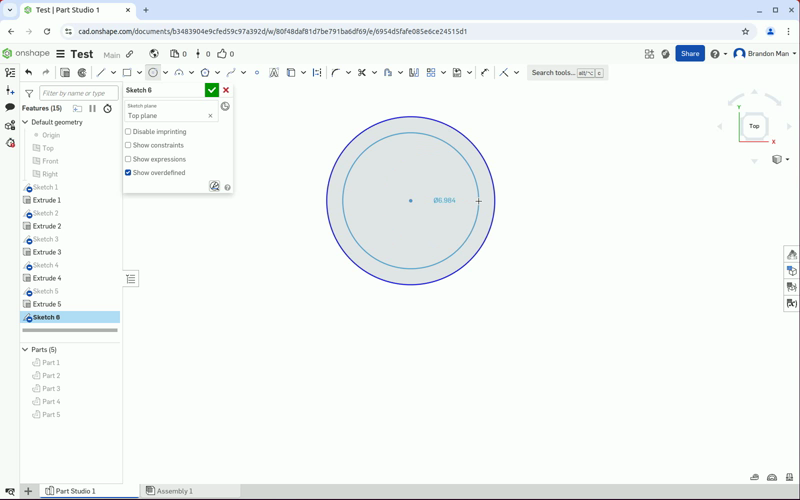
scroll(6)
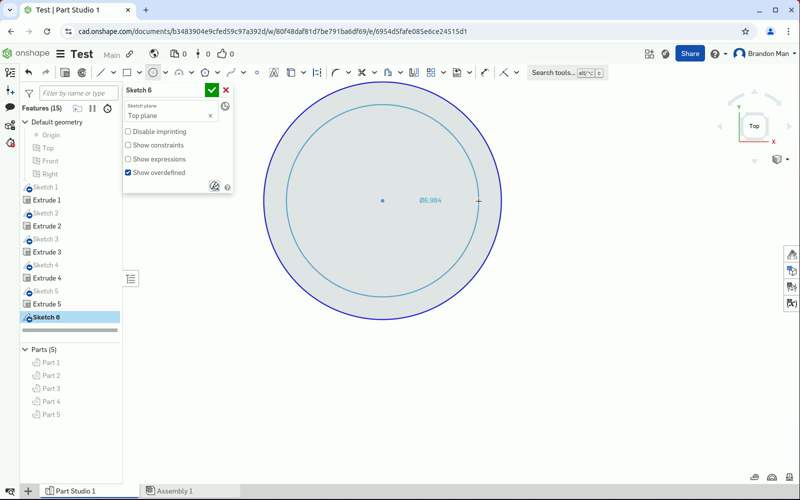
scroll(6)
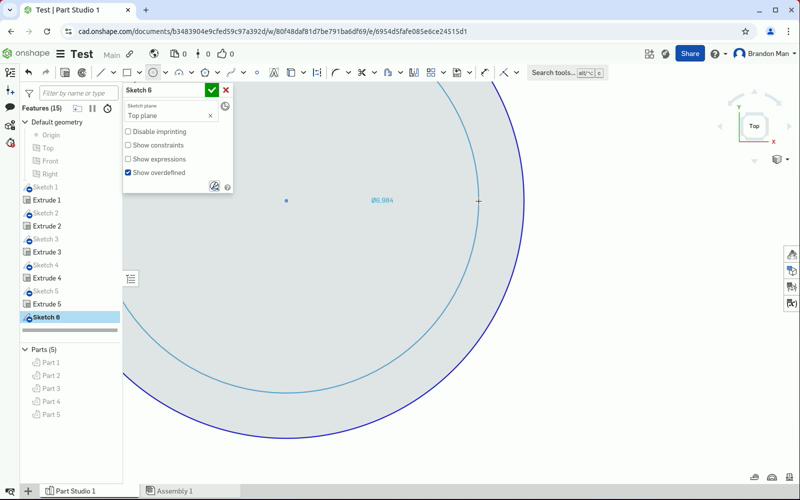
click(478, 200)
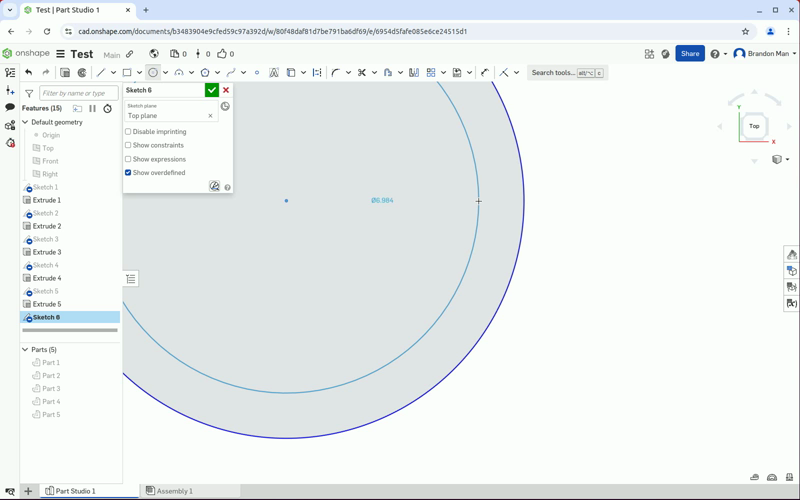
scroll(-6)
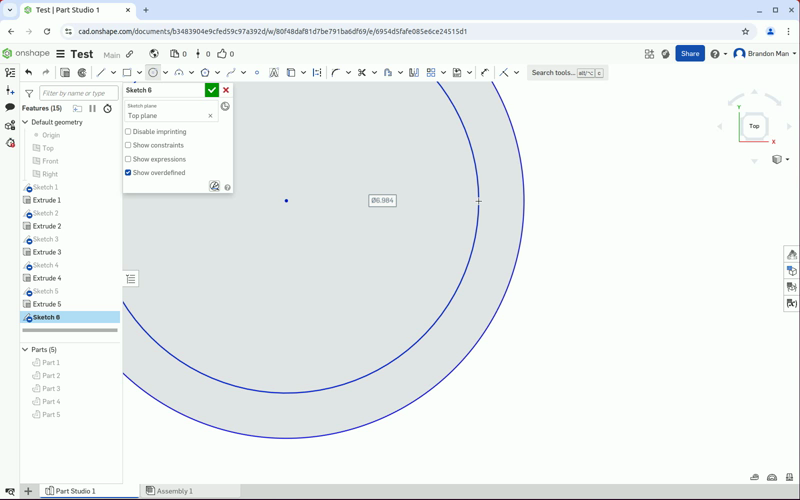
scroll(-6)
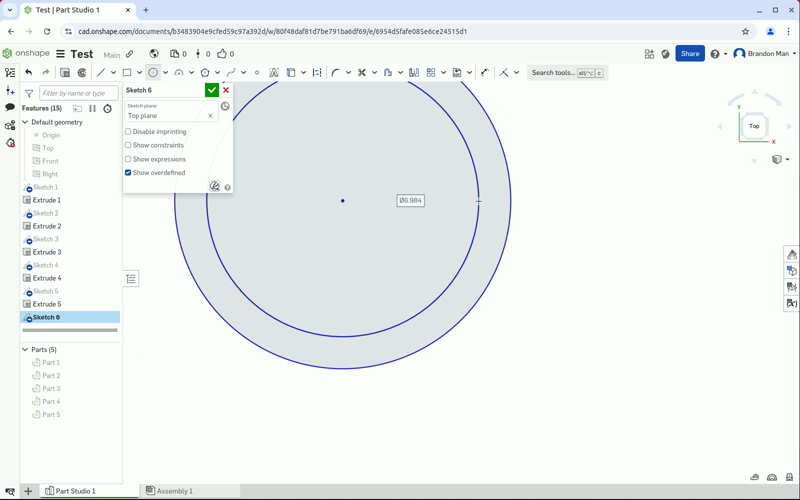
scroll(-6)
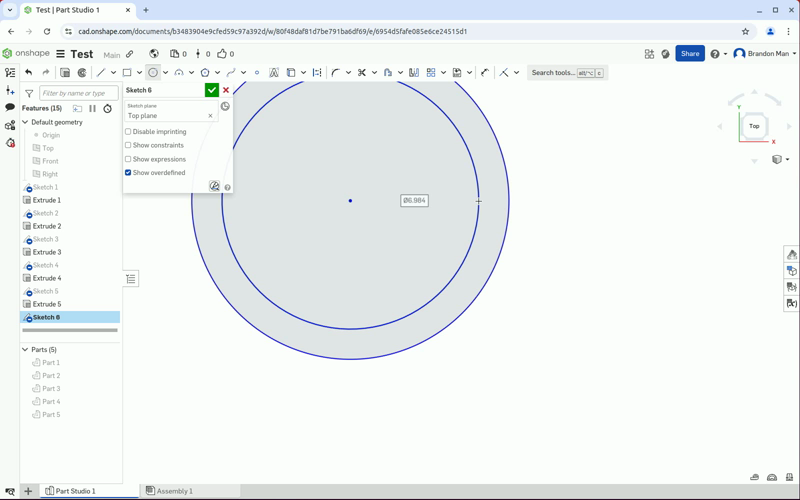
scroll(-6)
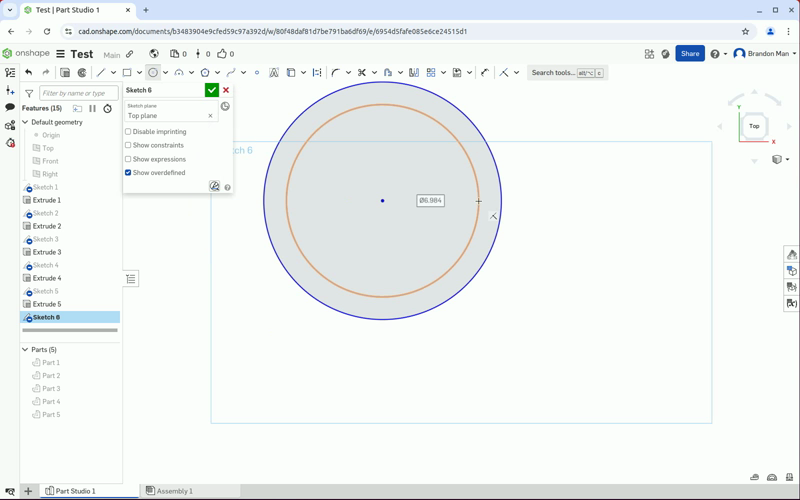
scroll(-6)
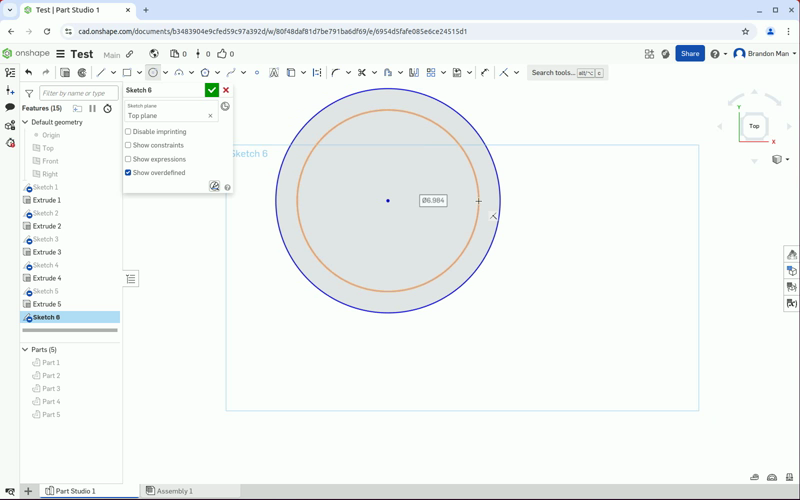
scroll(-6)
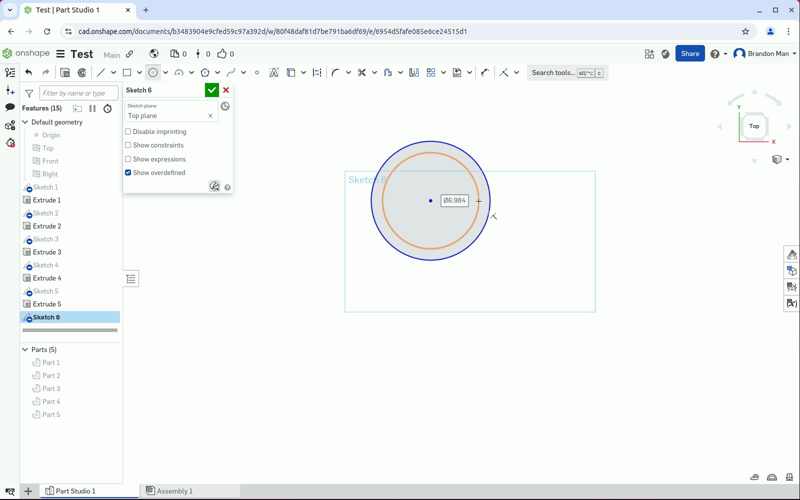
scroll(-6)
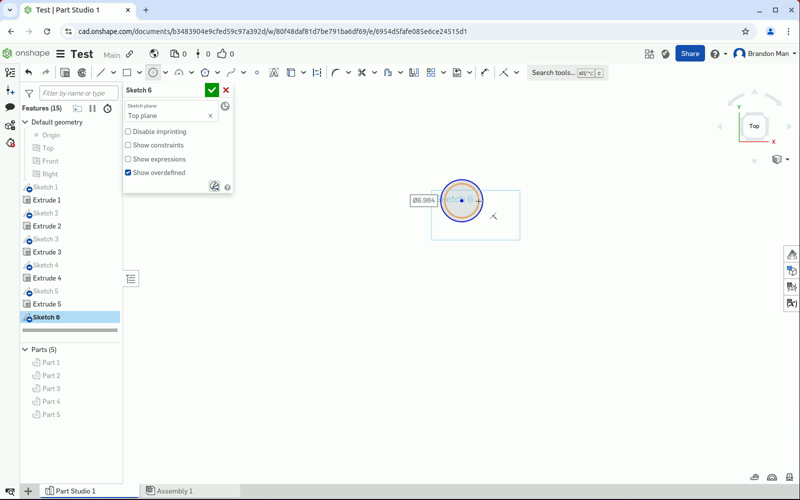
key(esc)
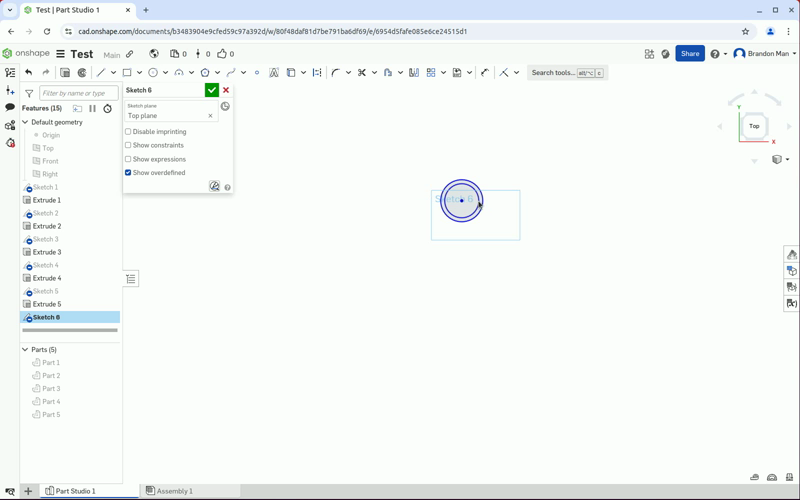
mouse_move(472, 184)
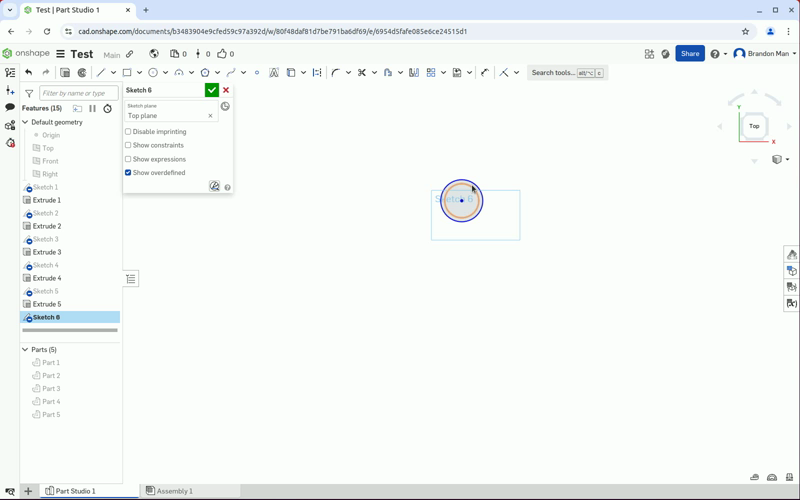
scroll(6)
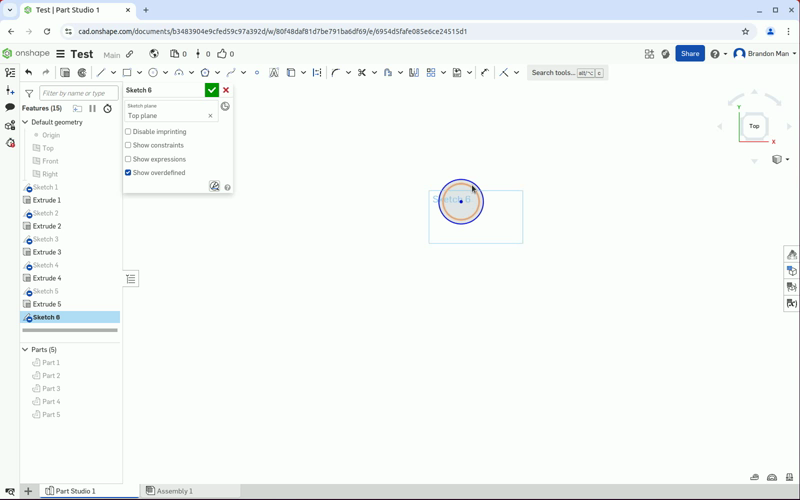
scroll(6)
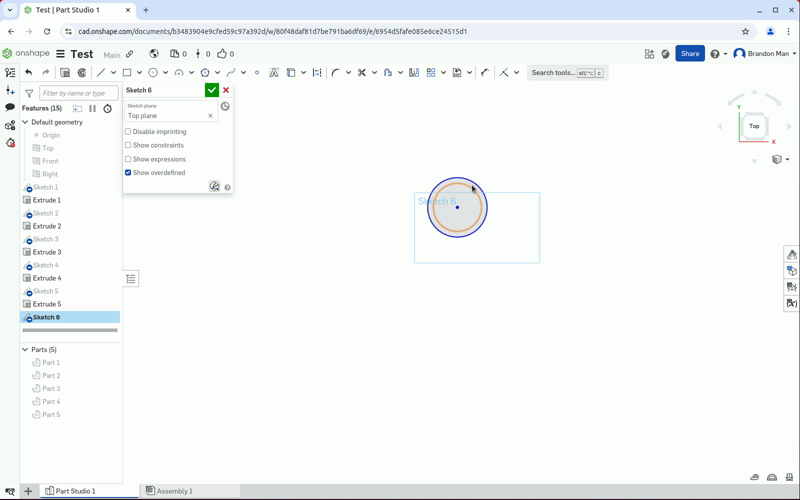
scroll(6)
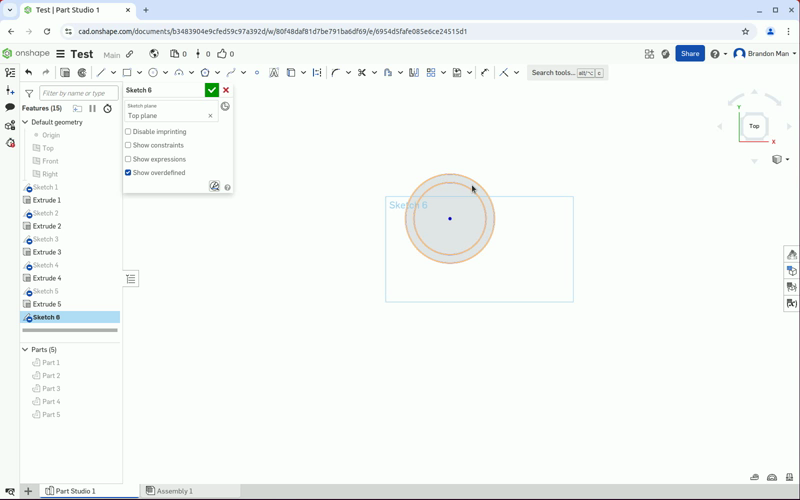
scroll(6)
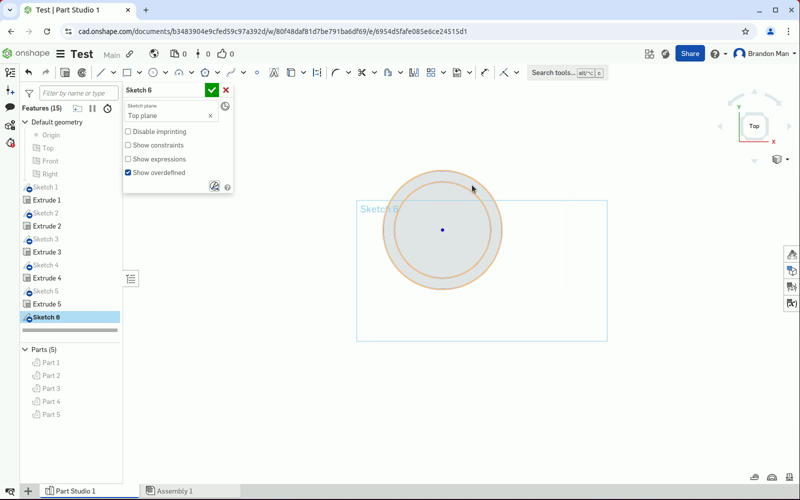
scroll(6)
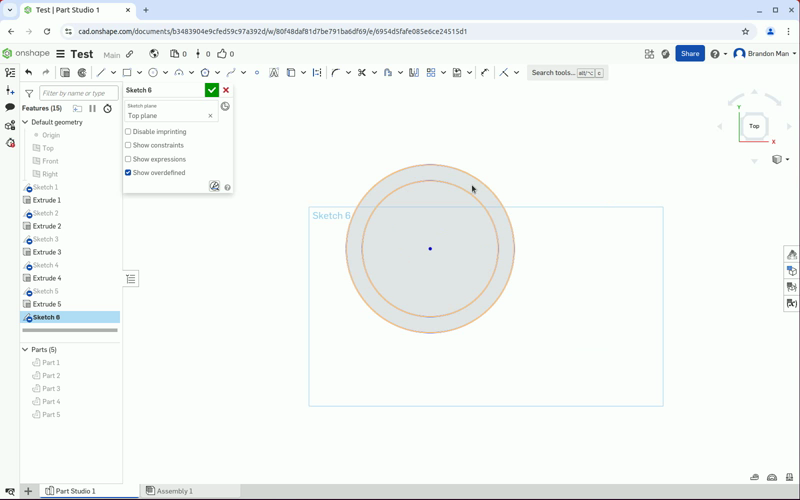
scroll(6)
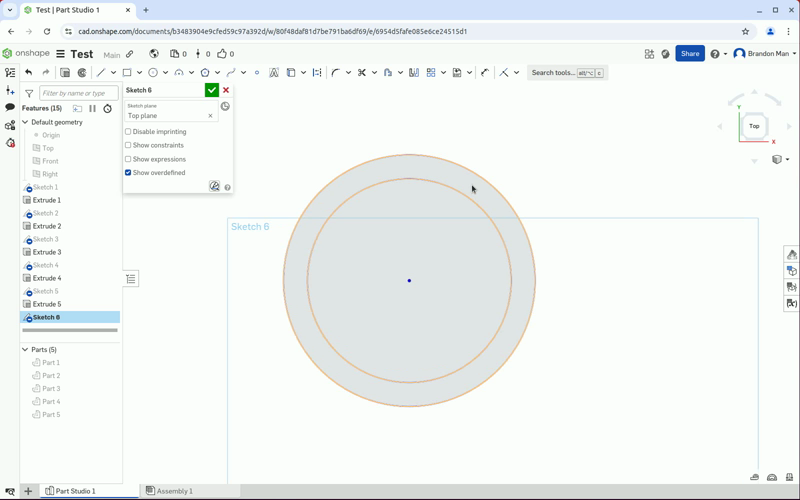
scroll(6)
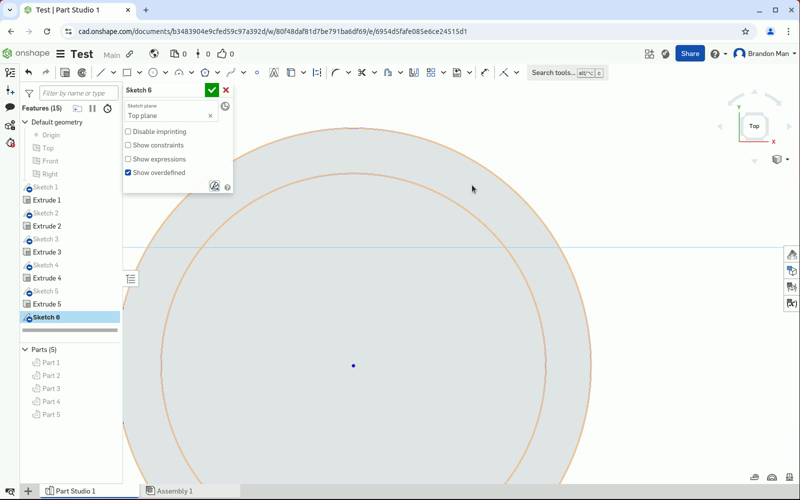
click(472, 184)
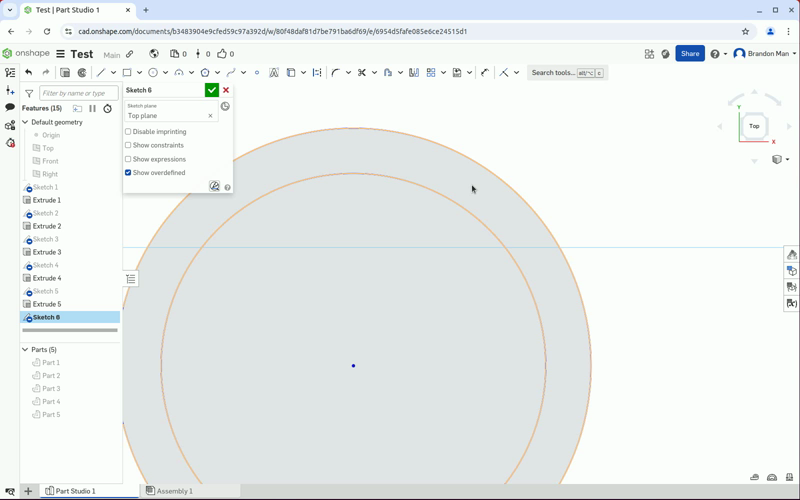
scroll(-6)
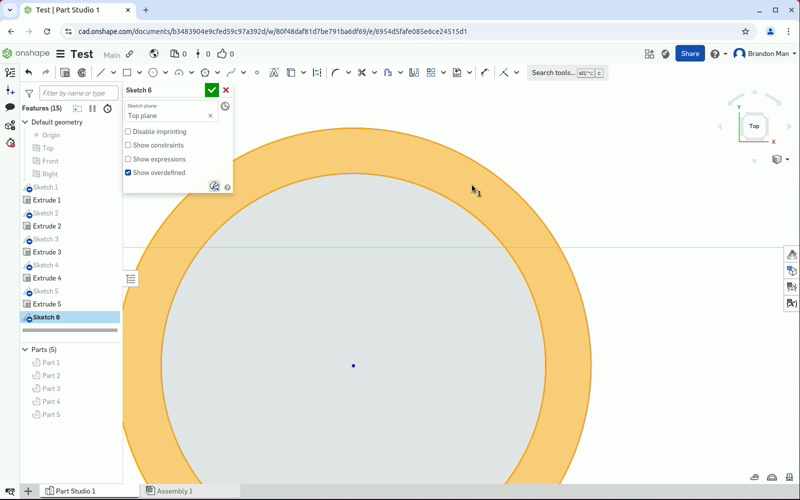
scroll(-6)
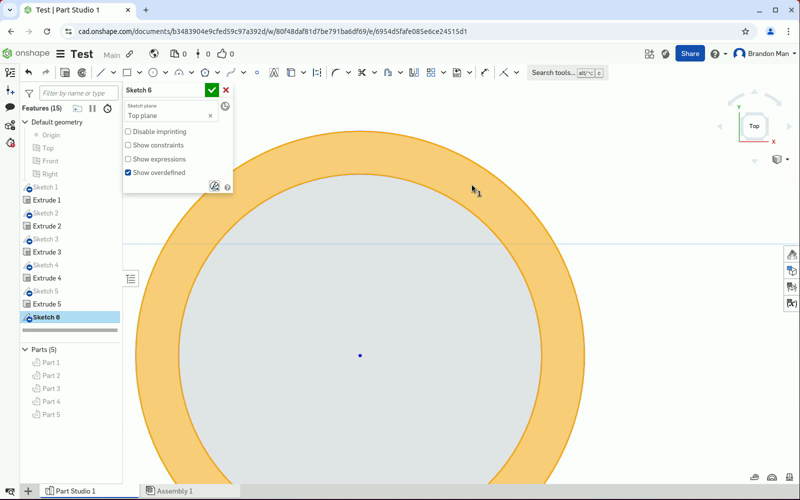
scroll(-6)
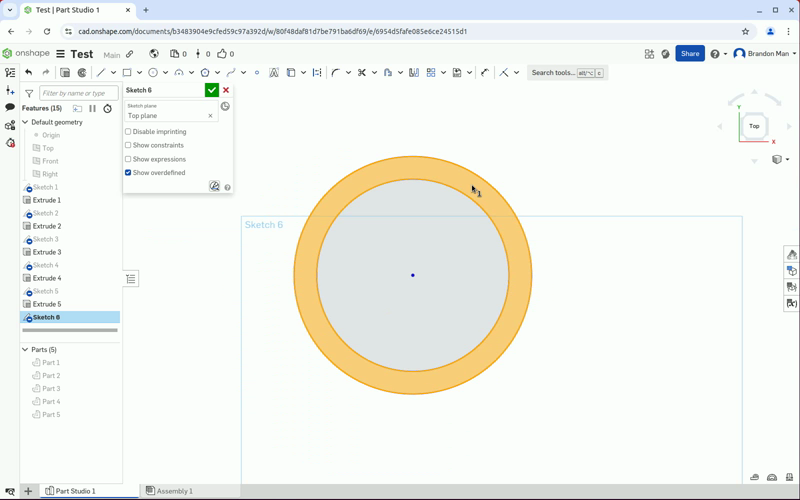
scroll(-6)
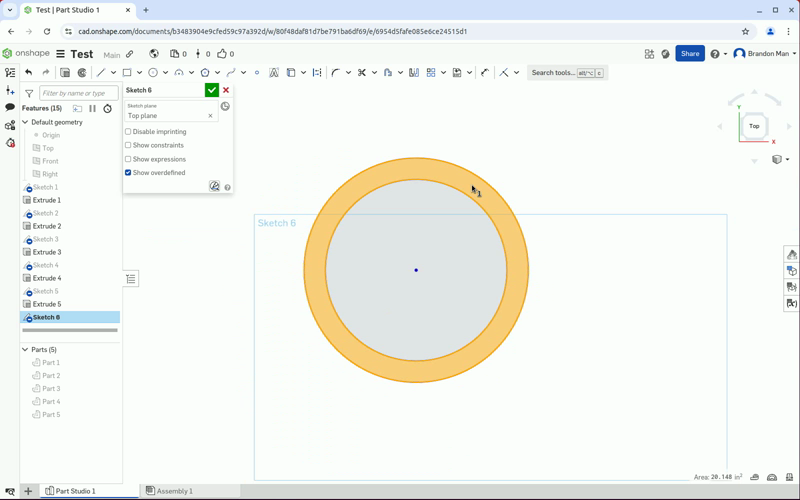
scroll(-6)
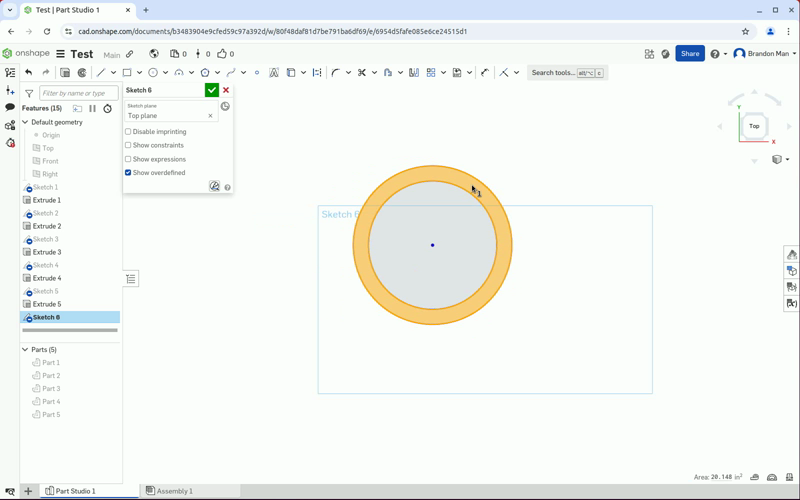
scroll(-6)
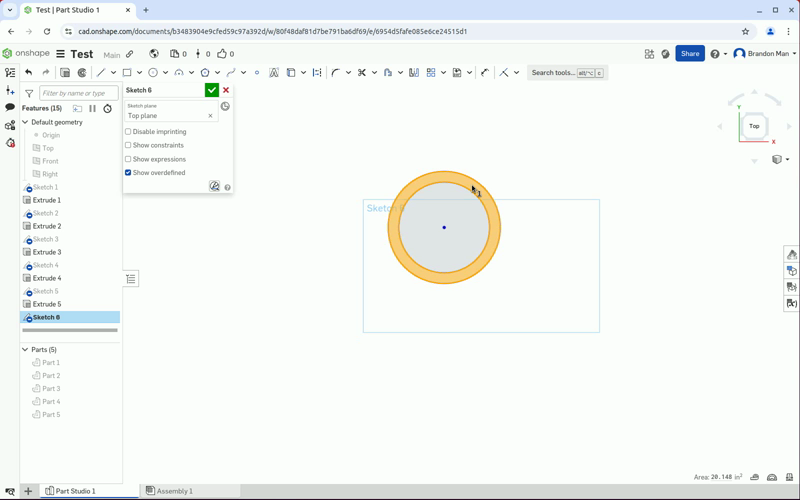
scroll(-6)
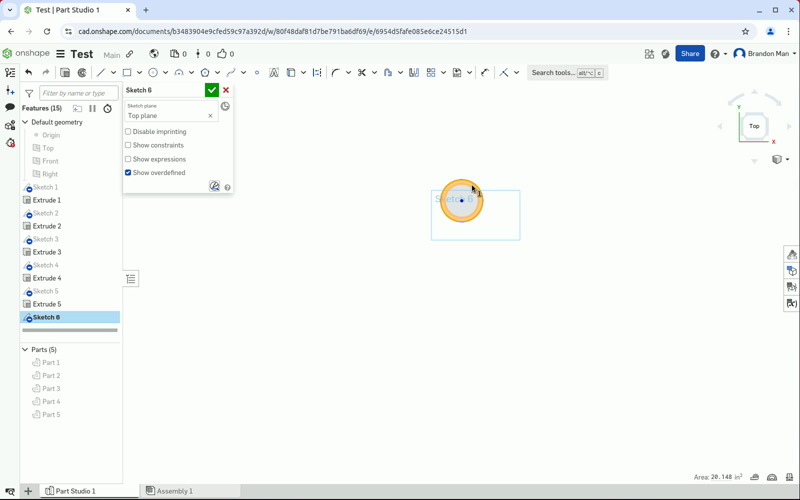
mouse_move(73, 352)
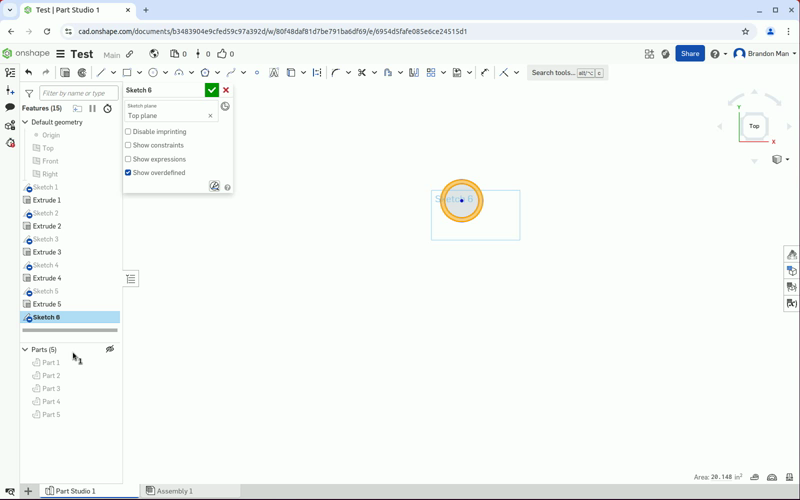
key(shift+y)
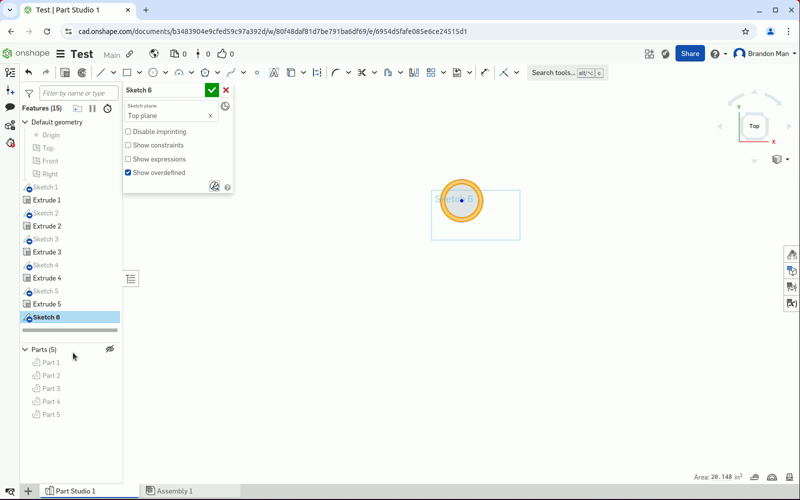
key(shift+e)
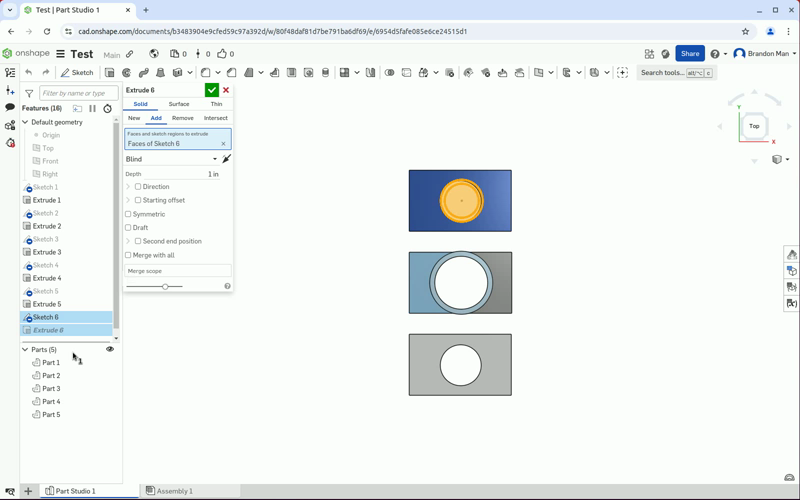
mouse_move(143, 106)
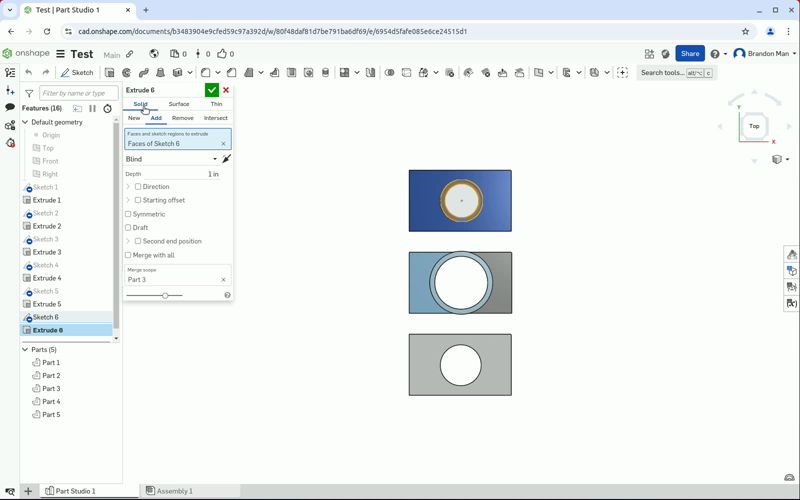
click(143, 106)
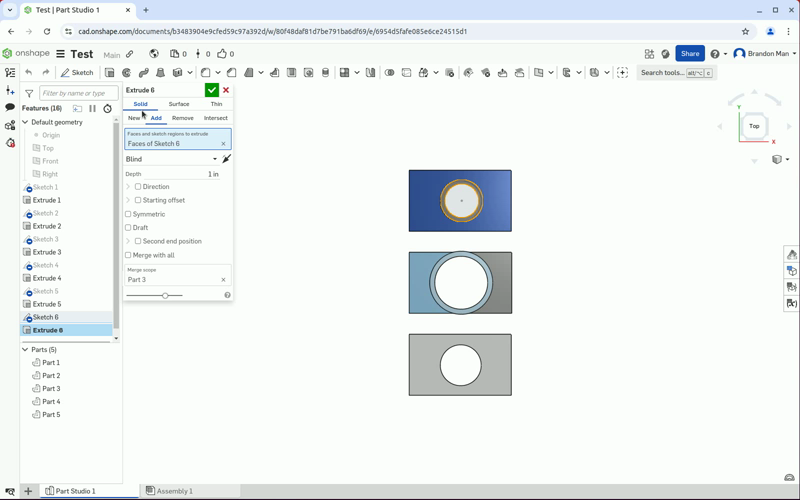
mouse_move(137, 120)
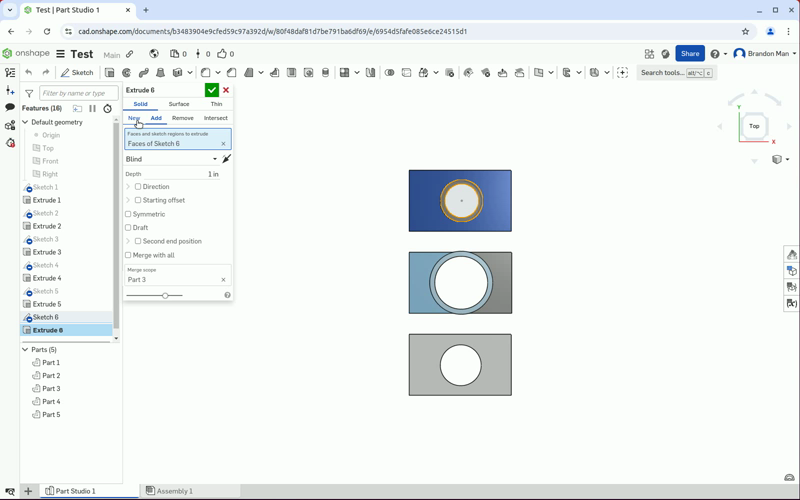
click(137, 120)
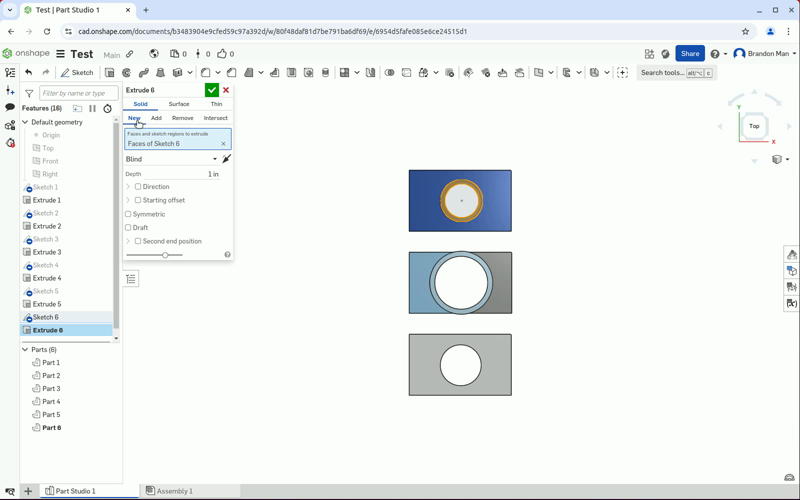
key(tab, 4)
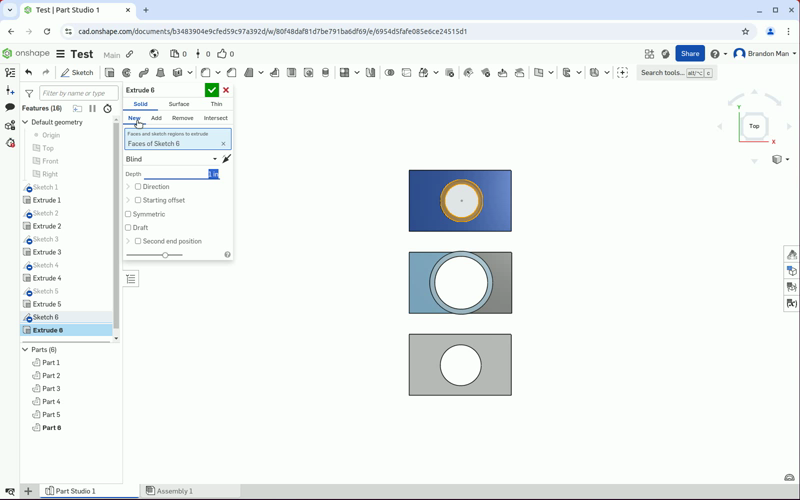
text(9.147)
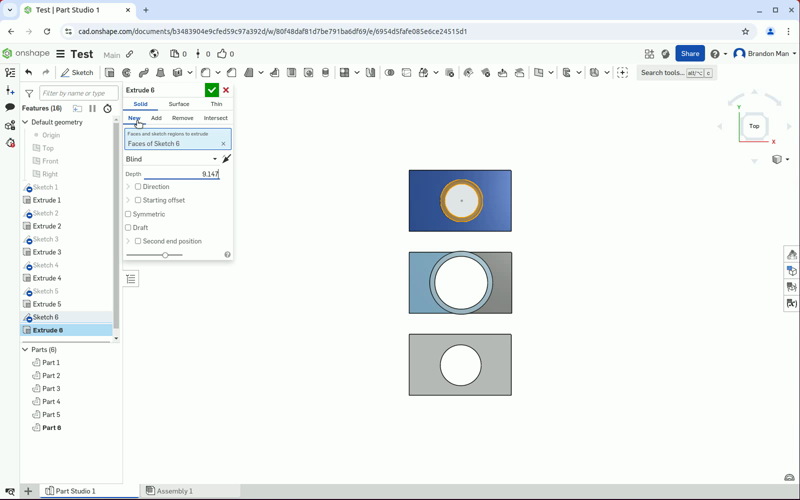
key(enter)
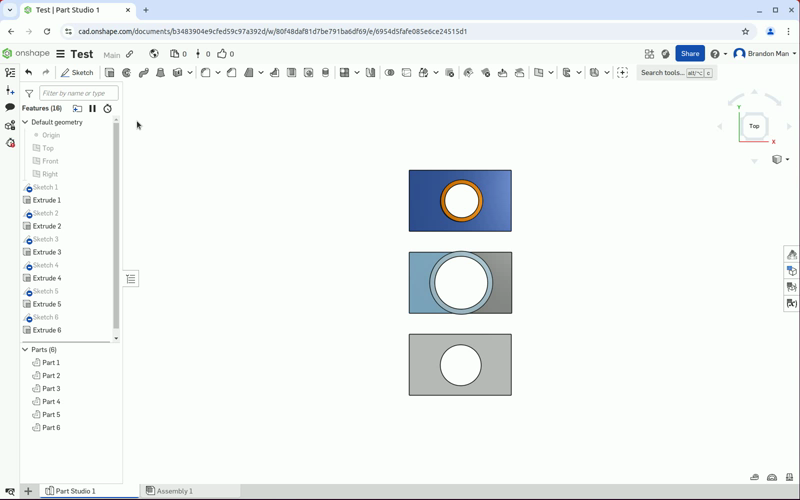
key(shift+h)
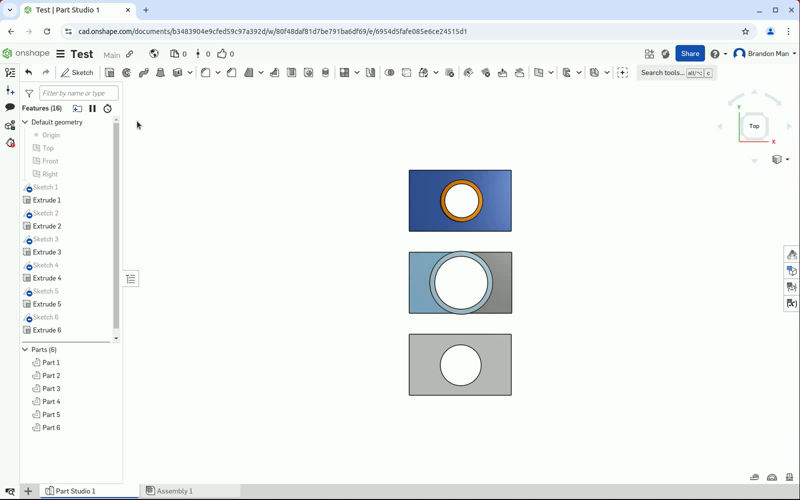
key(shift+h)
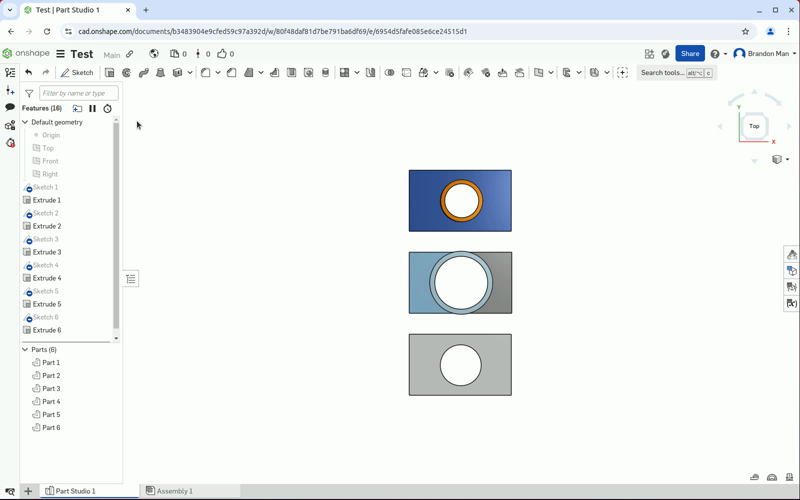
mouse_move(69, 189)
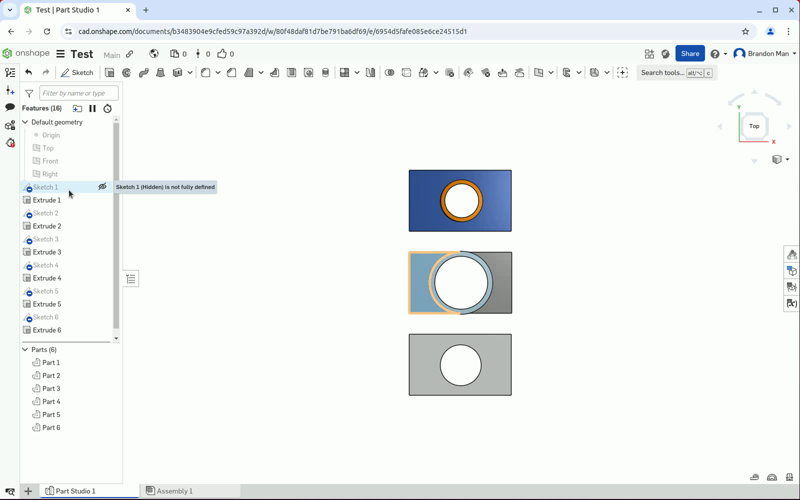
click(69, 189)
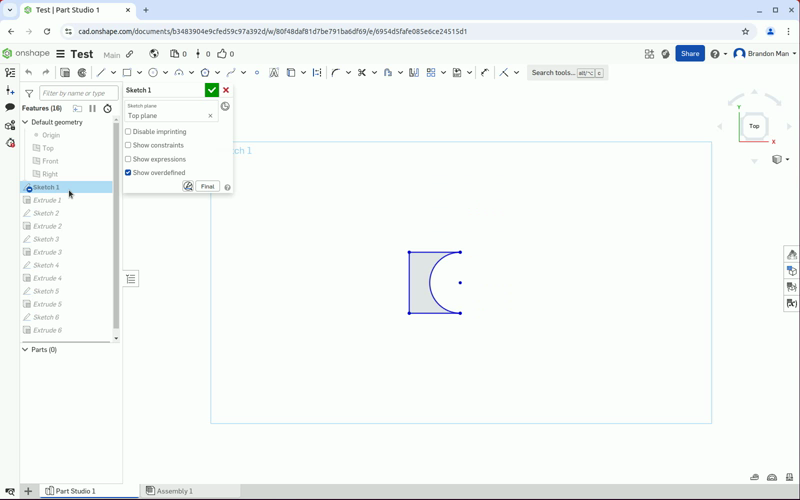
mouse_move(229, 92)
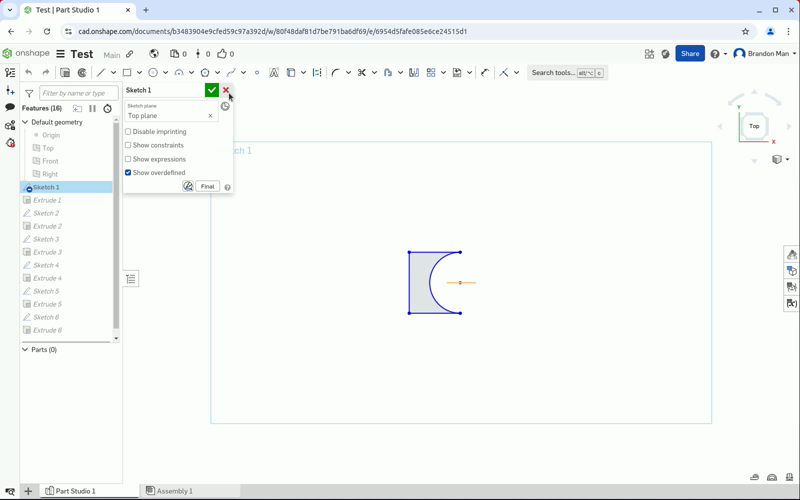
click(229, 92)
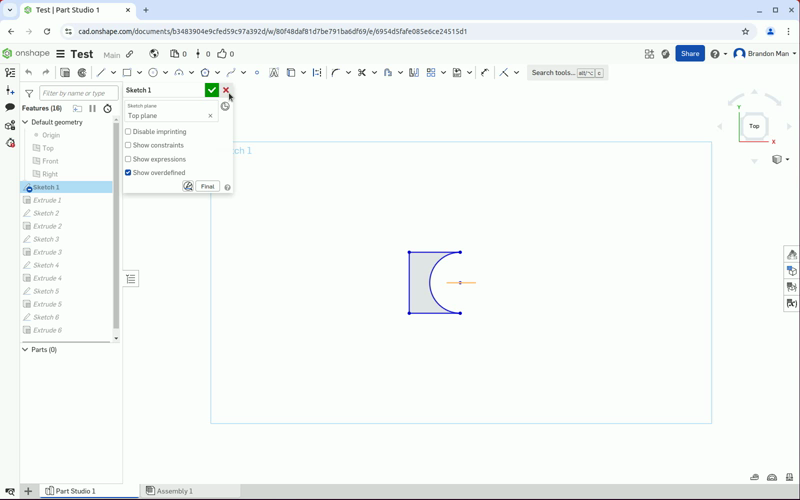
key(shift+s)
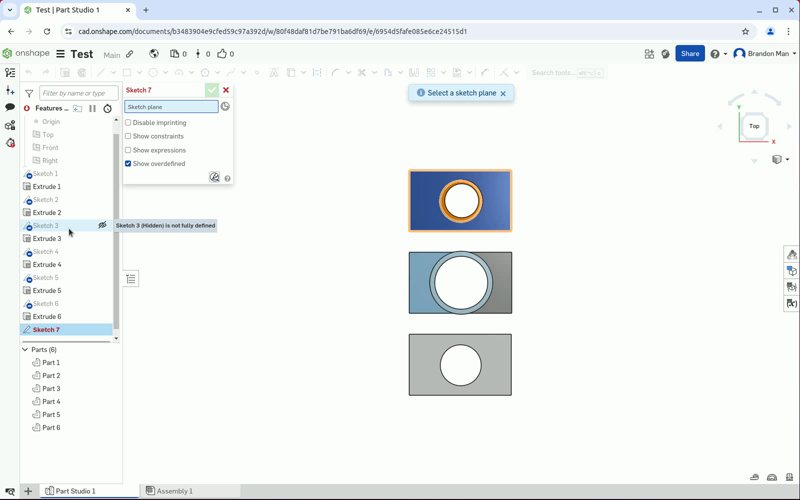
scroll(3)
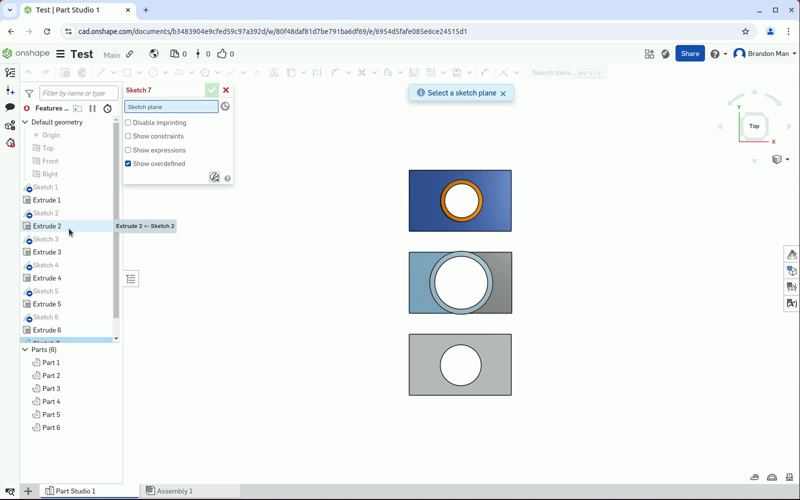
mouse_move(69, 150)
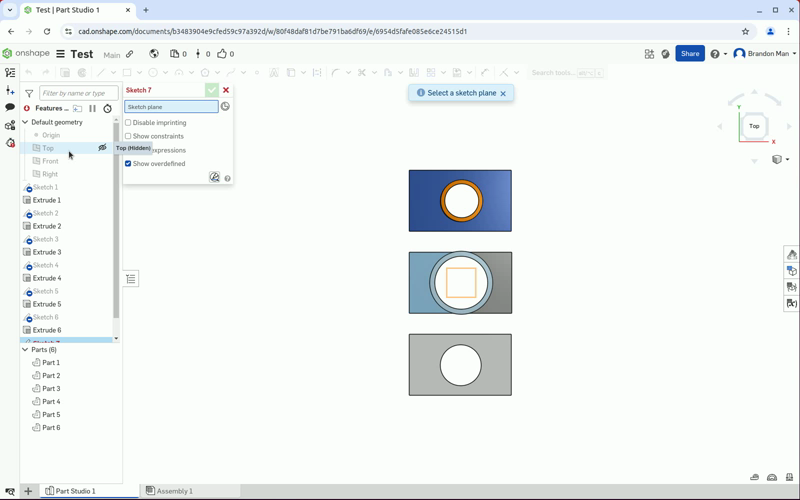
click(69, 150)
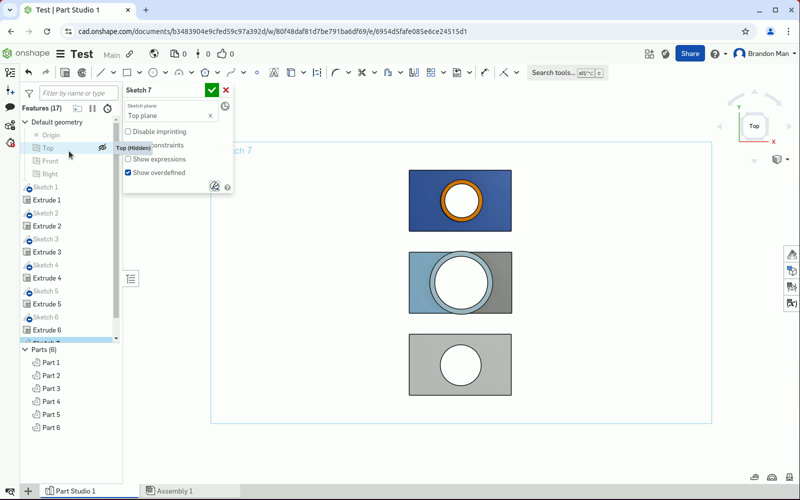
mouse_move(73, 352)
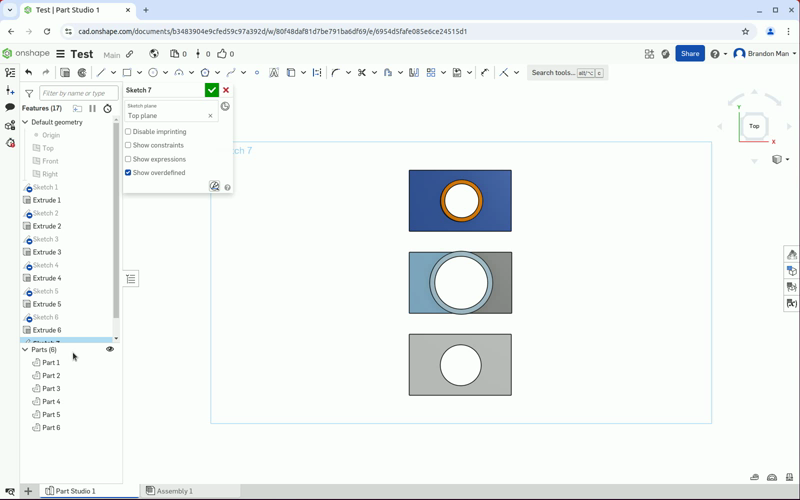
key(y)
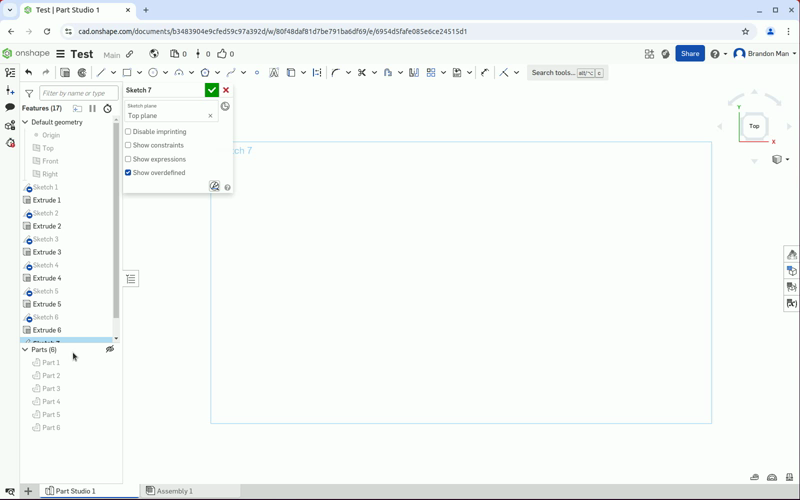
key(c)
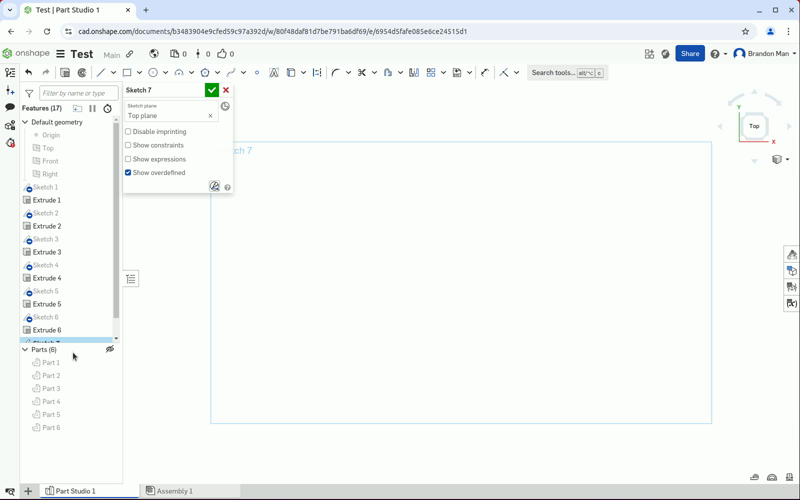
key_down(shift)
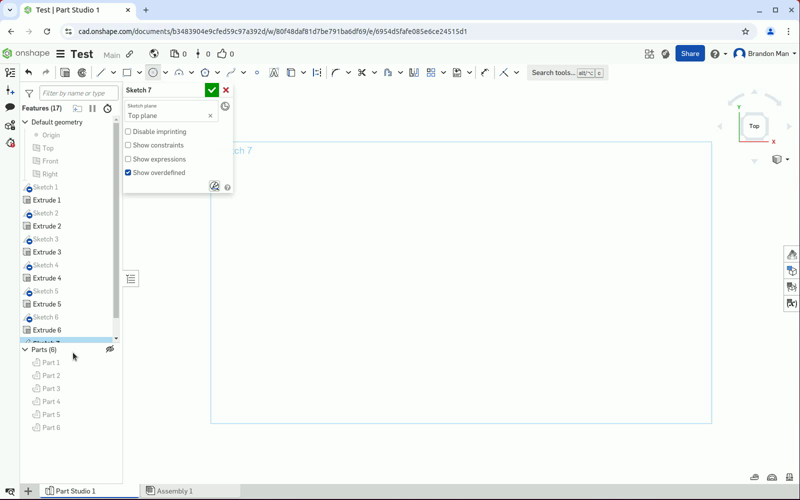
mouse_move(461, 365)
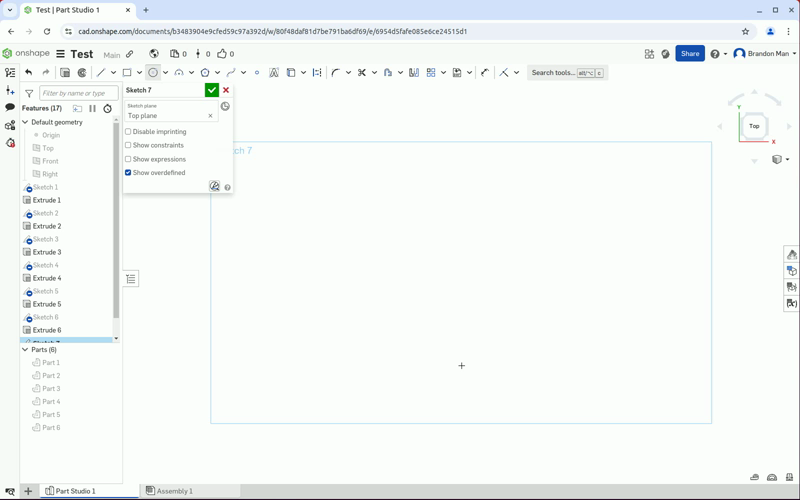
click(461, 365)
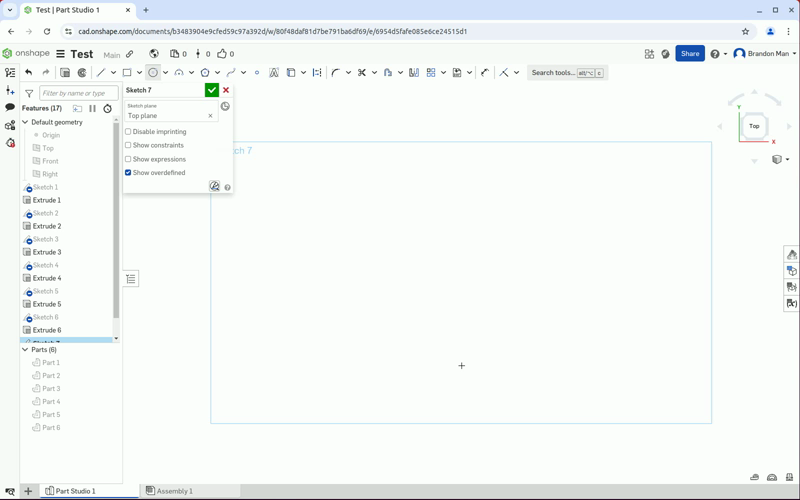
key_up(shift)
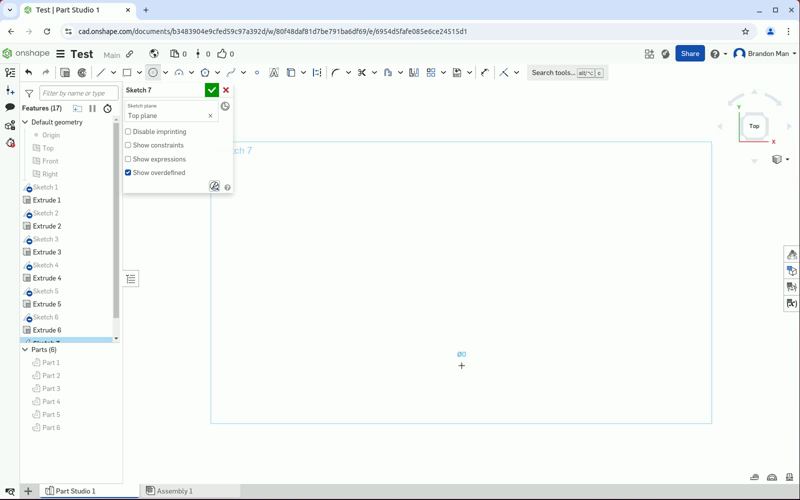
mouse_move(482, 365)
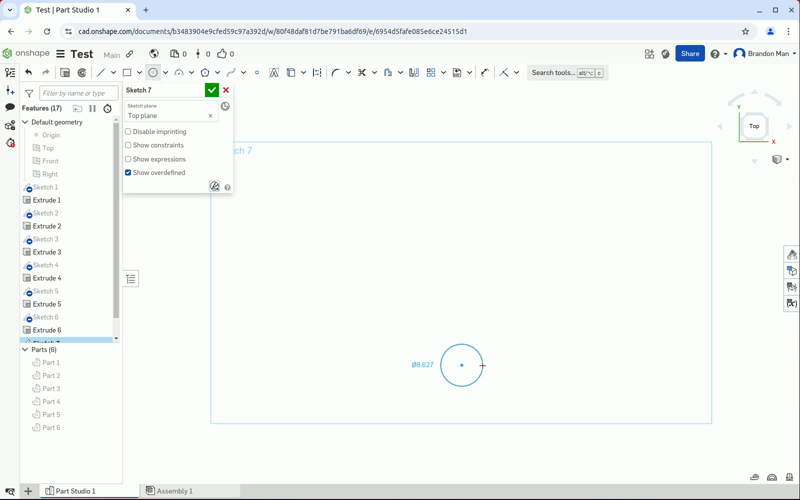
click(482, 365)
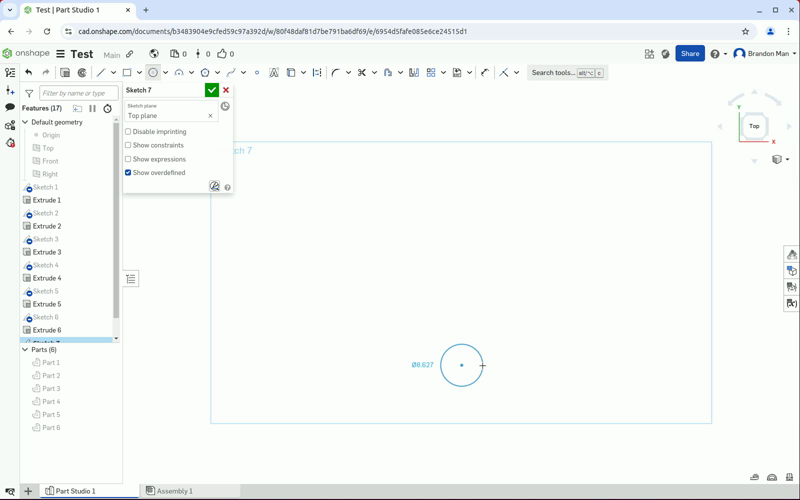
key(esc)
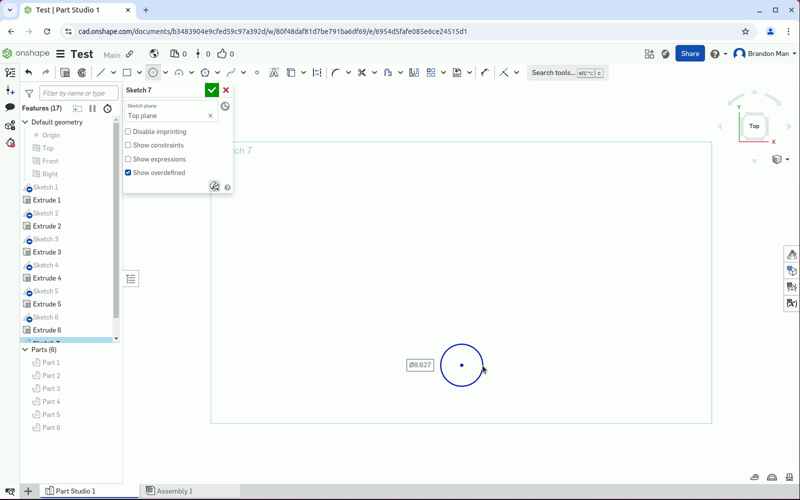
key(c)
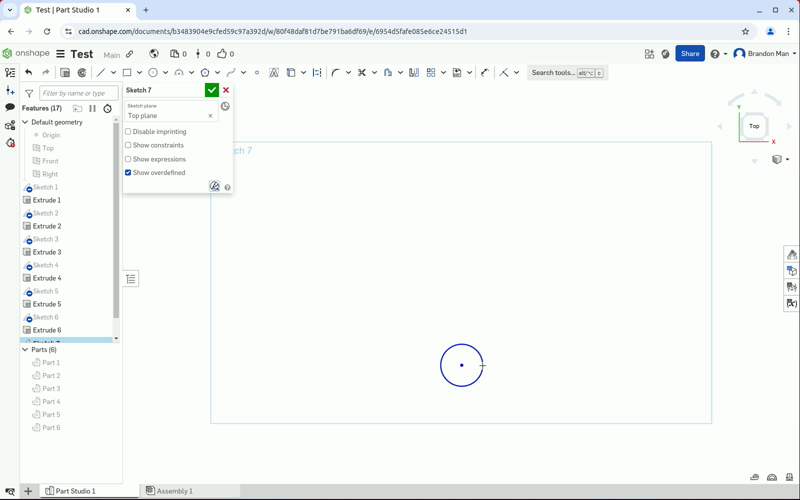
key_down(shift)
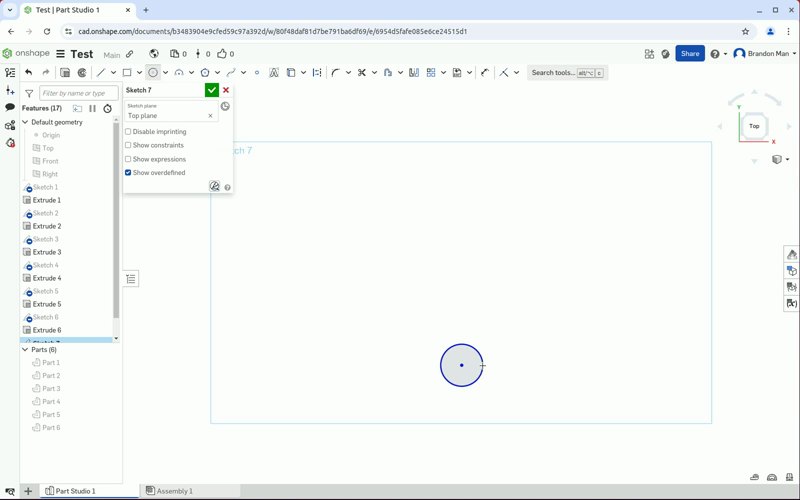
mouse_move(461, 365)
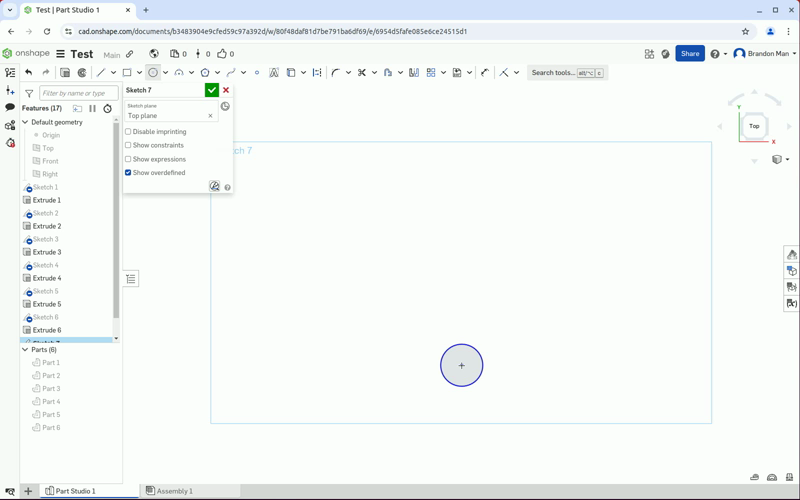
click(461, 365)
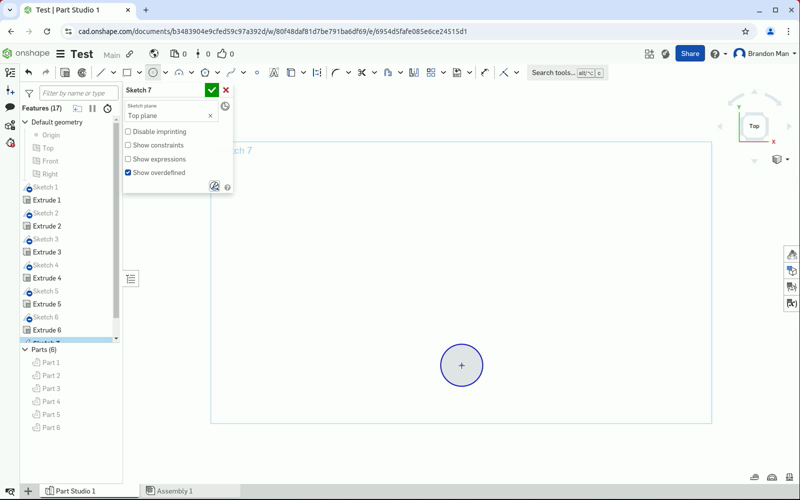
key_up(shift)
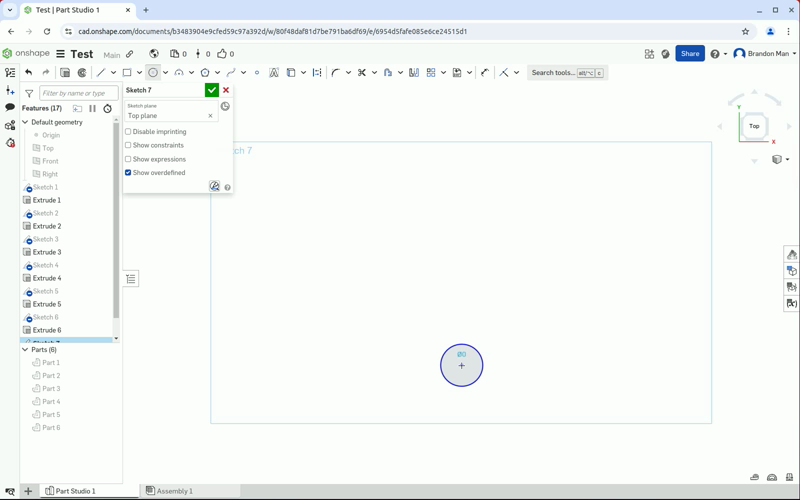
mouse_move(478, 365)
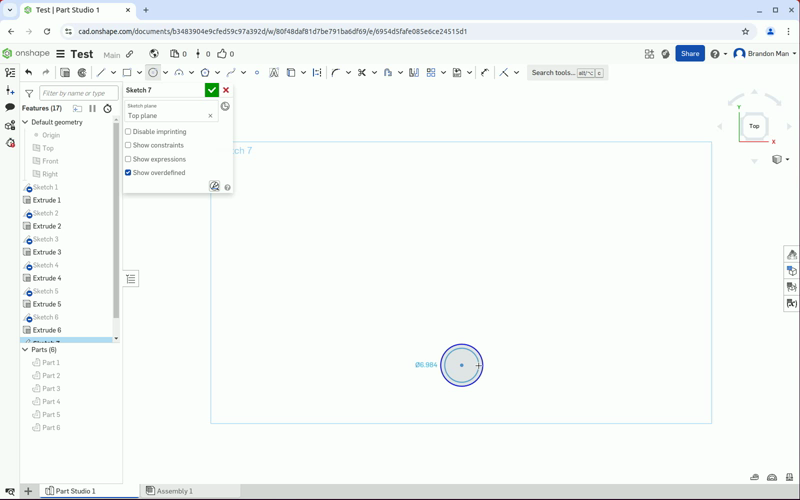
scroll(6)
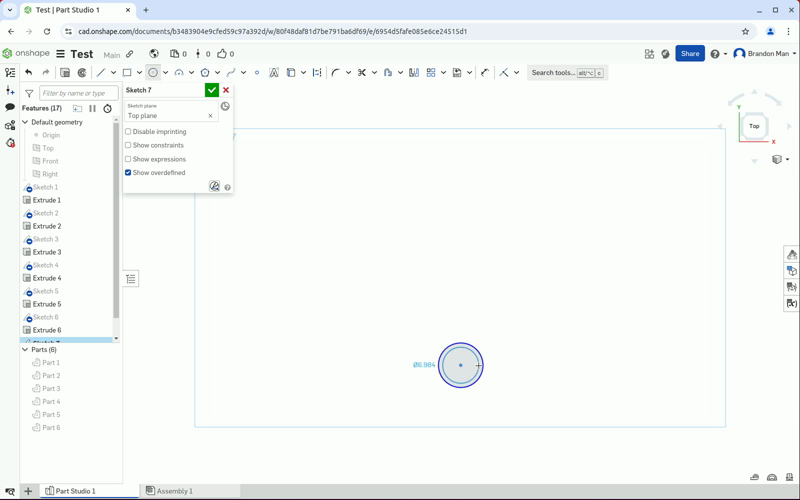
scroll(6)
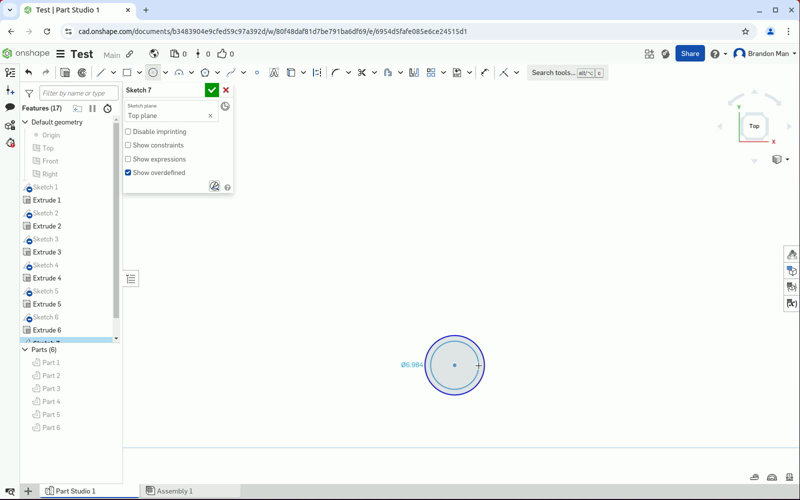
scroll(6)
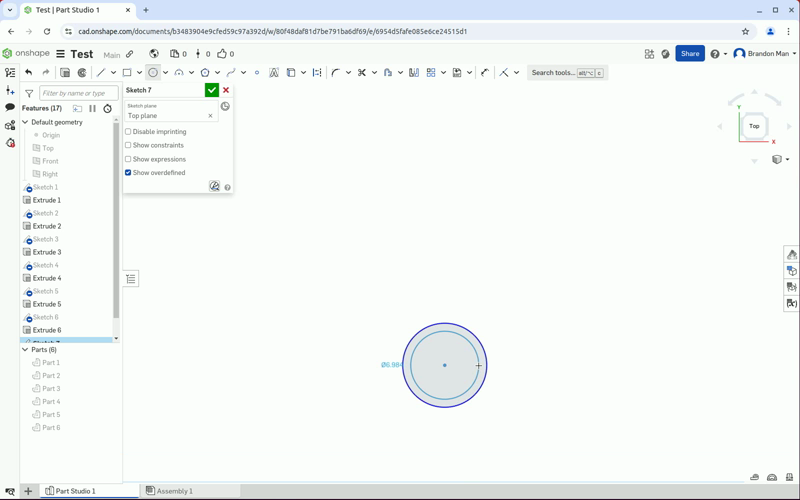
scroll(6)
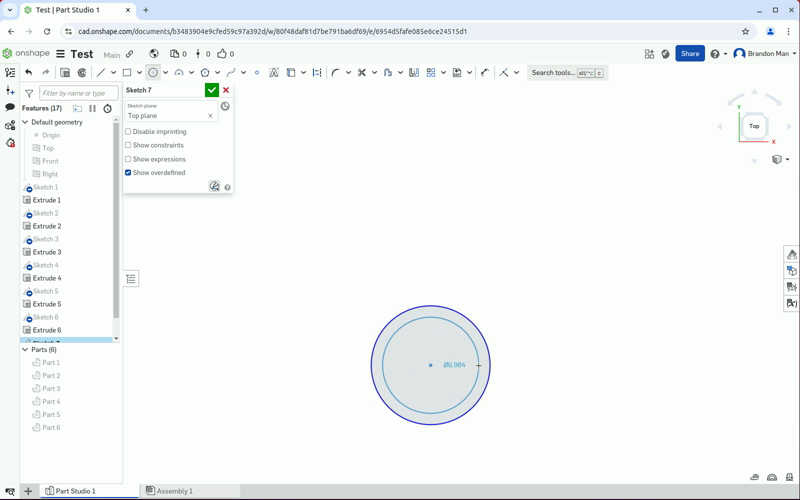
scroll(6)
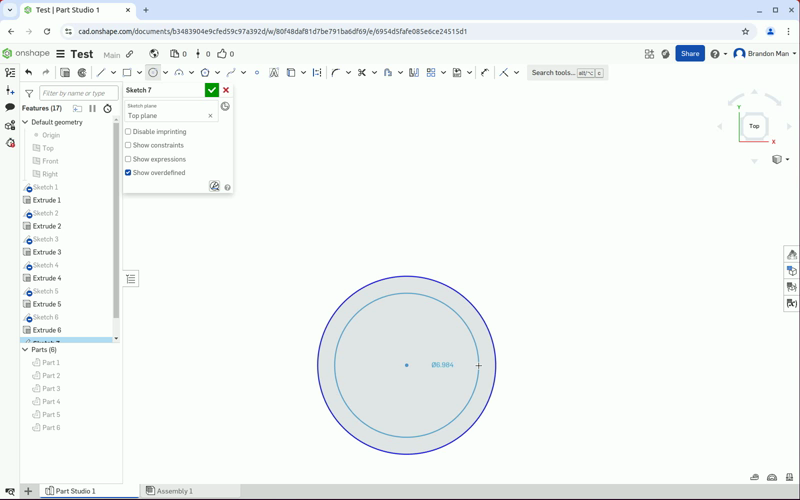
scroll(6)
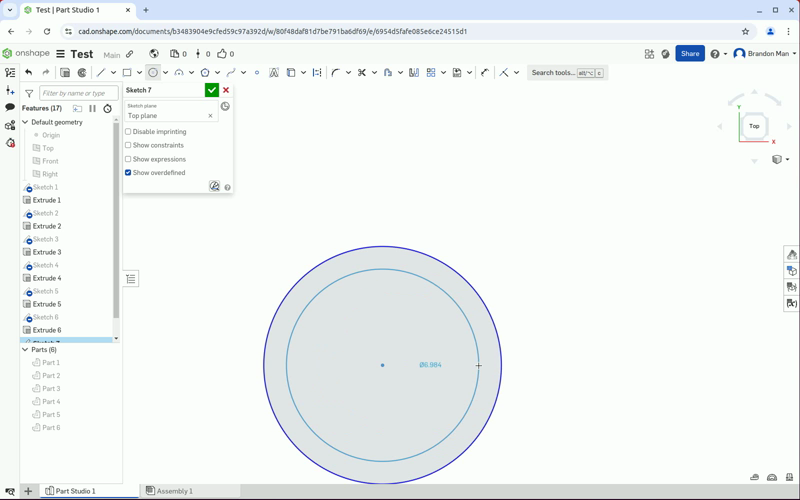
scroll(6)
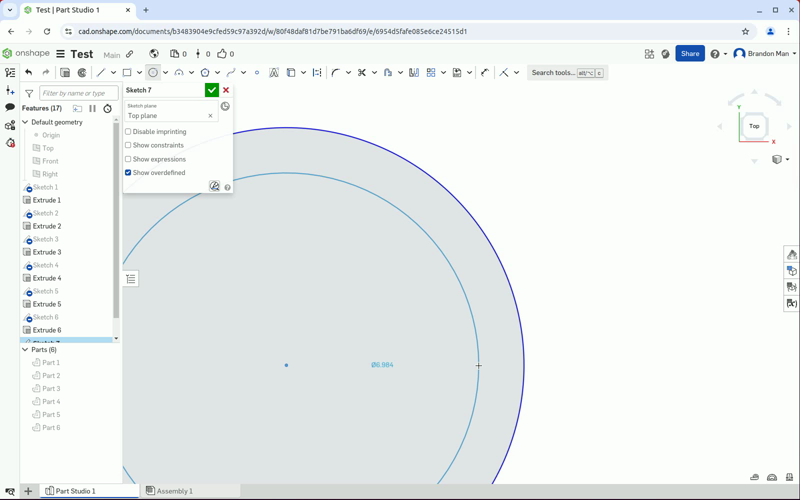
click(478, 365)
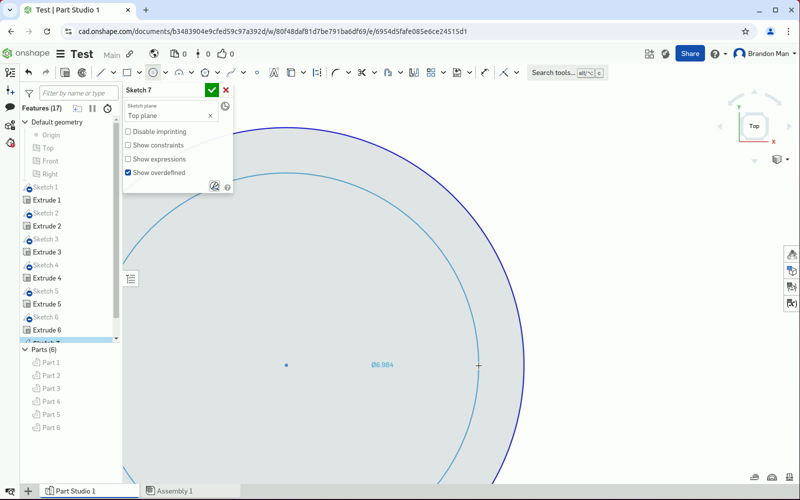
scroll(-6)
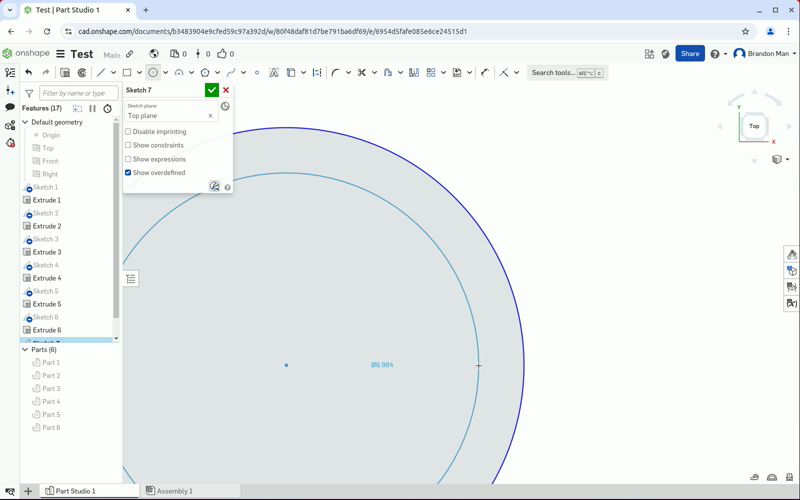
scroll(-6)
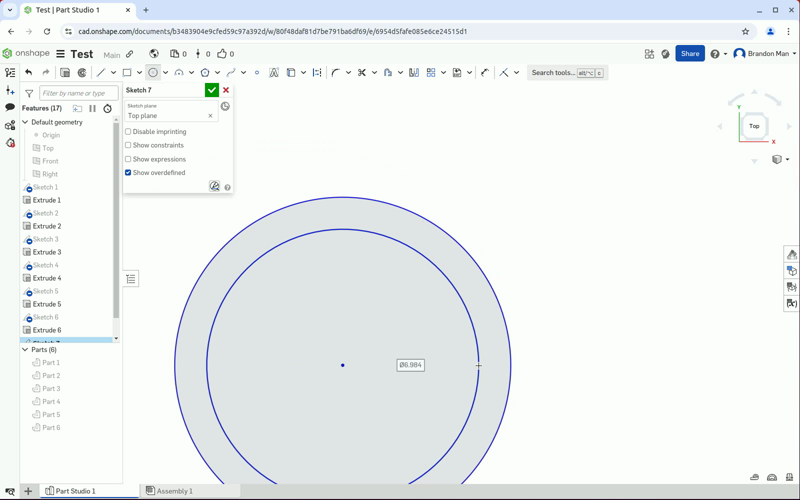
scroll(-6)
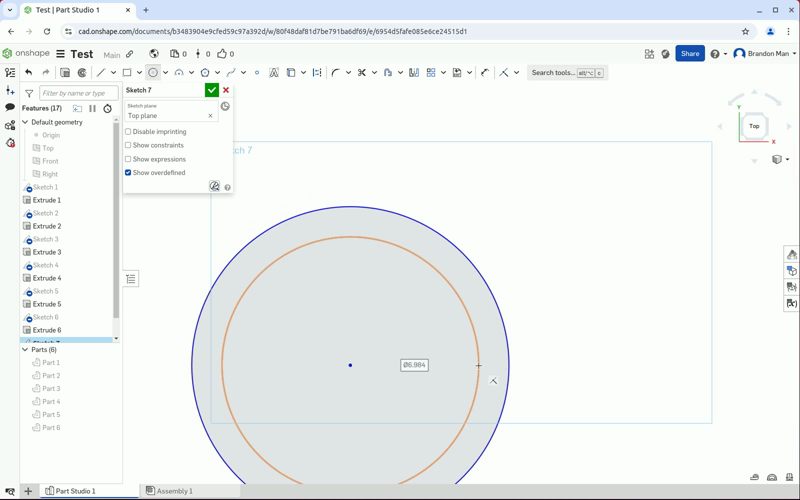
scroll(-6)
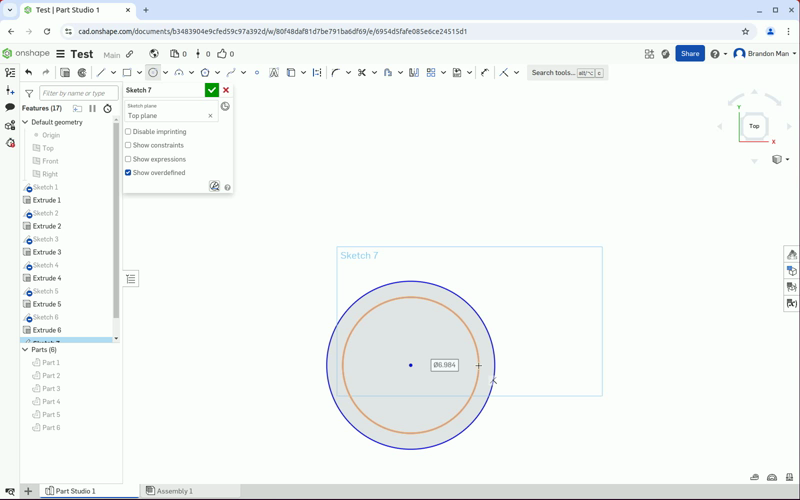
scroll(-6)
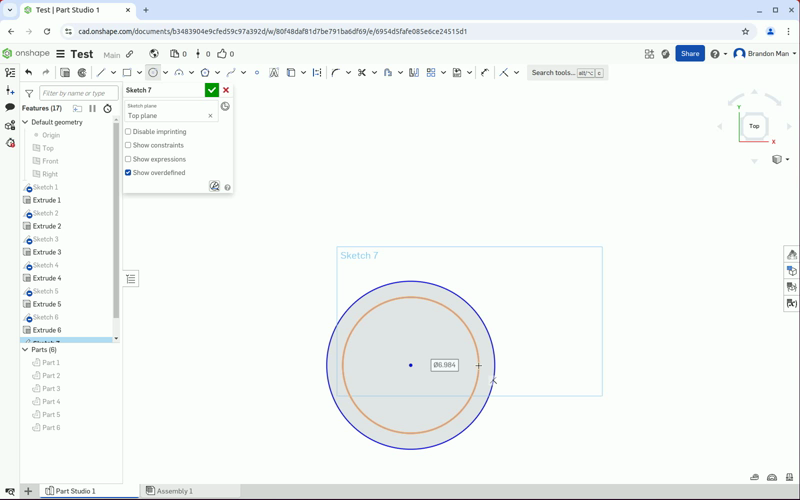
scroll(-6)
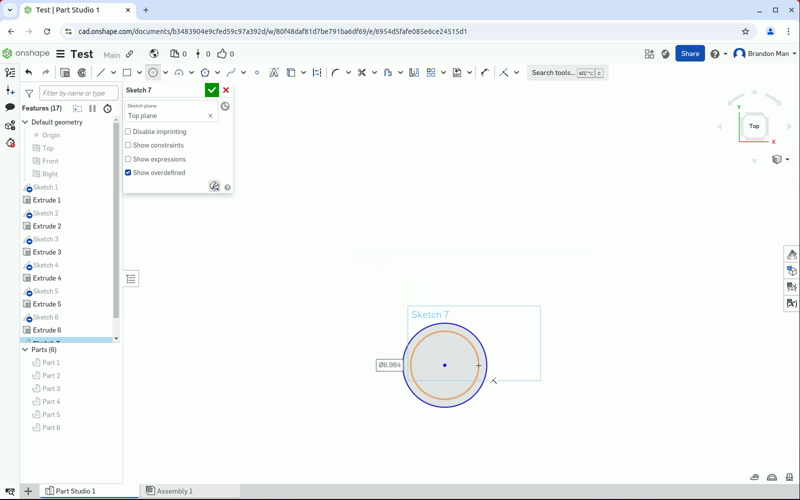
scroll(-6)
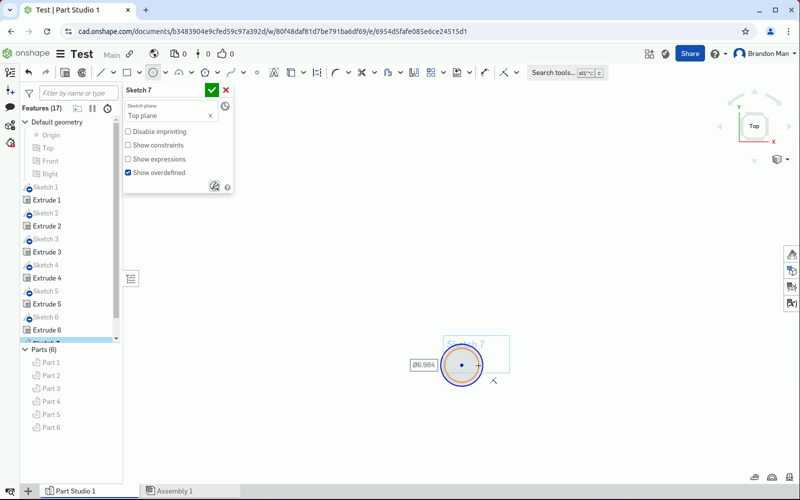
key(esc)
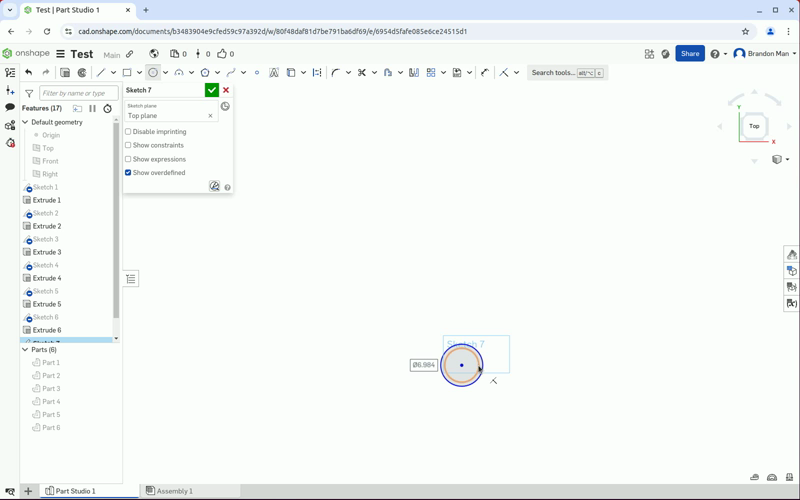
mouse_move(457, 383)
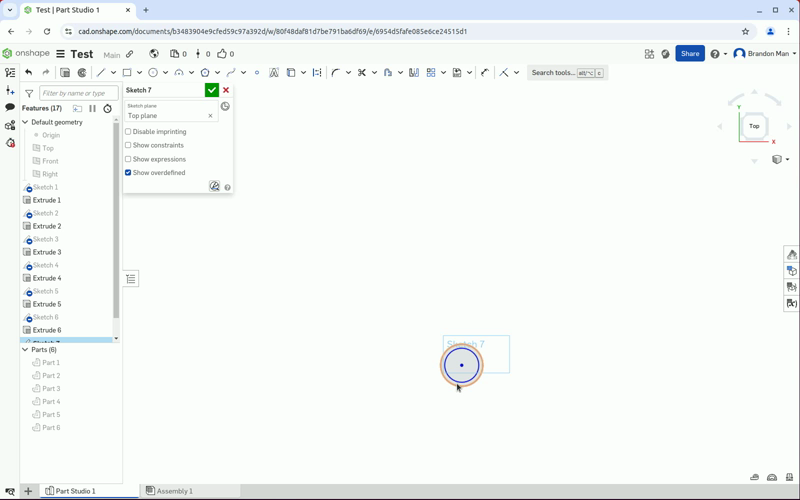
scroll(6)
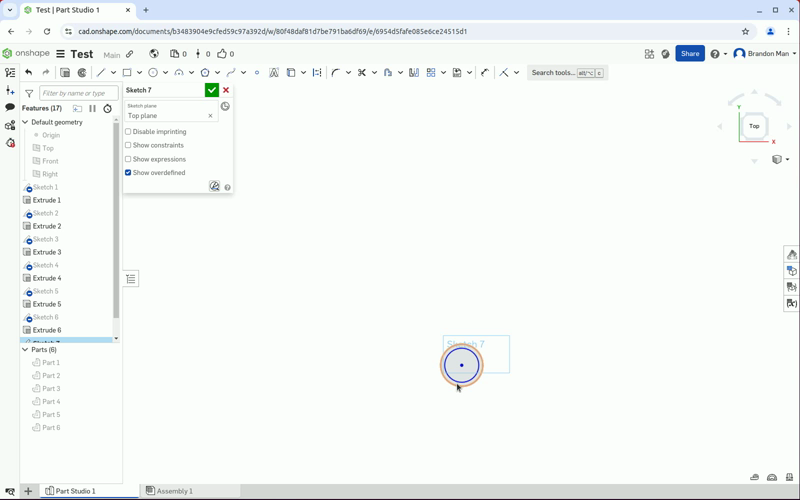
scroll(6)
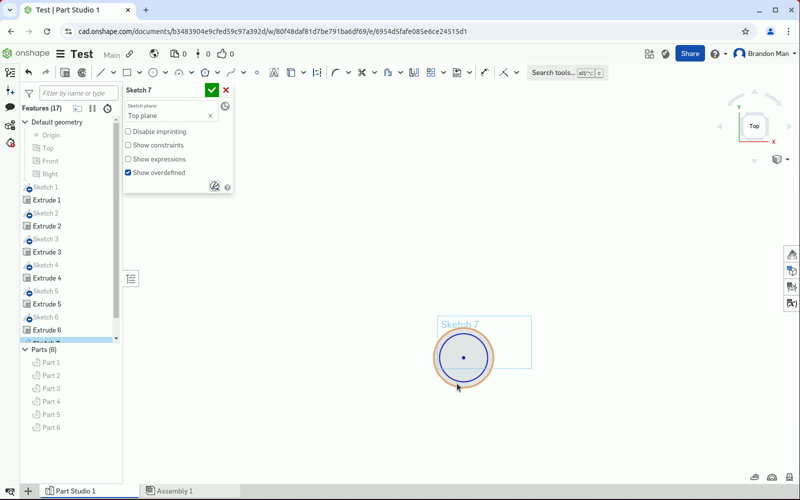
scroll(6)
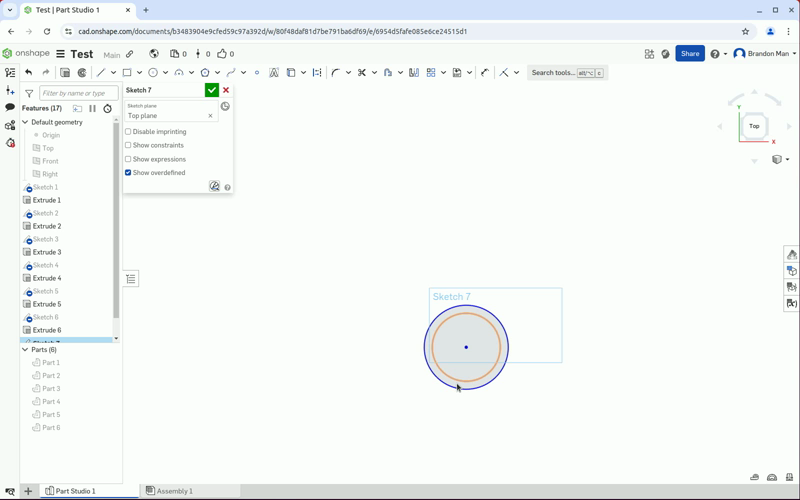
scroll(6)
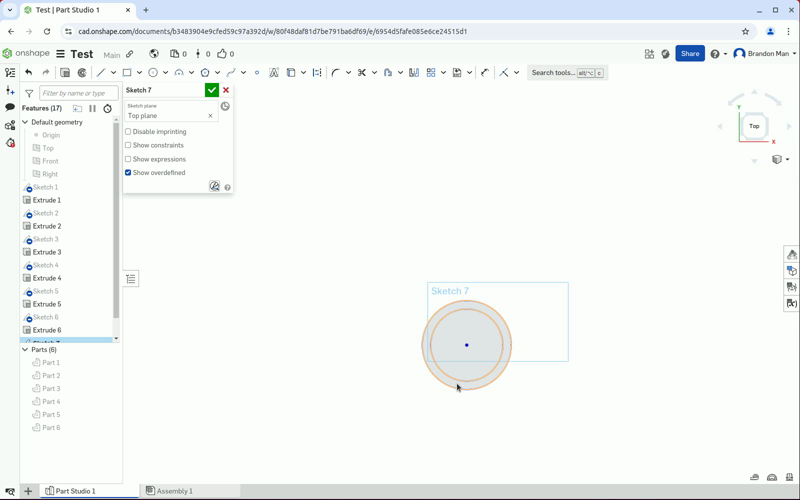
scroll(6)
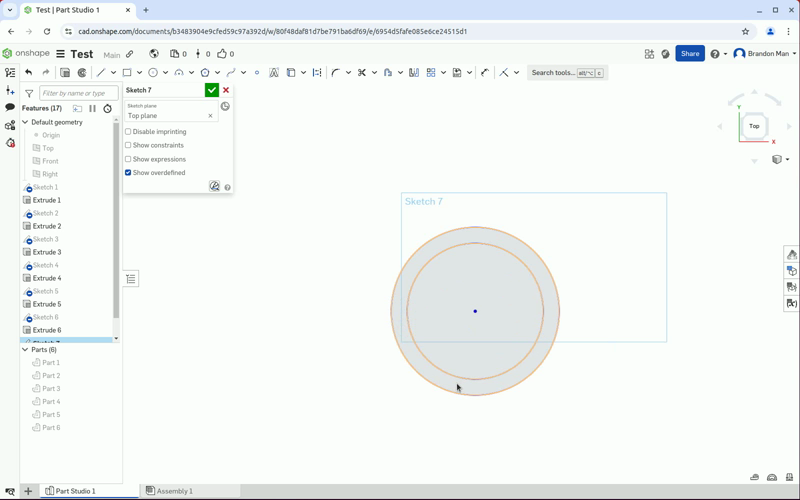
scroll(6)
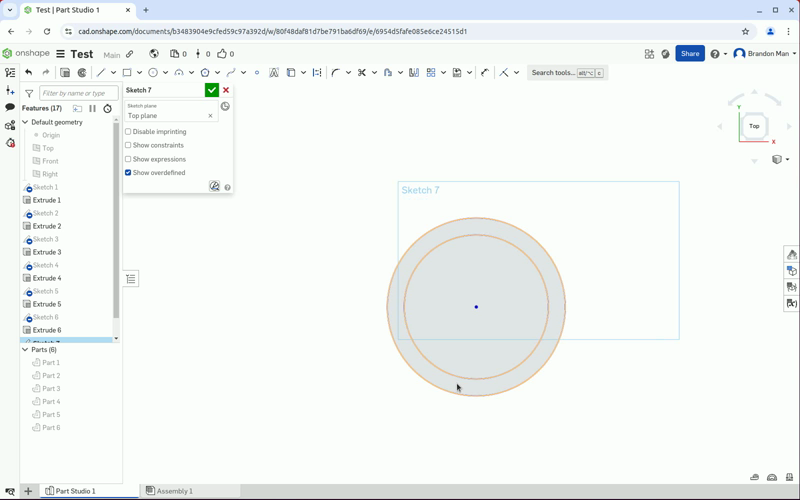
scroll(6)
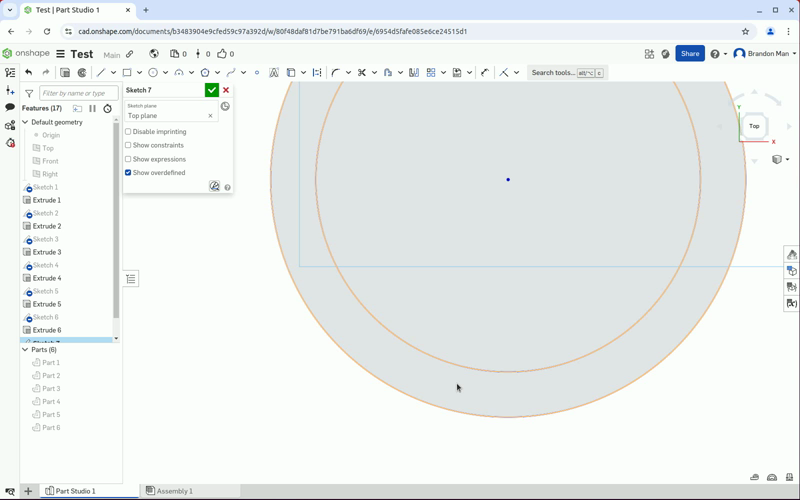
click(457, 383)
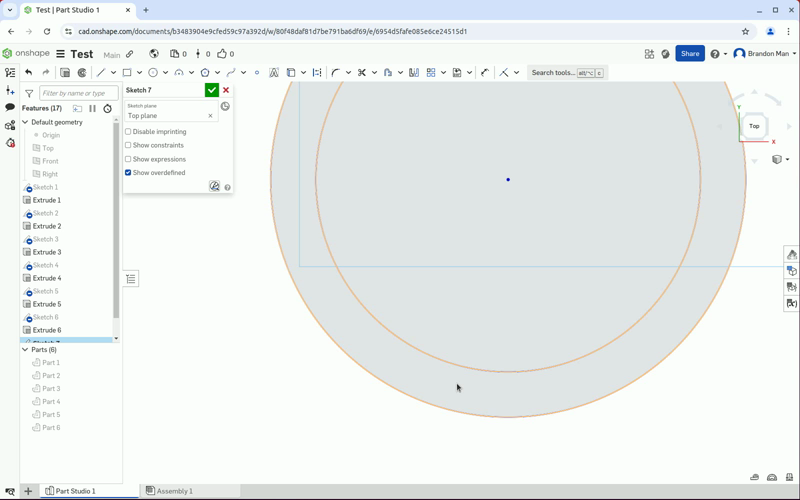
scroll(-6)
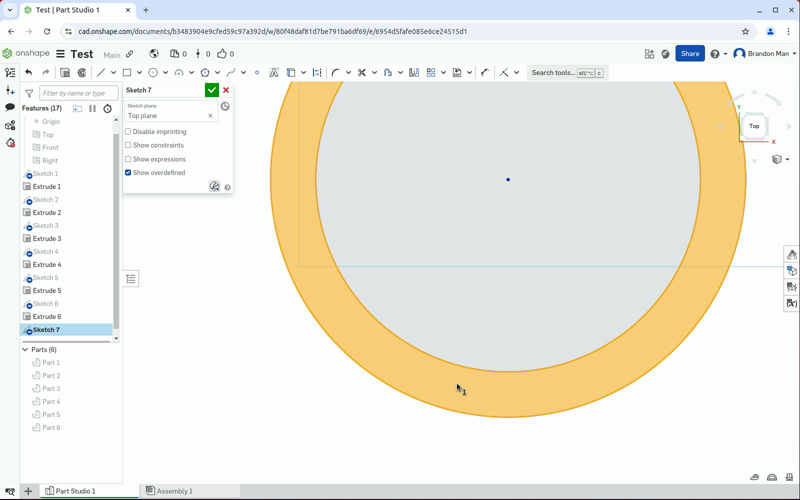
scroll(-6)
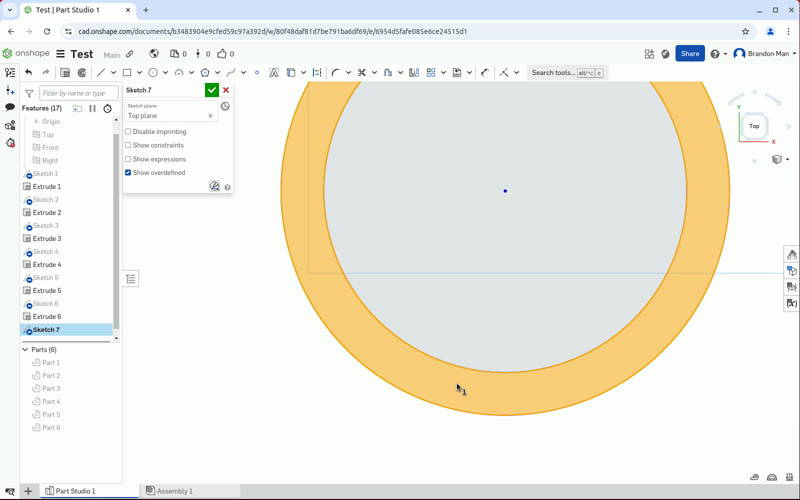
scroll(-6)
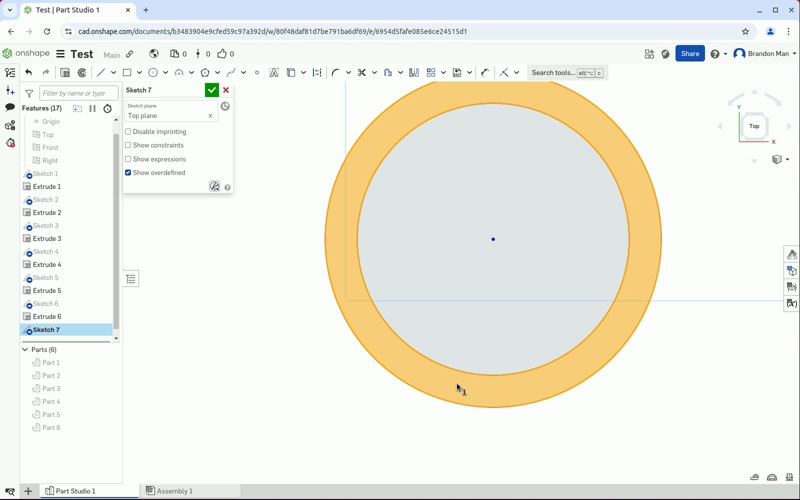
scroll(-6)
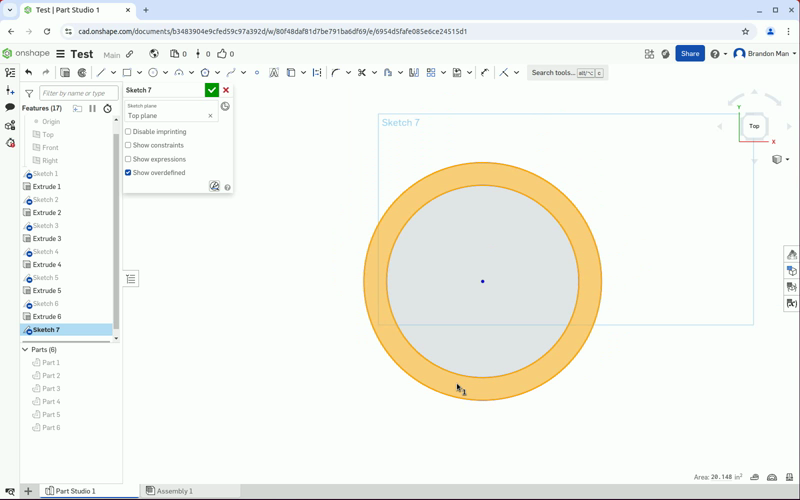
scroll(-6)
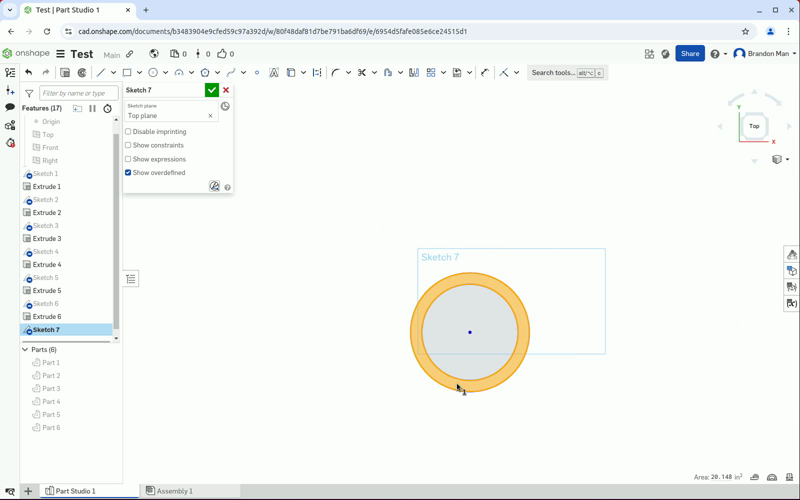
scroll(-6)
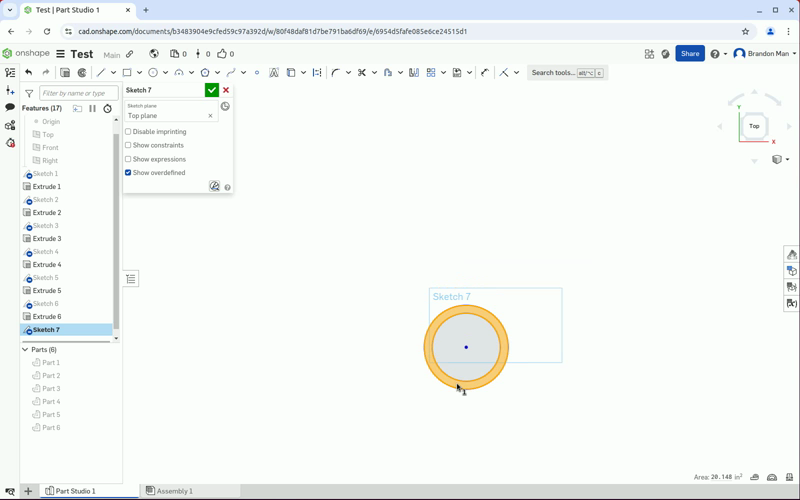
scroll(-6)
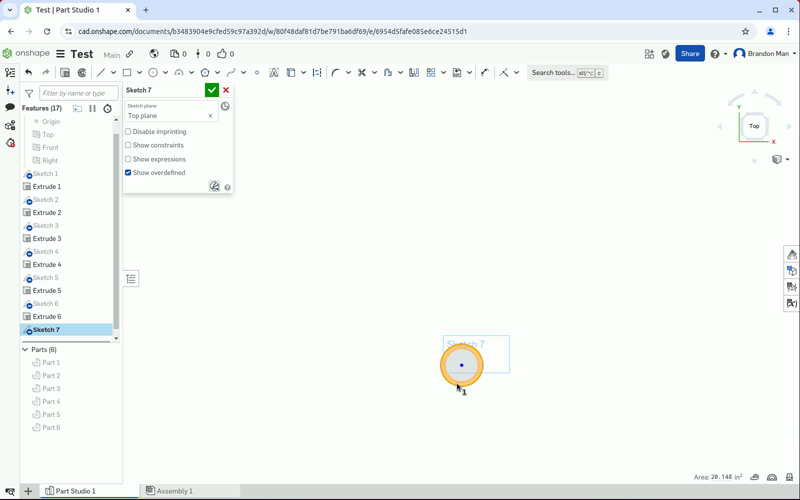
mouse_move(73, 352)
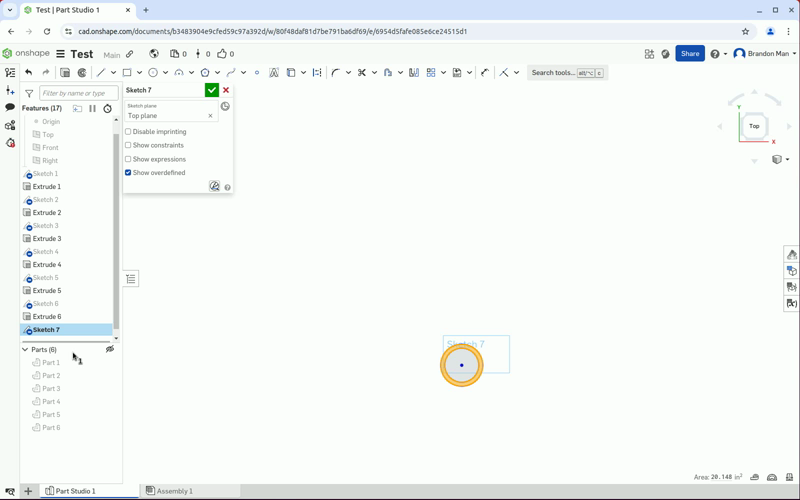
key(shift+y)
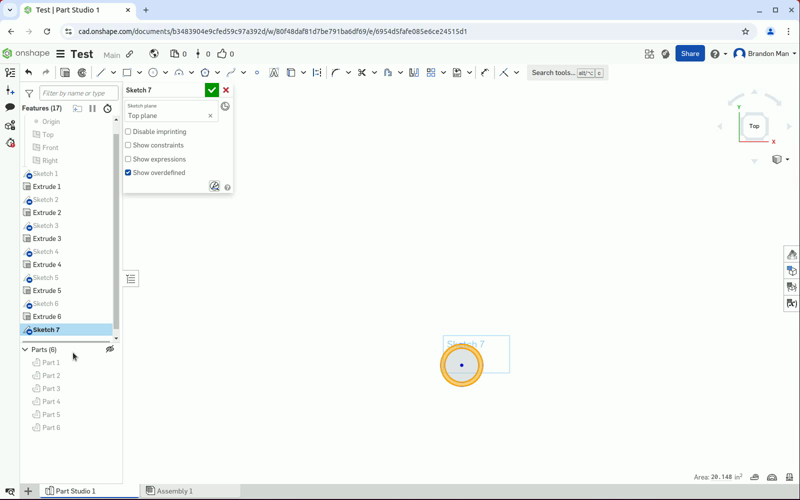
key(shift+e)
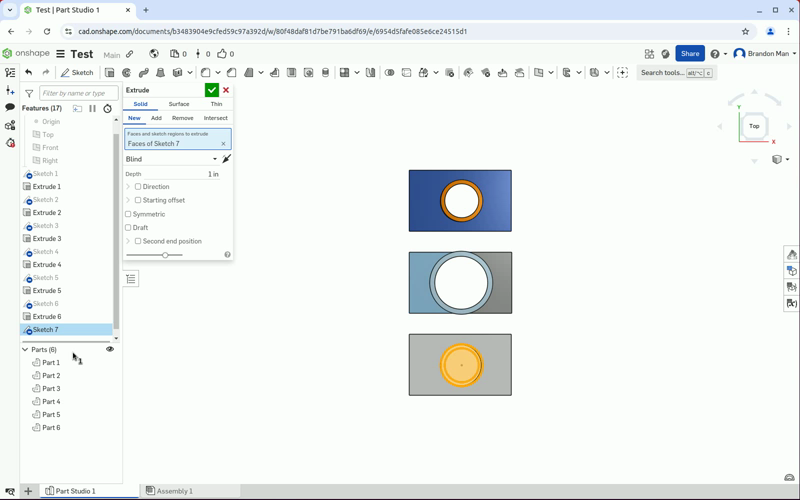
mouse_move(143, 106)
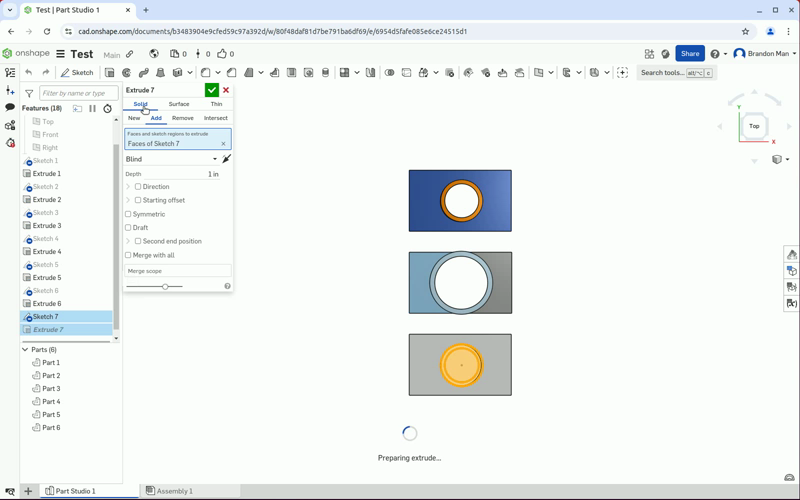
click(143, 106)
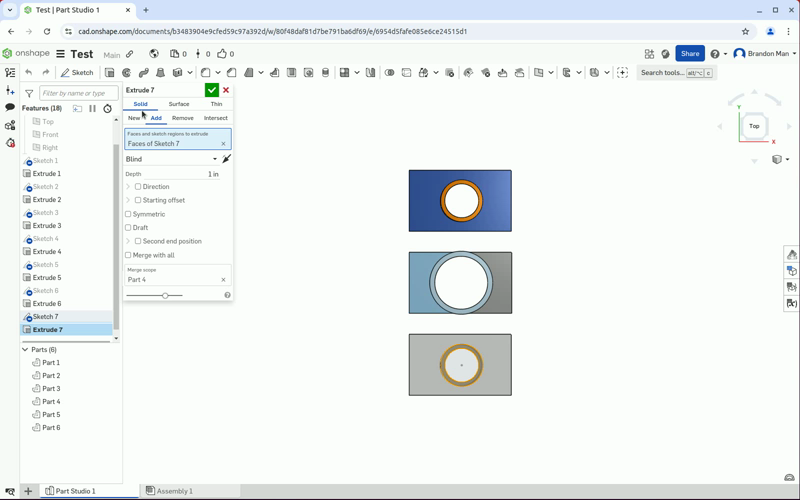
mouse_move(137, 120)
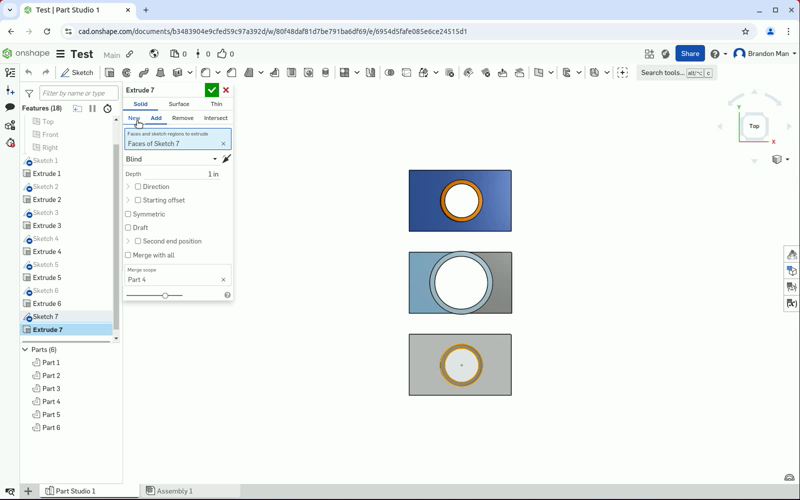
click(137, 120)
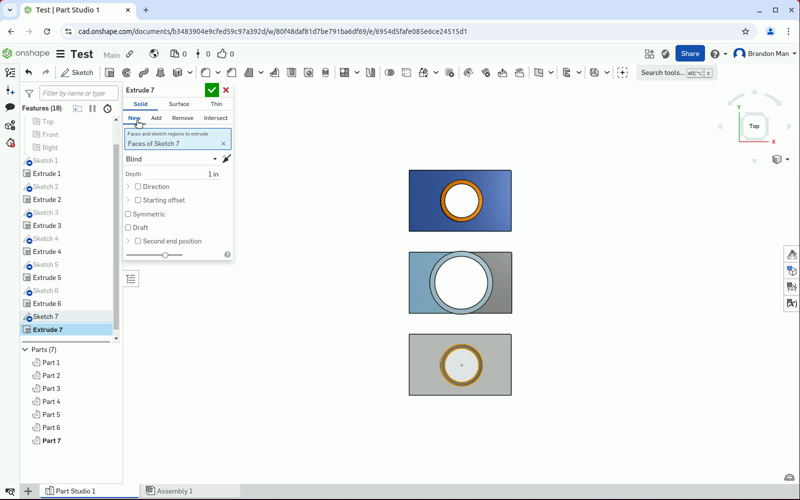
key(tab, 4)
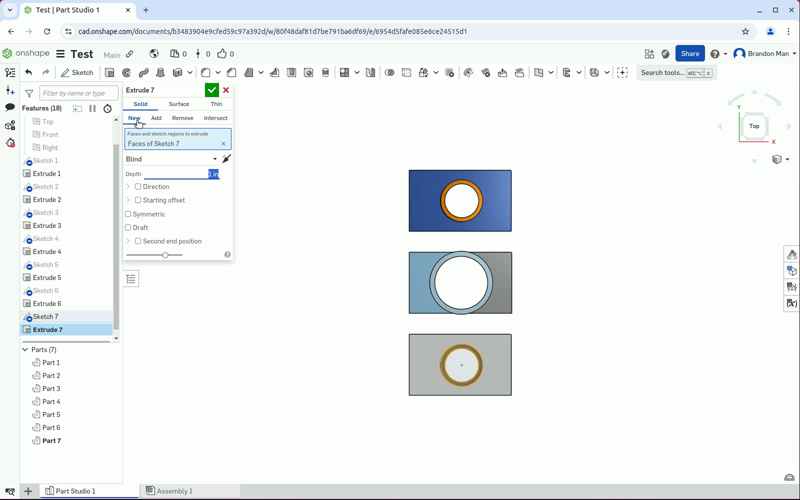
text(9.147)
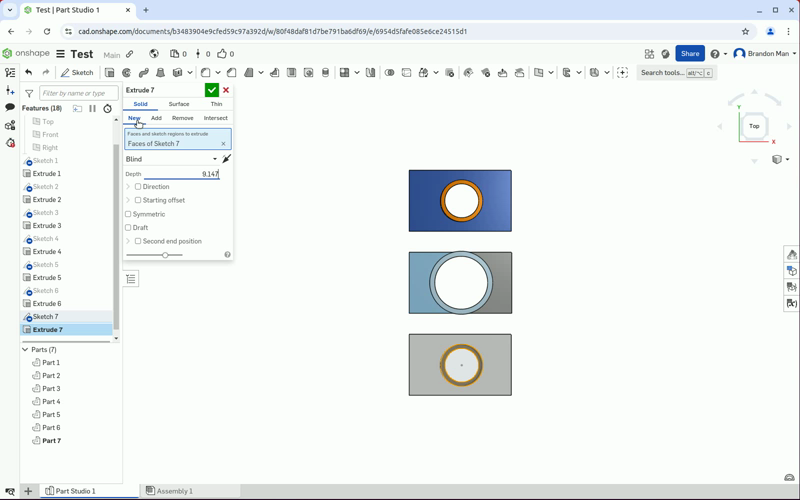
key(enter)
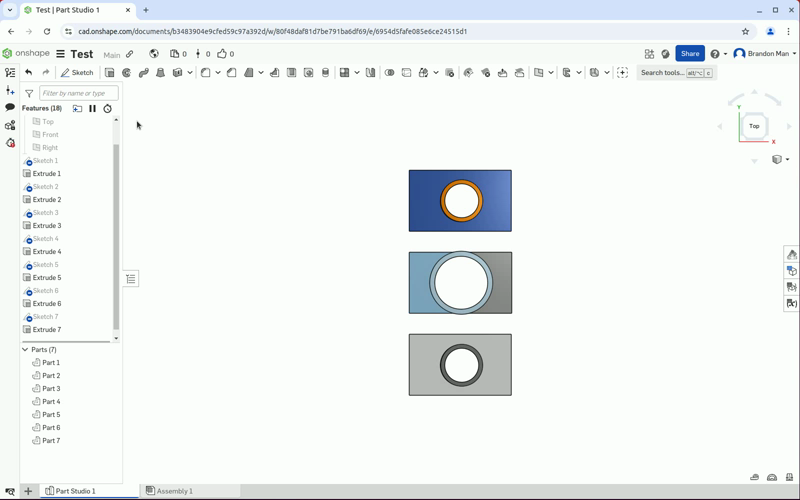
key(shift+h)
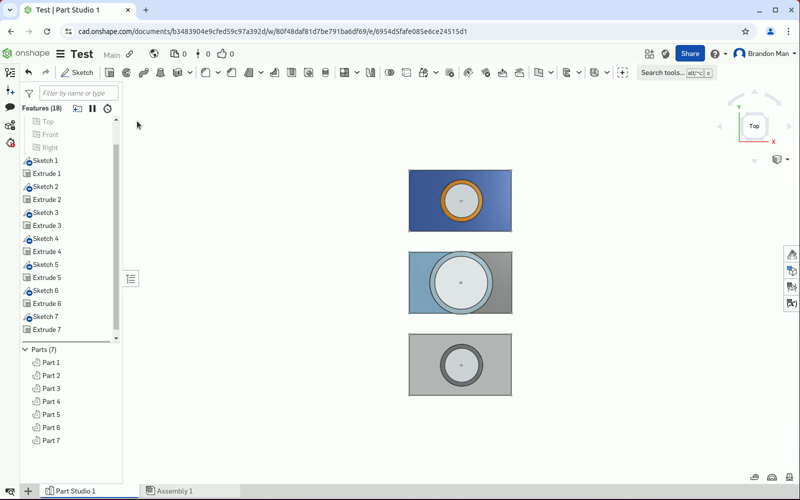
key(shift+h)
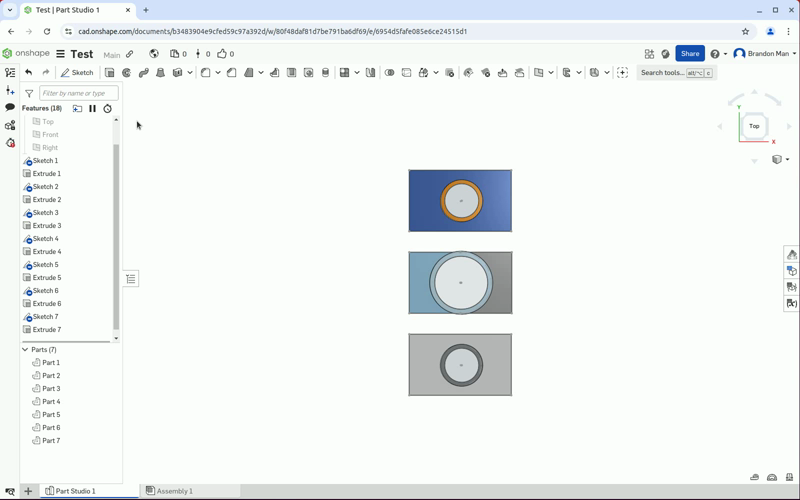
key(shift+7)
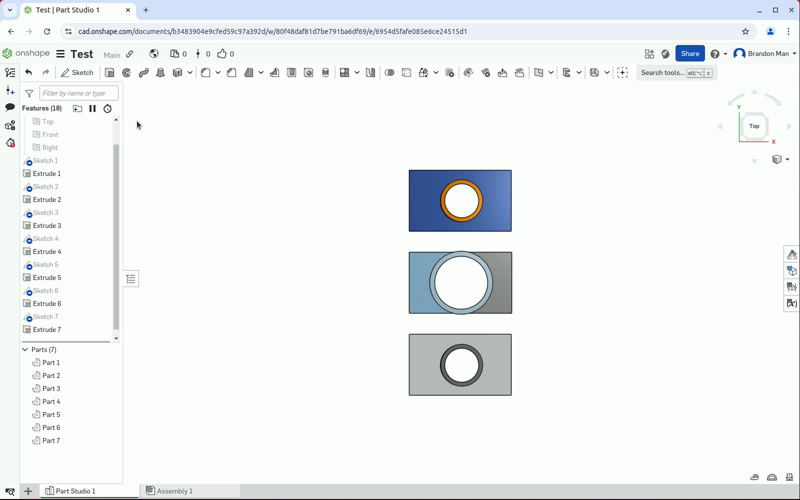
key(up, 3)
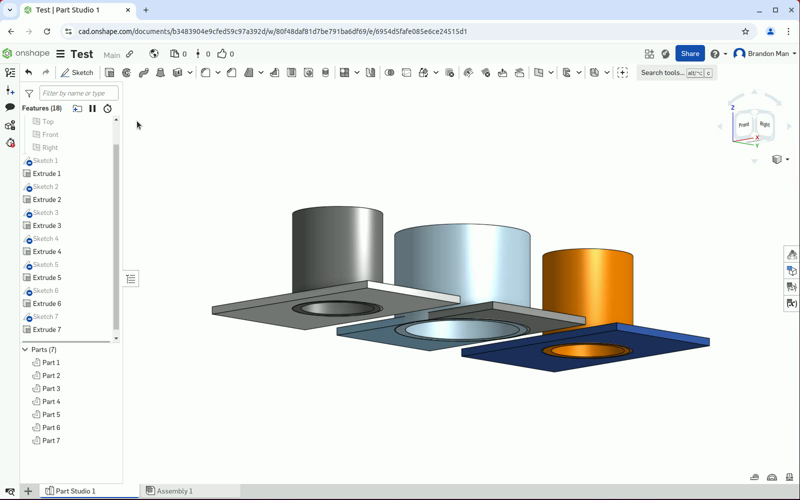
key(left, 3)
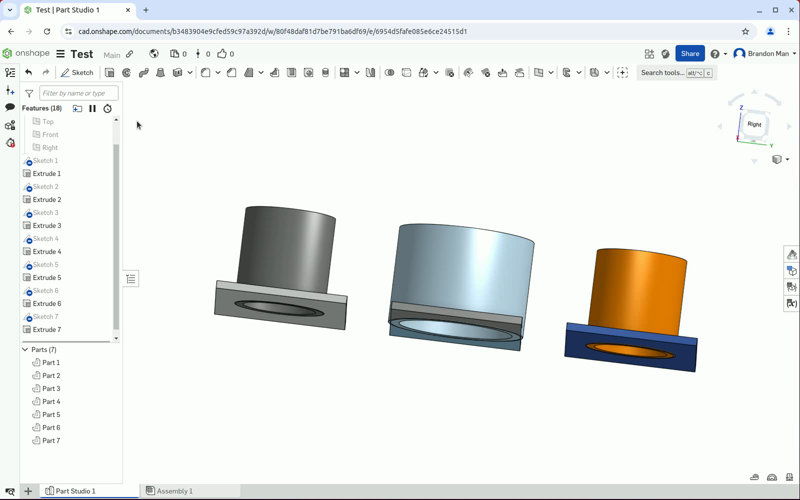
key(right, 3)
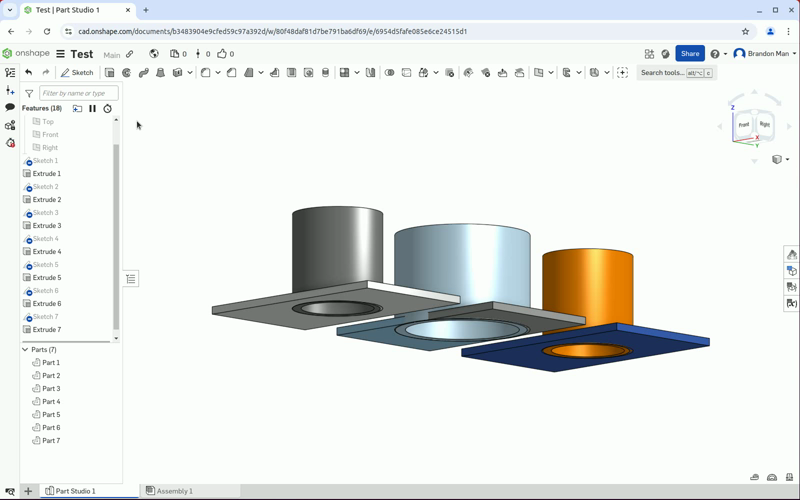
key(down, 3)
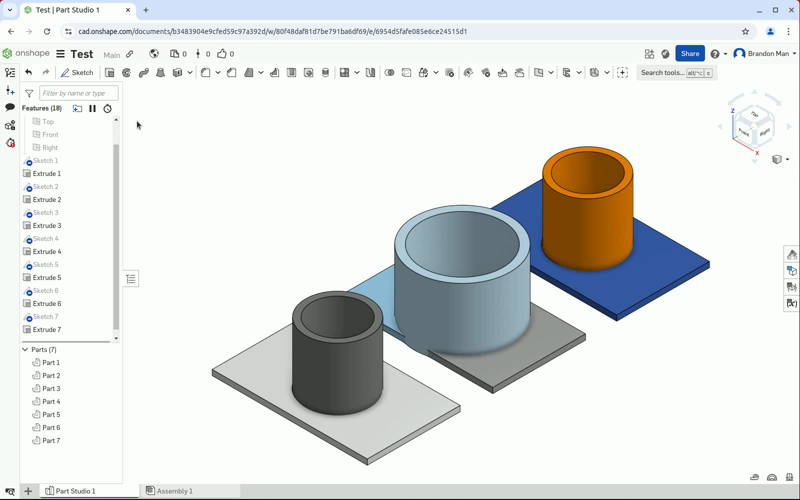
mouse_move(69, 163)
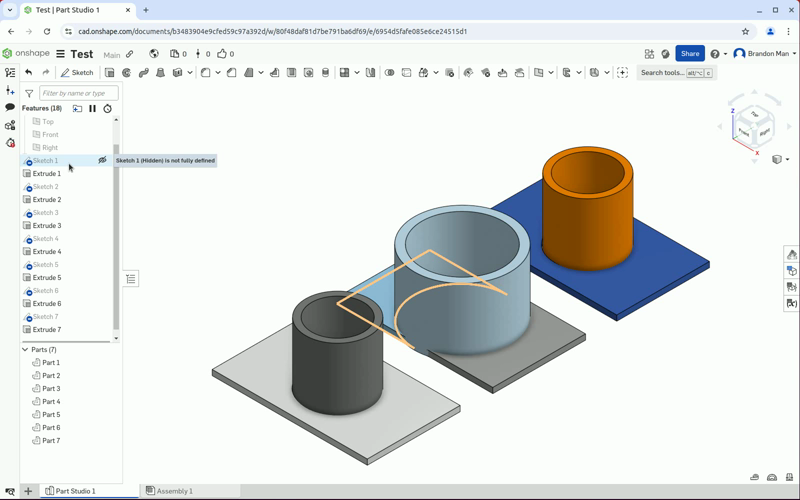
click(69, 163)